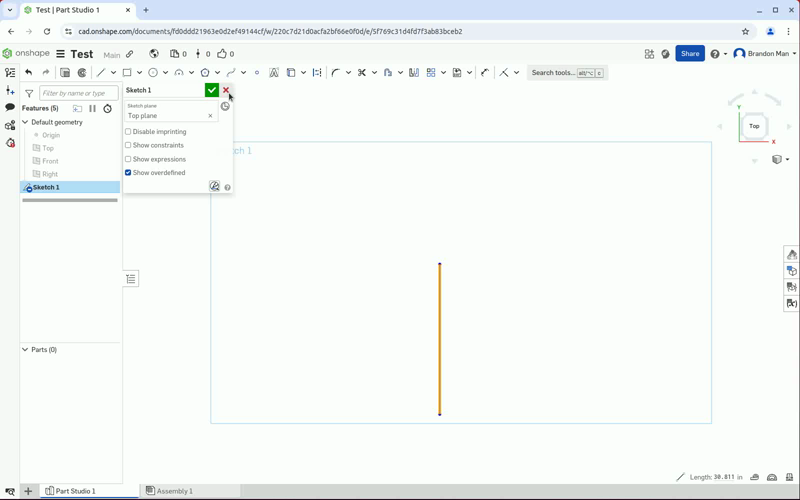
key(shift+h)
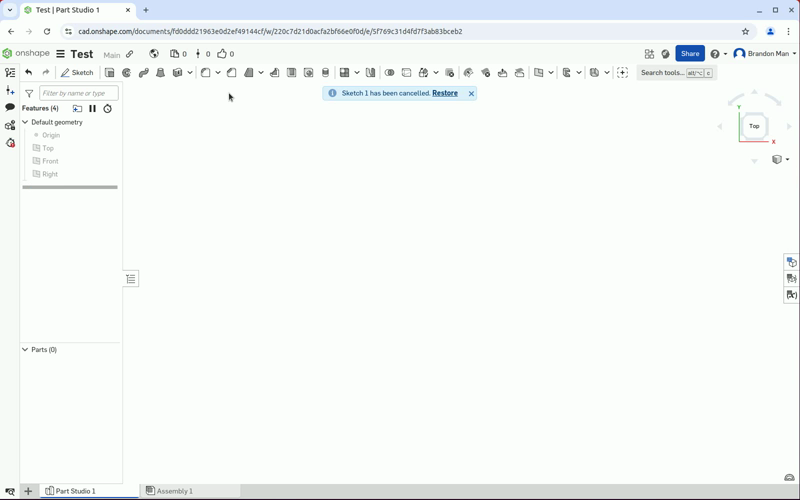
mouse_move(73, 352)
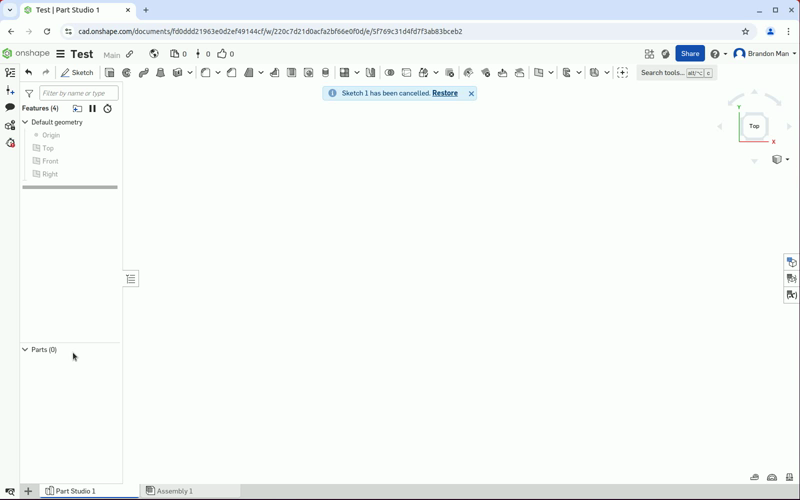
key(y)
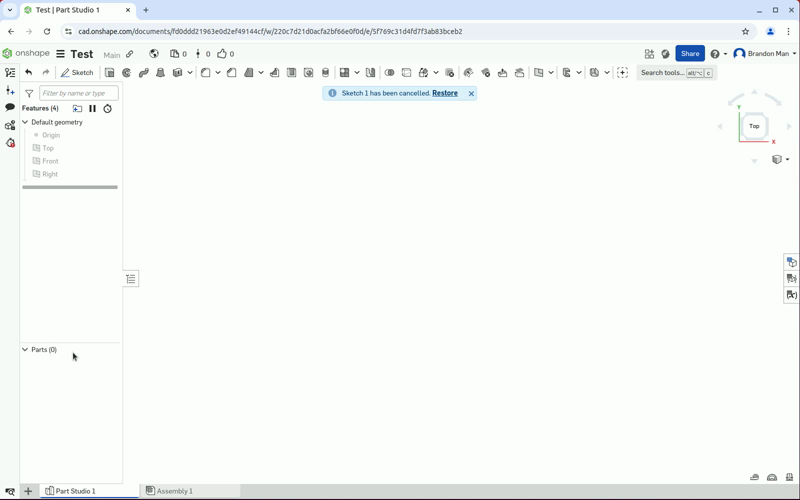
key(shift+p)
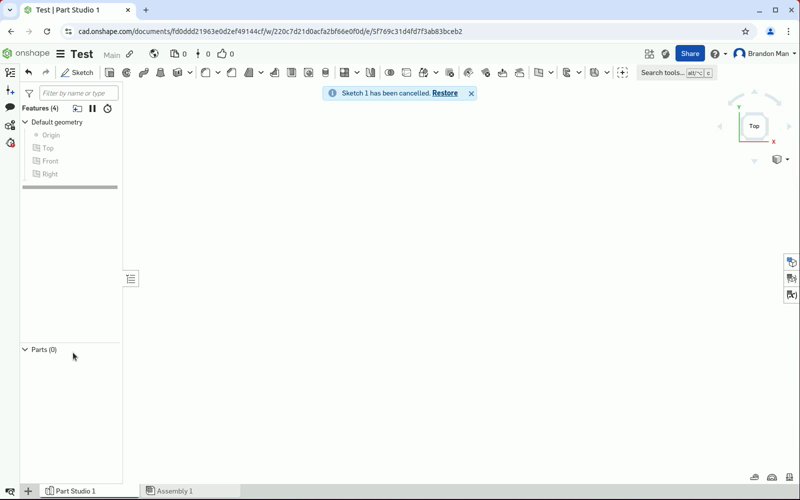
key(space)
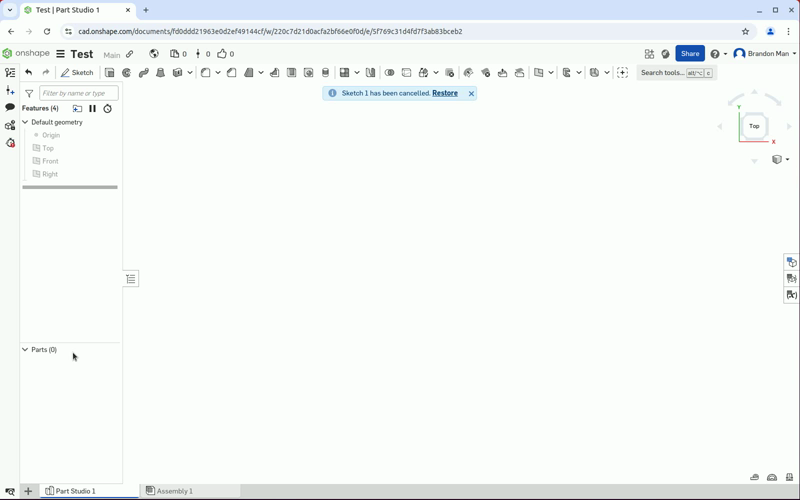
key_down(shift)
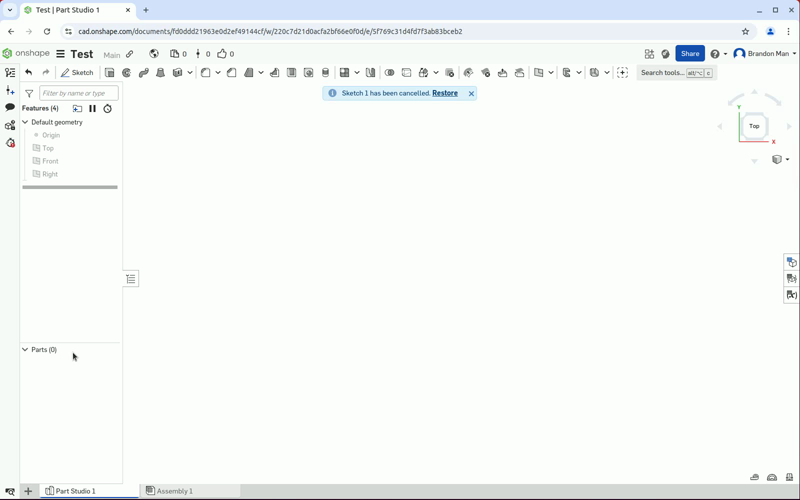
key(up)
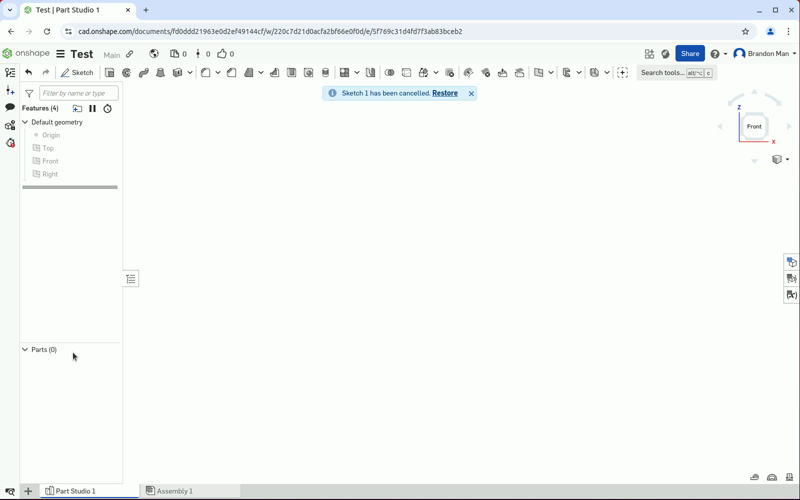
key_up(shift)
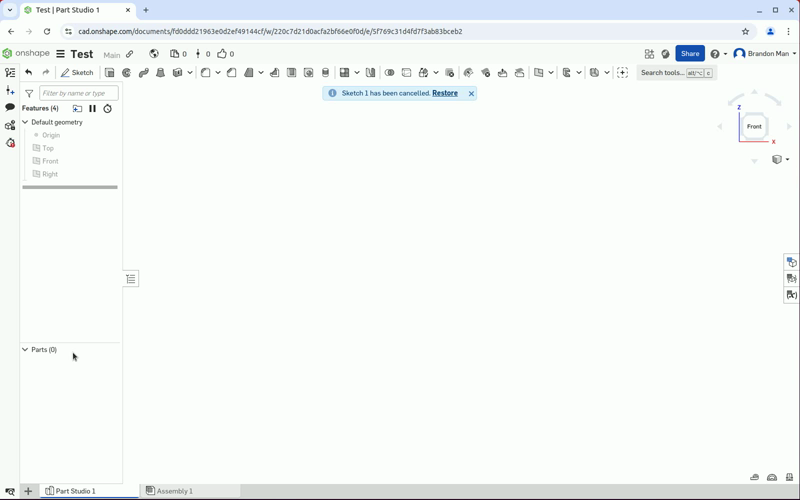
mouse_move(73, 352)
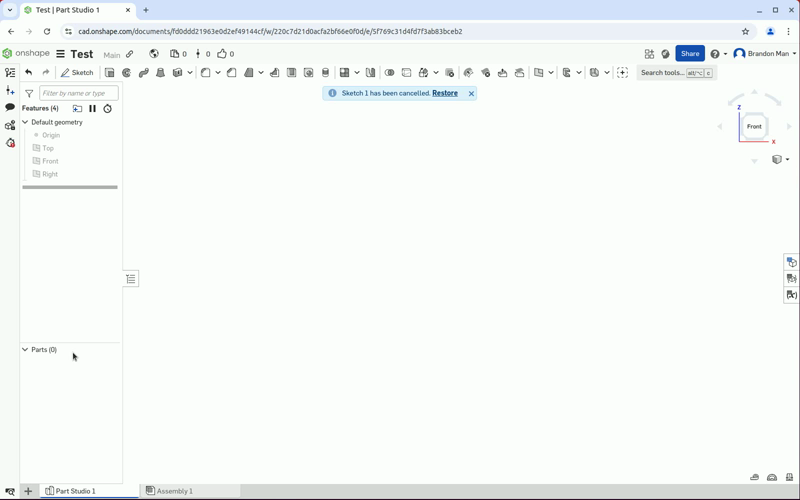
key(shift+y)
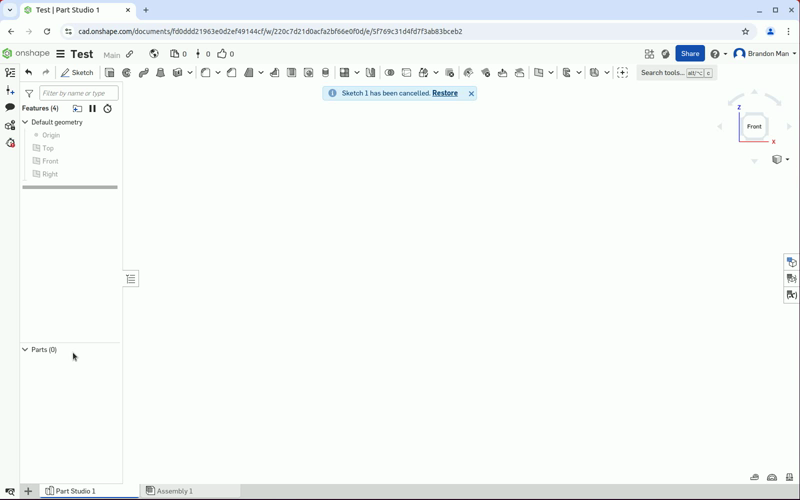
key(shift+s)
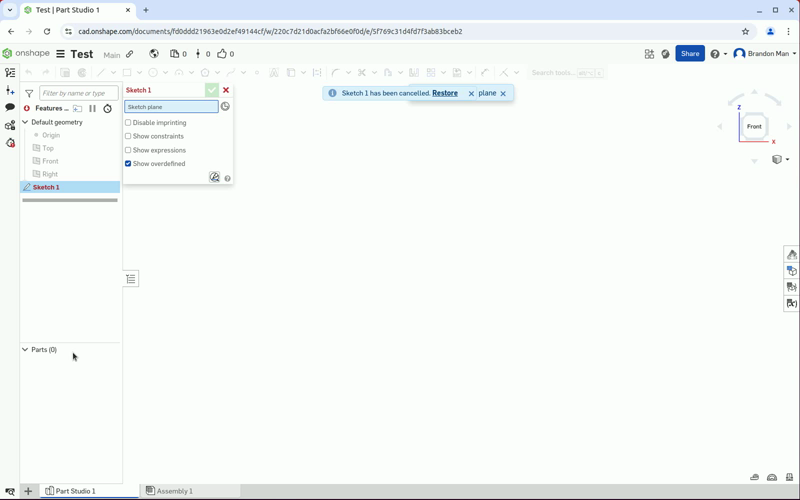
mouse_move(73, 163)
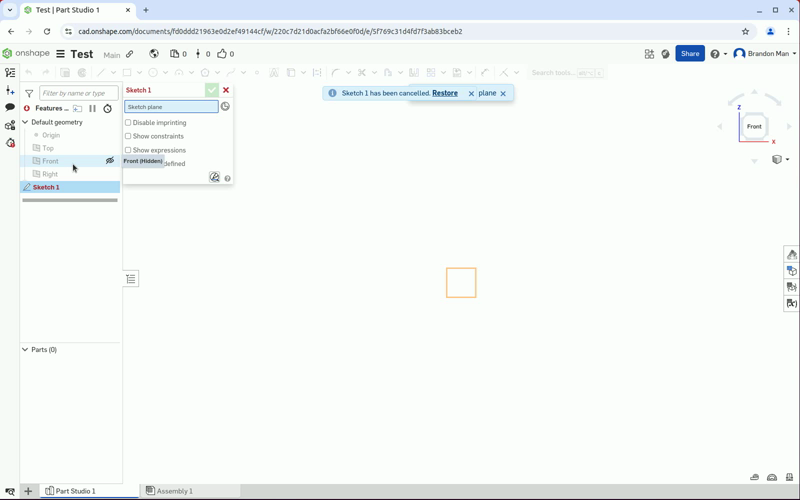
click(73, 163)
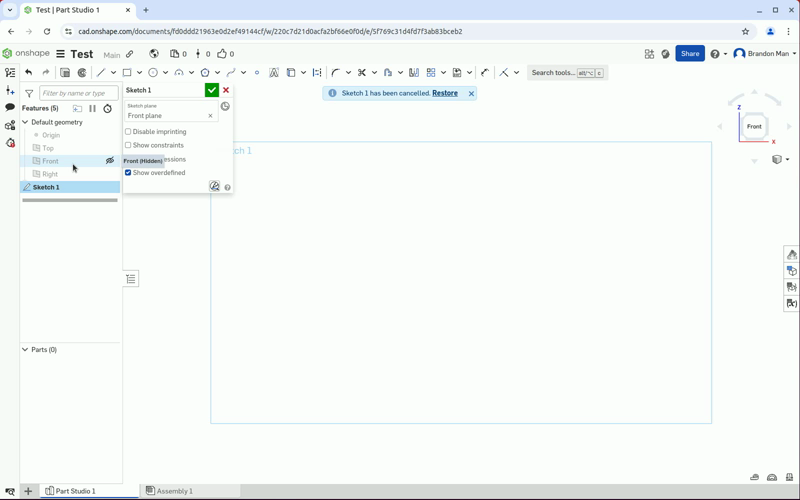
mouse_move(73, 352)
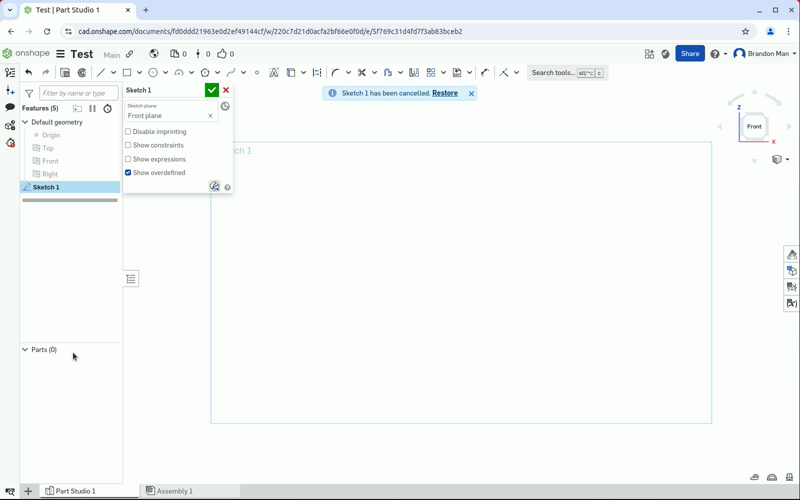
key(y)
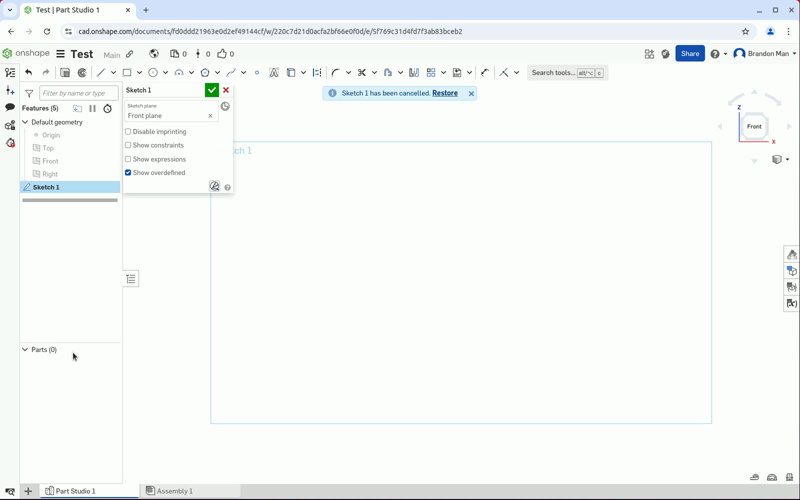
key(l)
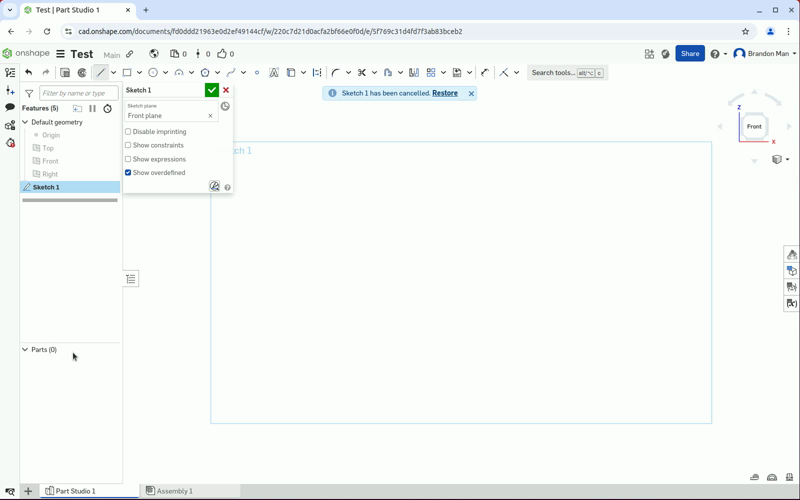
key_down(shift)
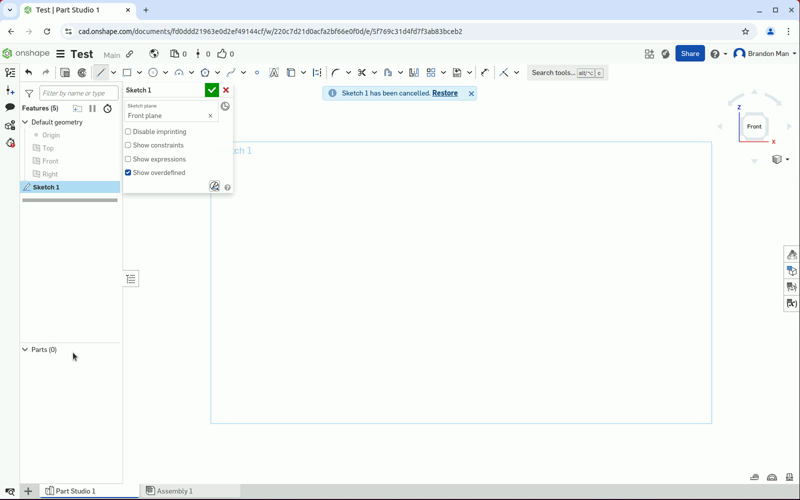
mouse_move(395, 395)
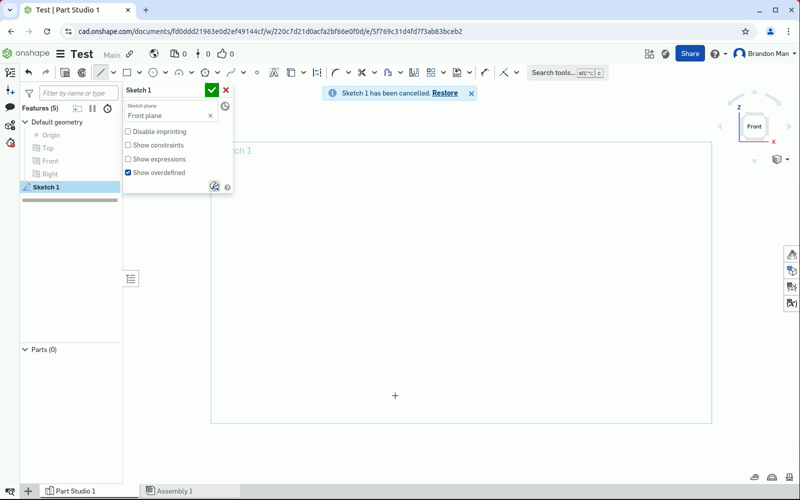
click(395, 395)
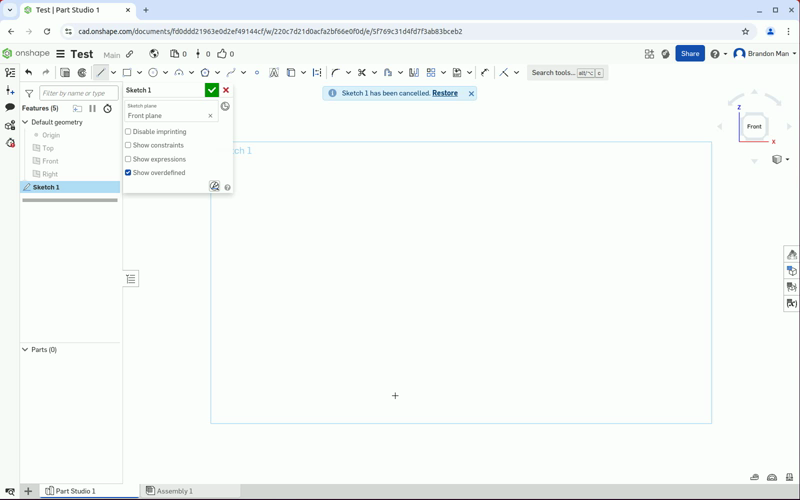
key_up(shift)
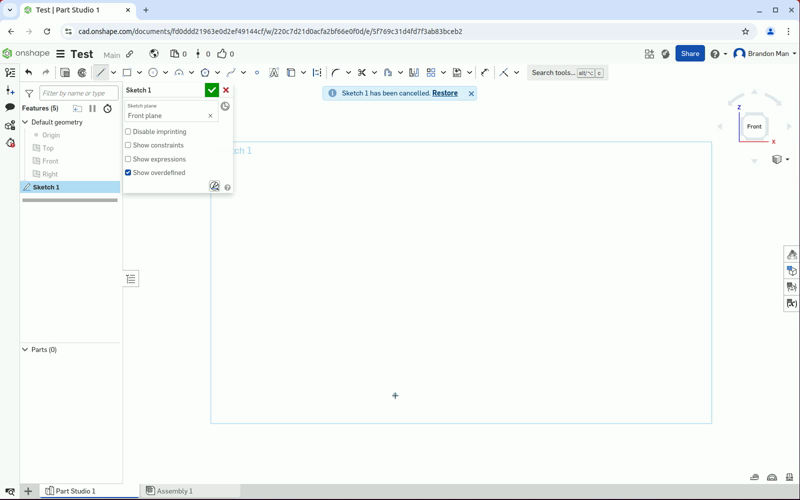
key_down(shift)
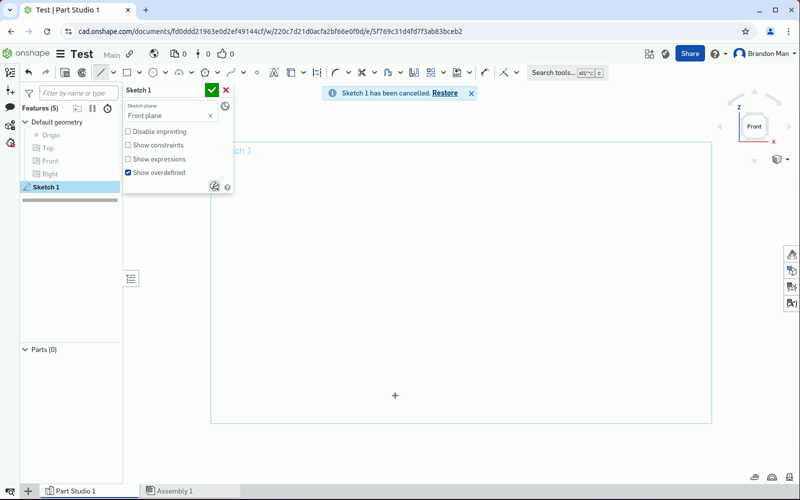
mouse_move(524, 395)
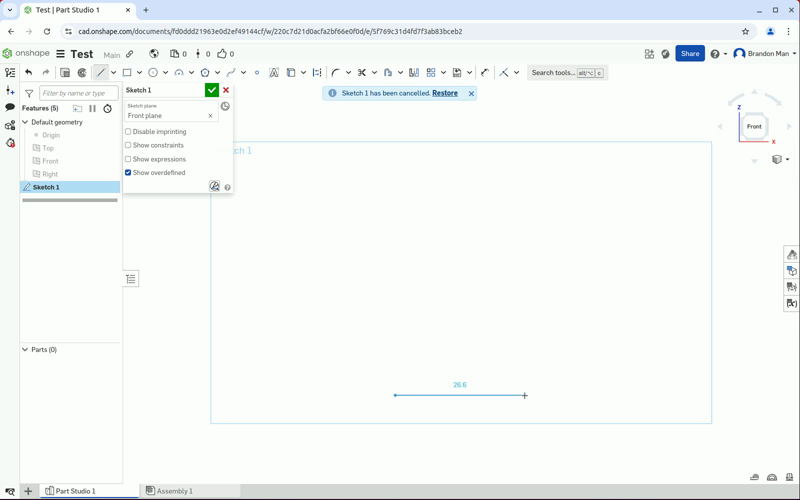
click(524, 395)
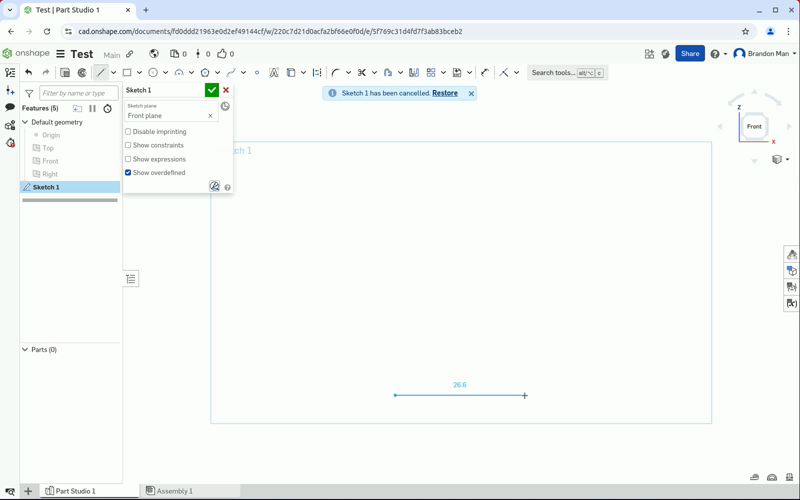
key_up(shift)
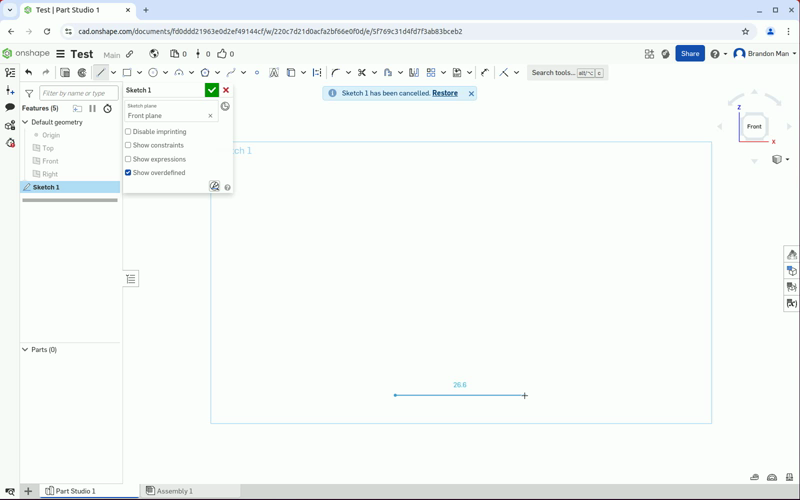
key_down(shift)
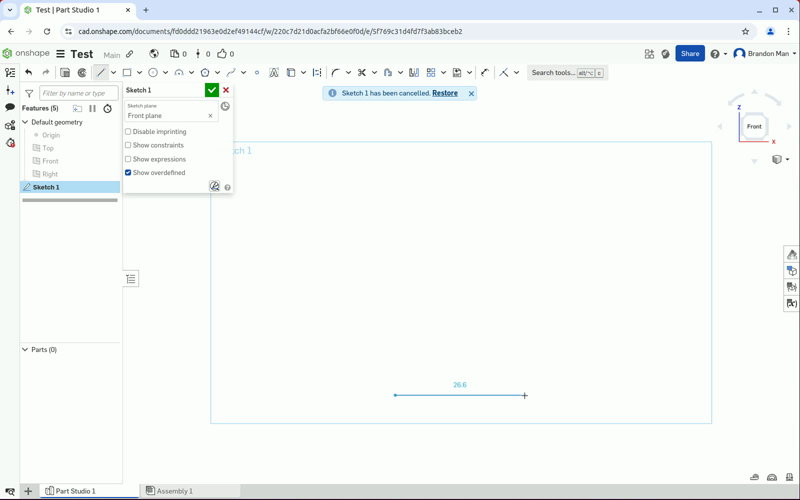
mouse_move(524, 171)
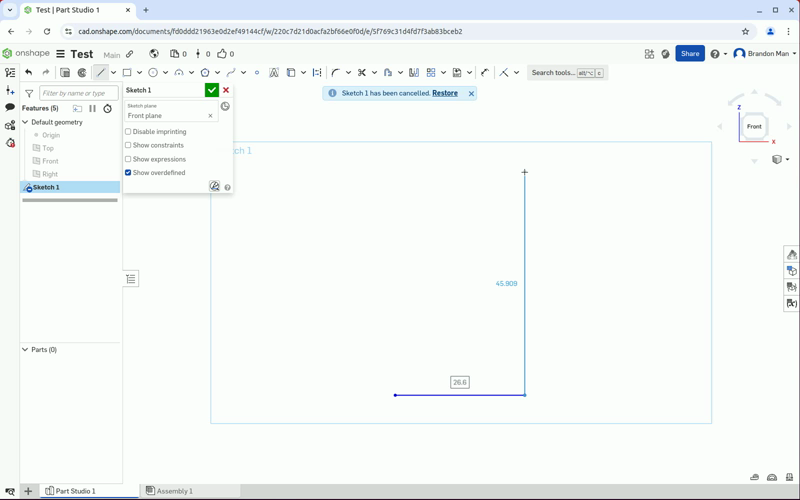
click(524, 171)
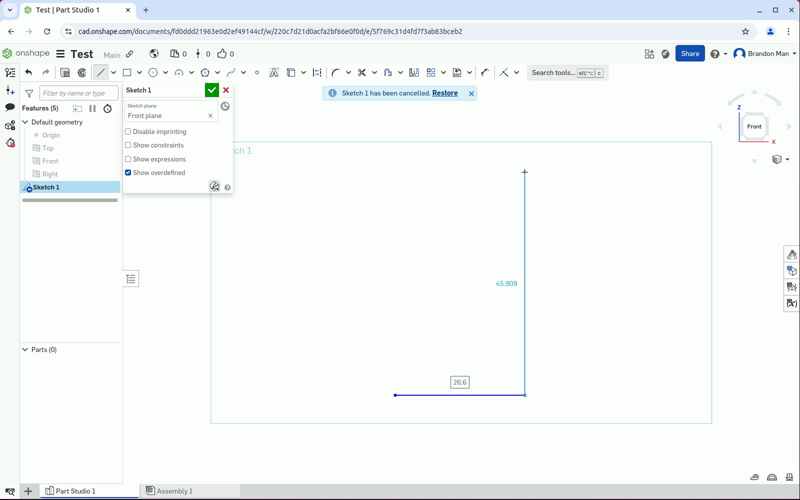
key_up(shift)
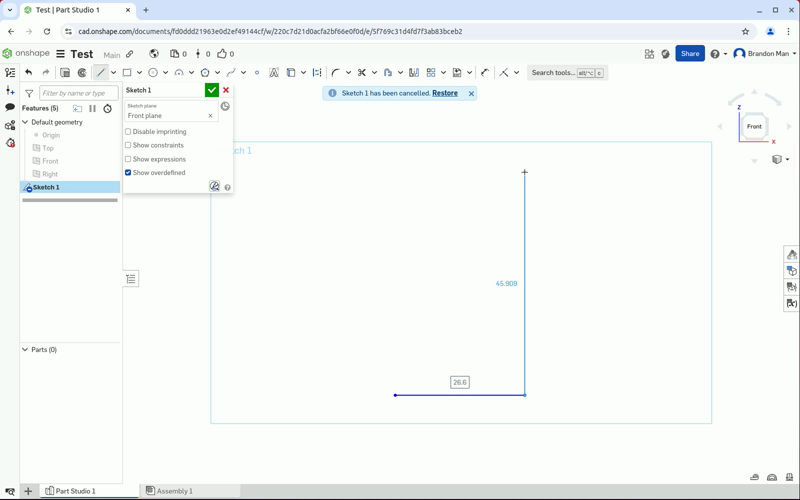
key_down(shift)
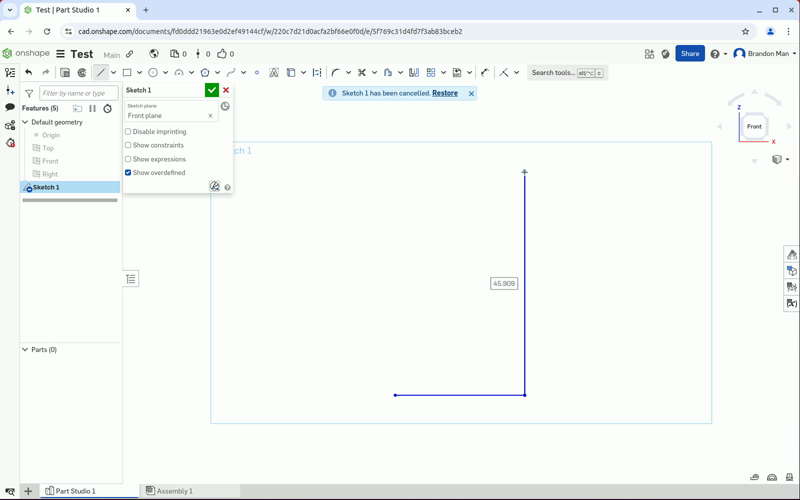
mouse_move(395, 171)
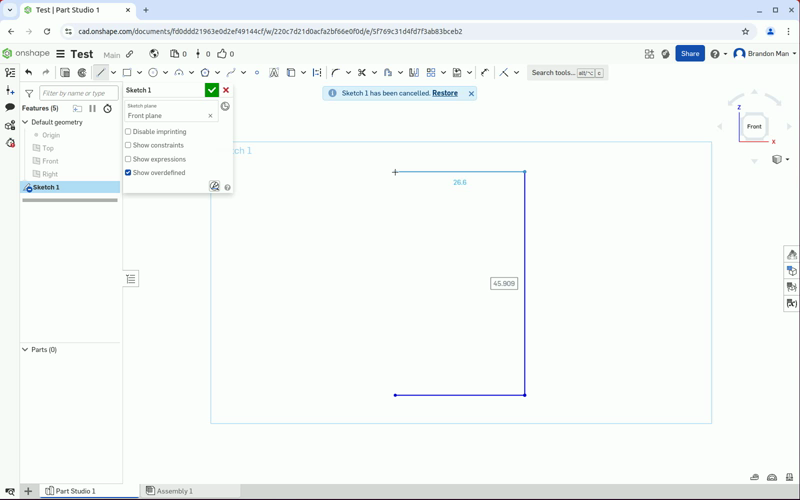
click(395, 171)
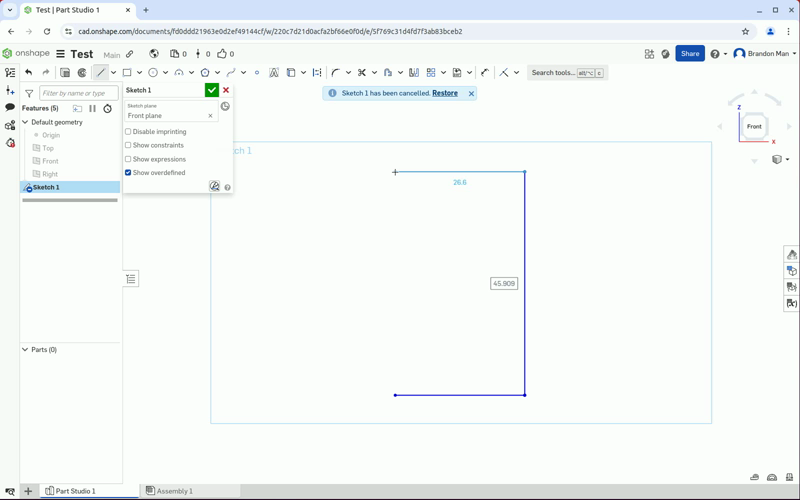
key_up(shift)
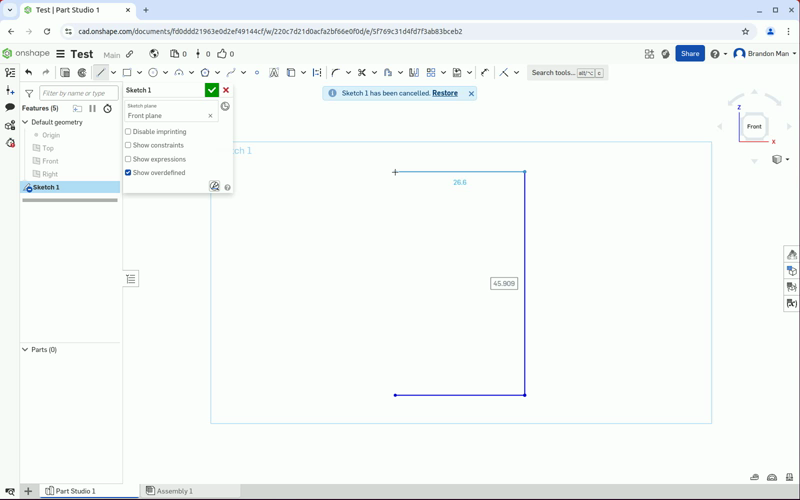
key_down(shift)
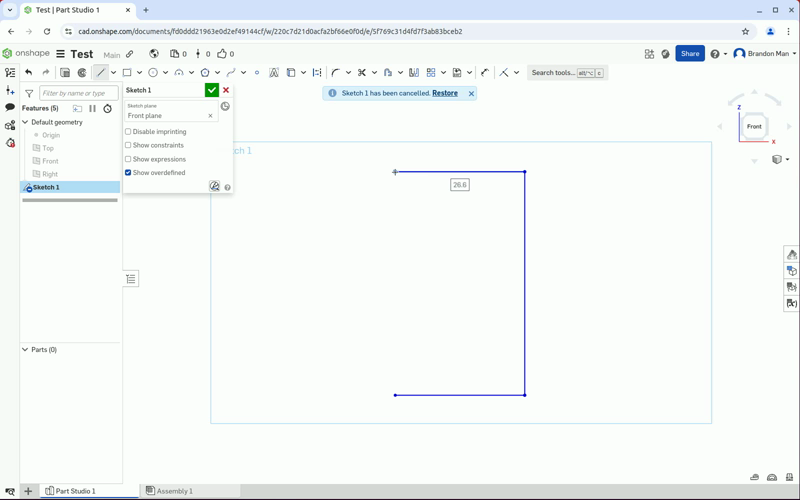
mouse_move(395, 395)
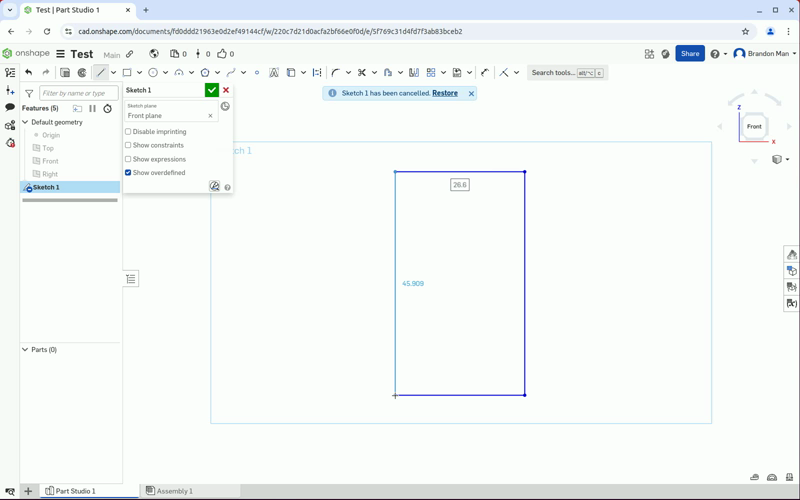
key_up(shift)
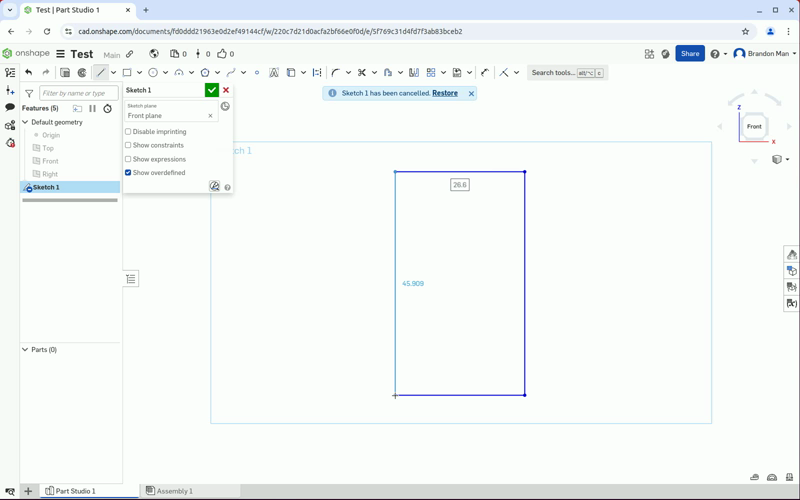
click(395, 395)
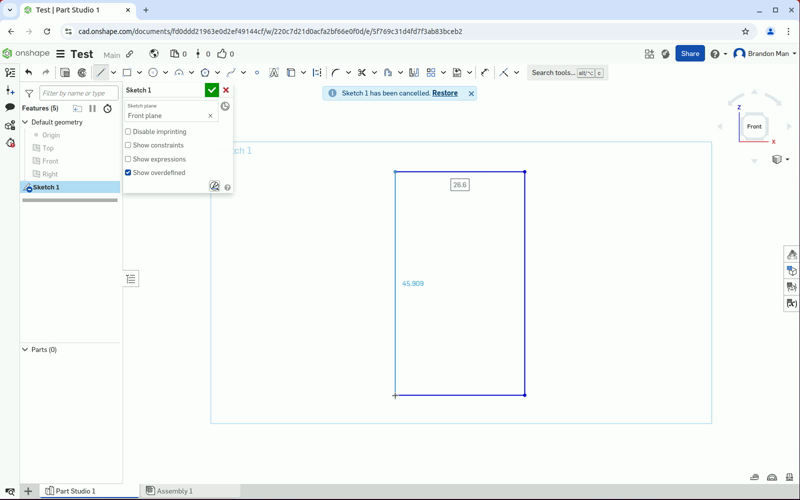
key(esc)
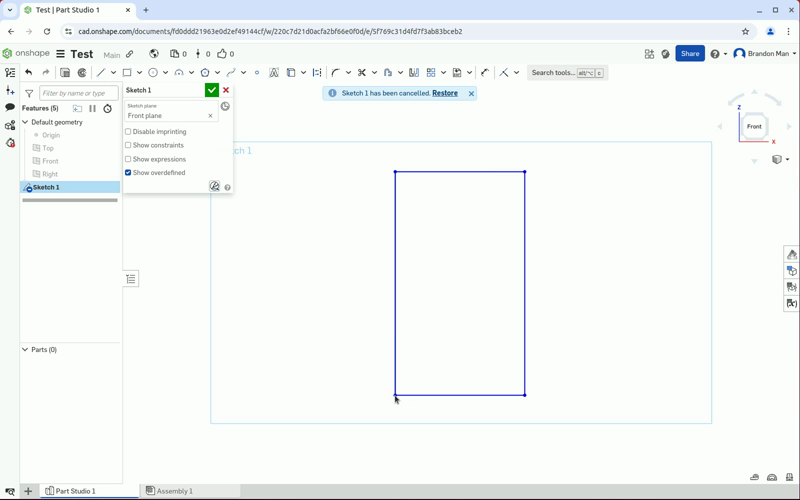
mouse_move(431, 266)
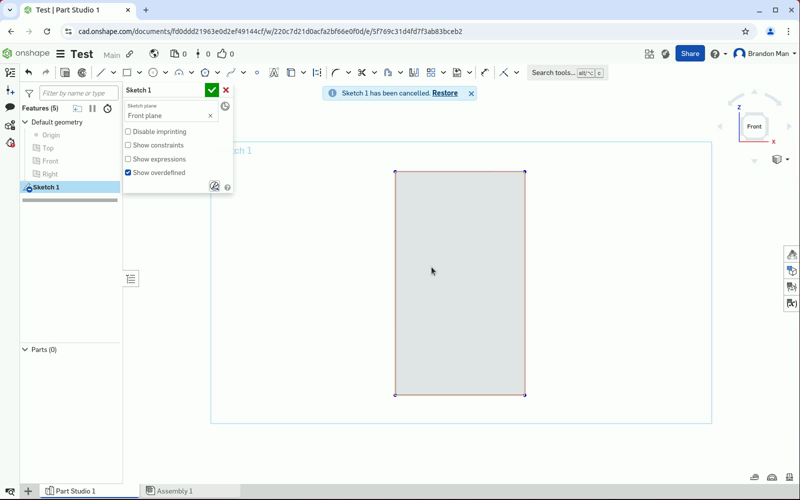
click(431, 266)
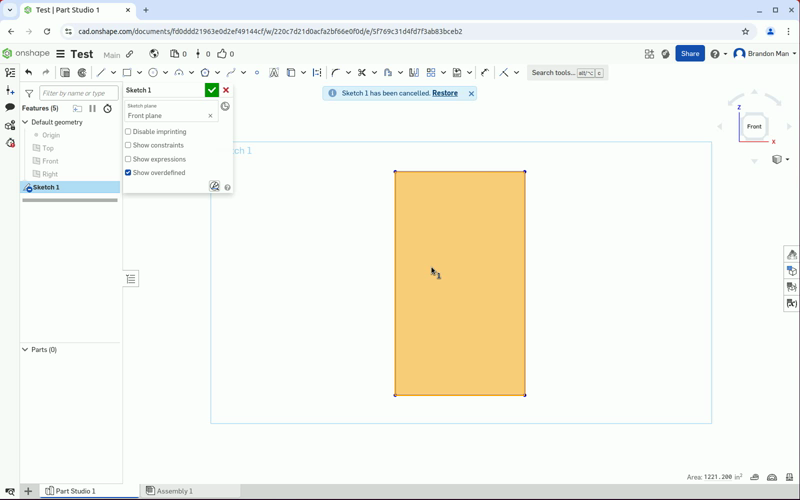
mouse_move(73, 352)
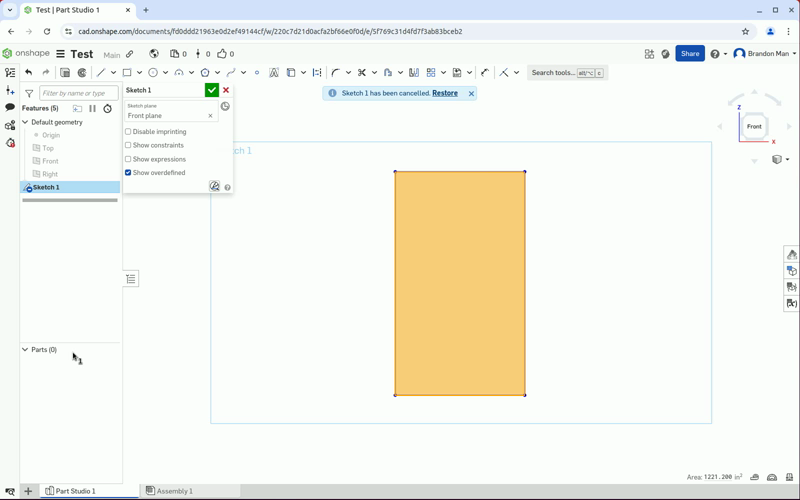
key(shift+y)
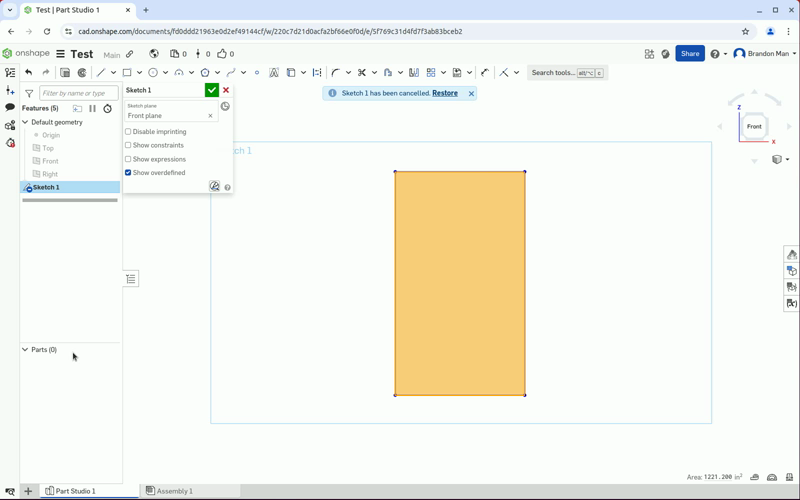
key(shift+e)
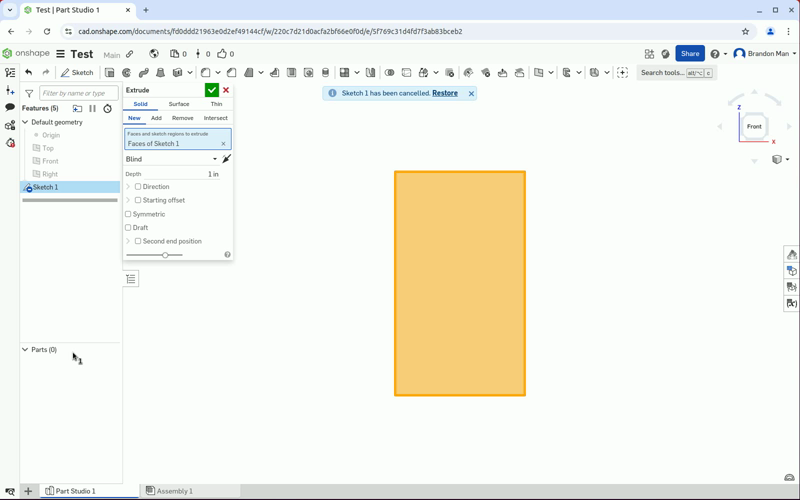
mouse_move(143, 106)
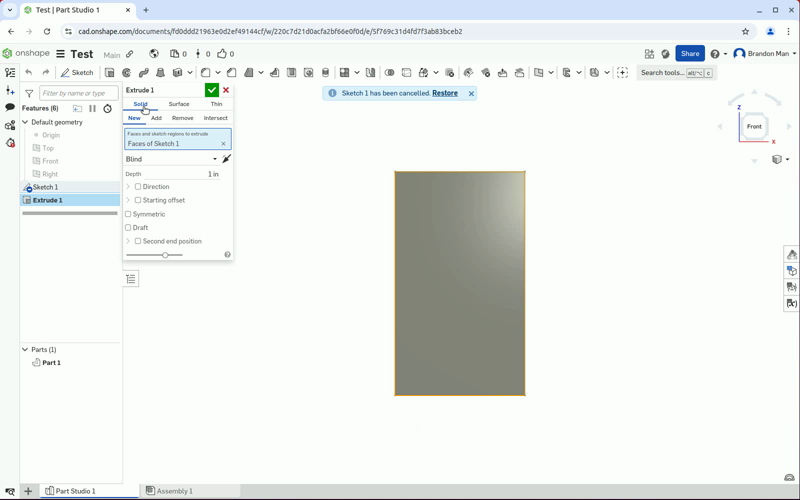
click(143, 106)
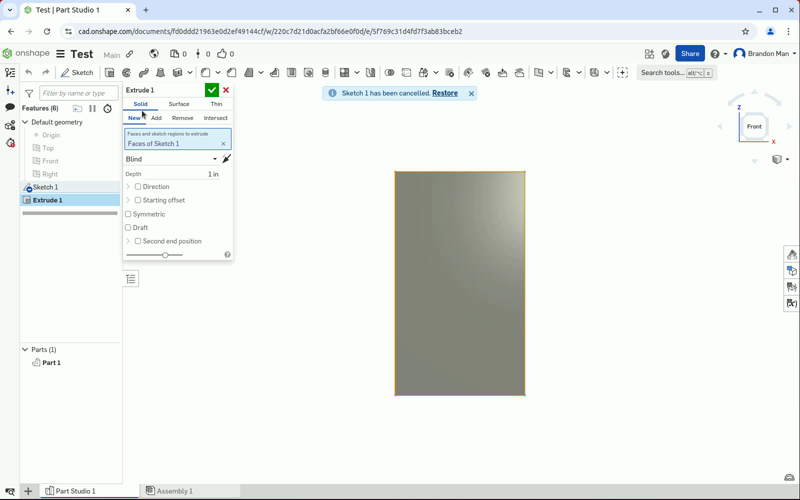
mouse_move(137, 120)
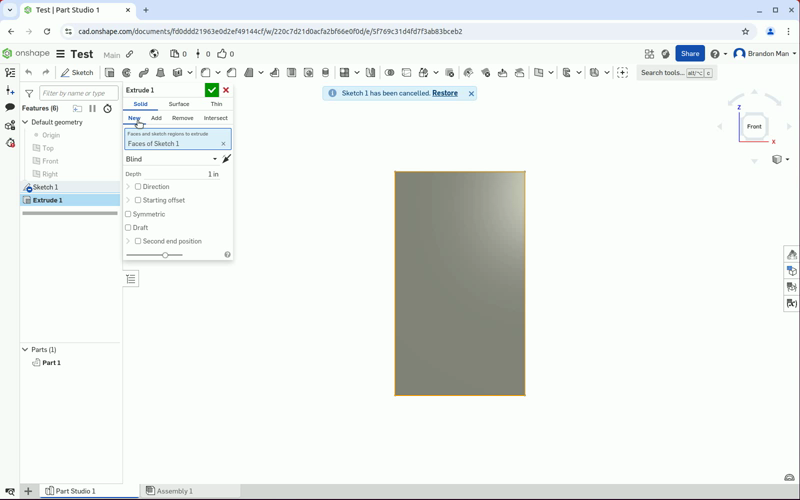
click(137, 120)
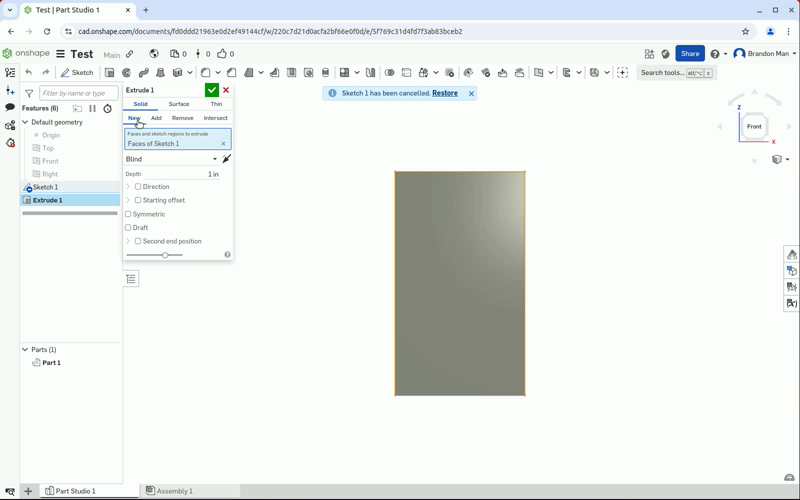
key(tab, 4)
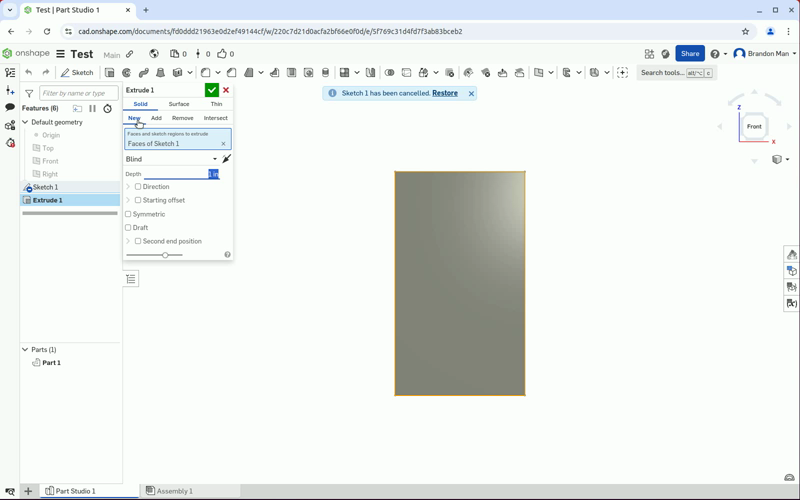
text(34.18)
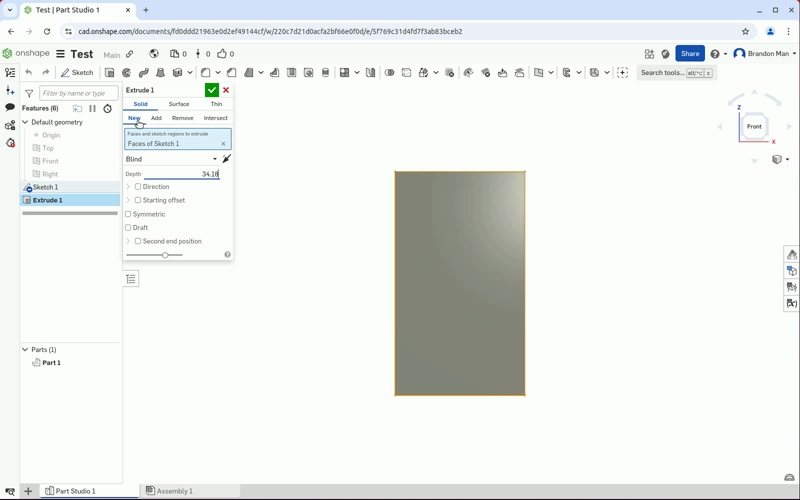
key(tab, 3)
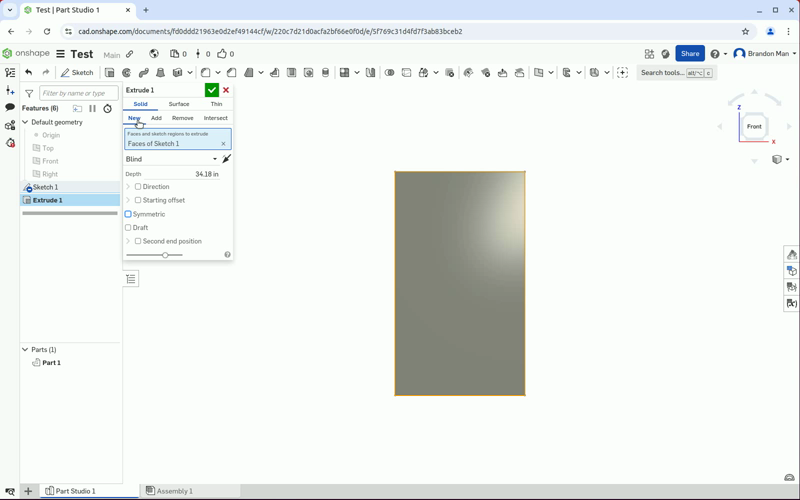
key(space)
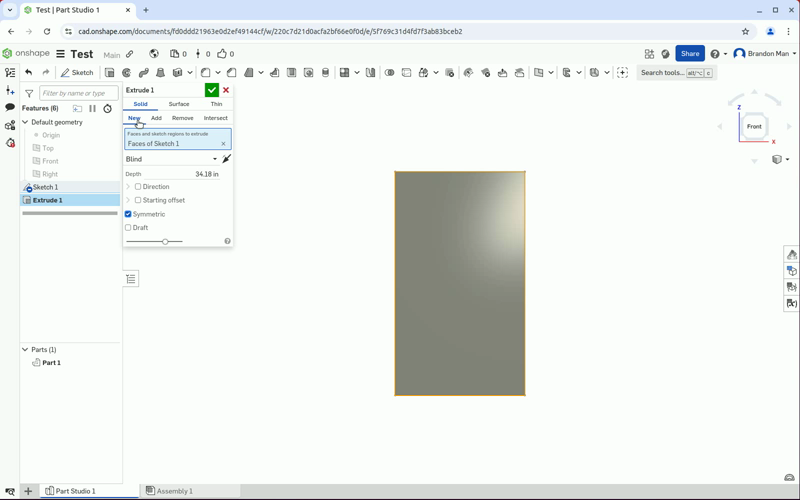
key(enter)
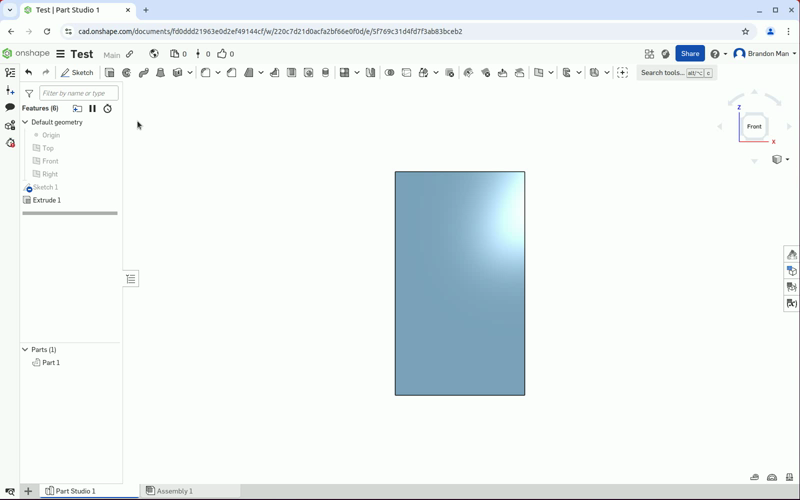
key(shift+h)
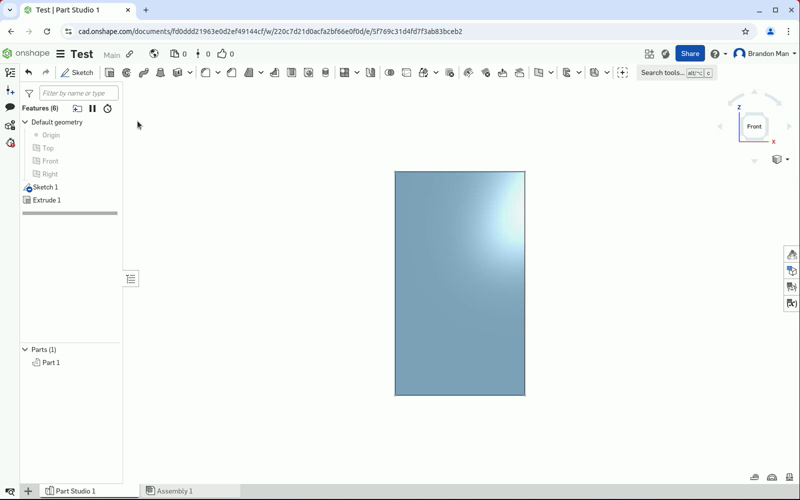
key(shift+h)
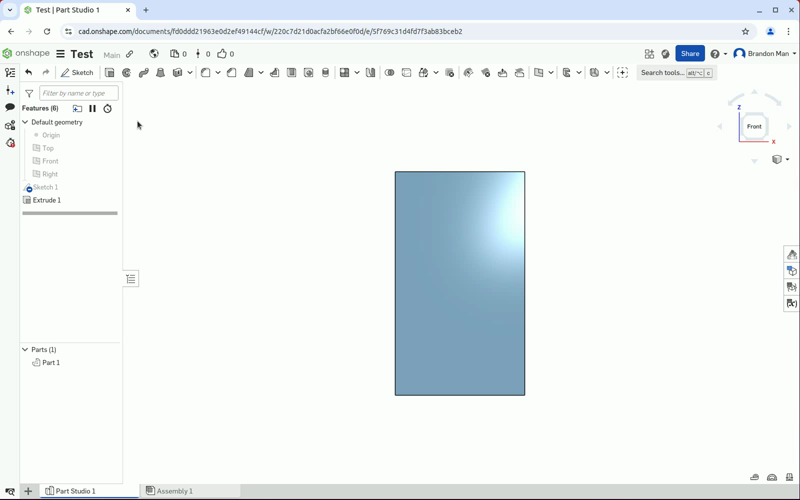
mouse_move(73, 189)
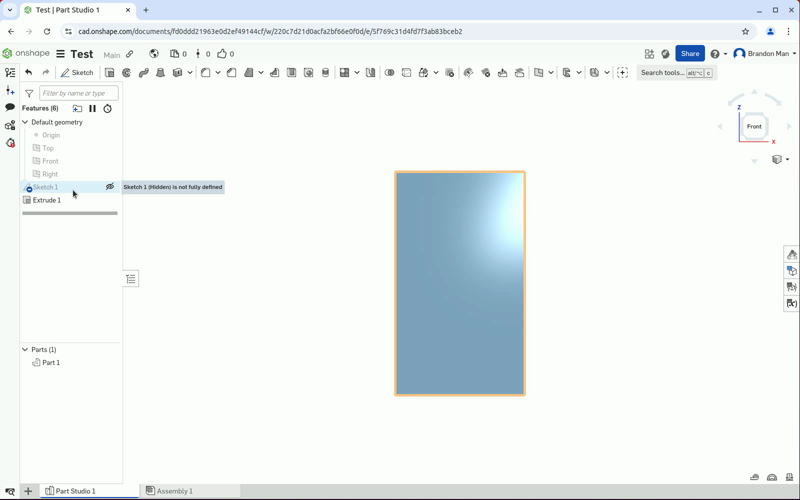
click(73, 189)
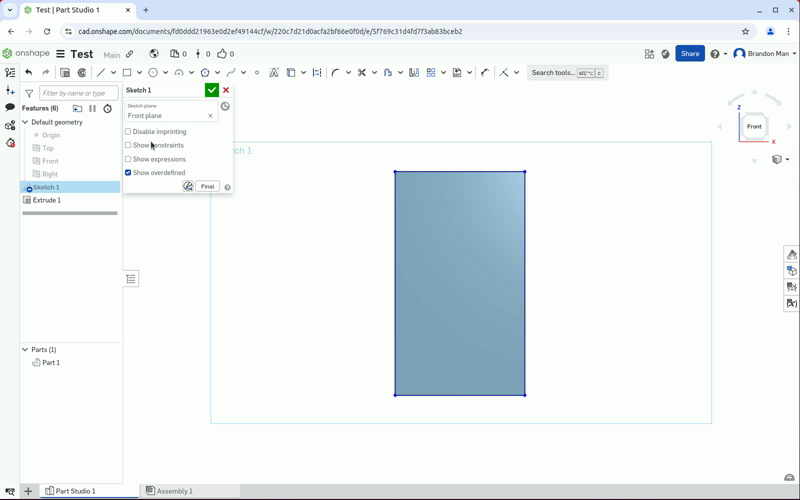
mouse_move(229, 92)
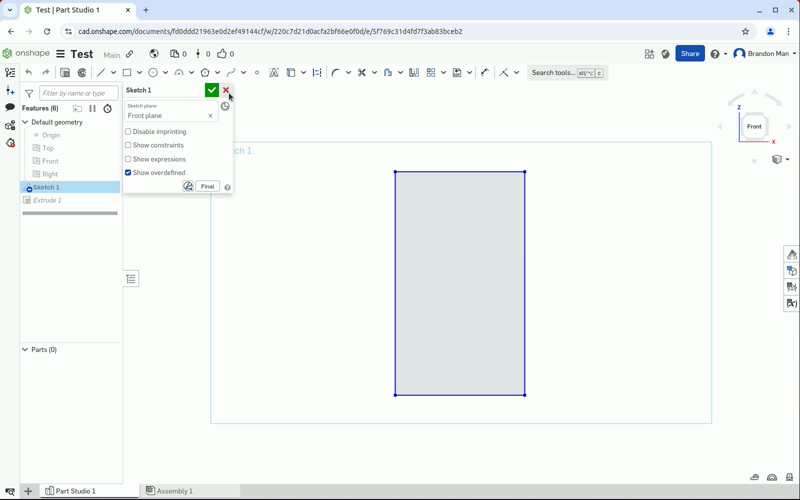
click(229, 92)
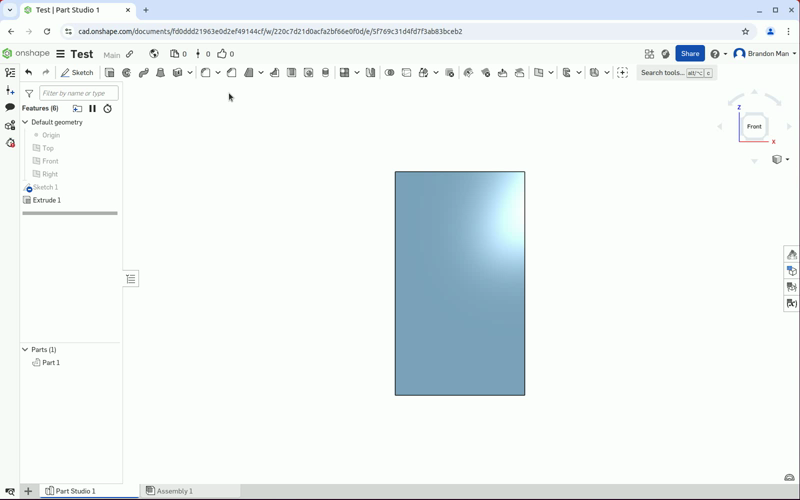
mouse_move(541, 75)
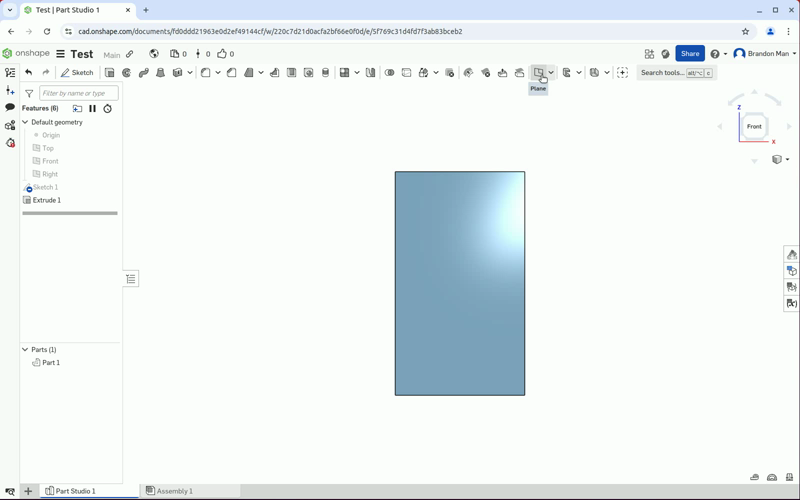
click(541, 75)
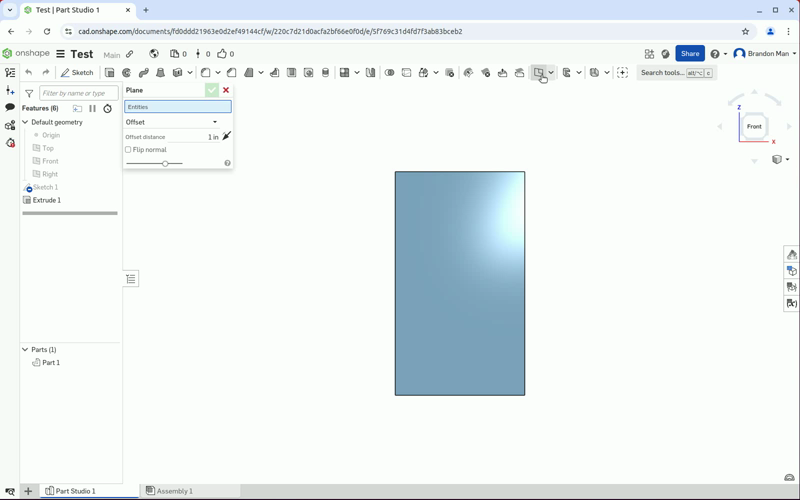
mouse_move(73, 163)
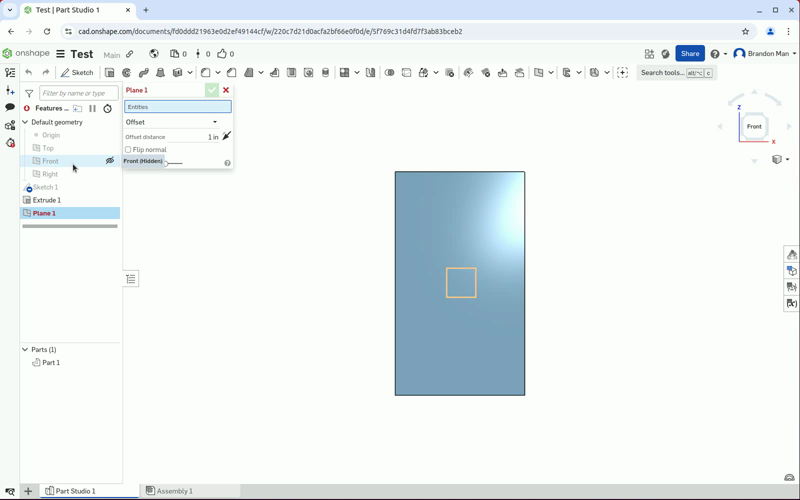
click(73, 163)
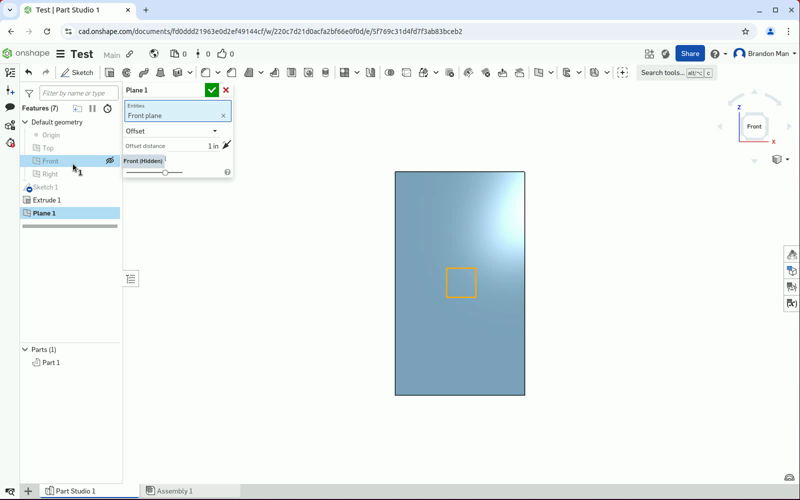
key(tab, 2)
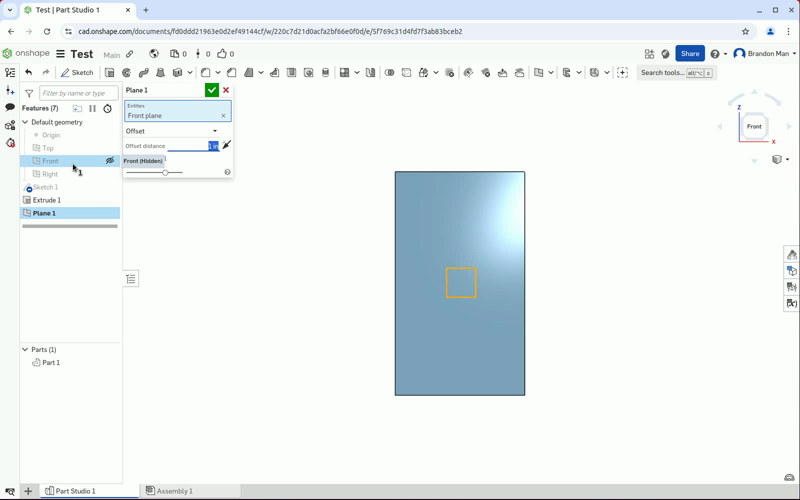
text(17.1)
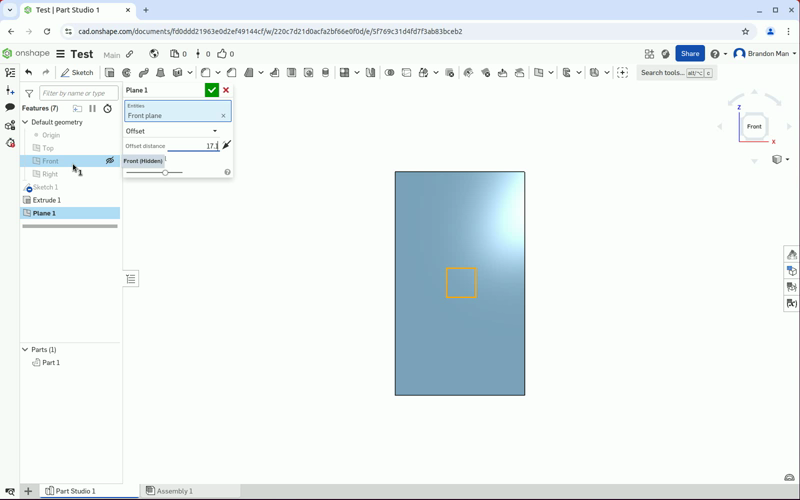
key(enter, 2)
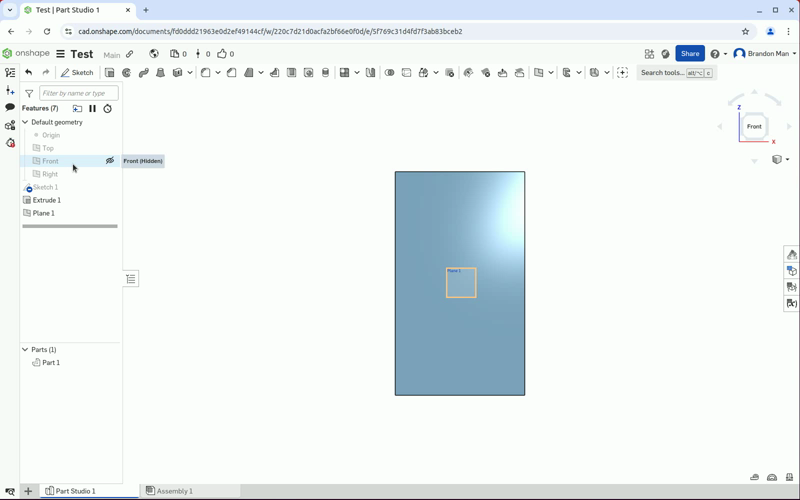
key(shift+s)
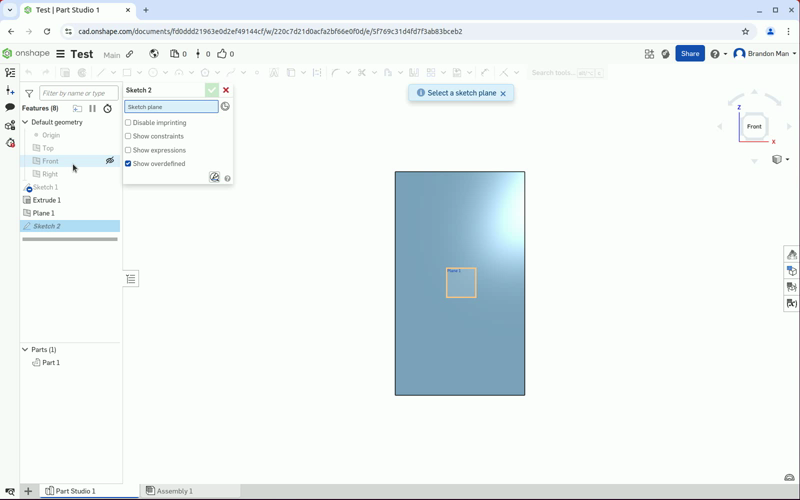
mouse_move(73, 215)
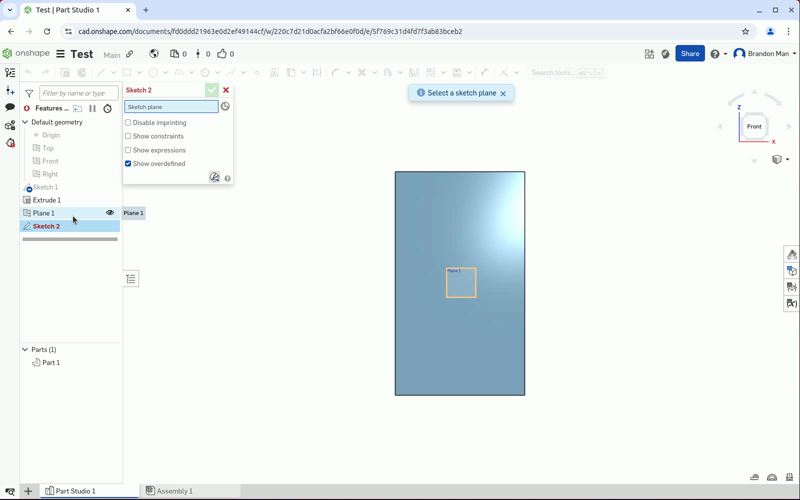
click(73, 215)
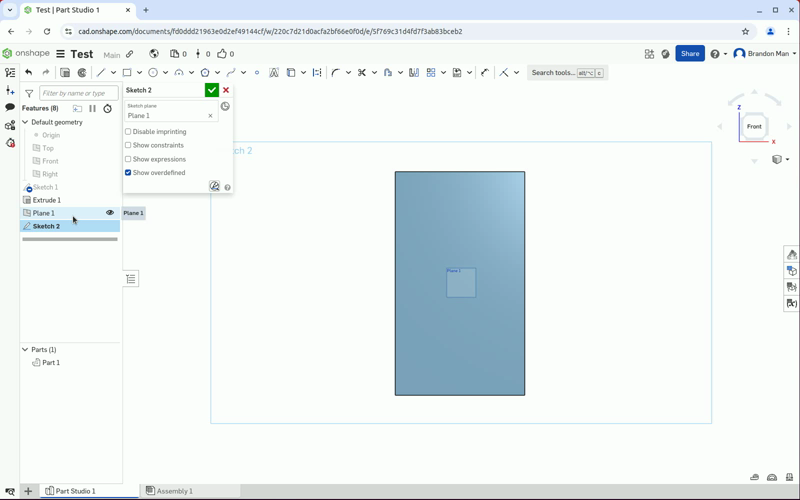
mouse_move(73, 352)
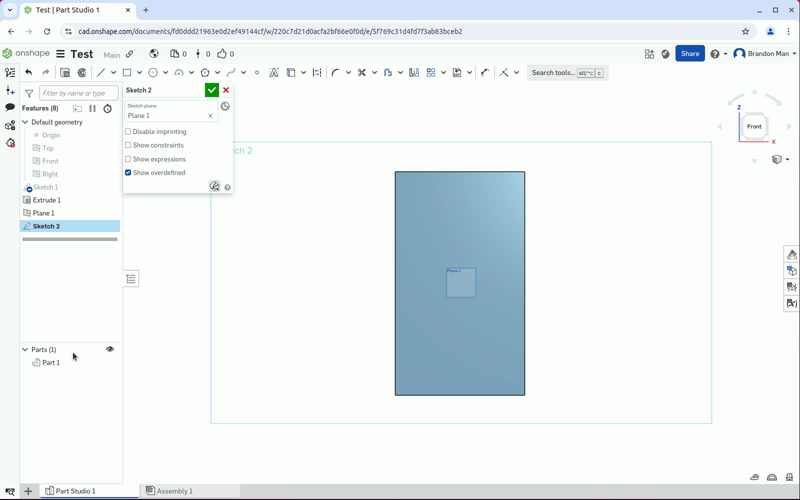
key(y)
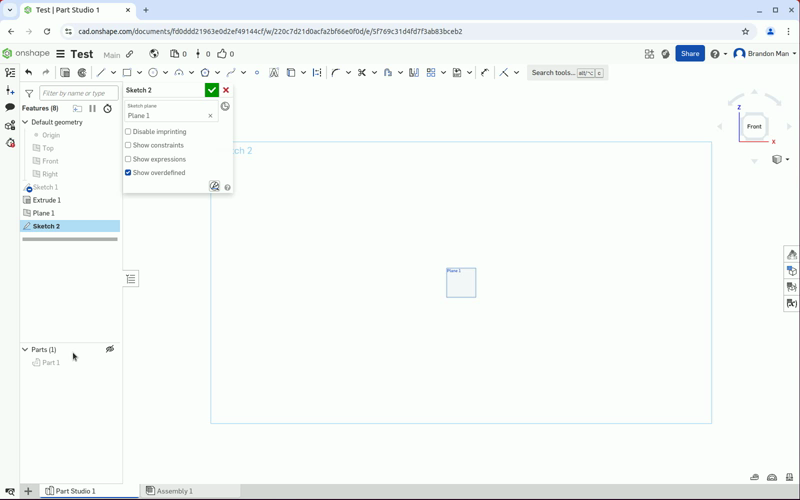
key(l)
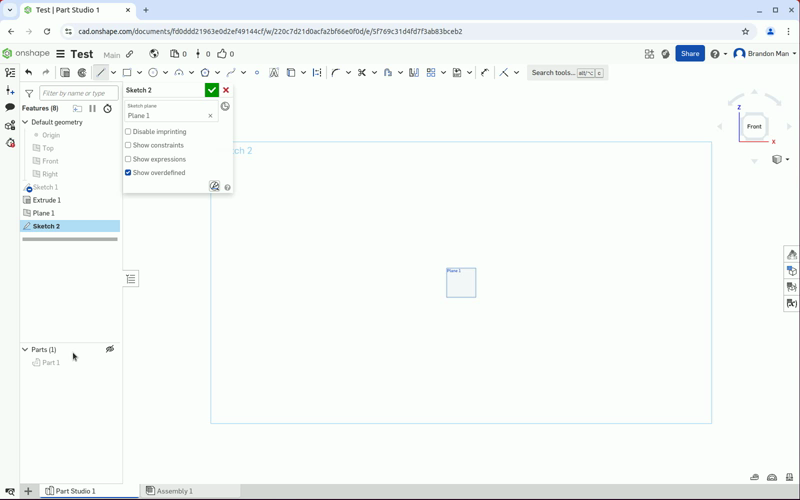
key_down(shift)
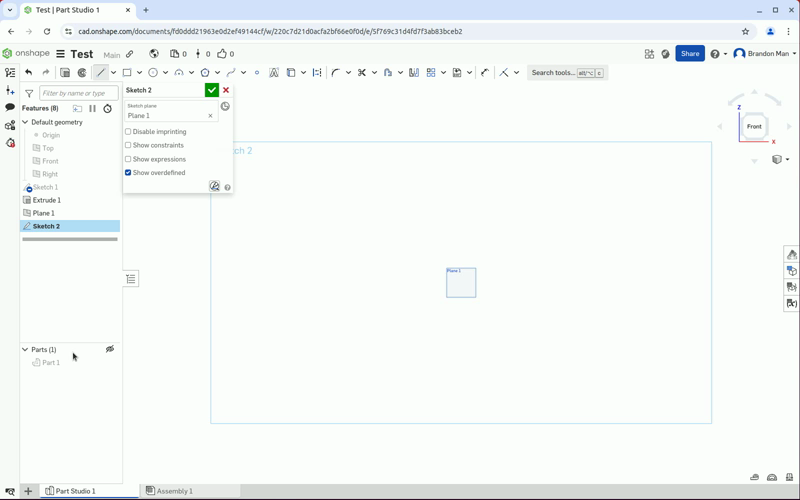
mouse_move(399, 272)
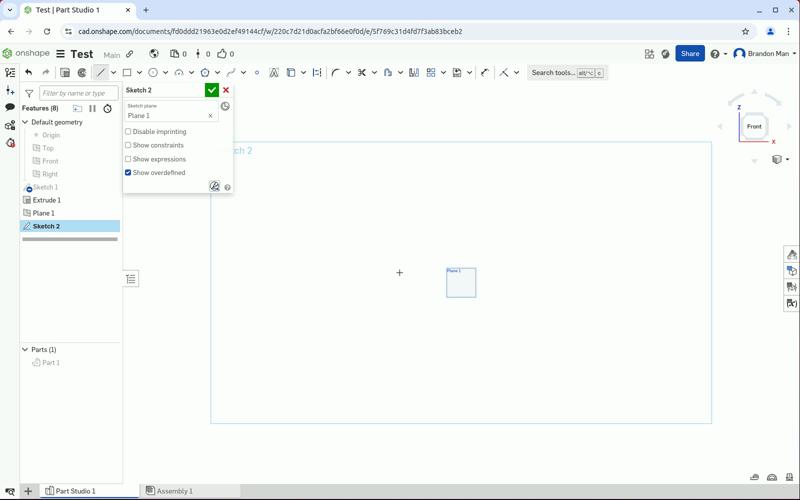
click(399, 272)
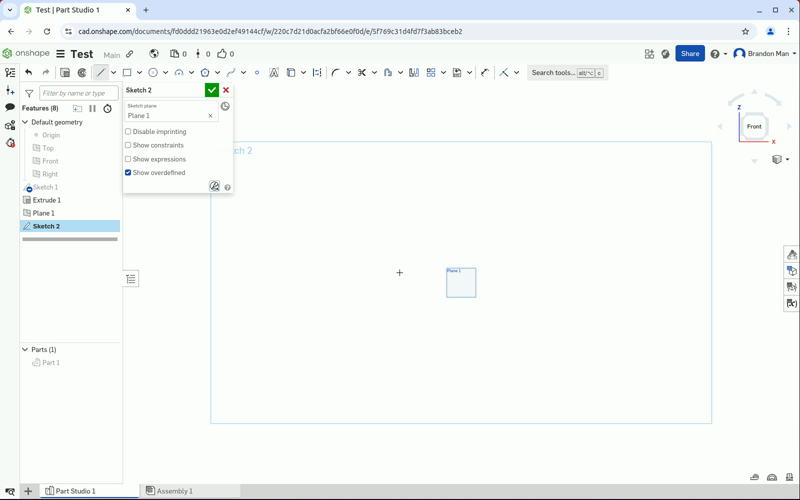
key_up(shift)
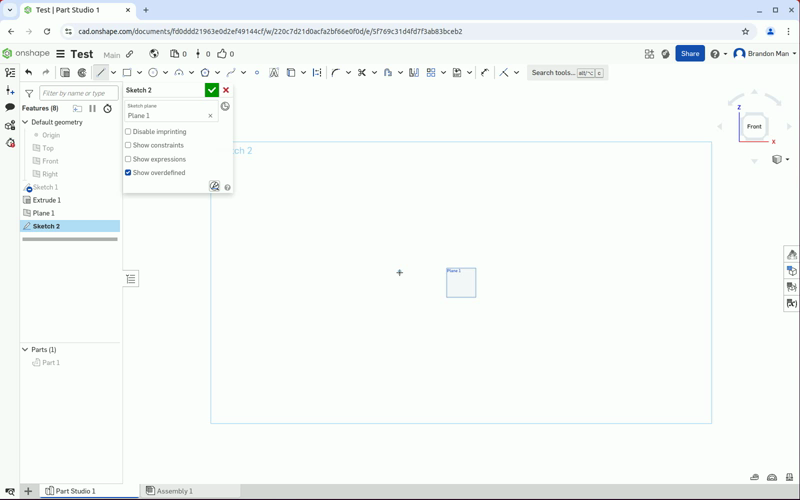
key_down(shift)
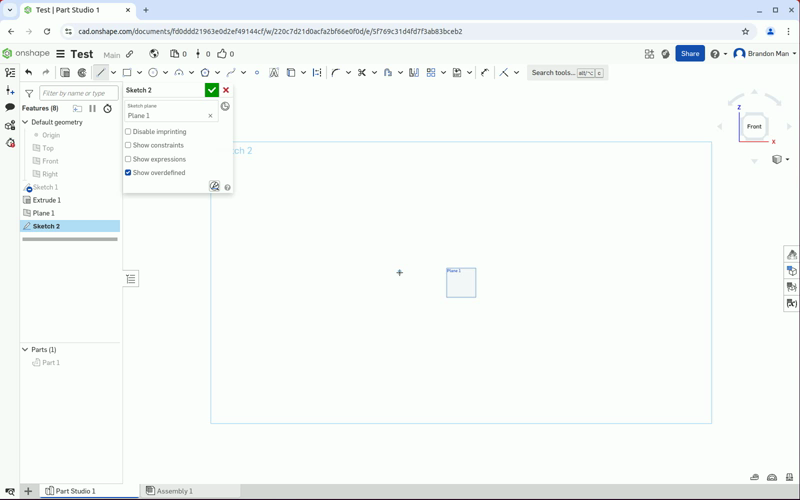
mouse_move(521, 272)
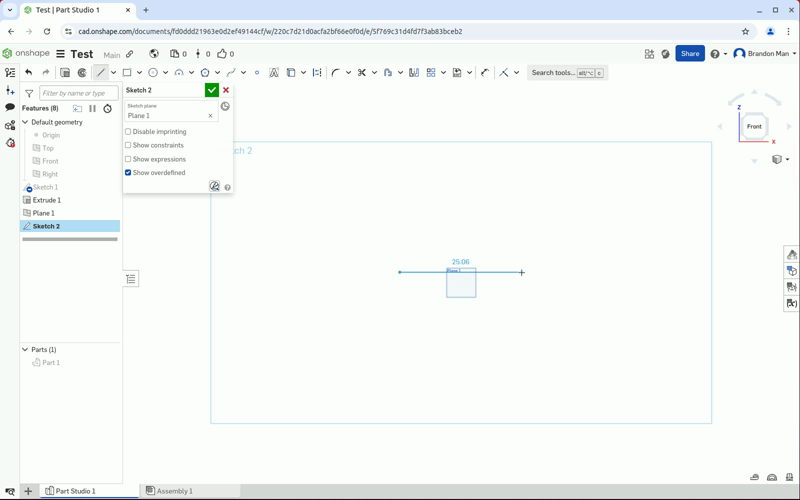
click(521, 272)
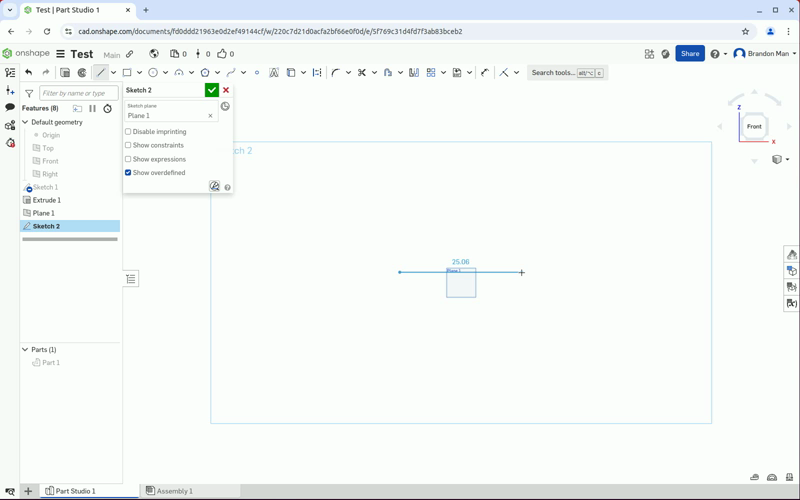
key_up(shift)
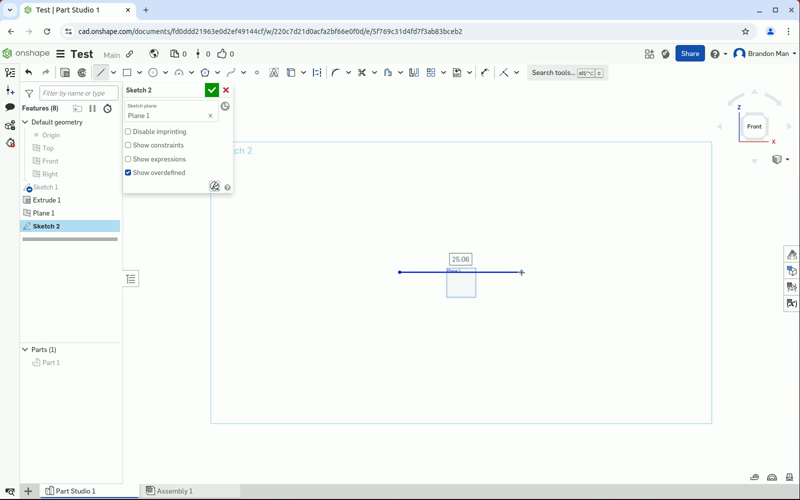
key_down(shift)
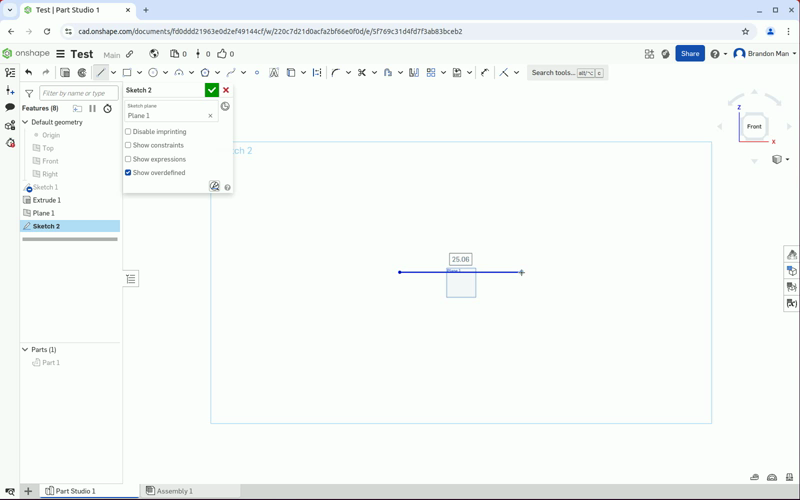
mouse_move(521, 174)
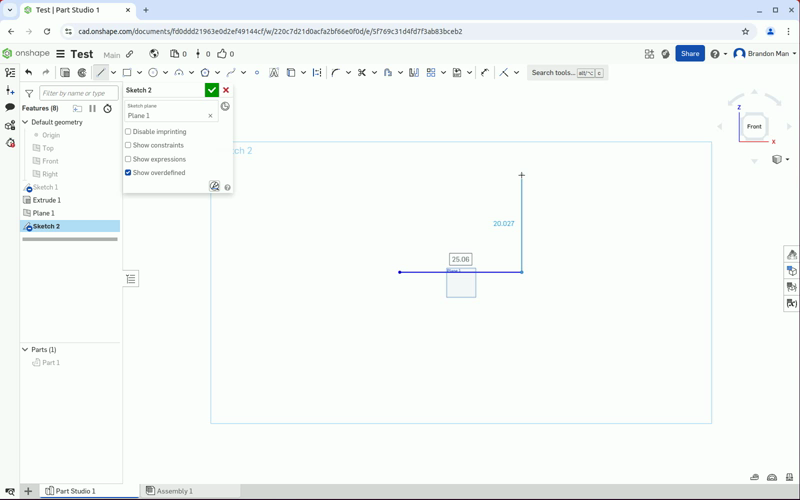
click(521, 174)
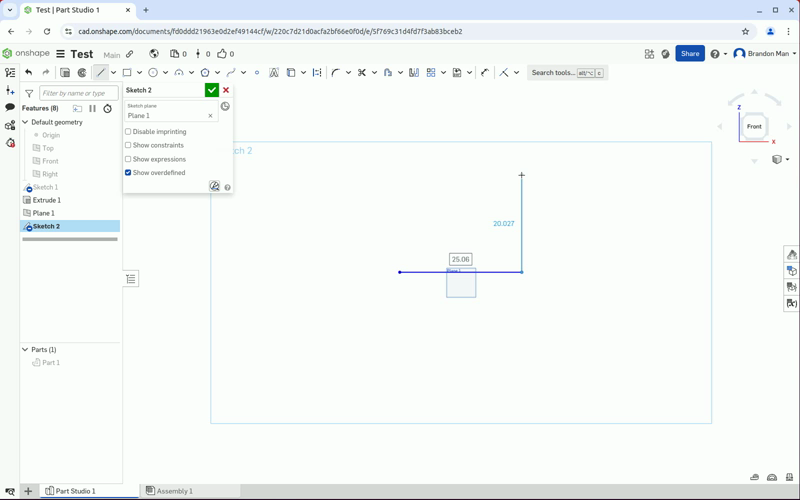
key_up(shift)
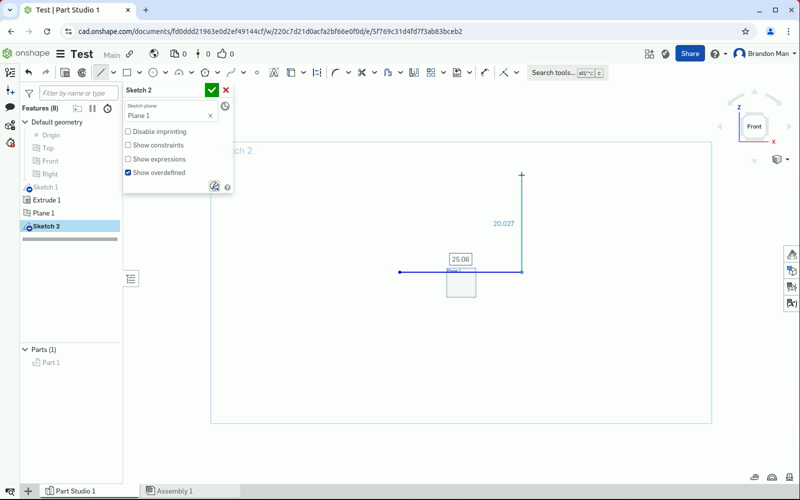
key_down(shift)
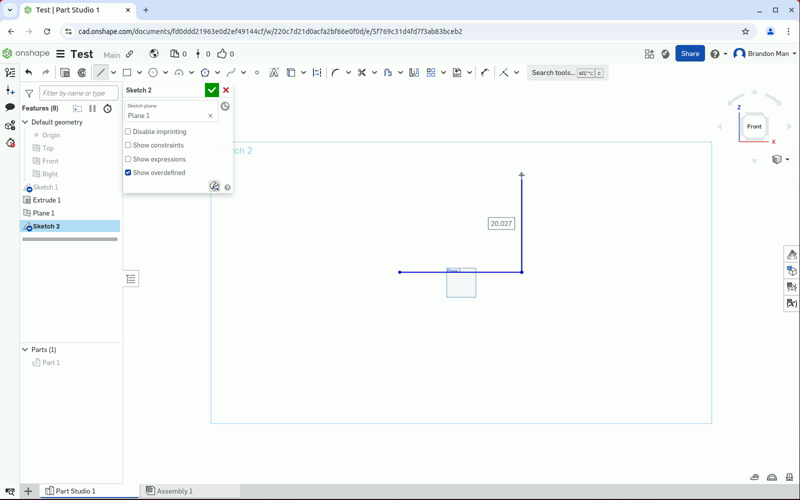
mouse_move(399, 174)
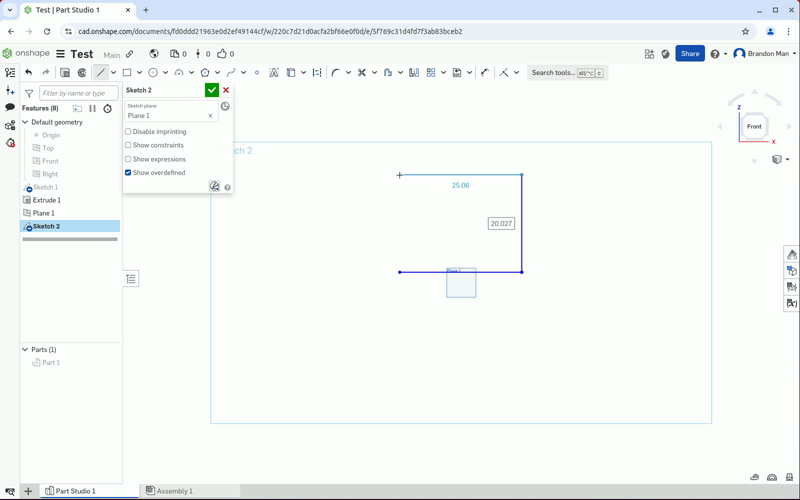
click(399, 174)
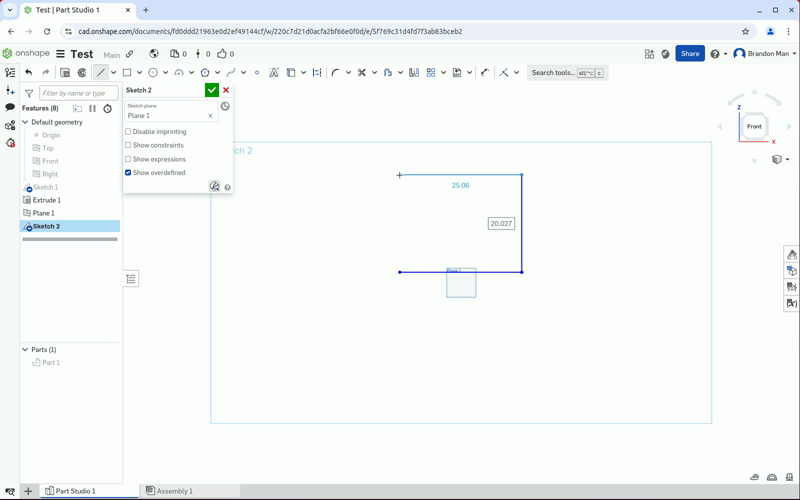
key_up(shift)
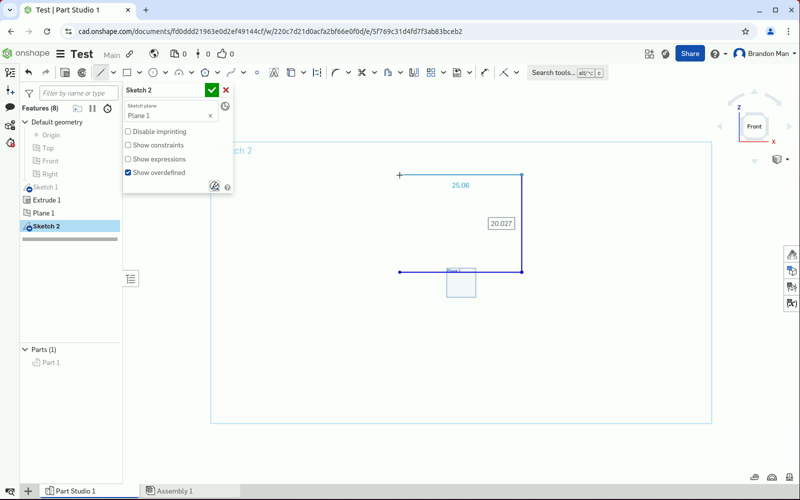
key_down(shift)
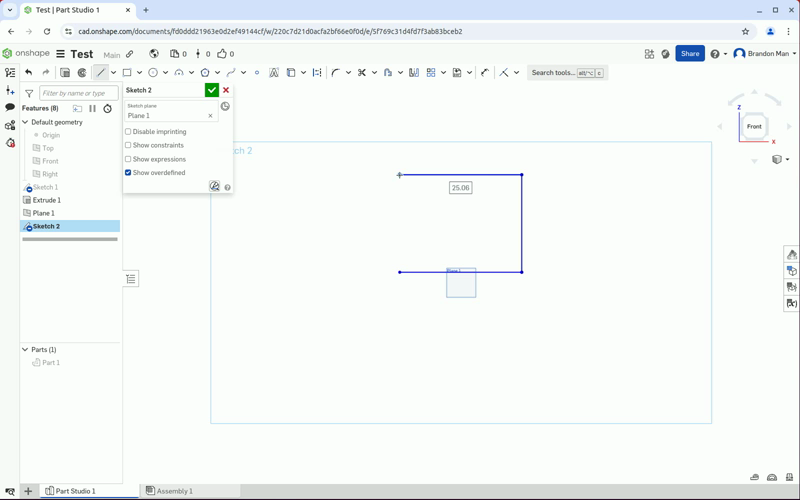
mouse_move(399, 272)
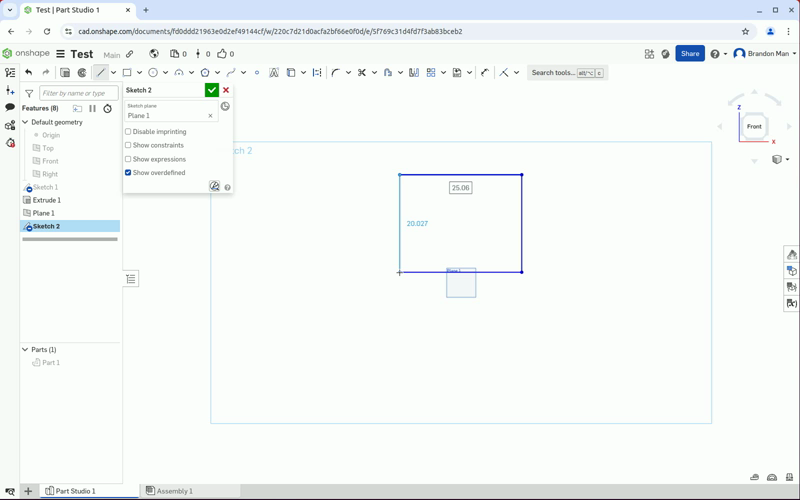
key_up(shift)
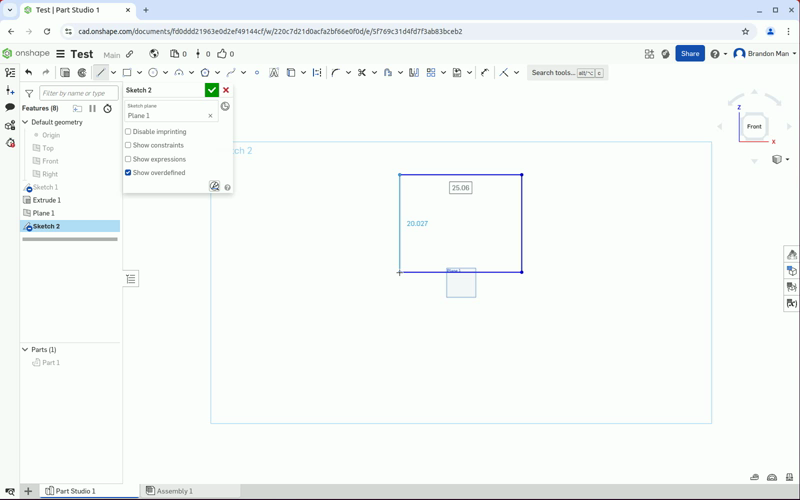
click(399, 272)
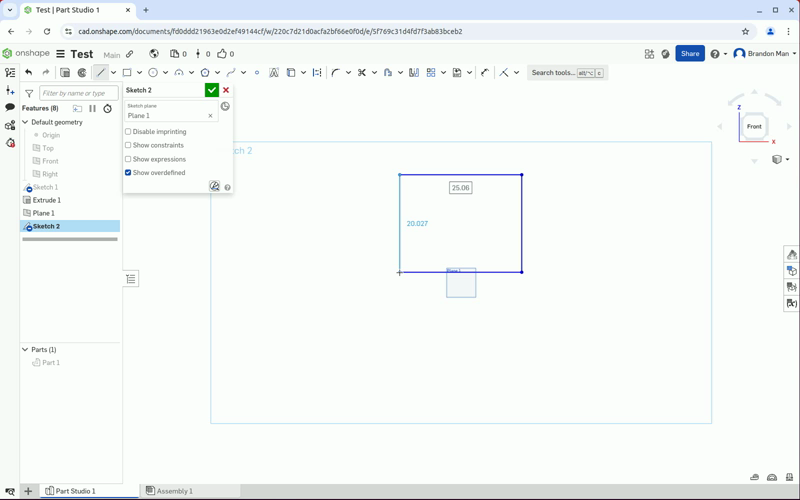
key(esc)
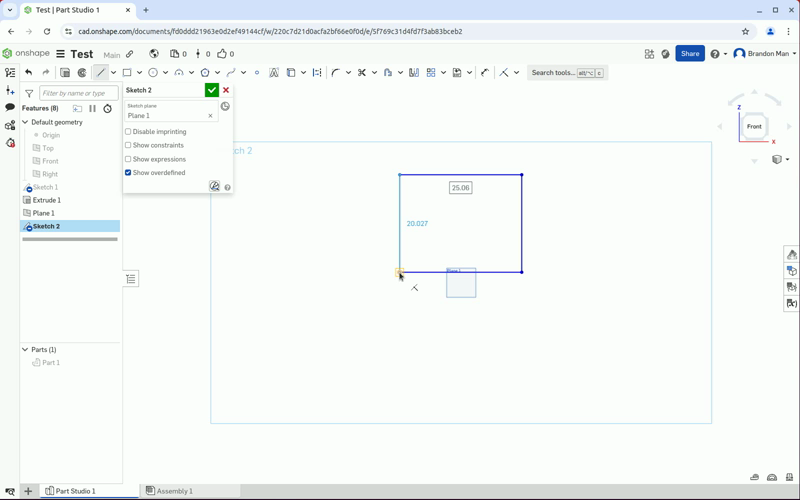
key(l)
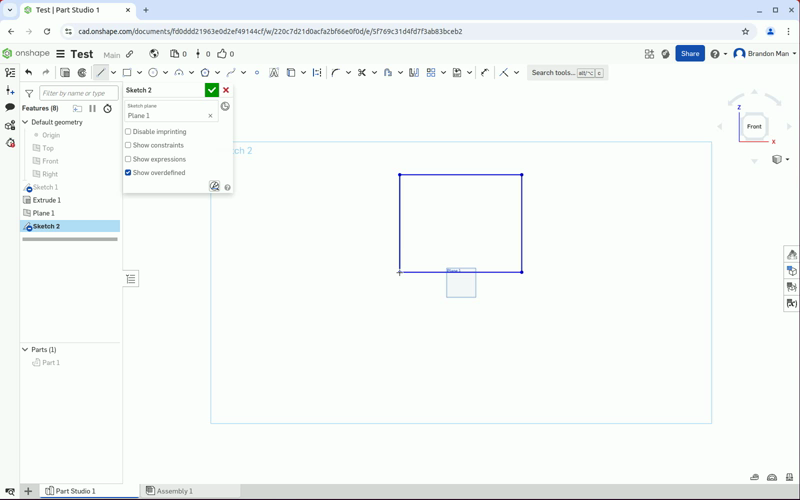
key_down(shift)
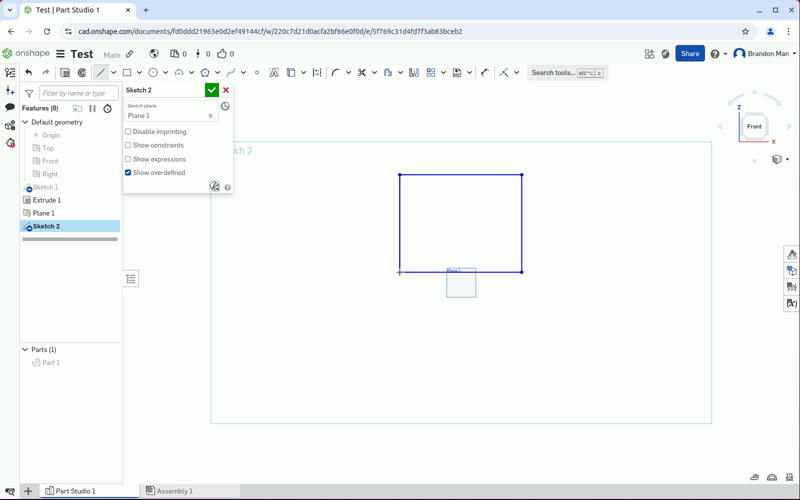
mouse_move(402, 269)
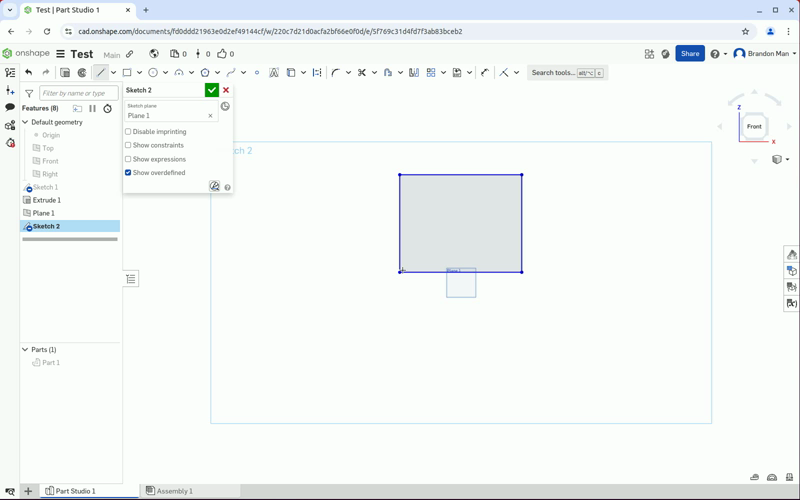
scroll(6)
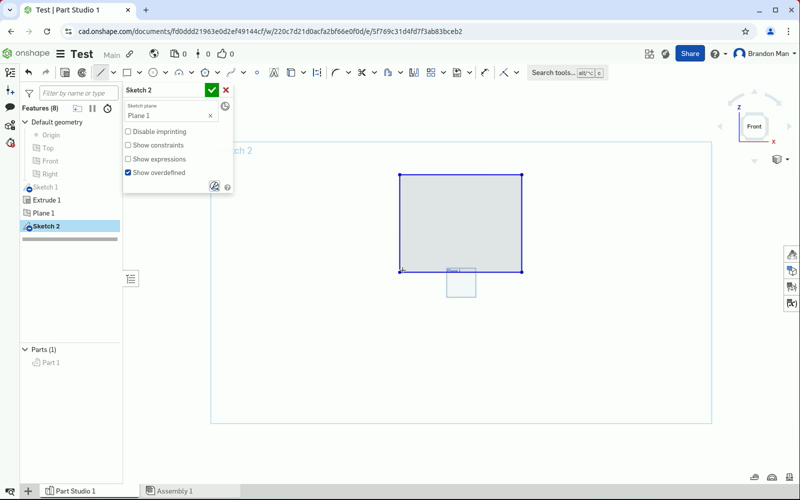
scroll(6)
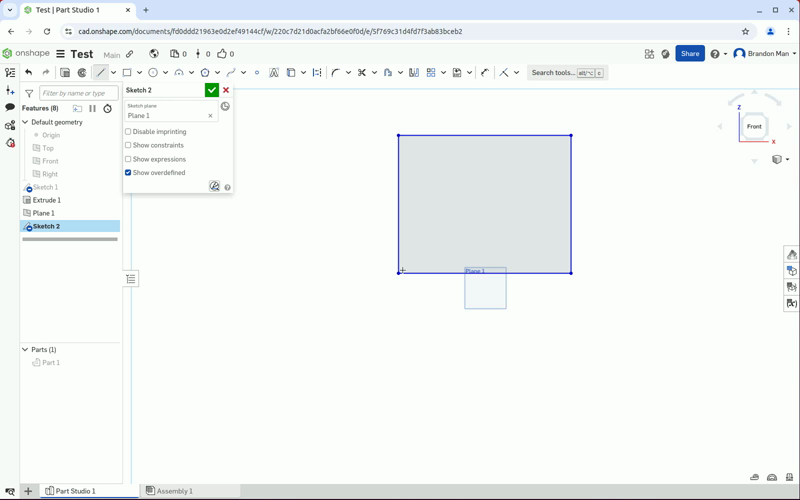
scroll(6)
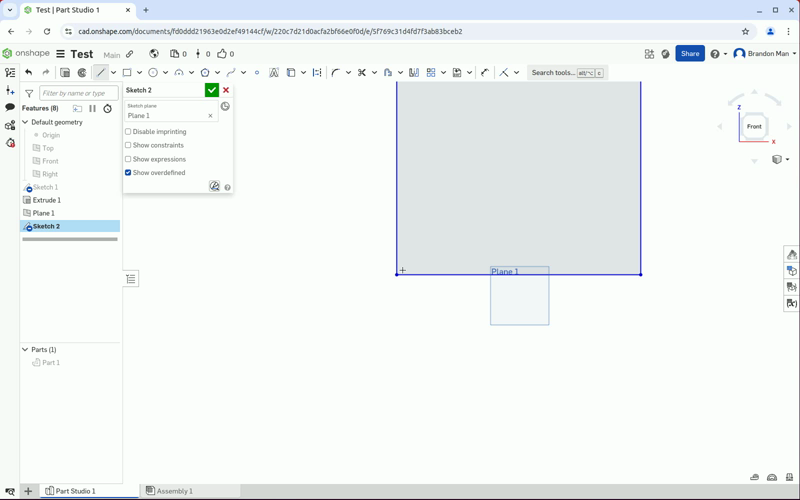
scroll(6)
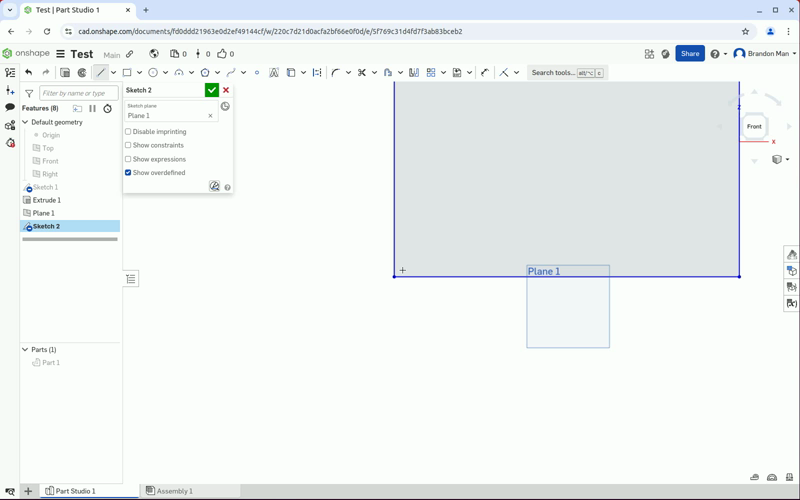
scroll(6)
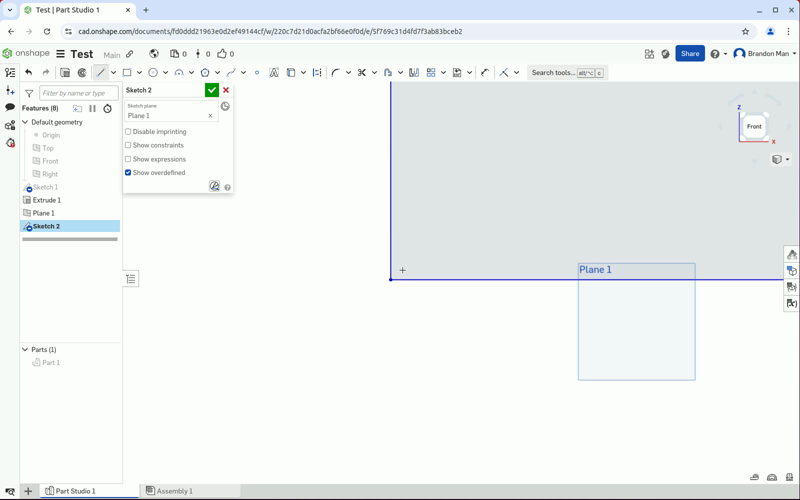
scroll(6)
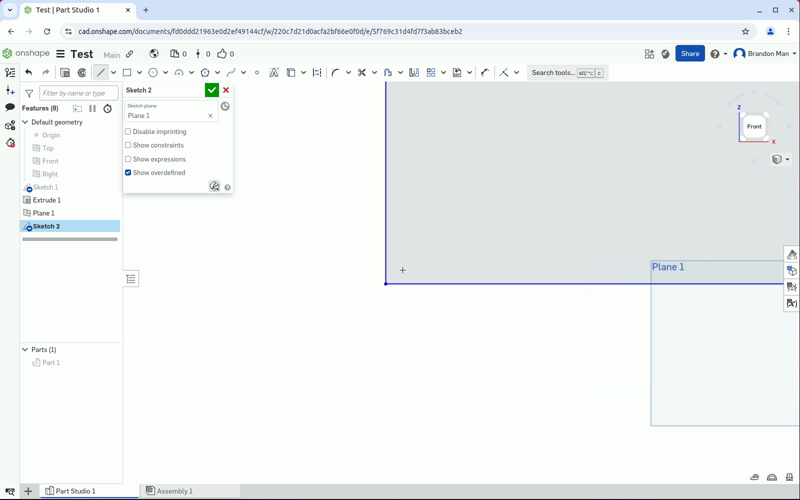
scroll(6)
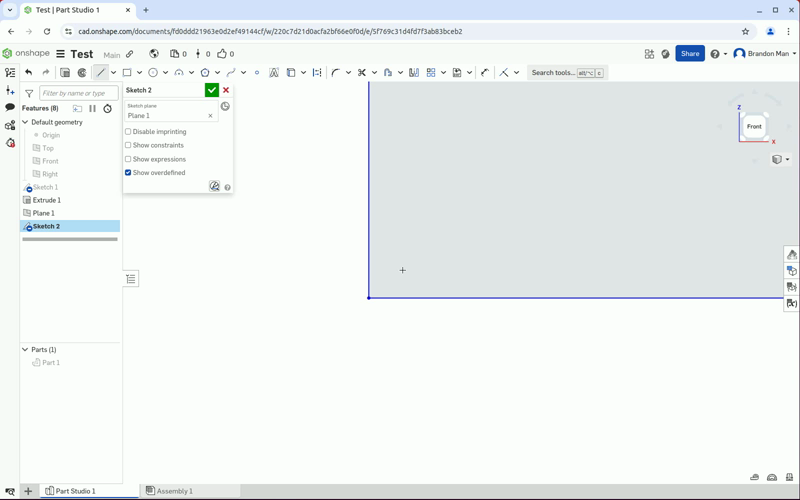
click(402, 269)
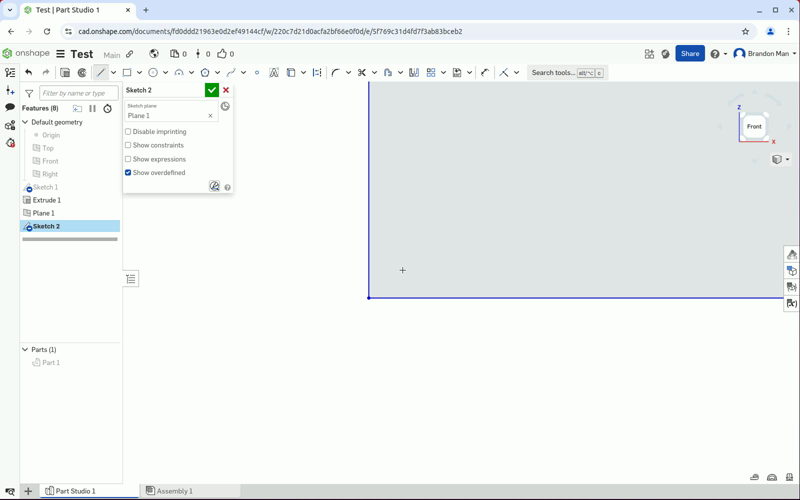
scroll(-6)
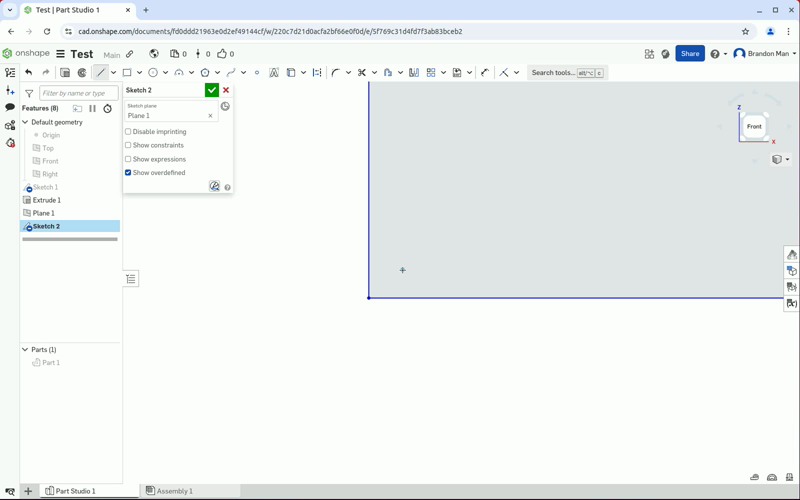
scroll(-6)
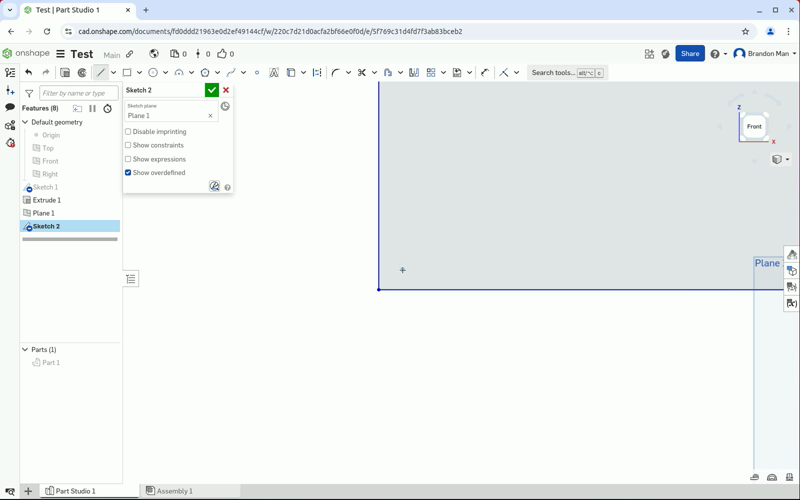
scroll(-6)
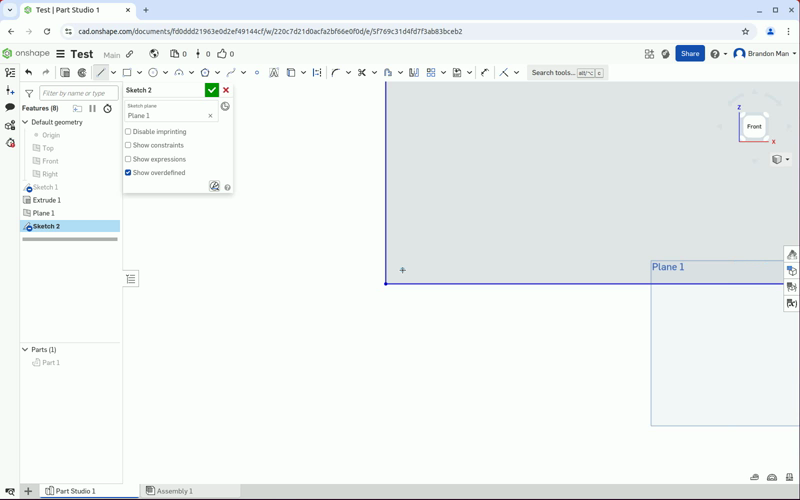
scroll(-6)
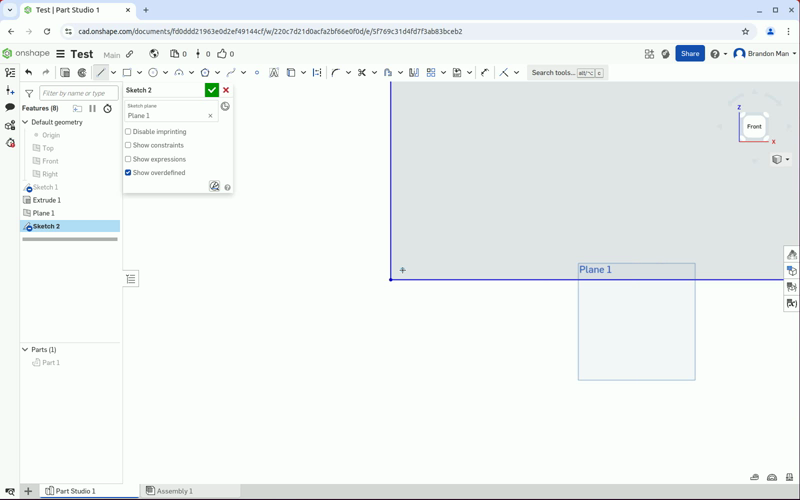
scroll(-6)
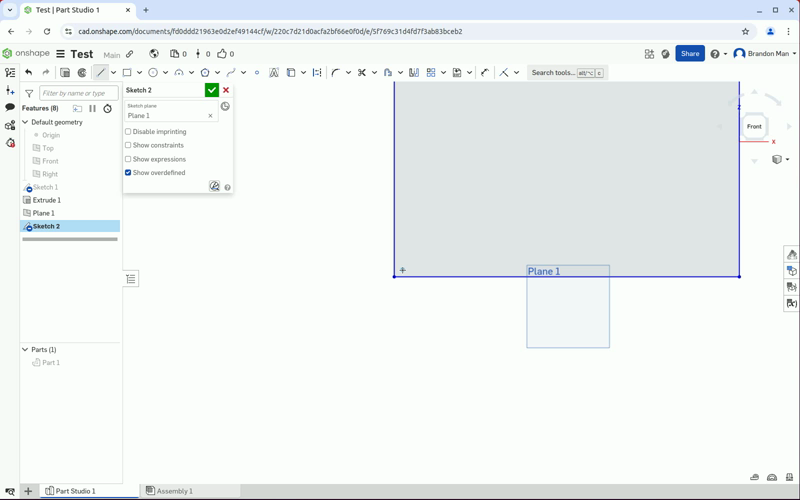
scroll(-6)
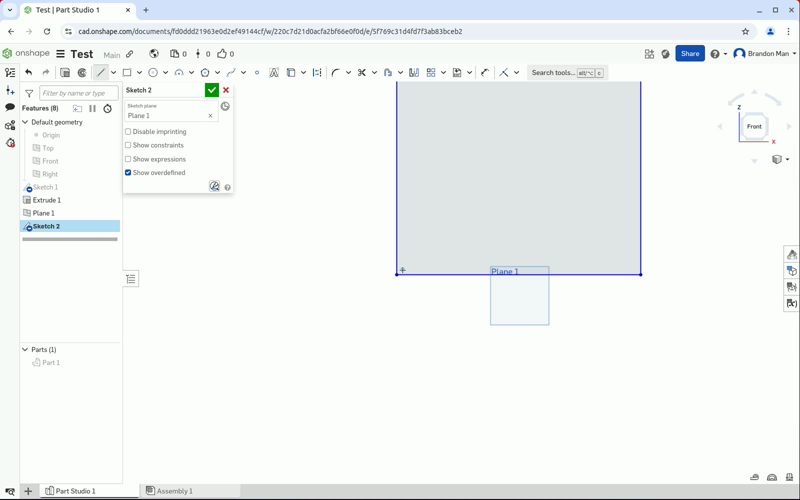
scroll(-6)
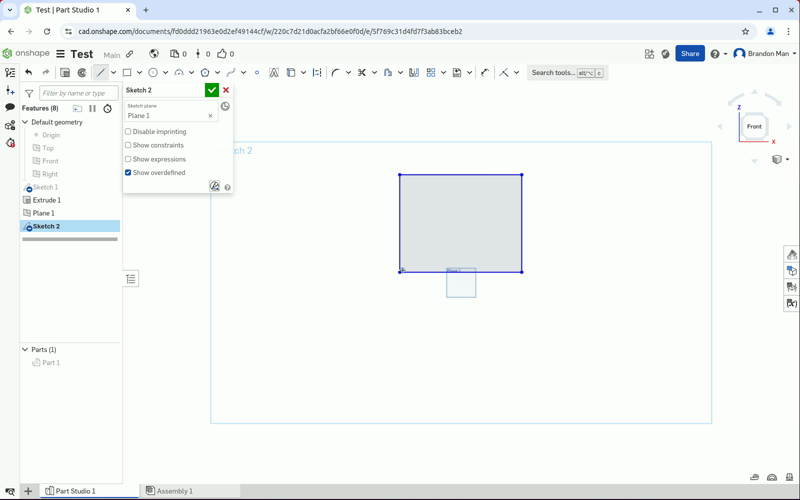
key_up(shift)
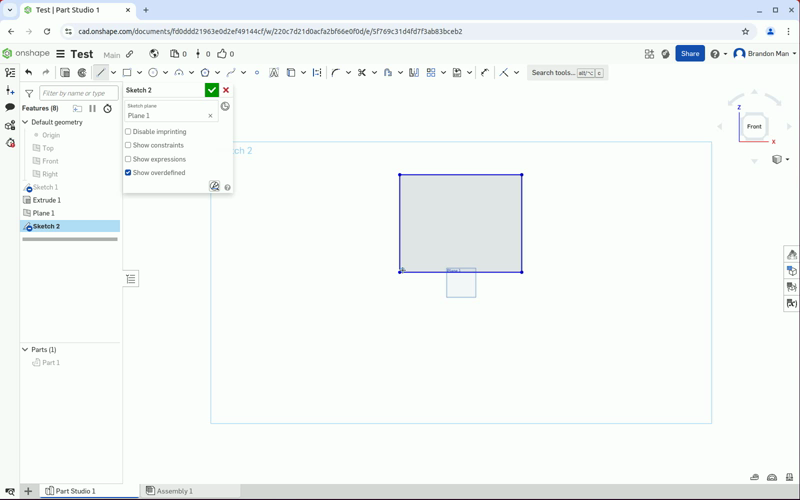
key_down(shift)
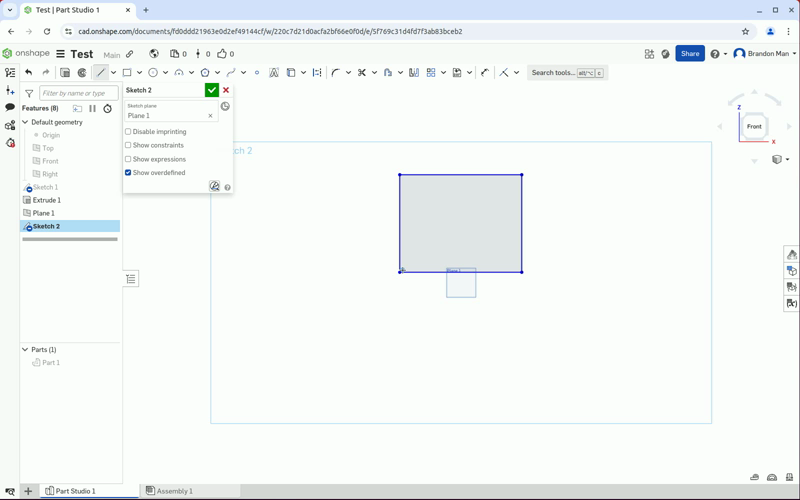
mouse_move(519, 269)
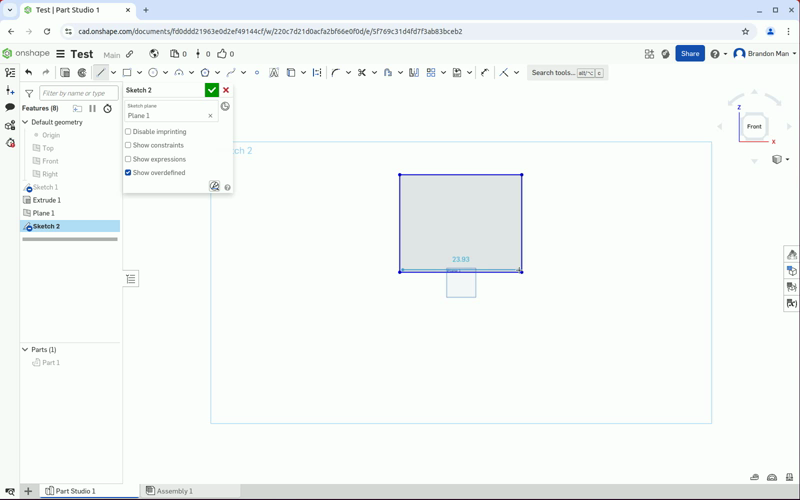
scroll(6)
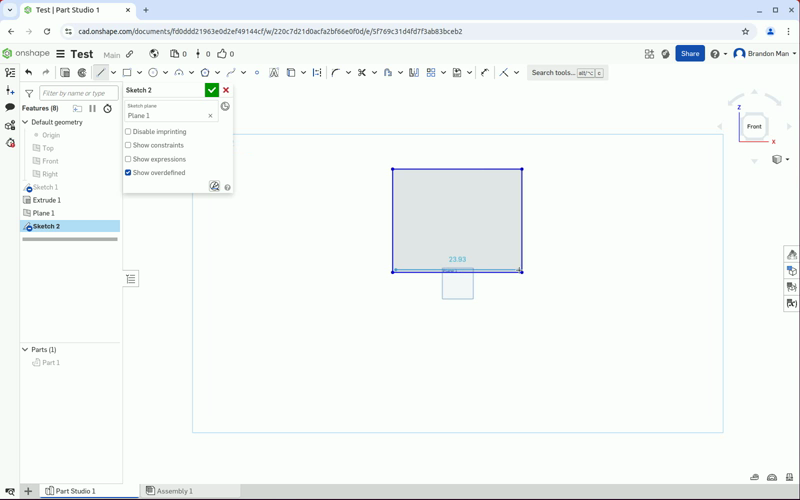
scroll(6)
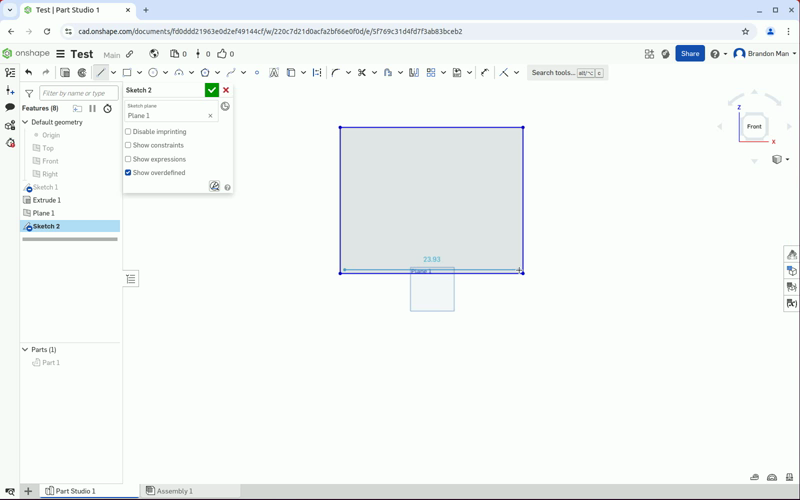
scroll(6)
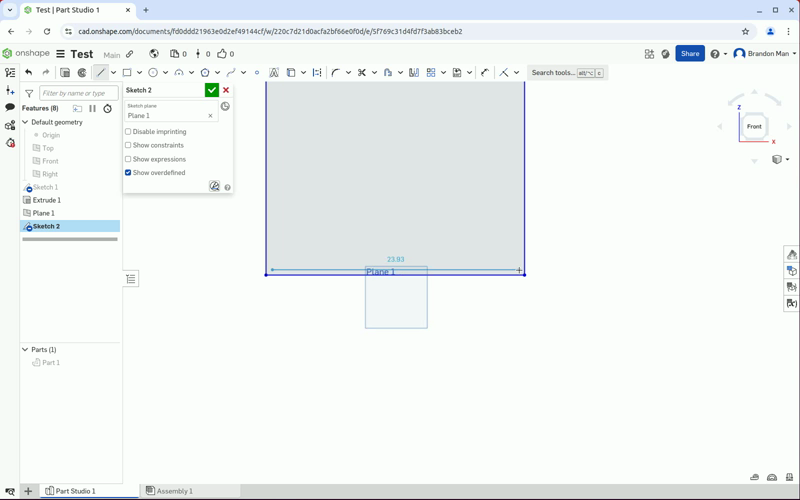
scroll(6)
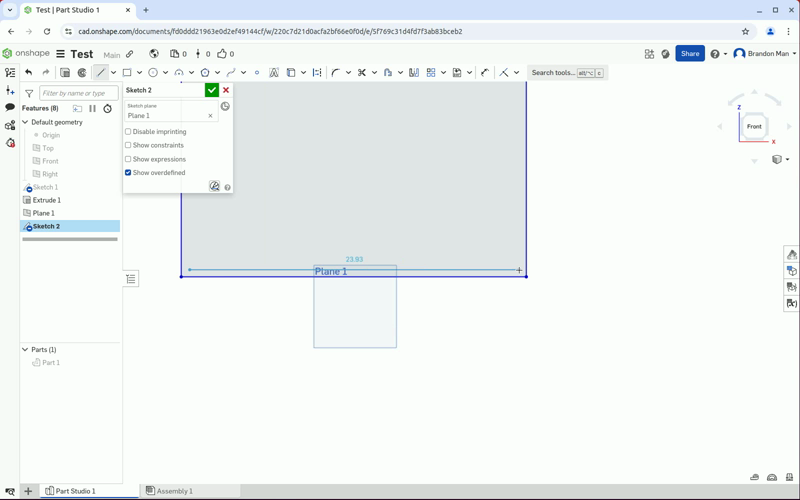
scroll(6)
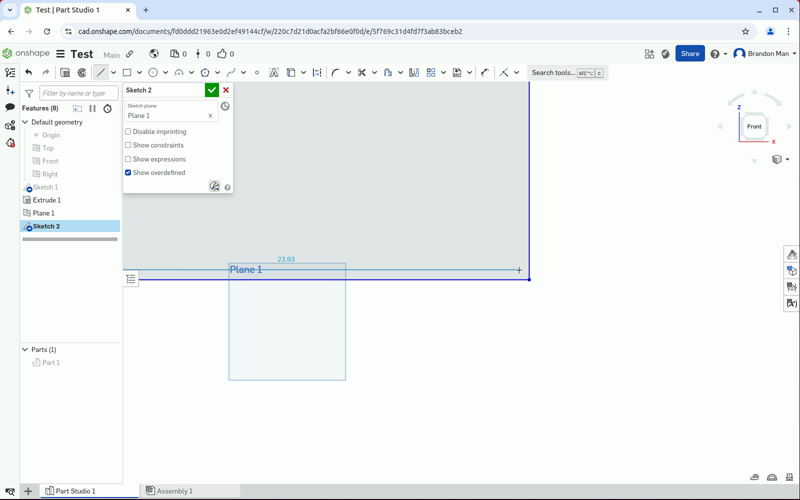
scroll(6)
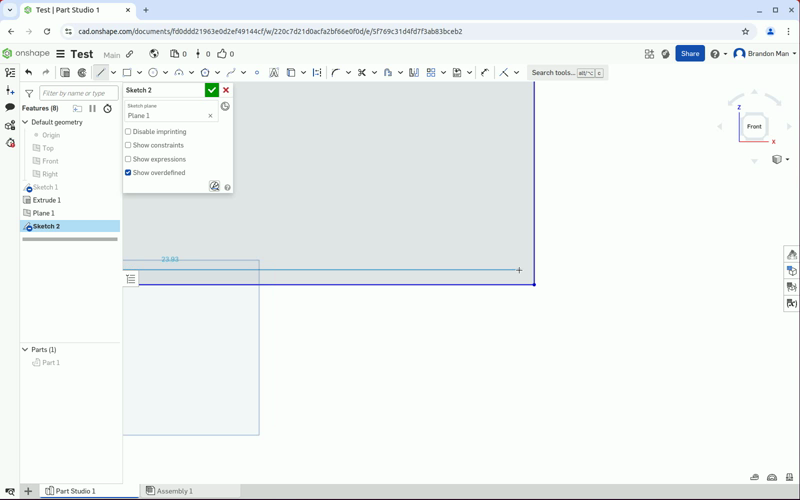
scroll(6)
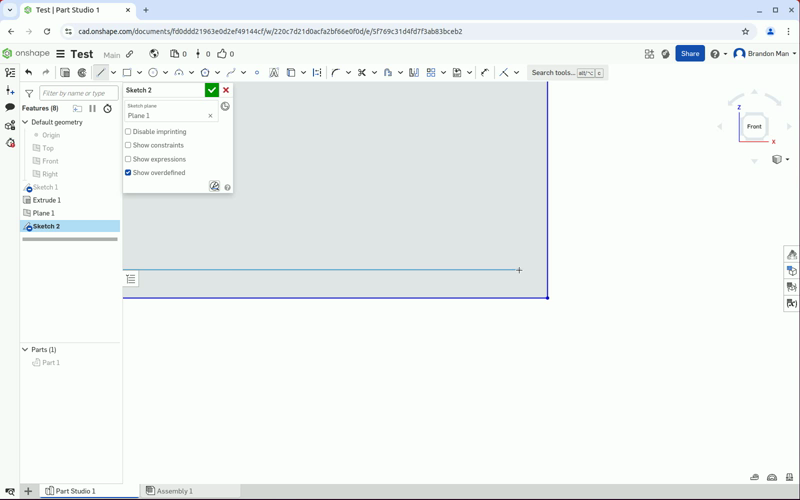
click(519, 269)
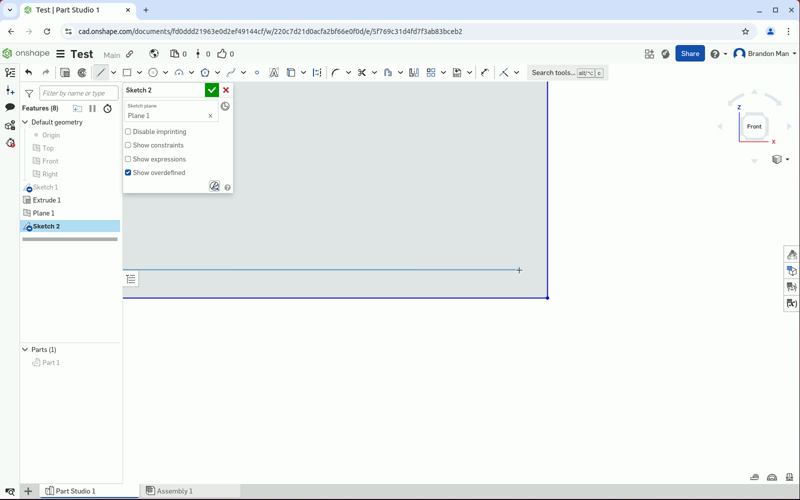
scroll(-6)
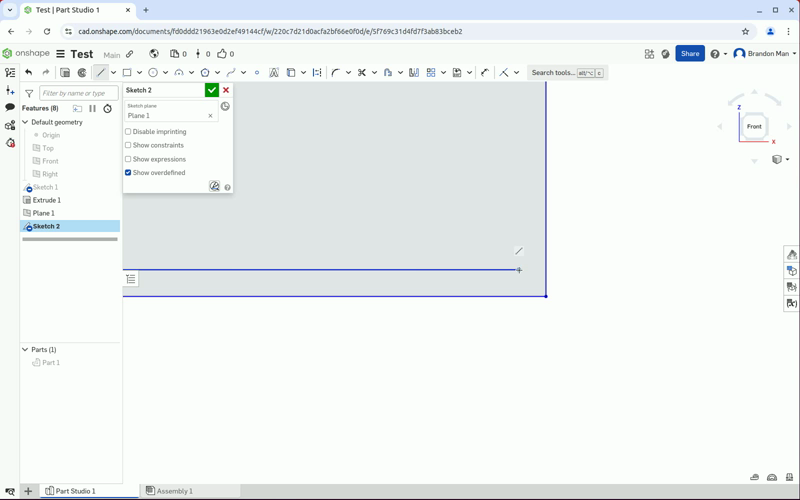
scroll(-6)
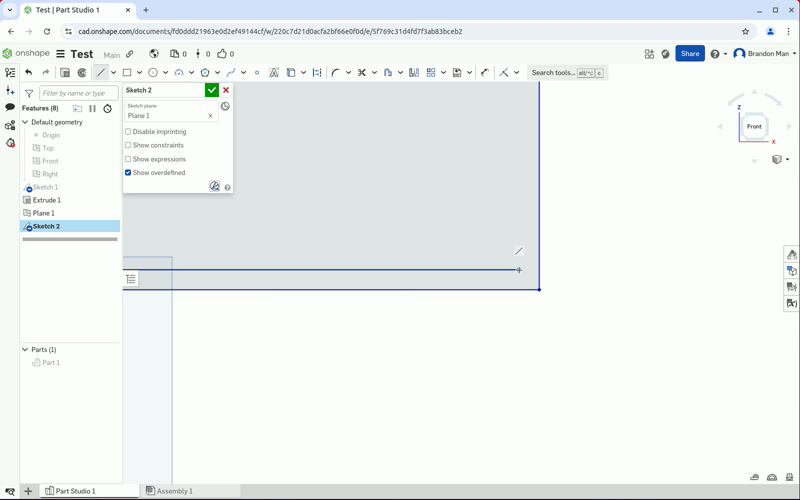
scroll(-6)
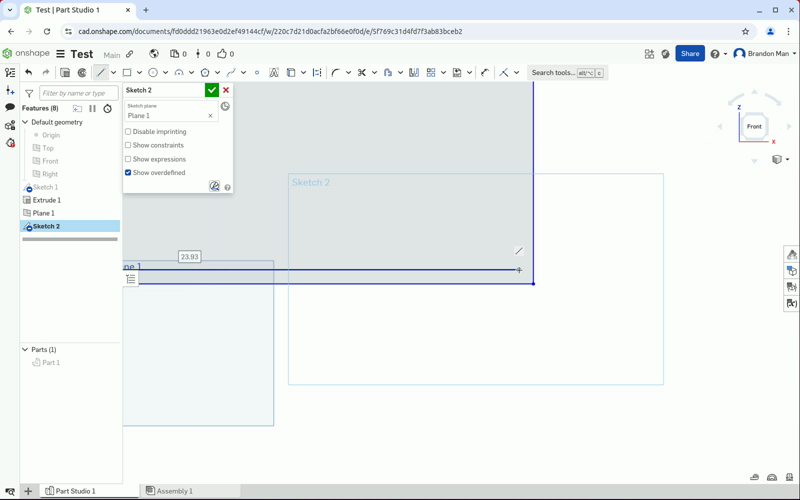
scroll(-6)
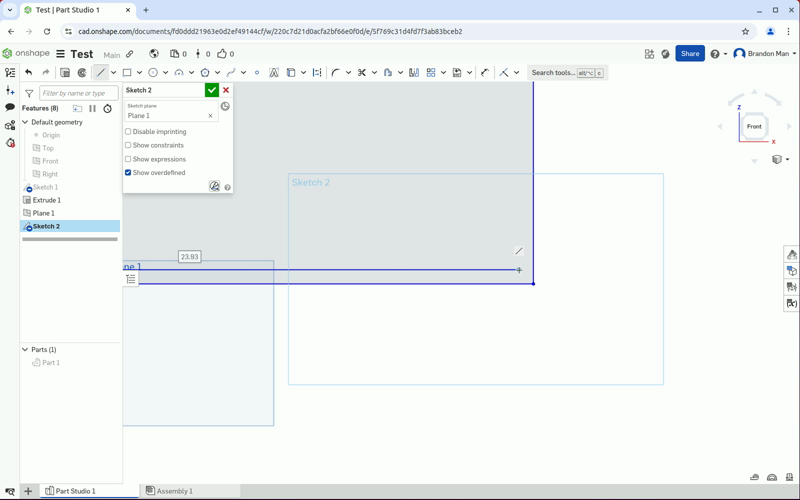
scroll(-6)
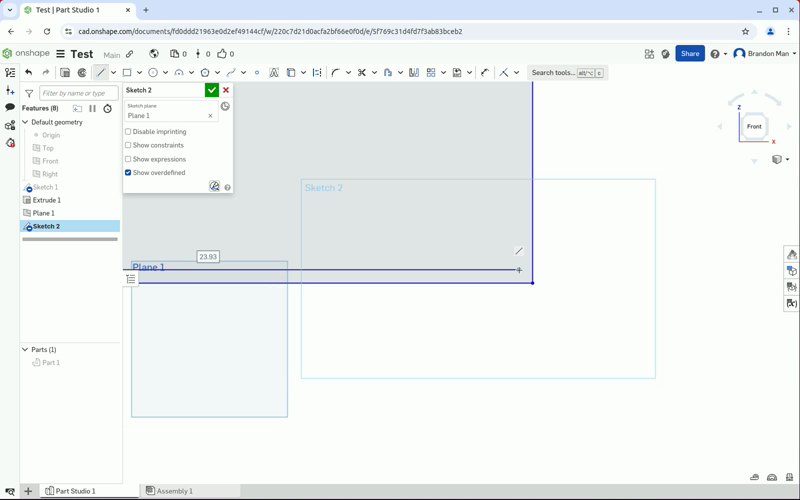
scroll(-6)
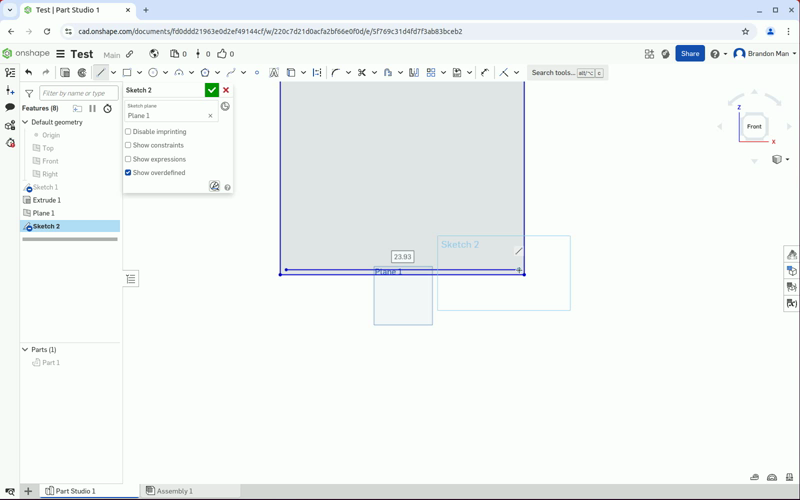
scroll(-6)
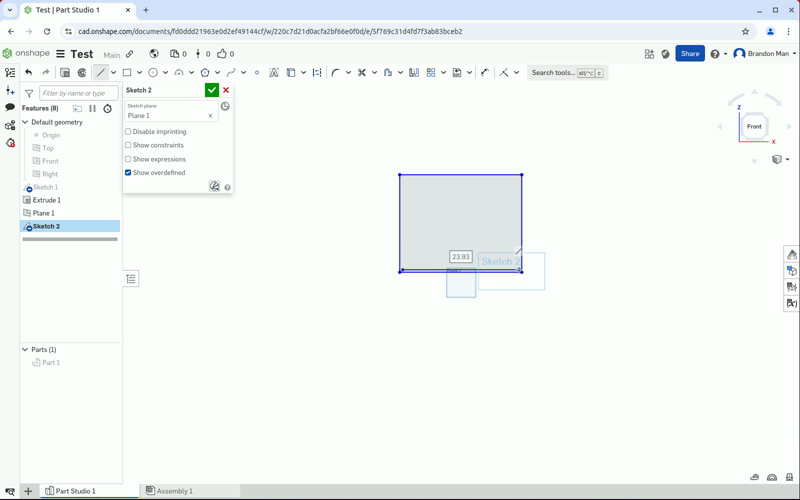
key_up(shift)
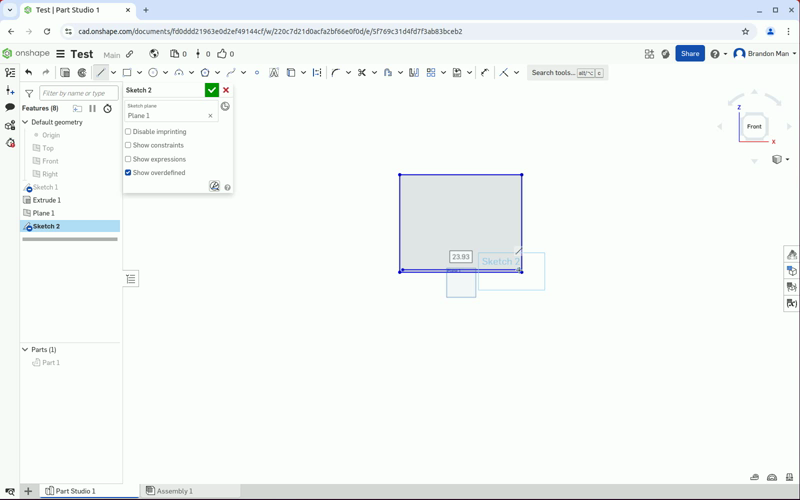
key_down(shift)
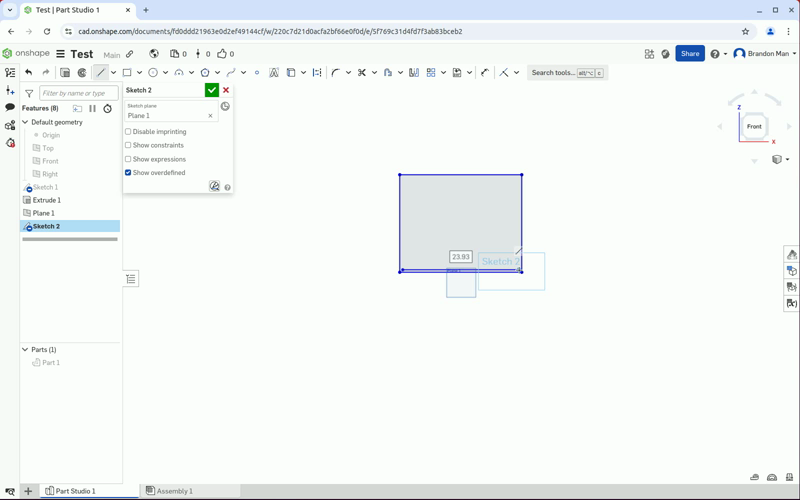
mouse_move(519, 177)
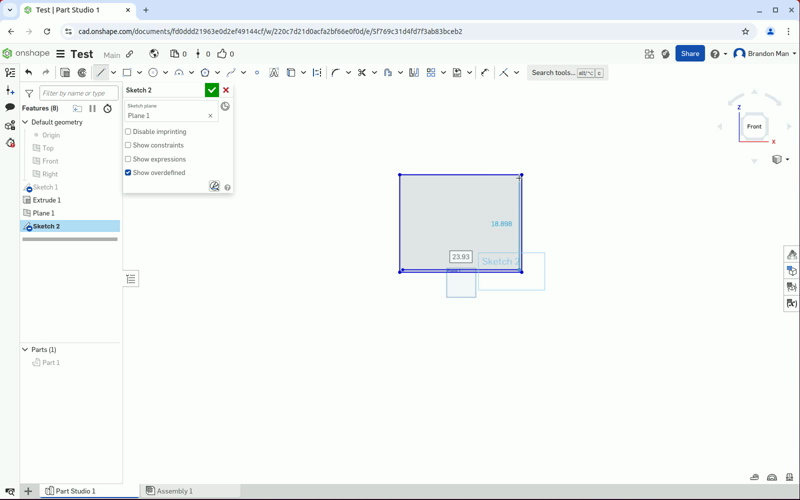
scroll(6)
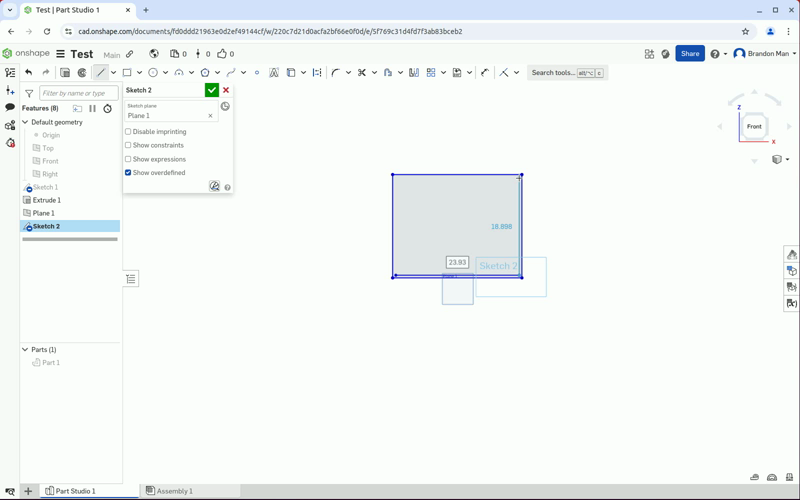
scroll(6)
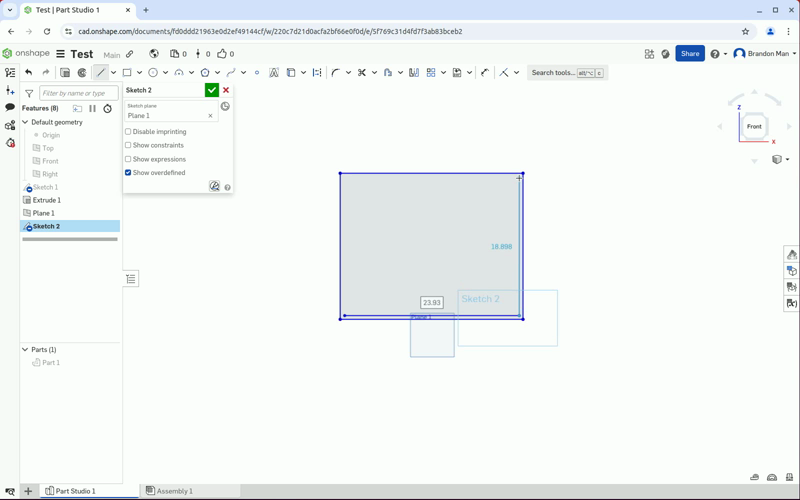
scroll(6)
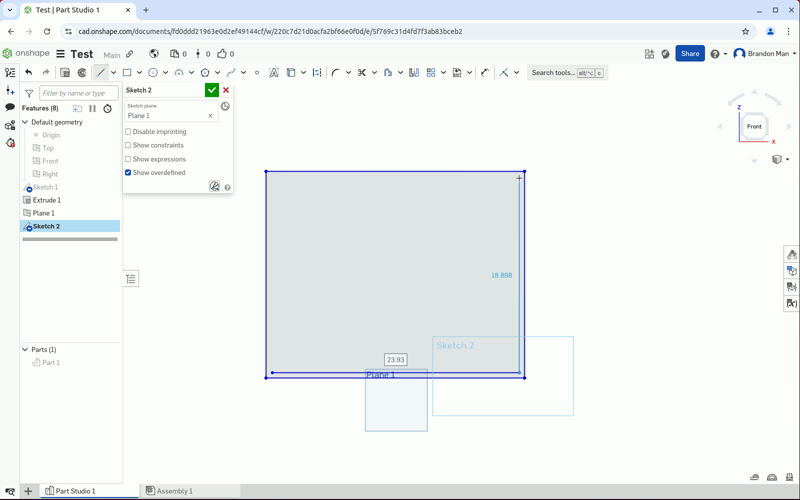
scroll(6)
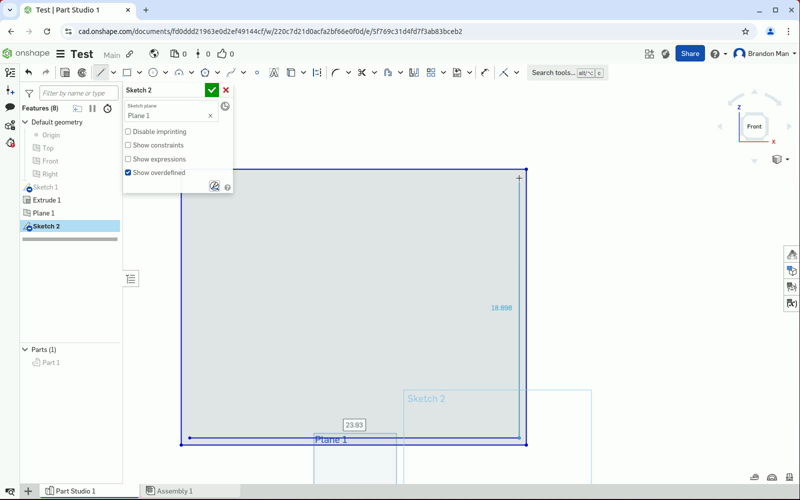
scroll(6)
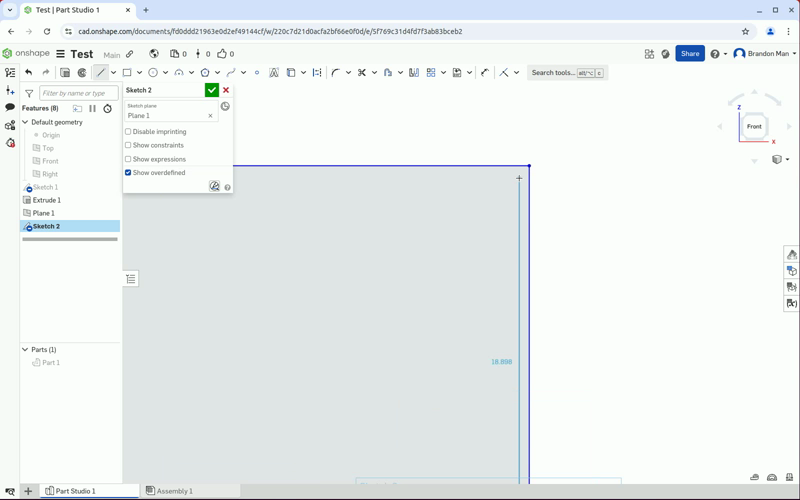
scroll(6)
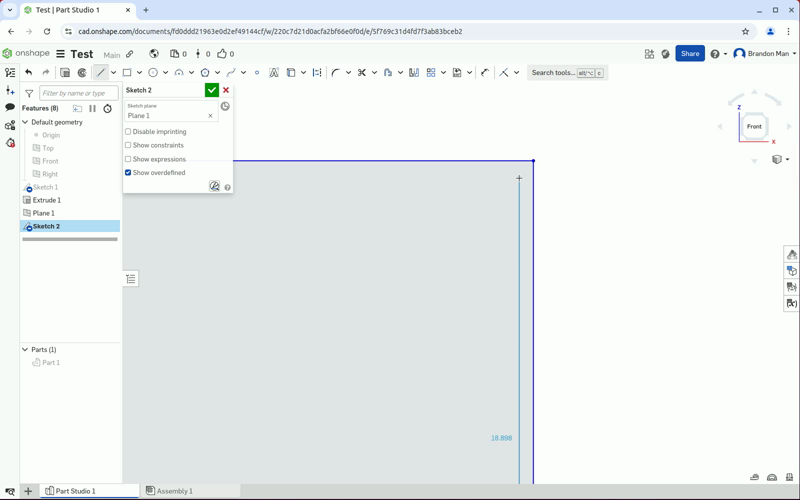
scroll(6)
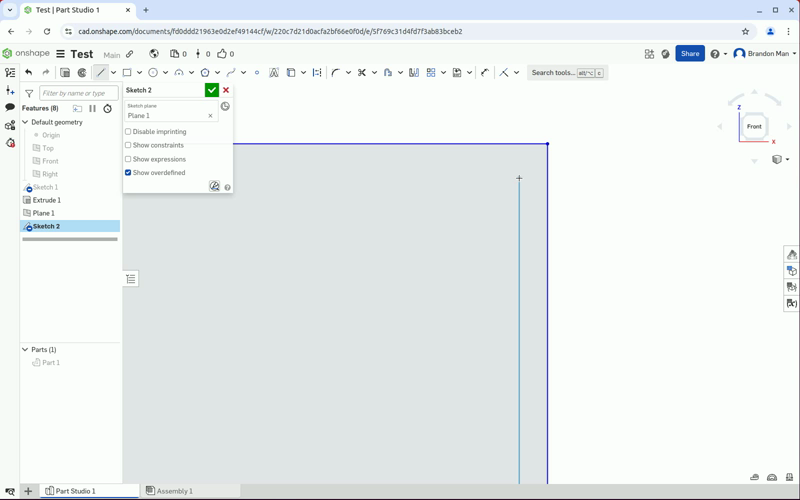
click(519, 177)
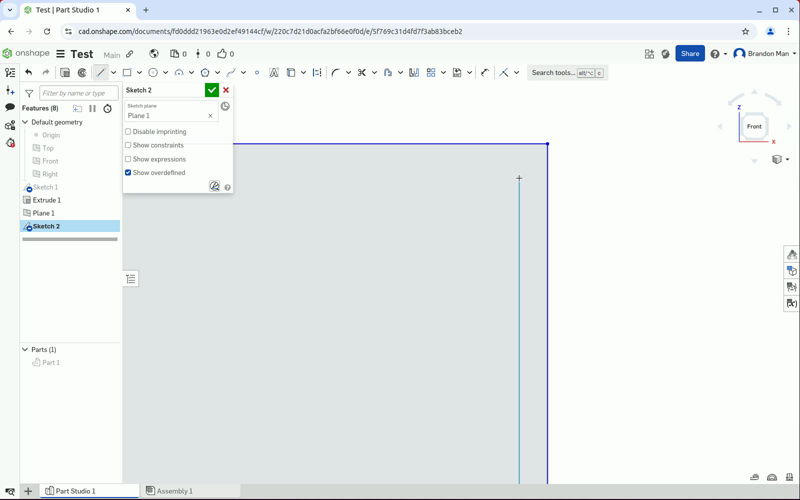
scroll(-6)
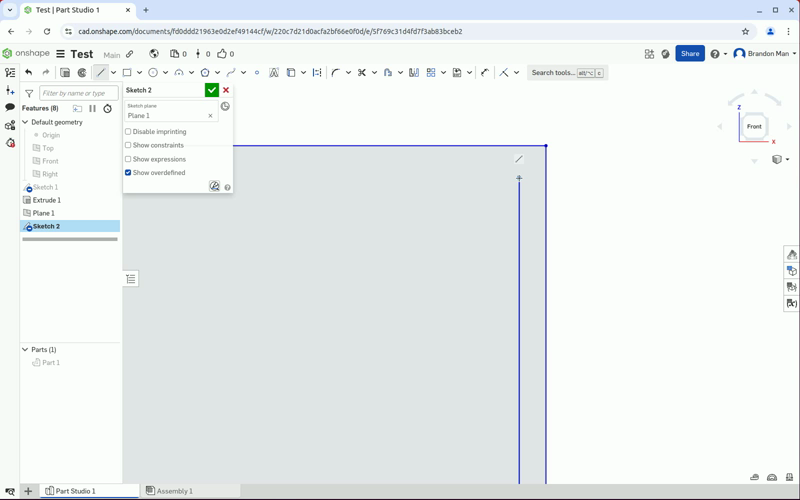
scroll(-6)
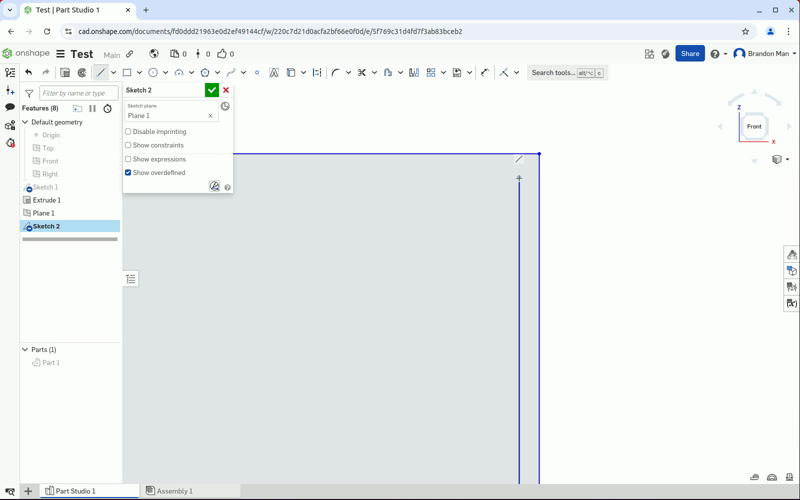
scroll(-6)
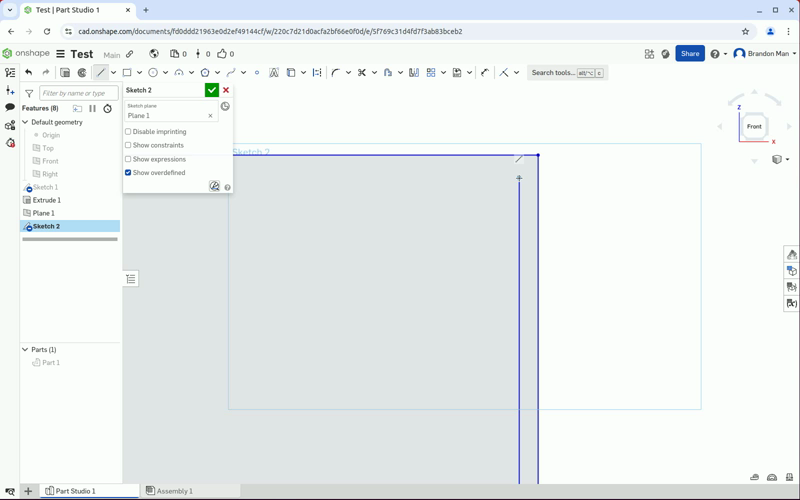
scroll(-6)
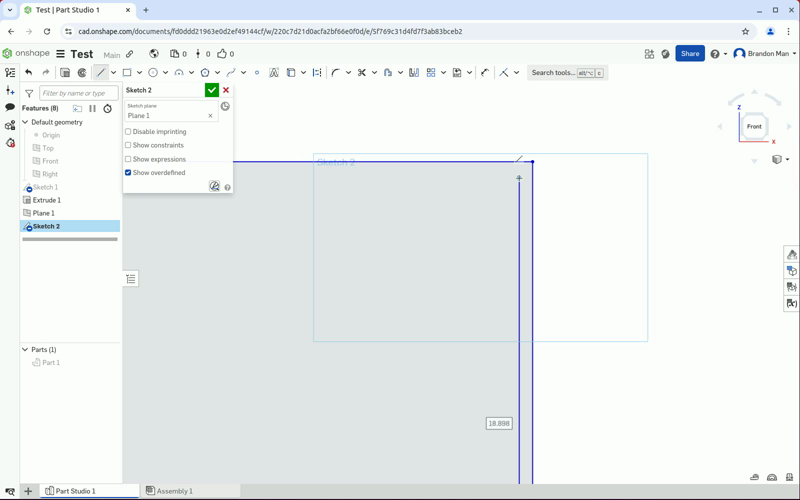
scroll(-6)
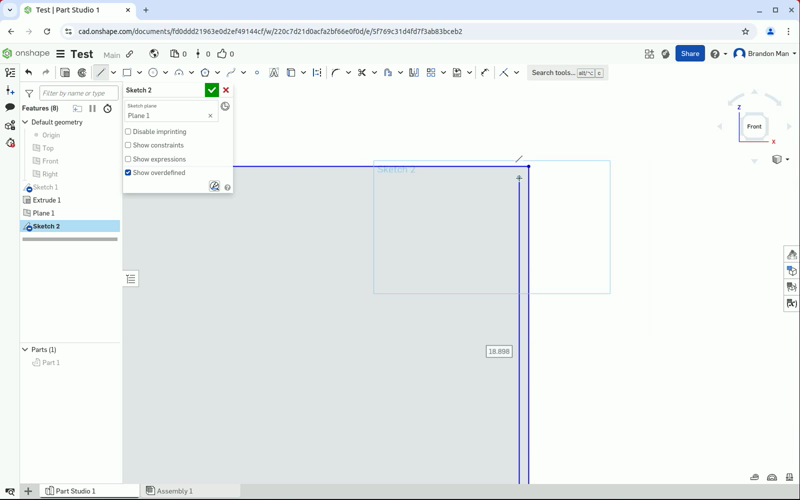
scroll(-6)
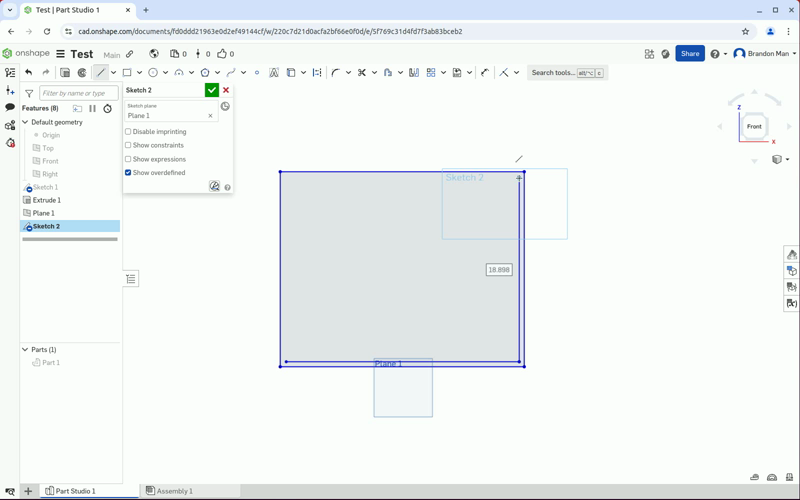
scroll(-6)
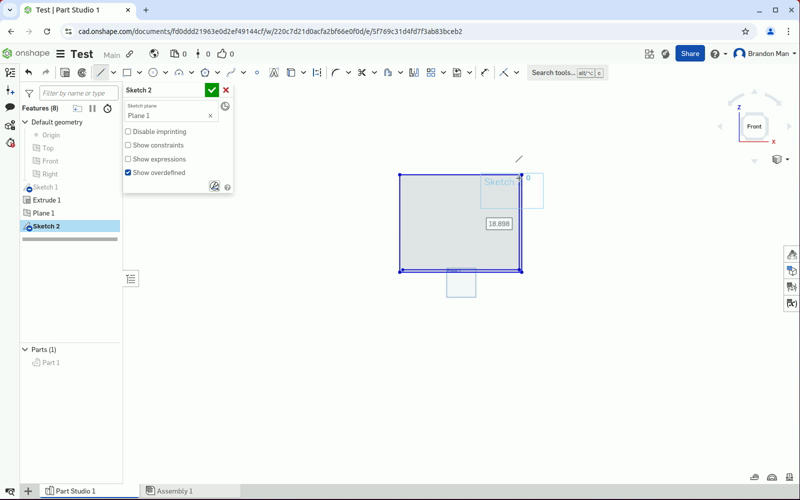
key_up(shift)
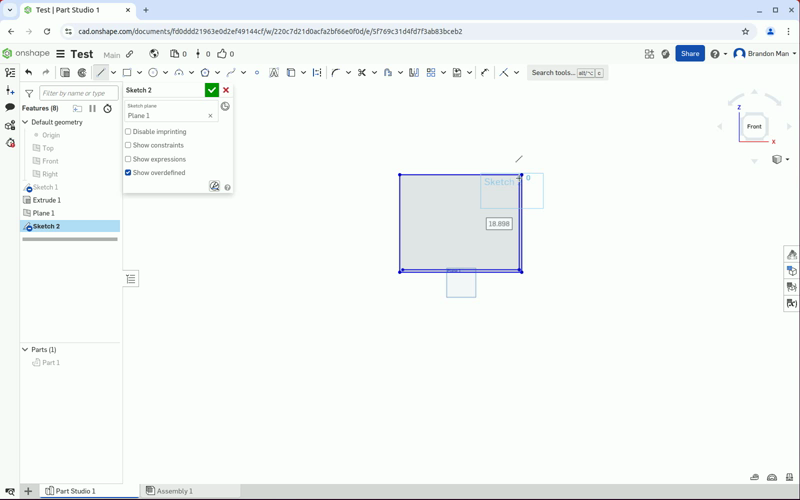
key_down(shift)
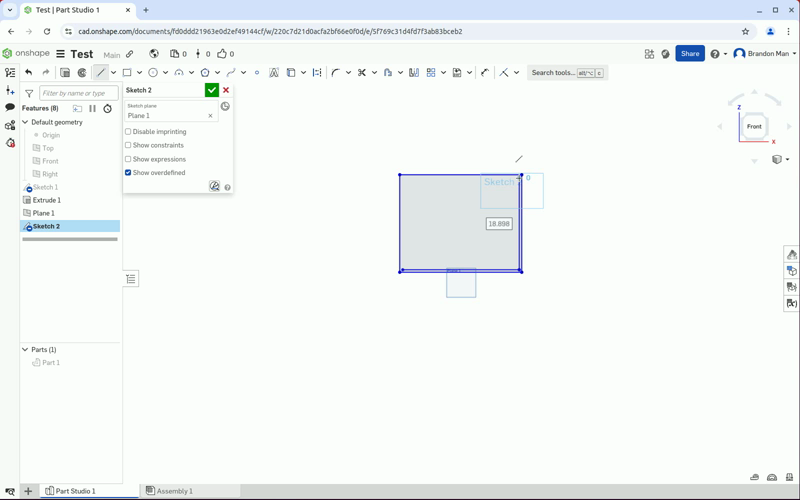
mouse_move(402, 177)
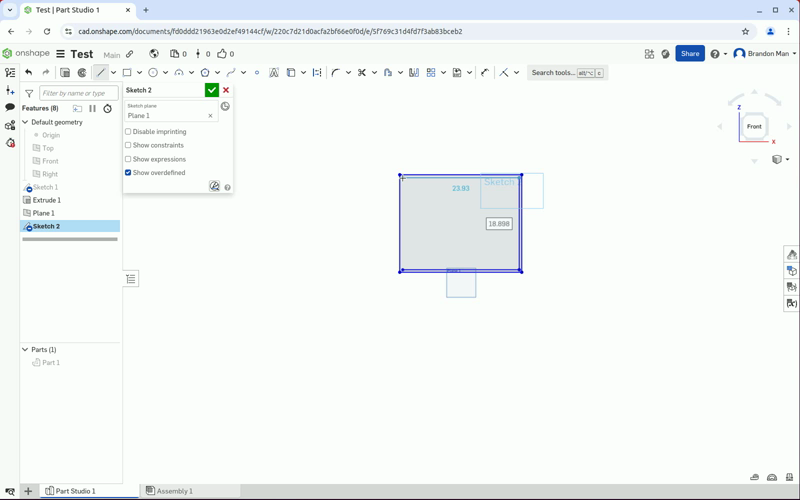
scroll(6)
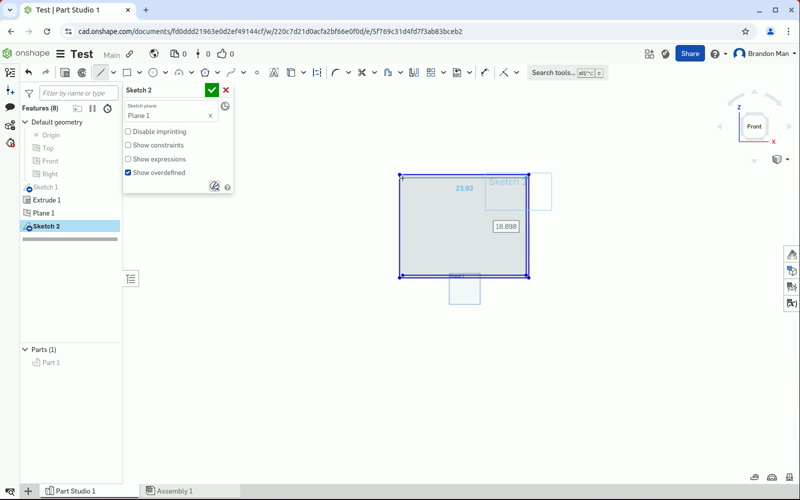
scroll(6)
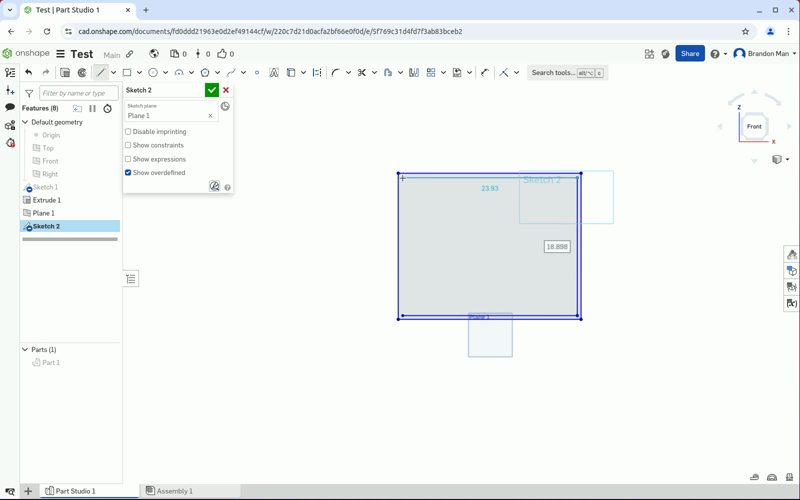
scroll(6)
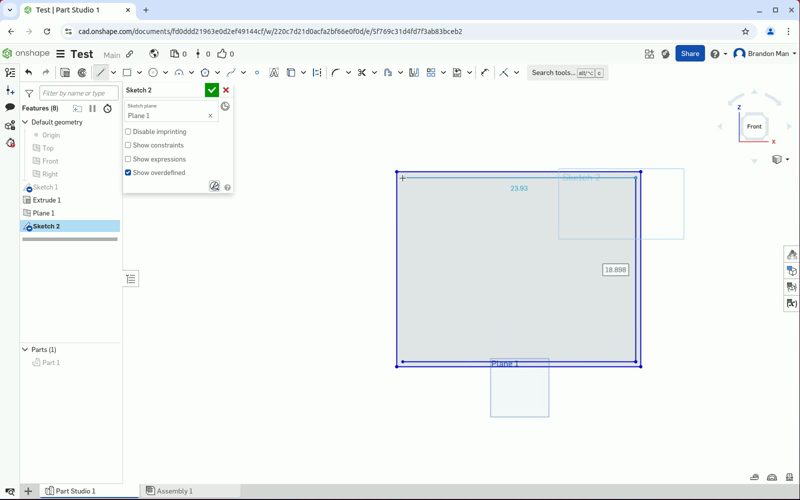
scroll(6)
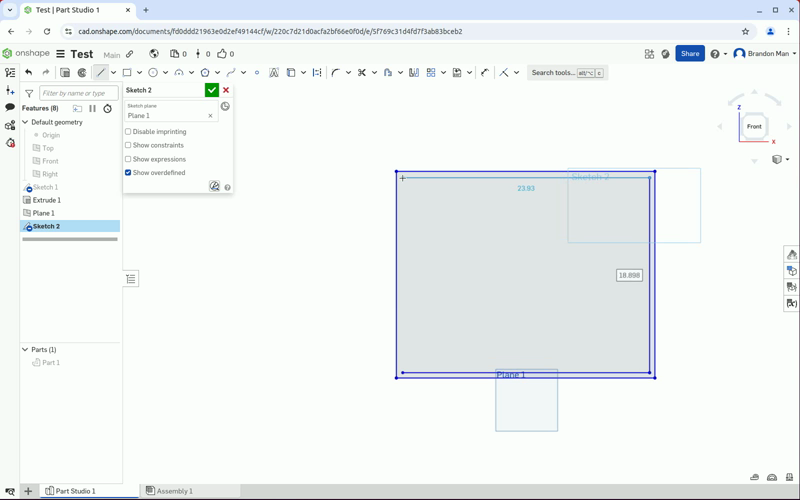
scroll(6)
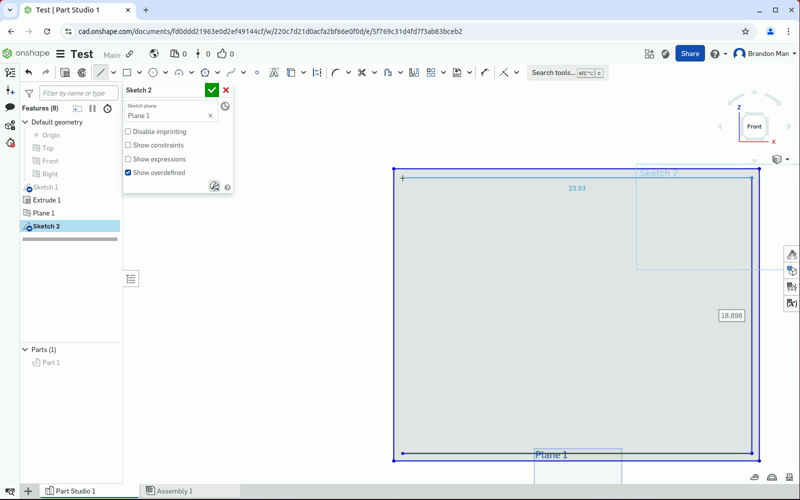
scroll(6)
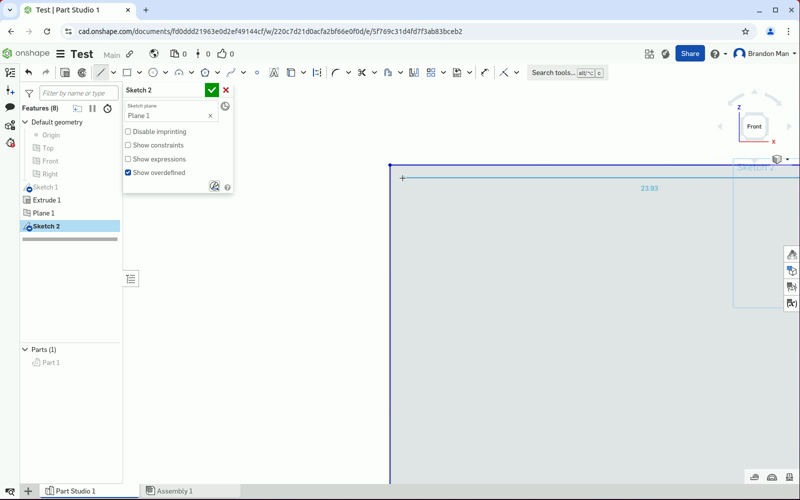
scroll(6)
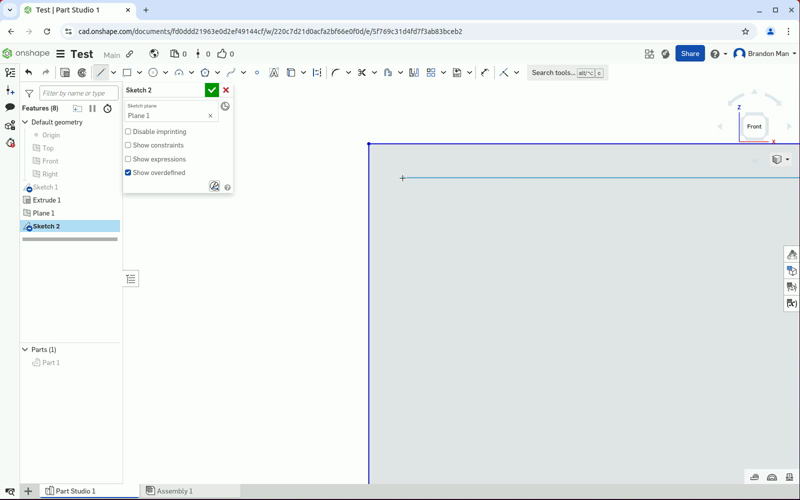
click(402, 177)
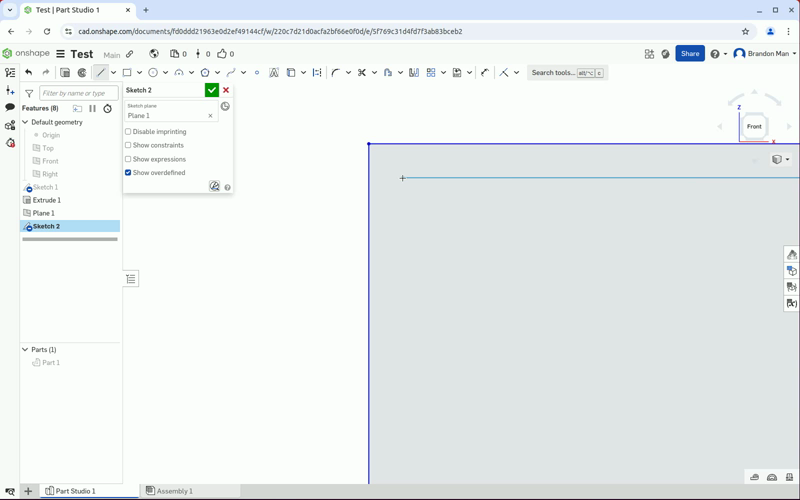
scroll(-6)
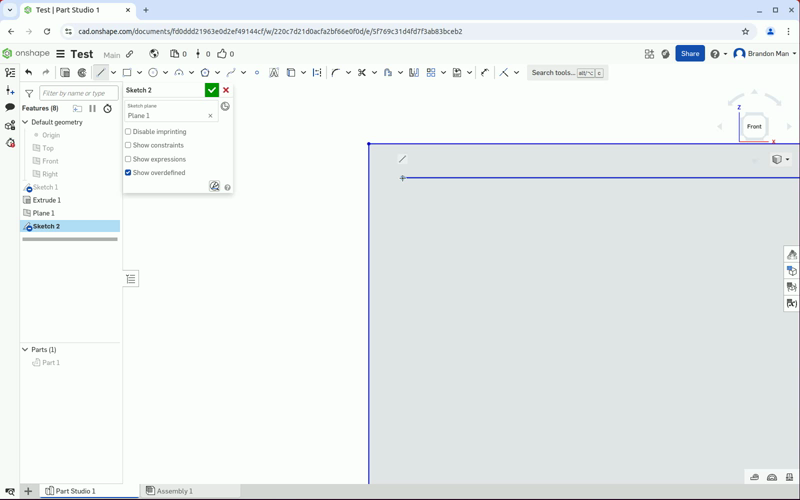
scroll(-6)
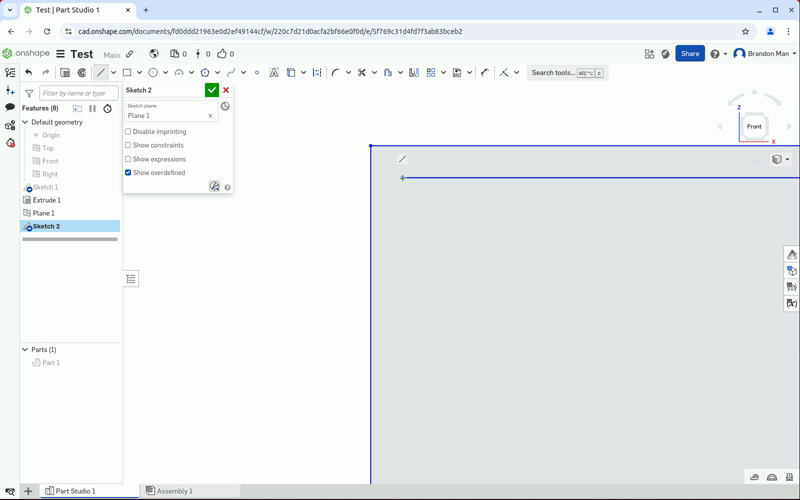
scroll(-6)
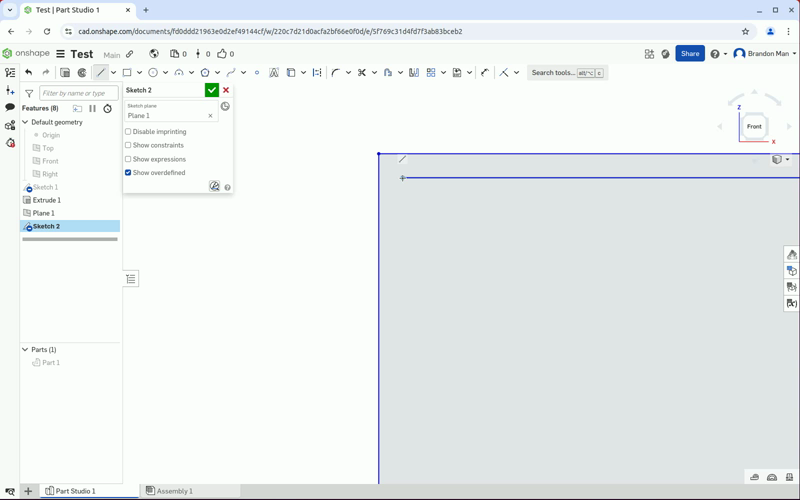
scroll(-6)
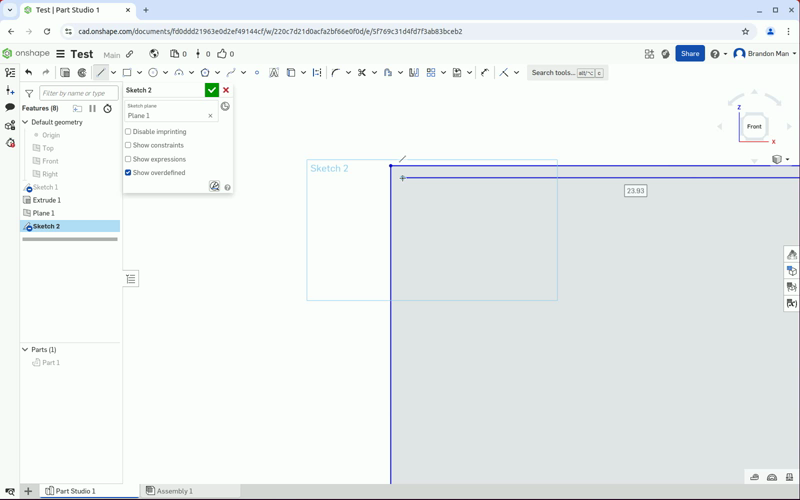
scroll(-6)
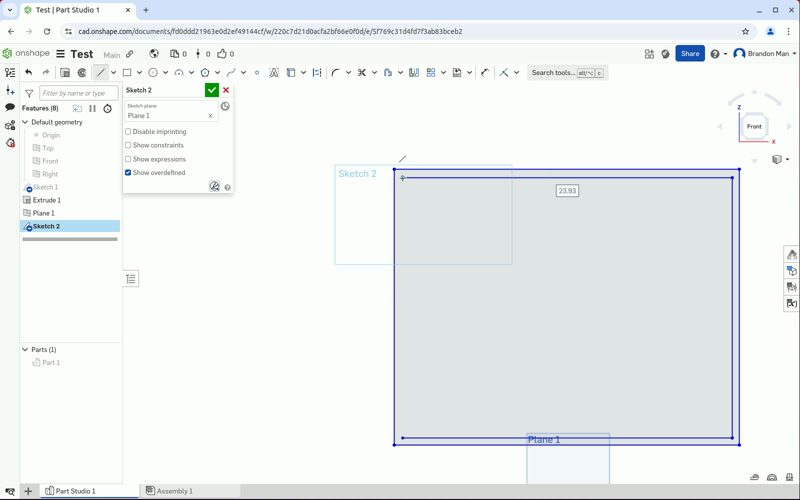
scroll(-6)
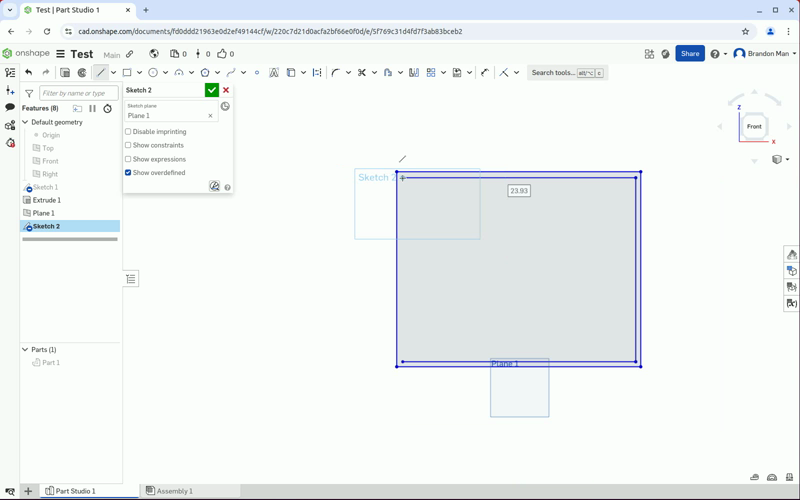
scroll(-6)
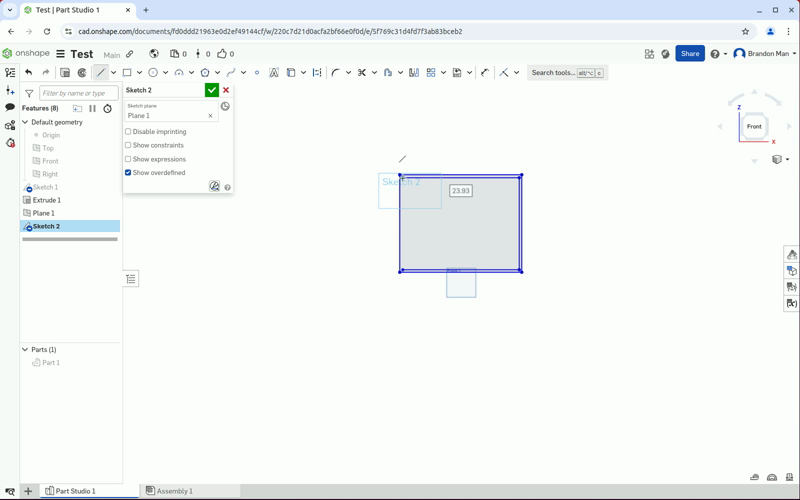
key_up(shift)
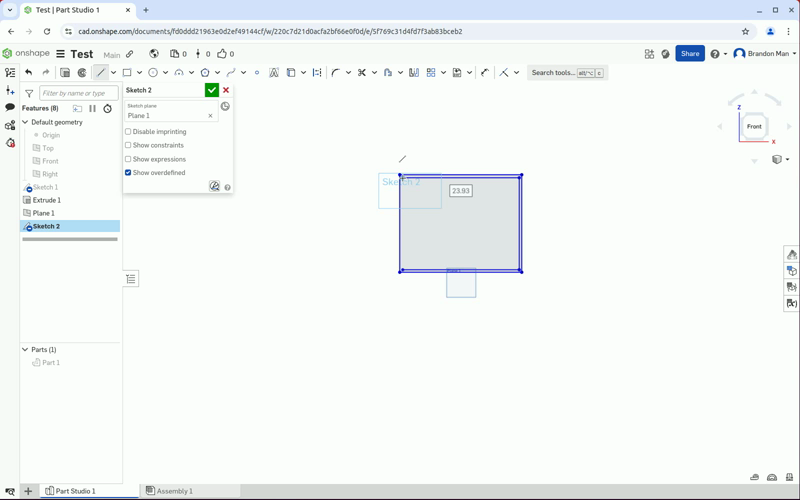
key_down(shift)
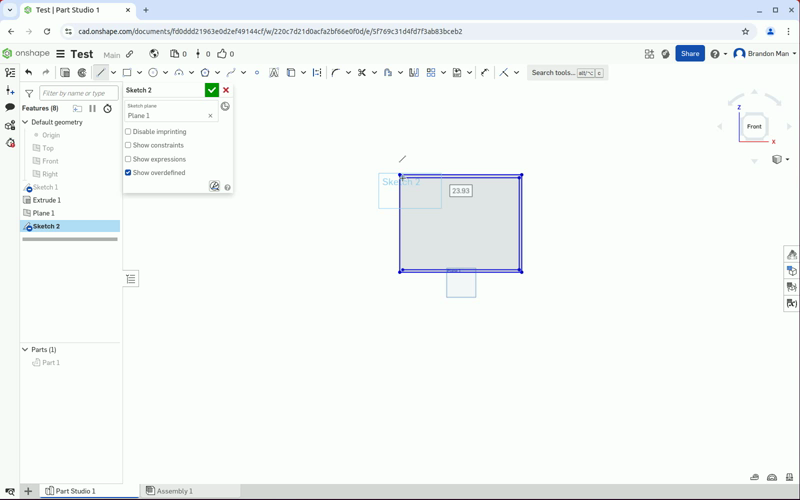
mouse_move(402, 269)
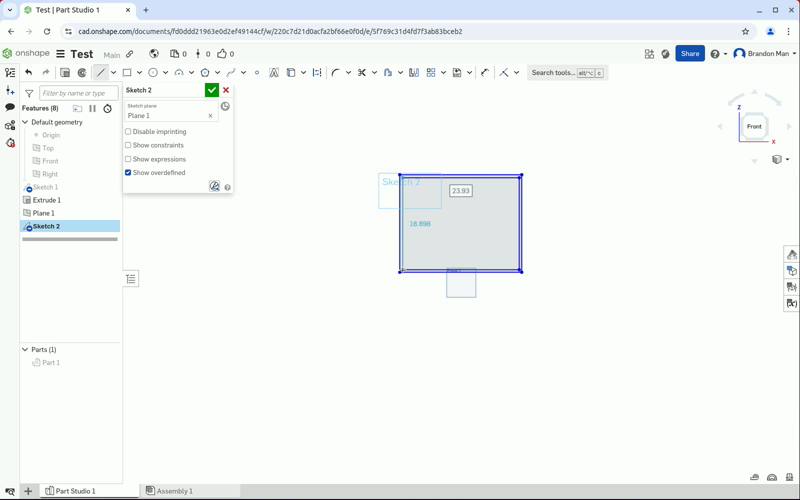
scroll(6)
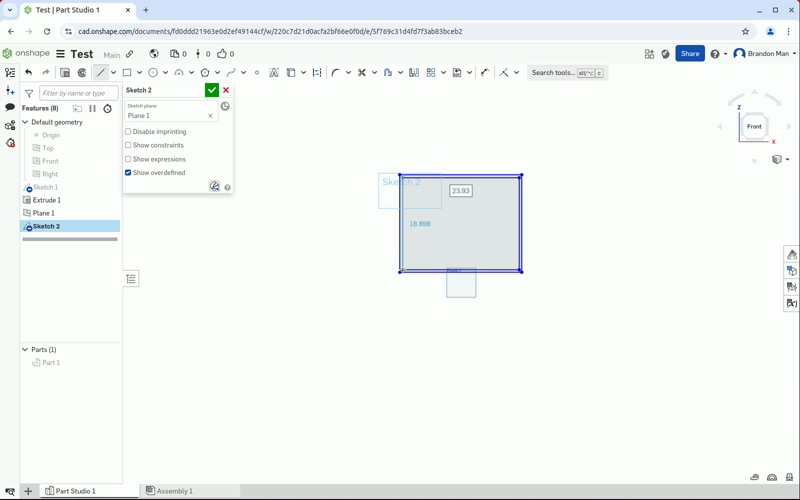
scroll(6)
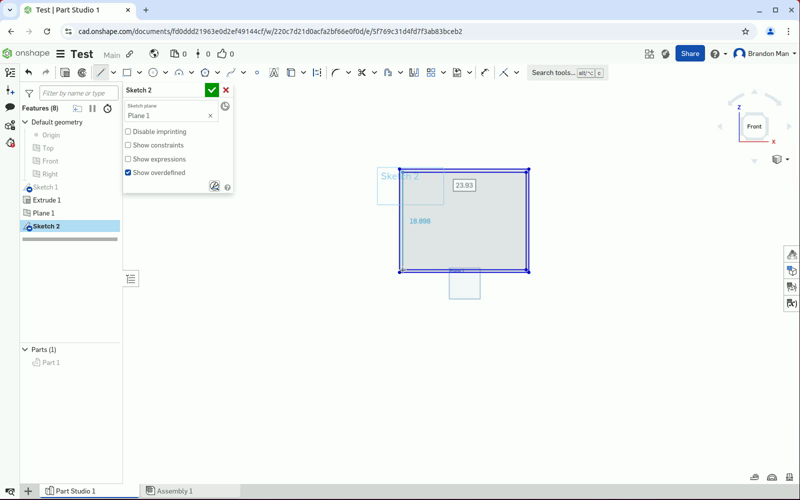
scroll(6)
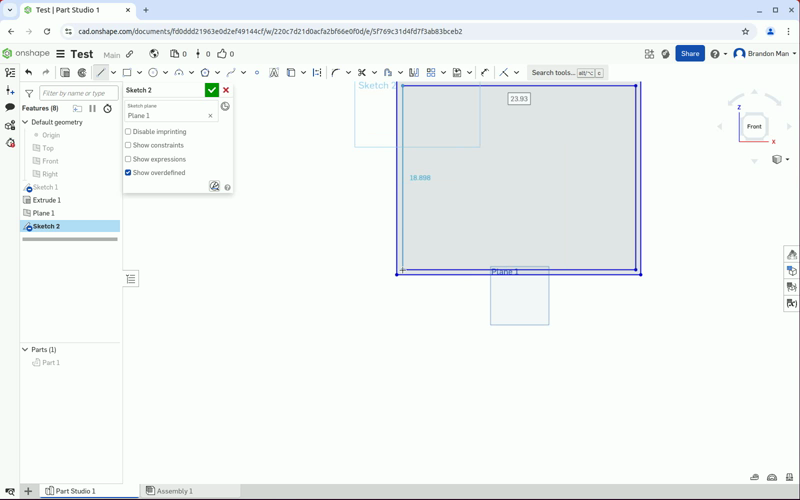
scroll(6)
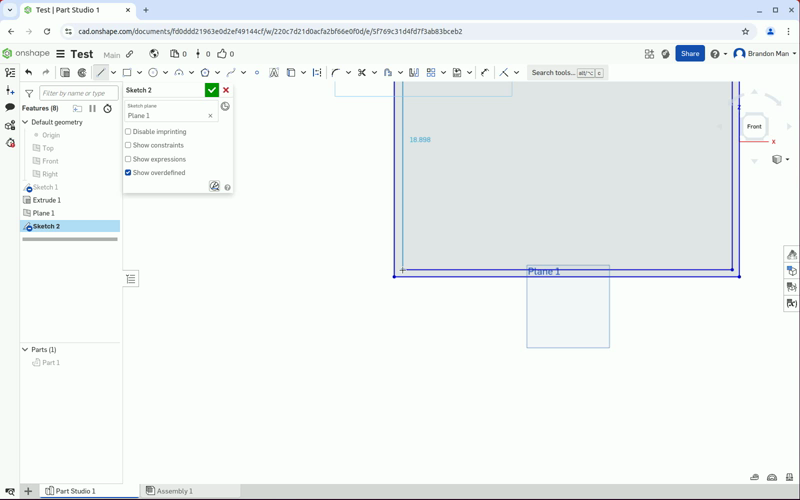
scroll(6)
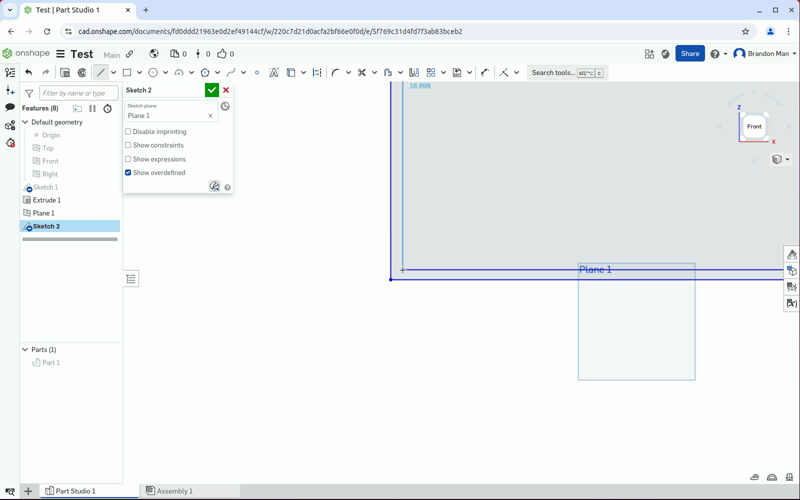
scroll(6)
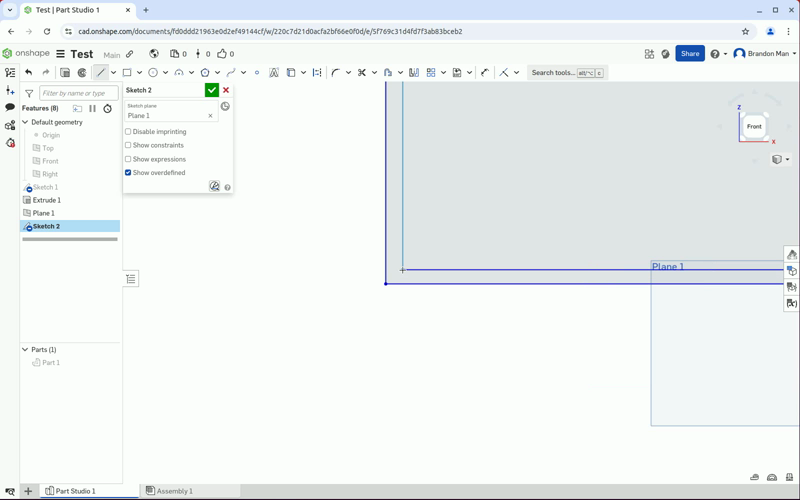
scroll(6)
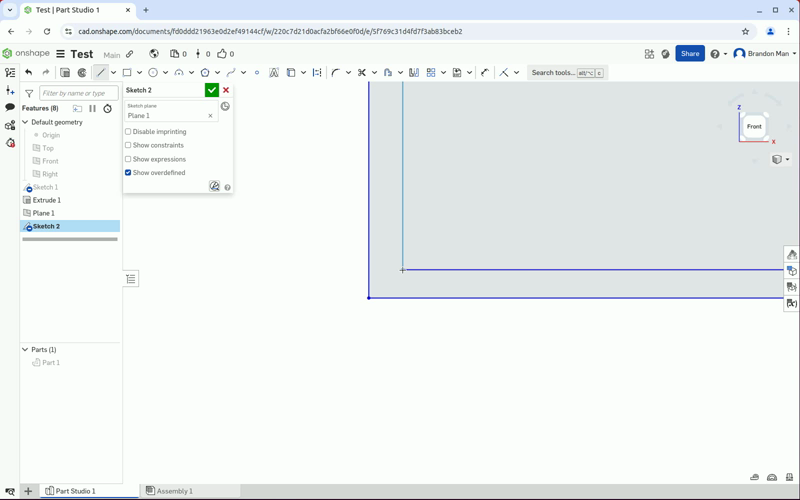
key_up(shift)
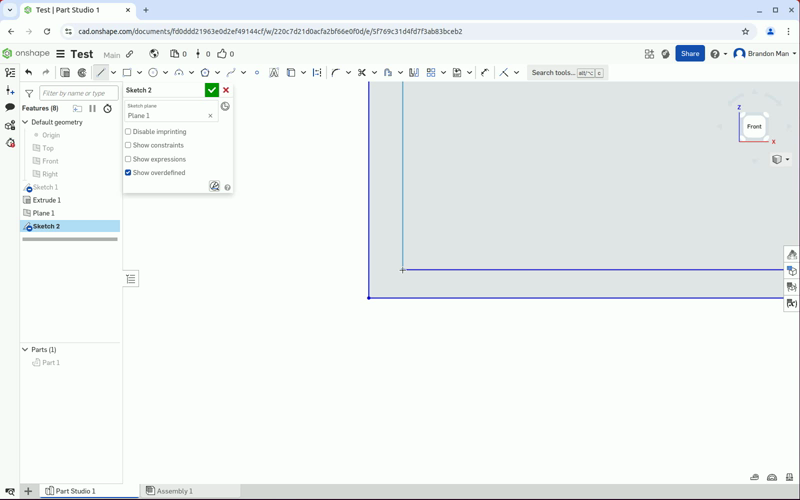
click(402, 269)
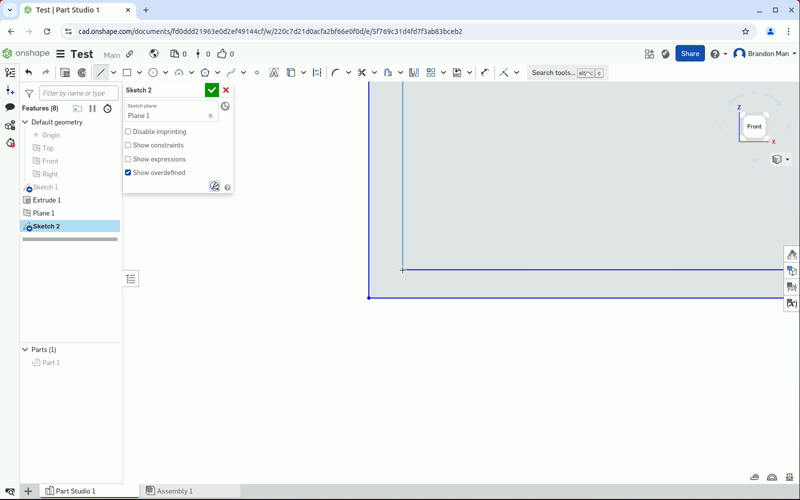
scroll(-6)
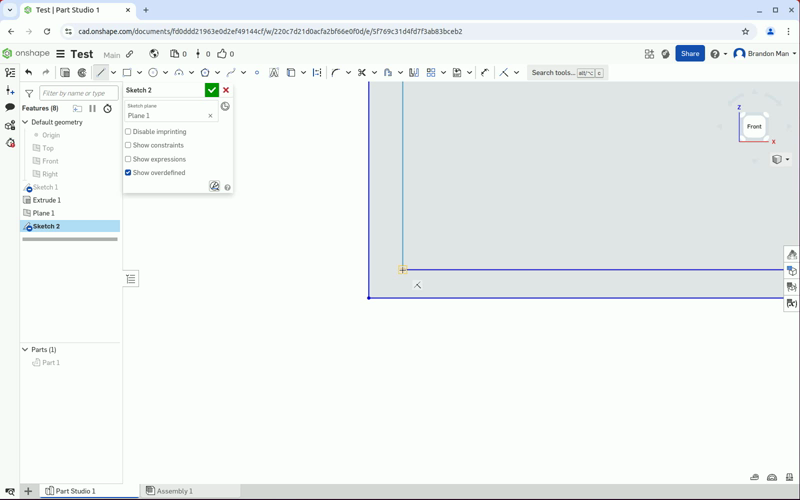
scroll(-6)
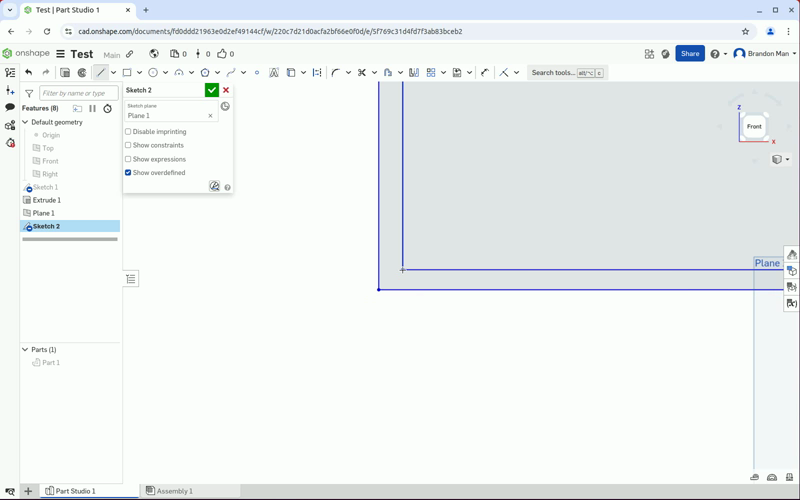
scroll(-6)
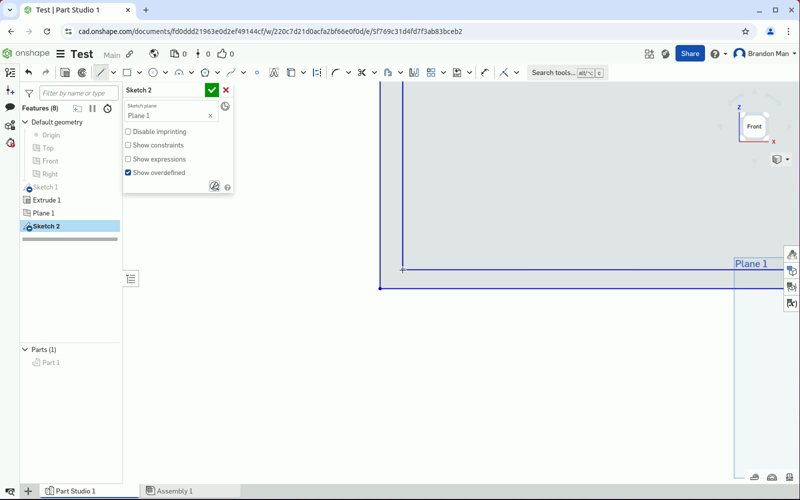
scroll(-6)
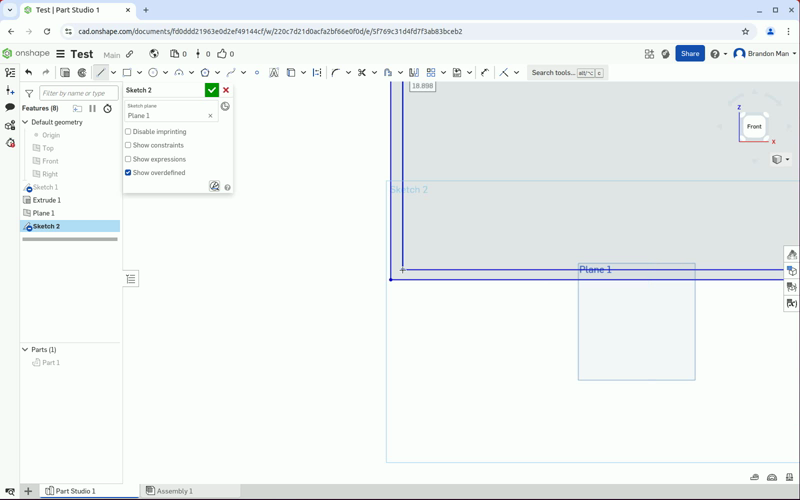
scroll(-6)
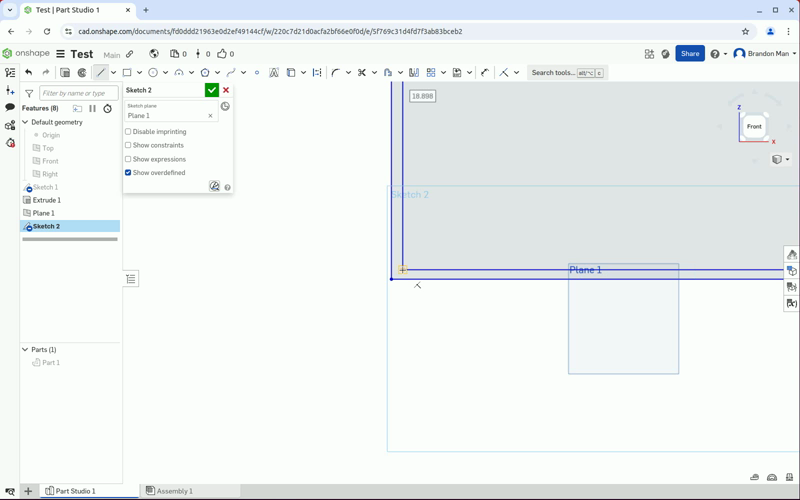
scroll(-6)
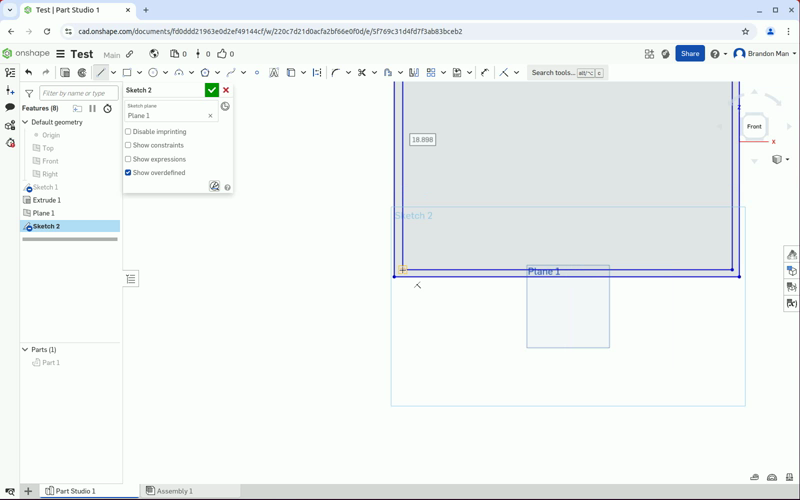
scroll(-6)
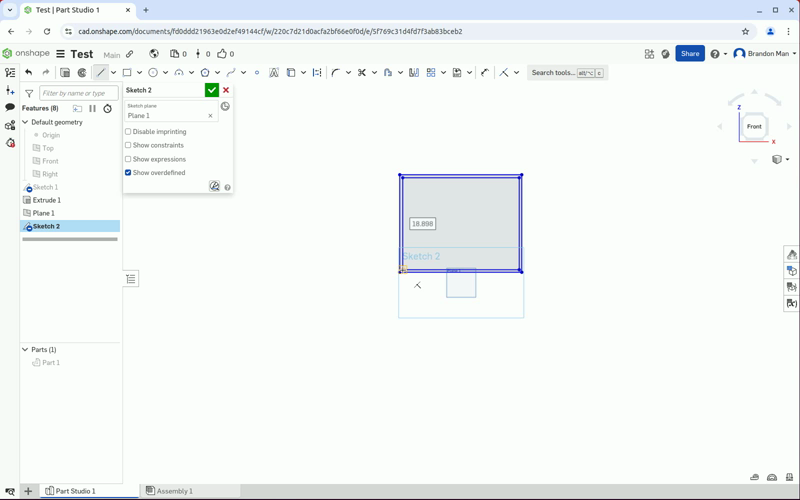
key(esc)
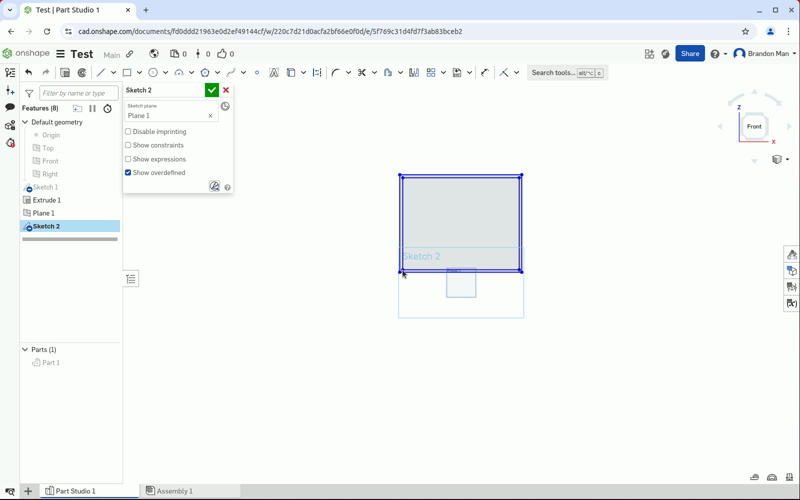
mouse_move(519, 253)
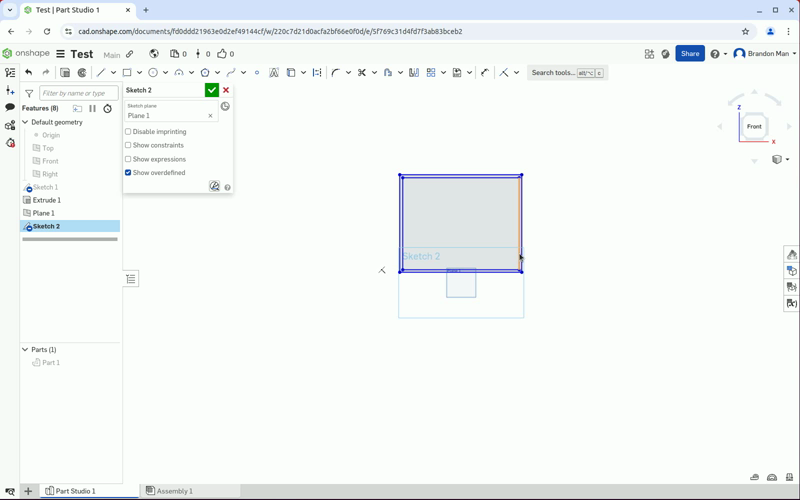
scroll(6)
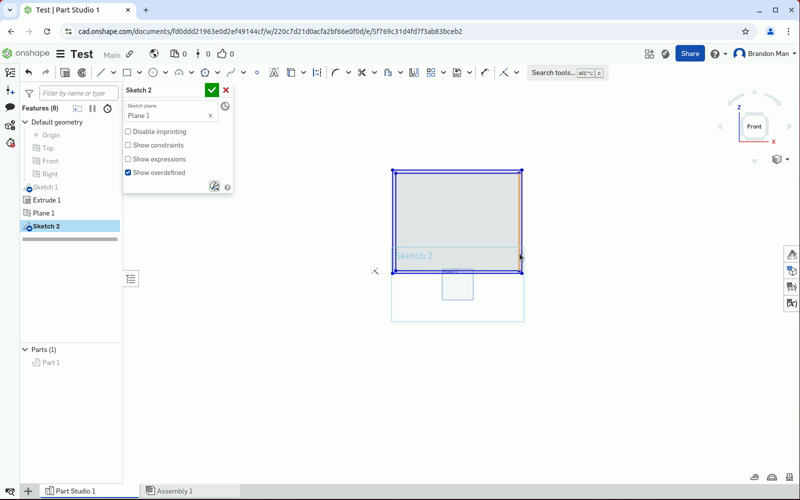
scroll(6)
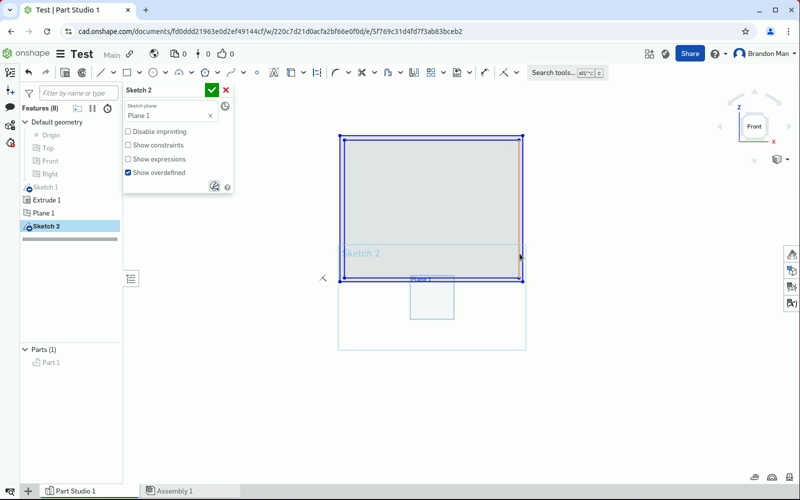
scroll(6)
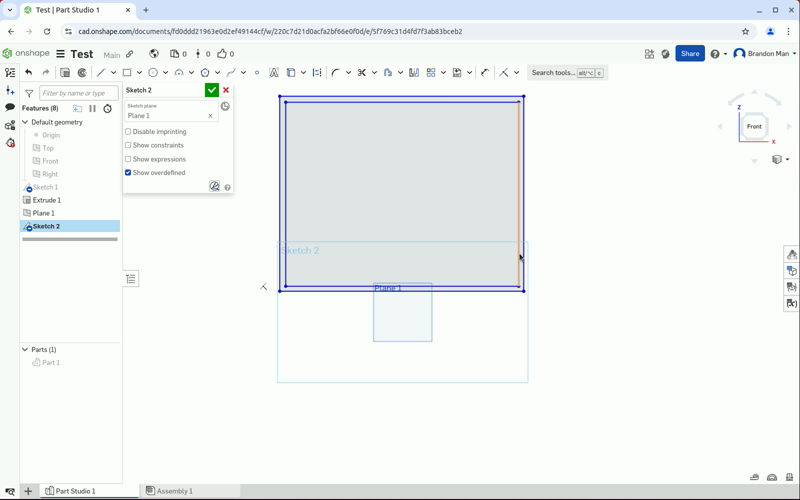
scroll(6)
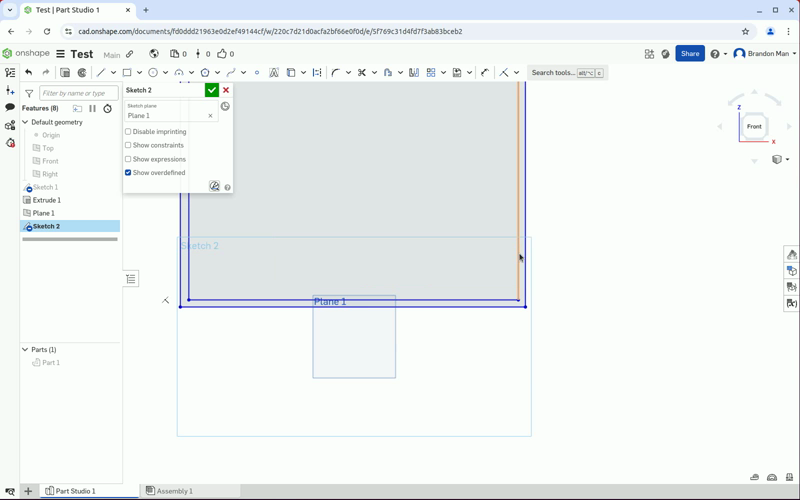
scroll(6)
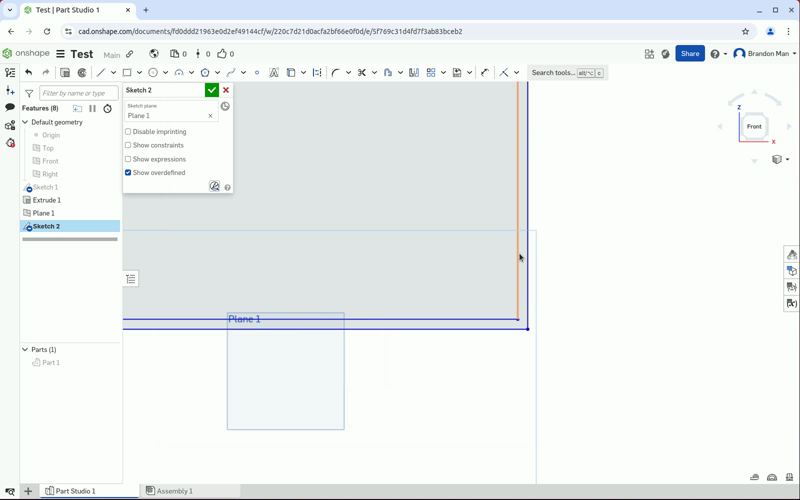
scroll(6)
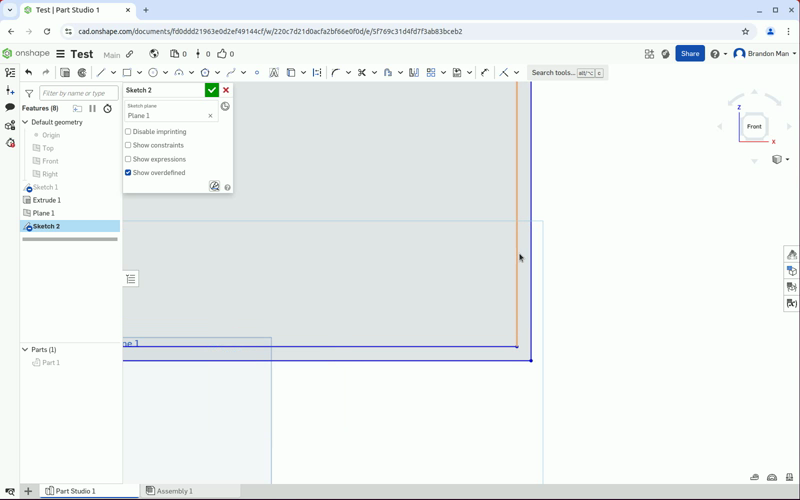
scroll(6)
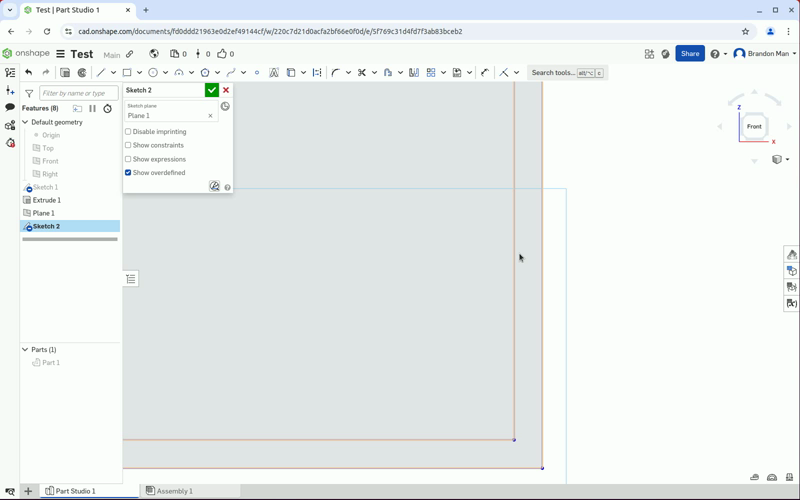
click(519, 253)
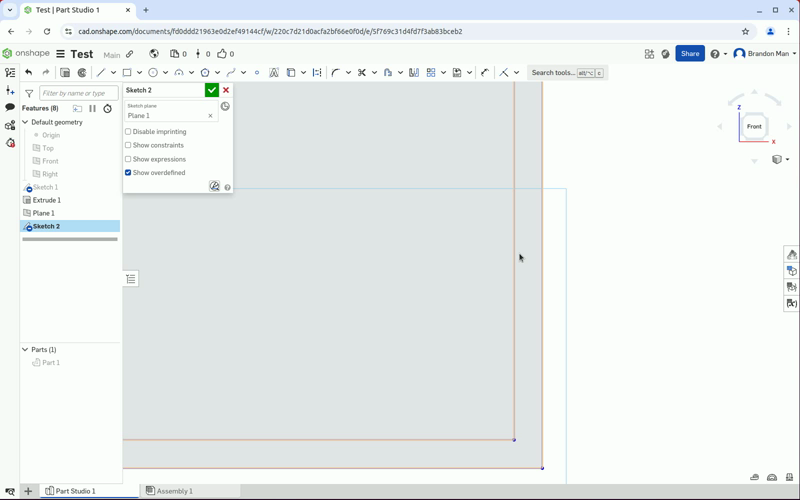
scroll(-6)
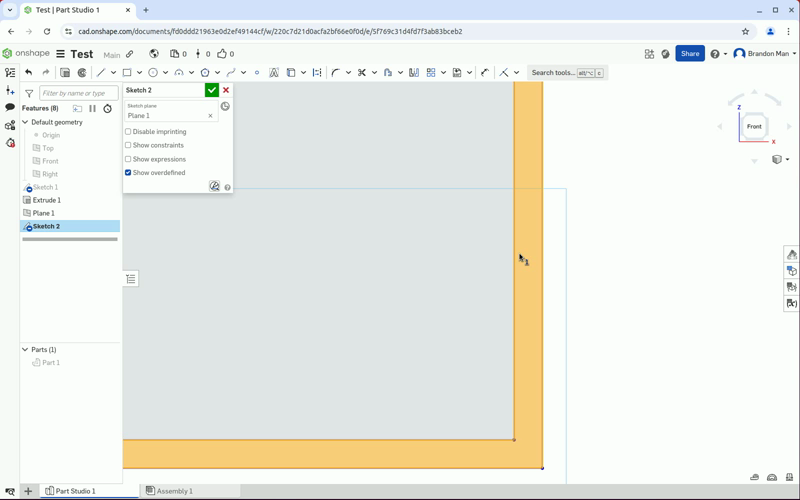
scroll(-6)
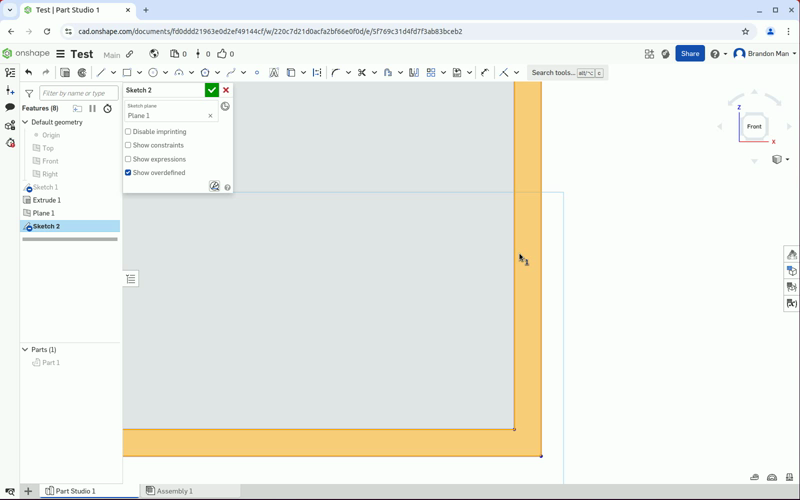
scroll(-6)
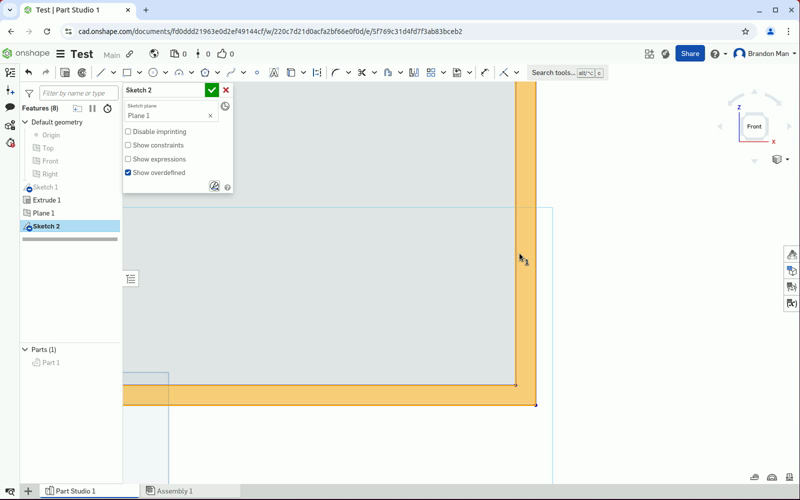
scroll(-6)
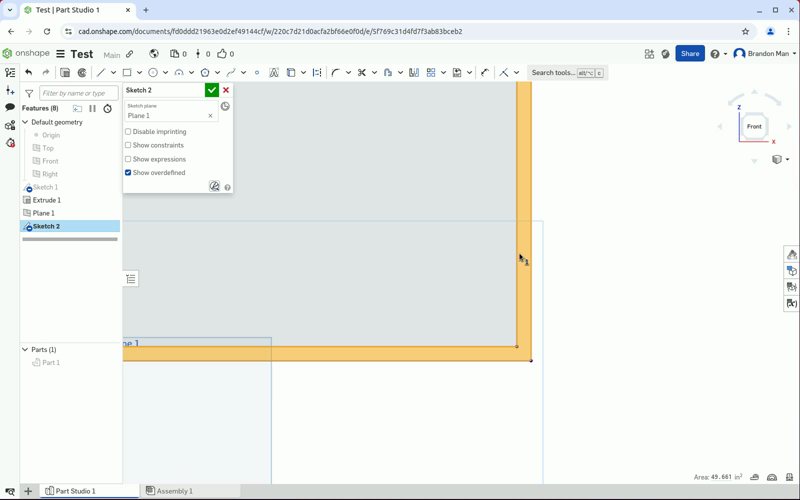
scroll(-6)
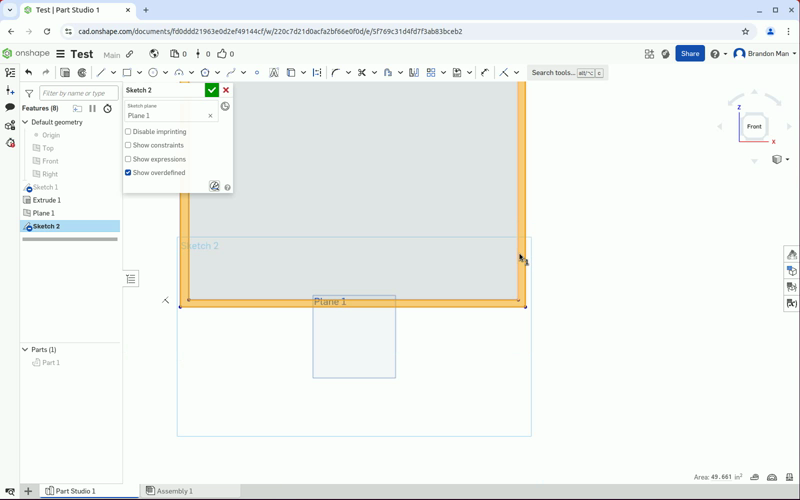
scroll(-6)
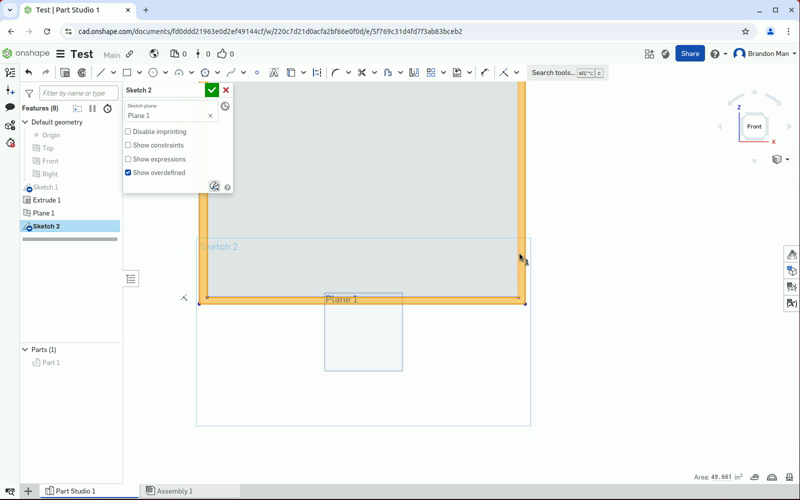
scroll(-6)
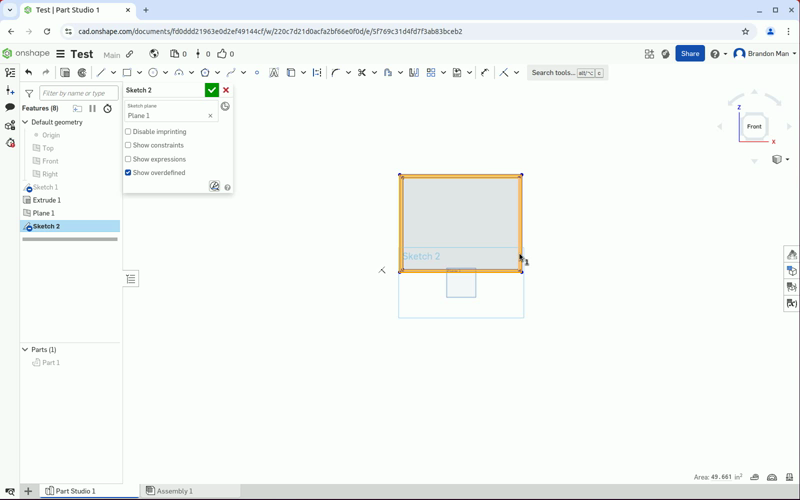
mouse_move(73, 352)
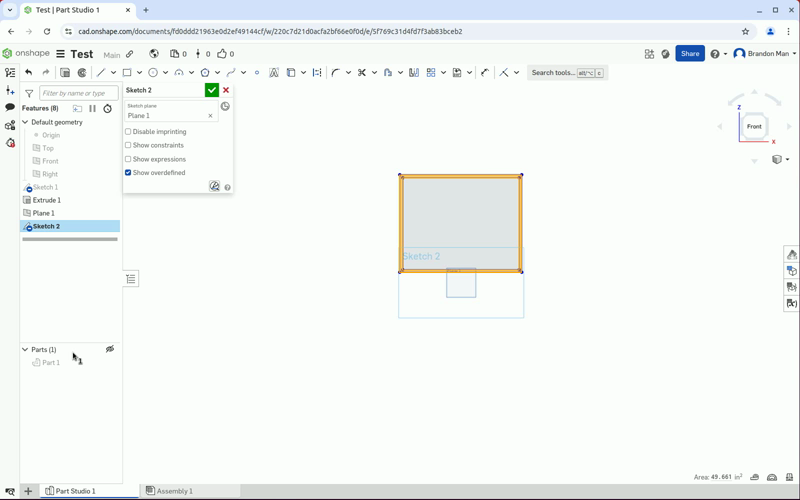
key(shift+y)
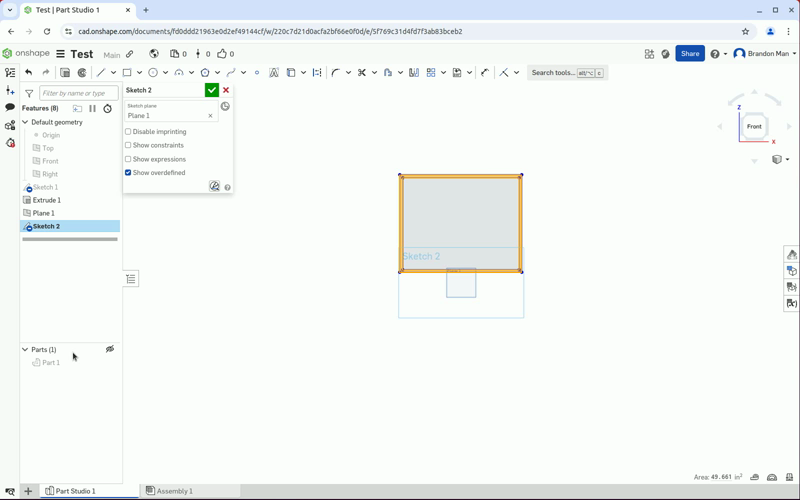
key(shift+e)
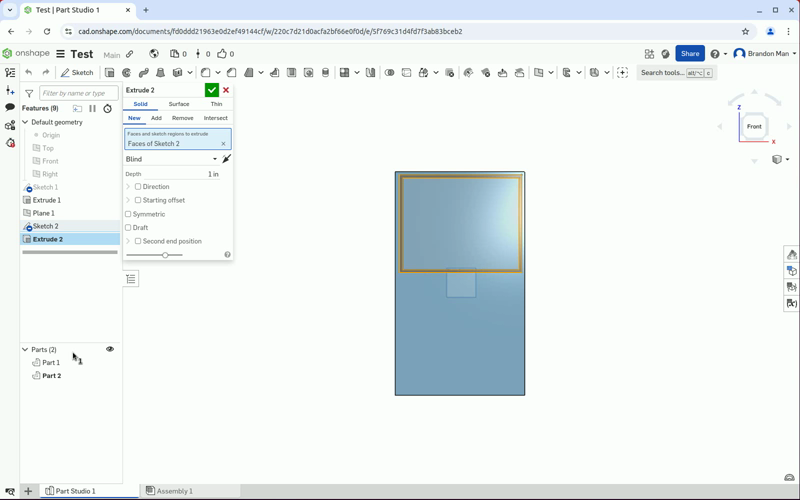
mouse_move(143, 106)
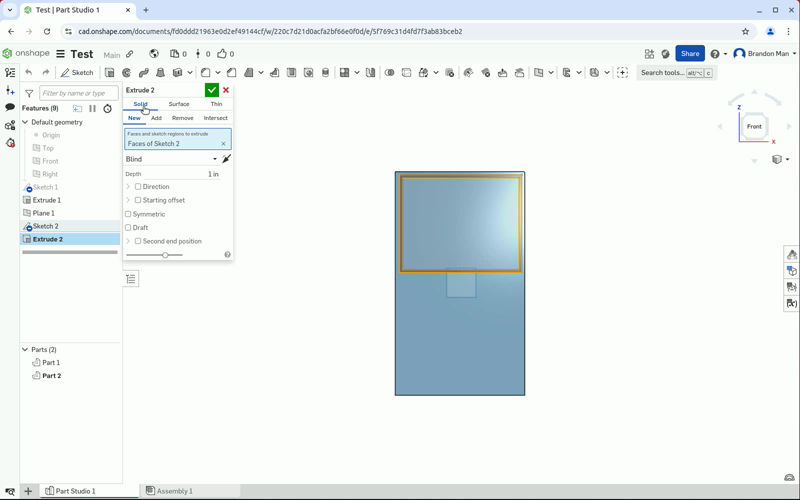
click(143, 106)
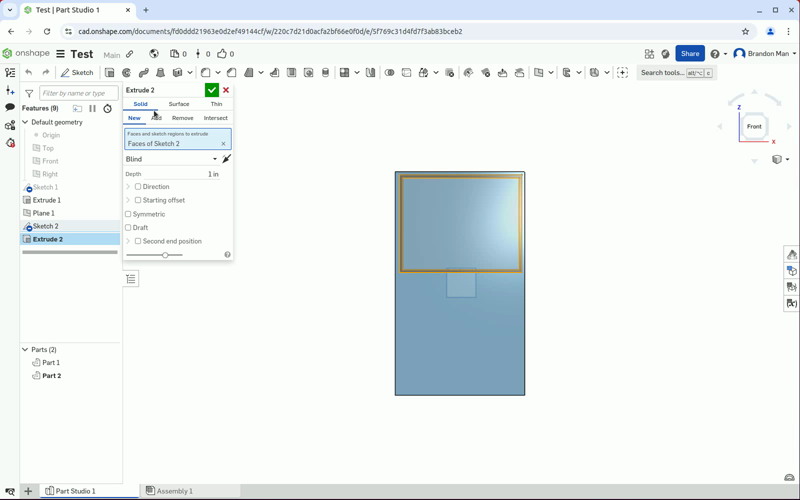
mouse_move(186, 120)
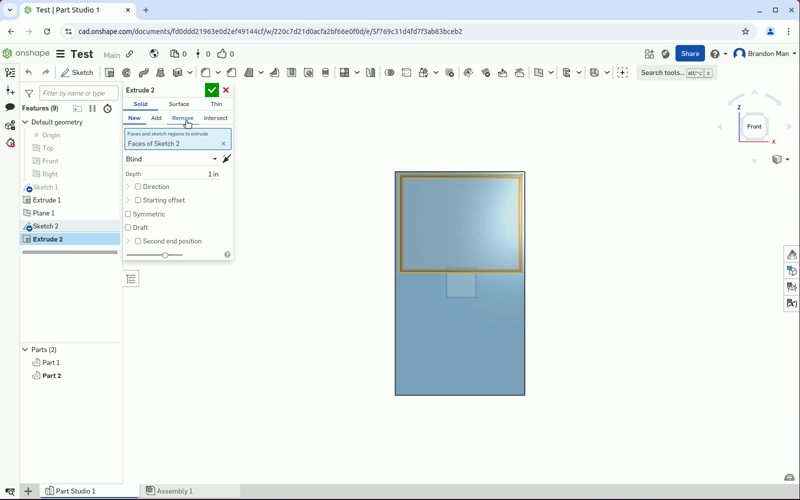
click(186, 120)
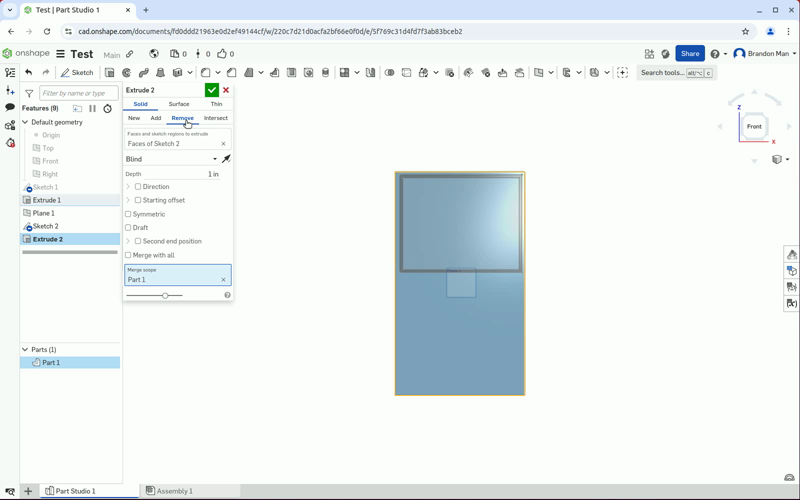
key(tab, 4)
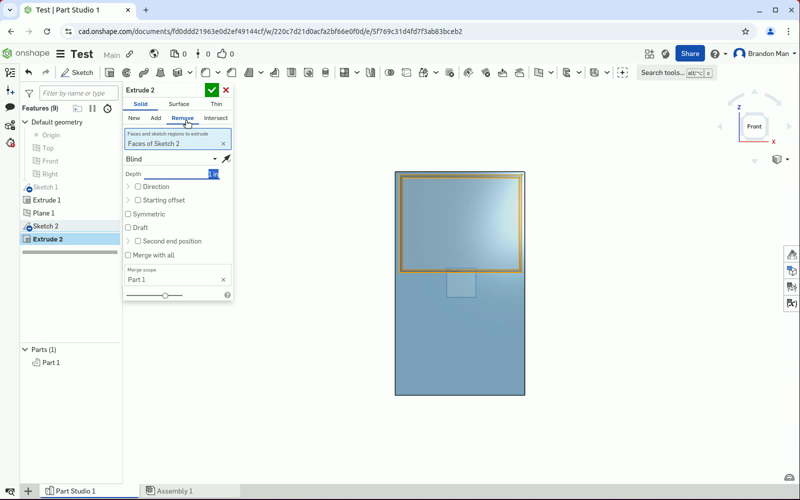
text(1.926)
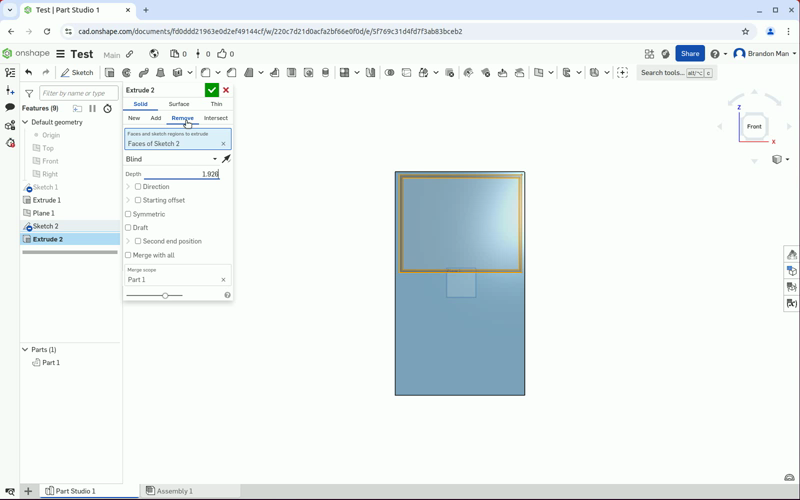
key(tab, 6)
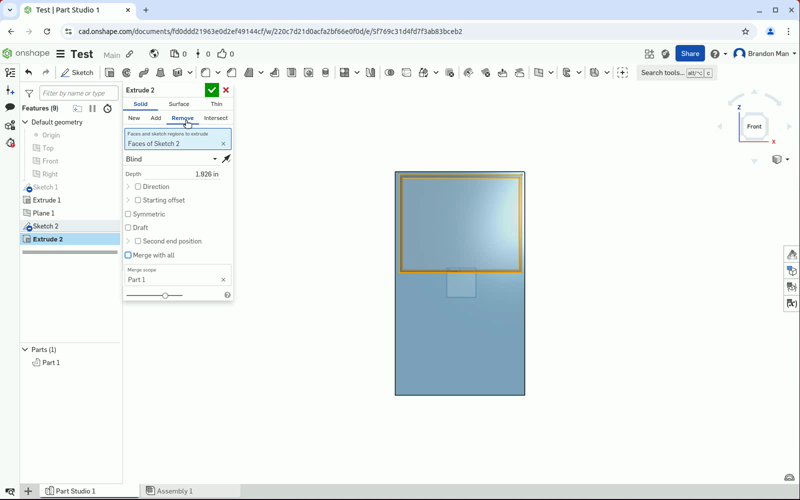
key(space)
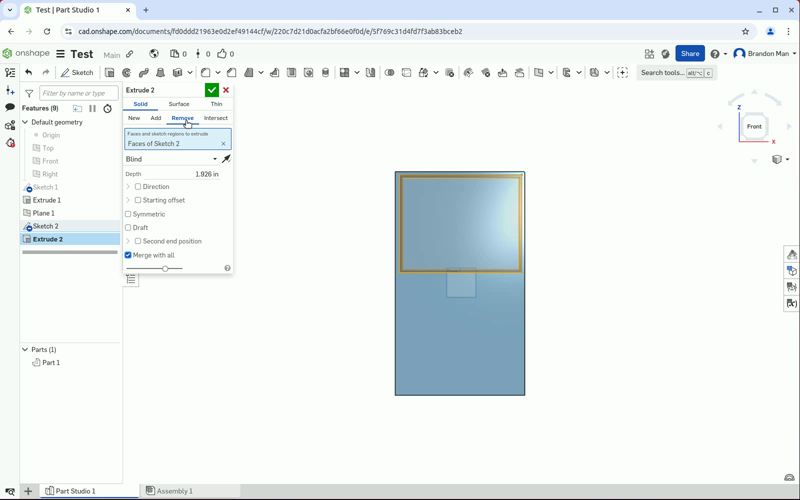
key(enter)
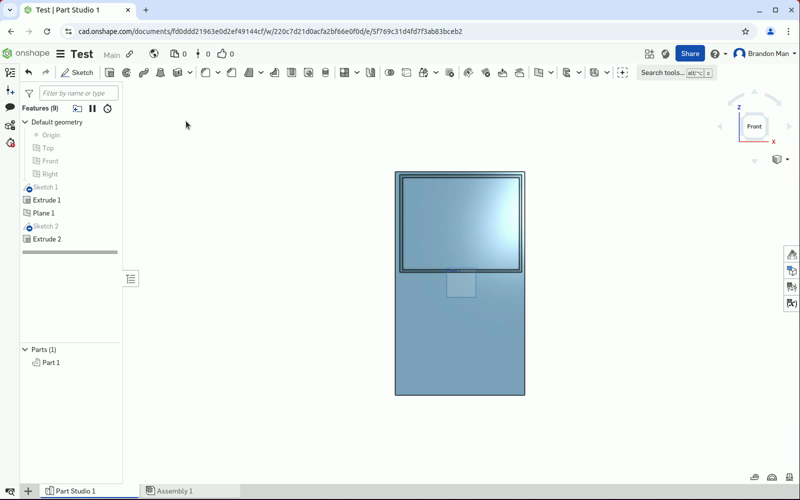
key(shift+h)
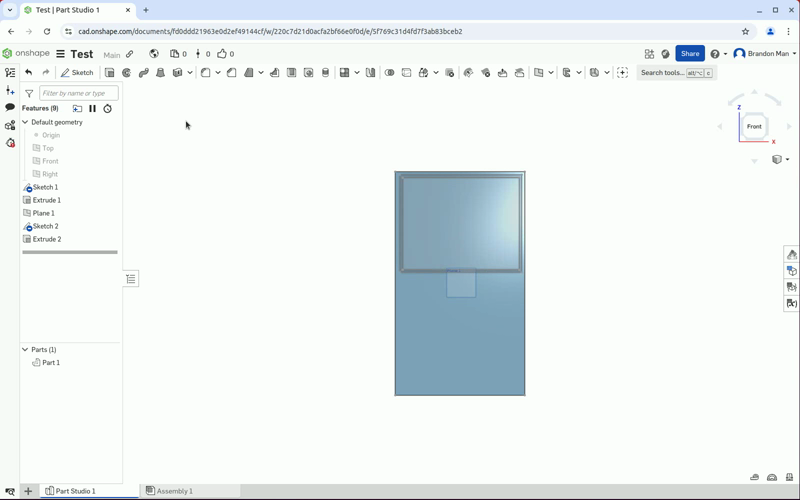
key(shift+h)
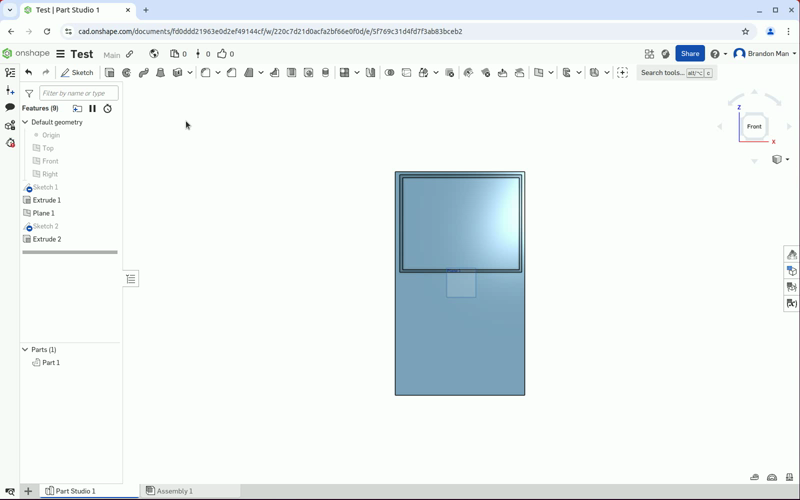
mouse_move(73, 189)
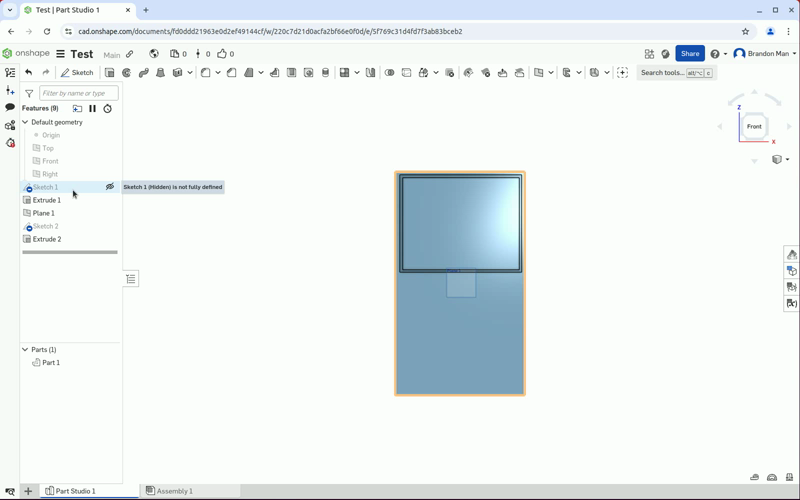
click(73, 189)
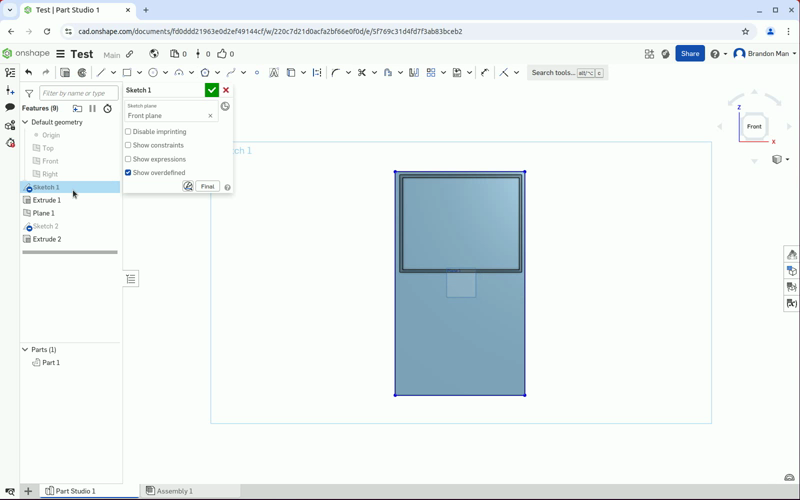
mouse_move(229, 92)
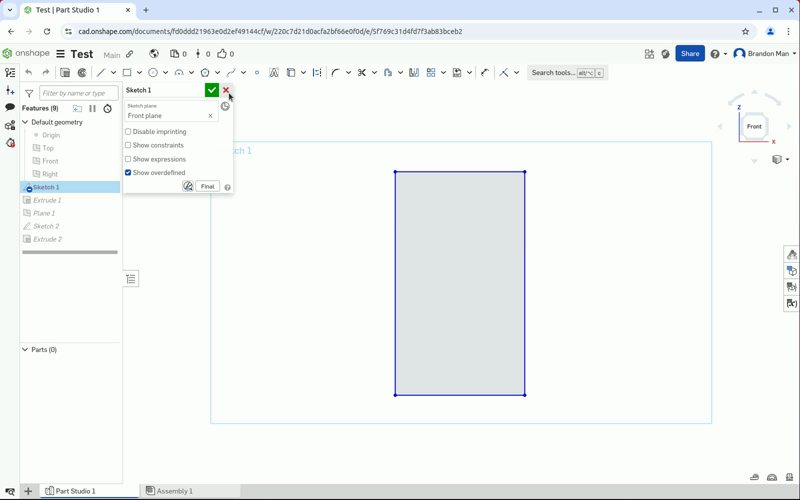
click(229, 92)
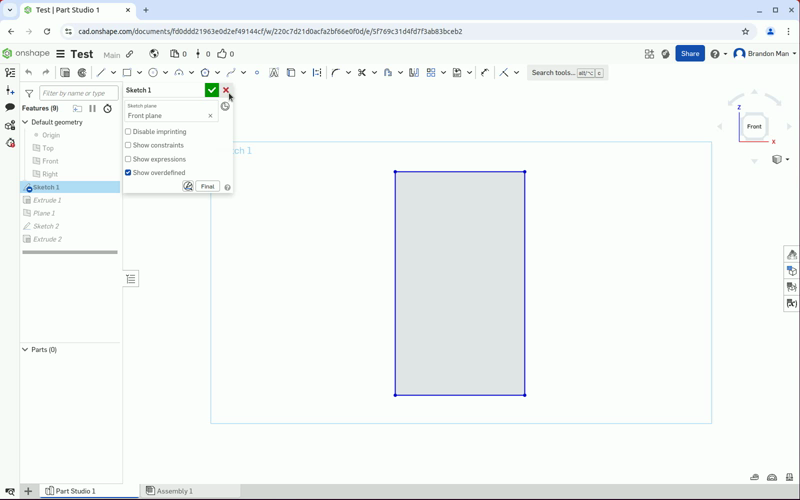
key(shift+s)
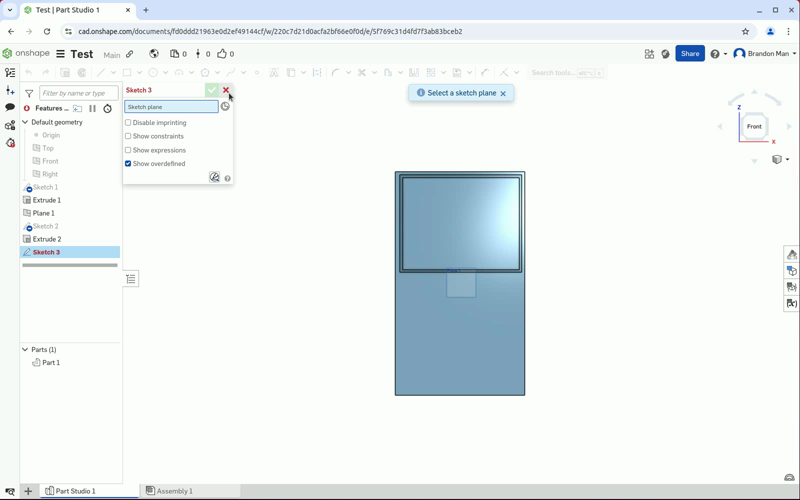
mouse_move(73, 215)
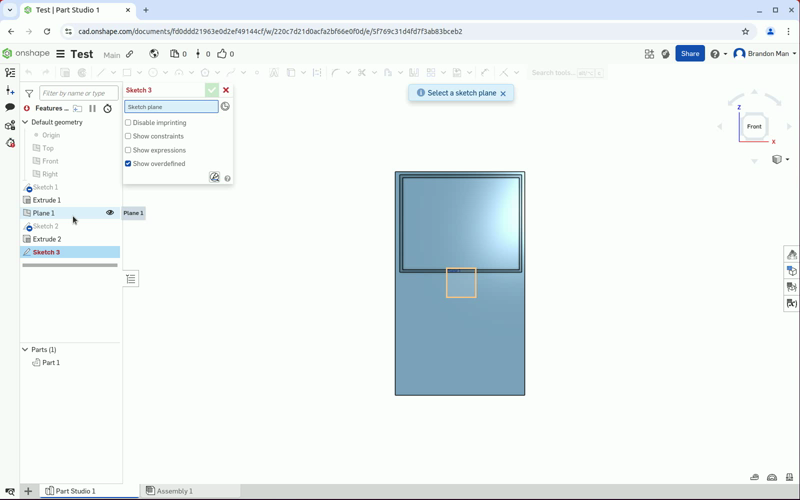
click(73, 215)
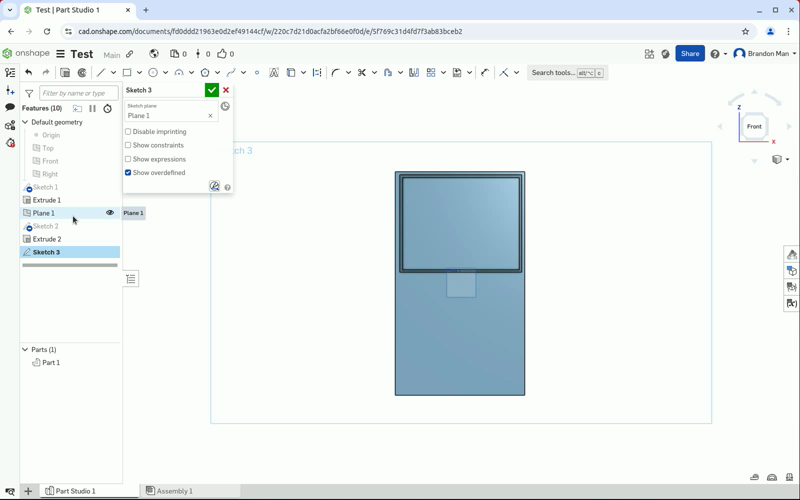
mouse_move(73, 352)
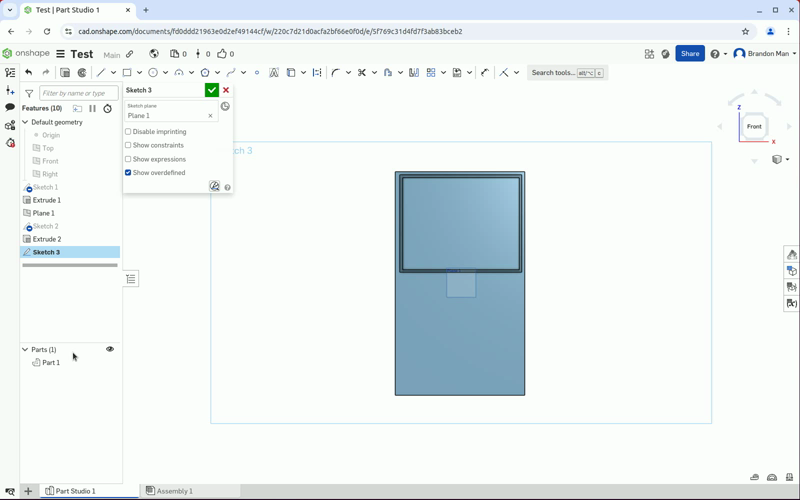
key(y)
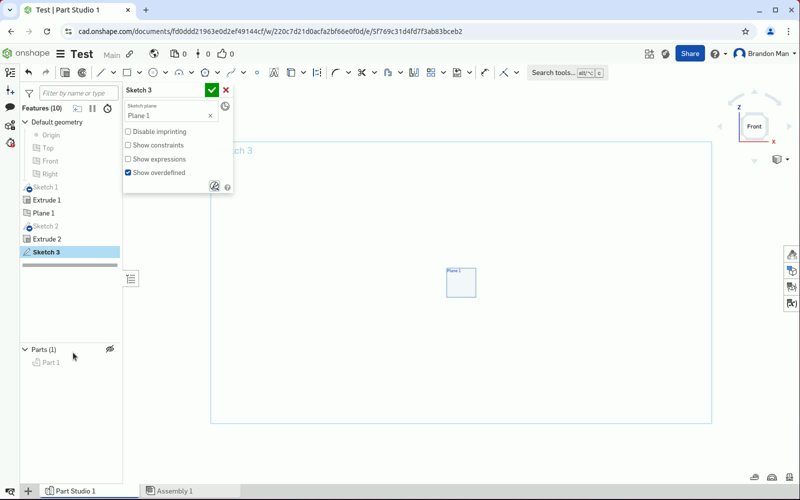
key(l)
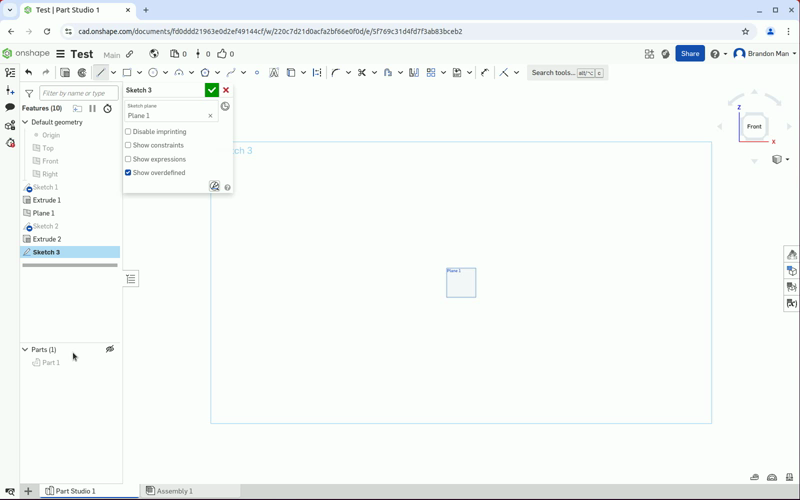
key_down(shift)
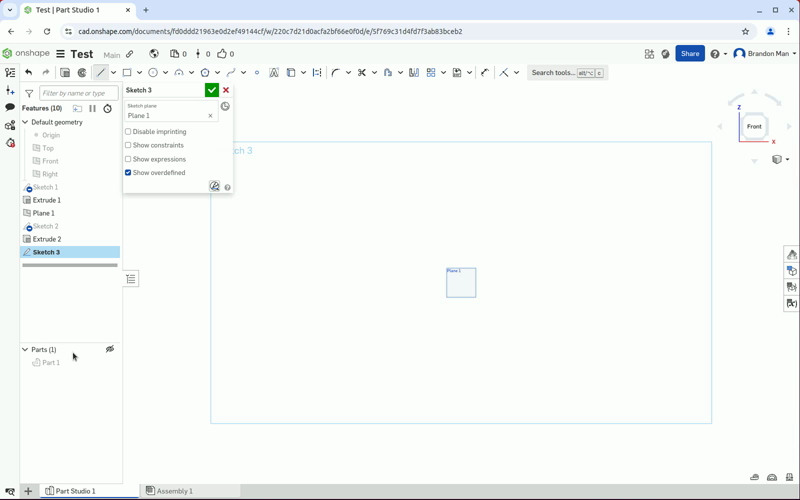
mouse_move(399, 376)
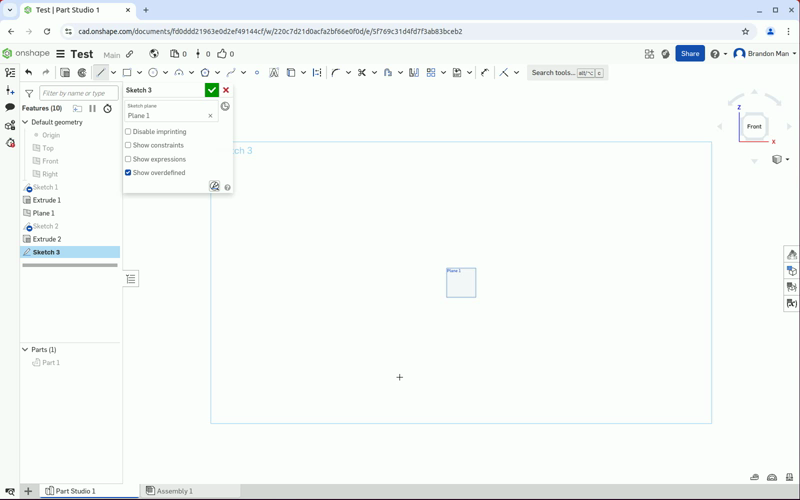
click(399, 376)
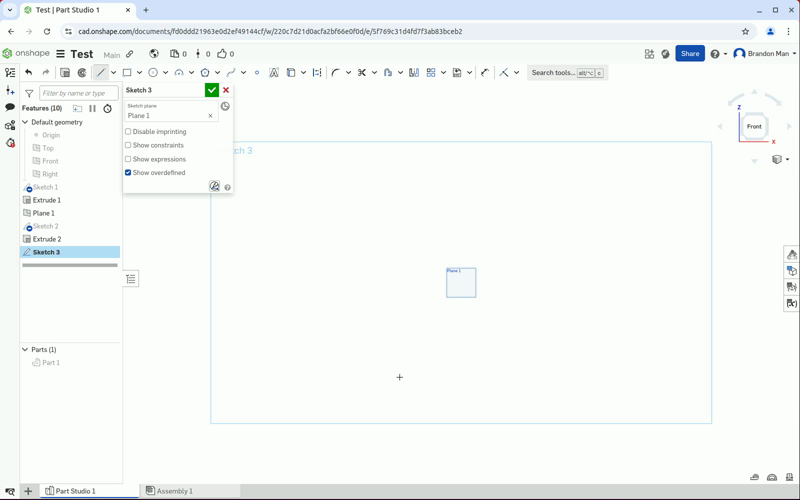
key_up(shift)
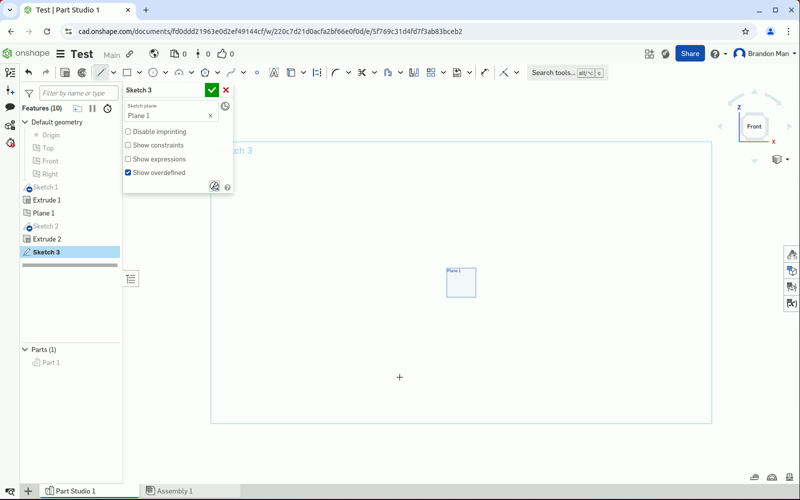
key_down(shift)
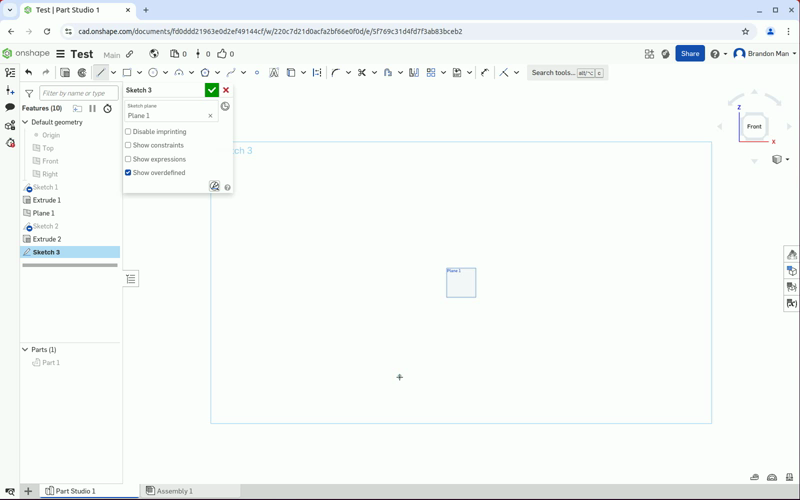
mouse_move(521, 376)
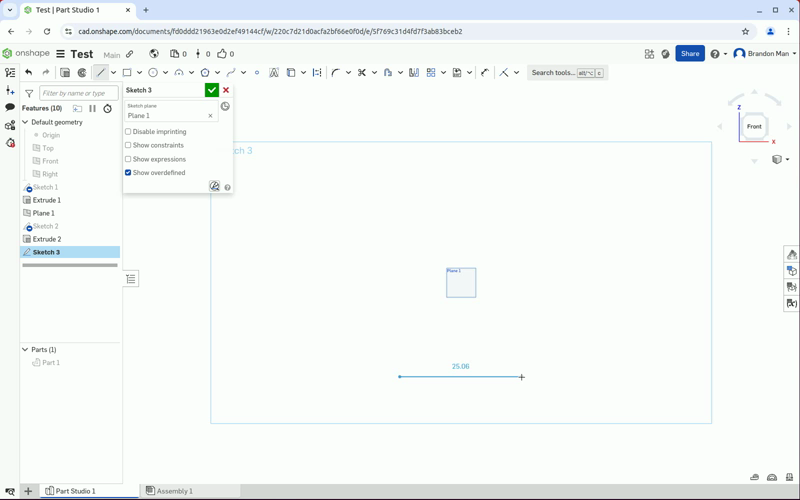
click(521, 376)
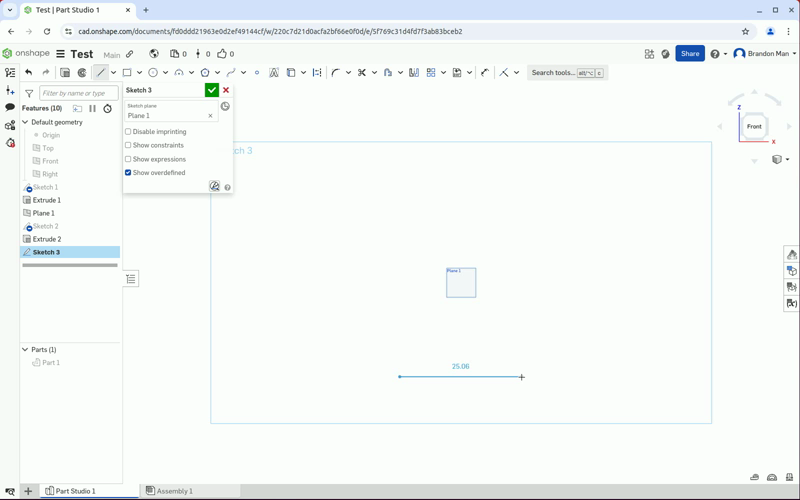
key_up(shift)
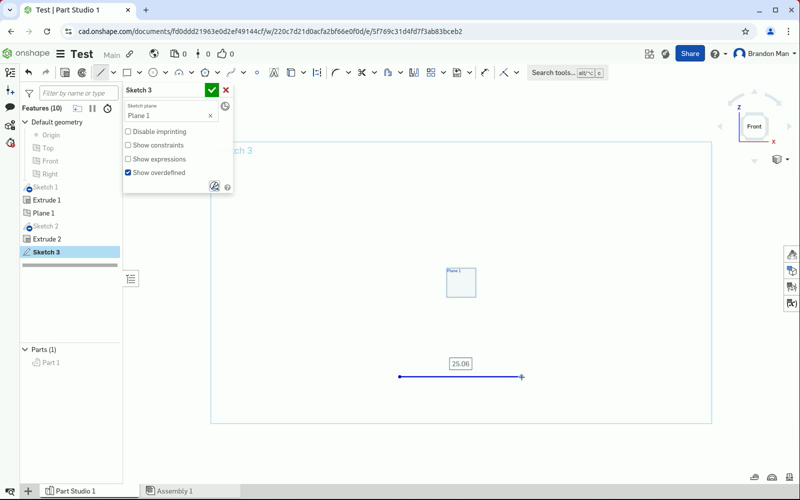
key_down(shift)
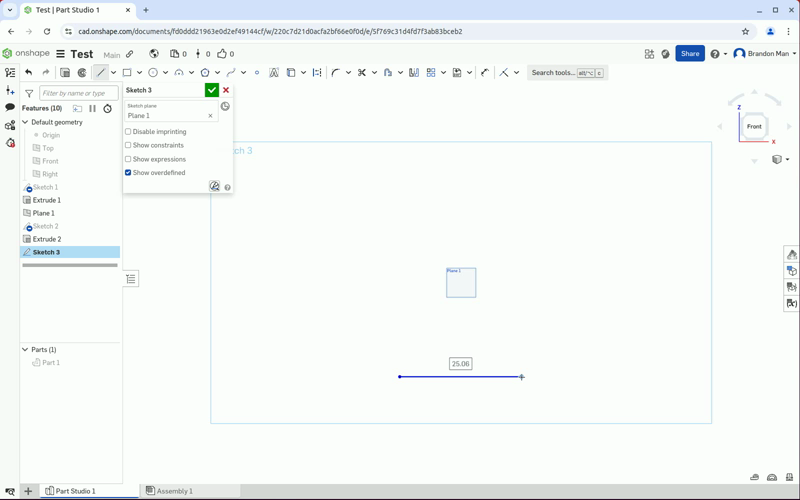
mouse_move(521, 279)
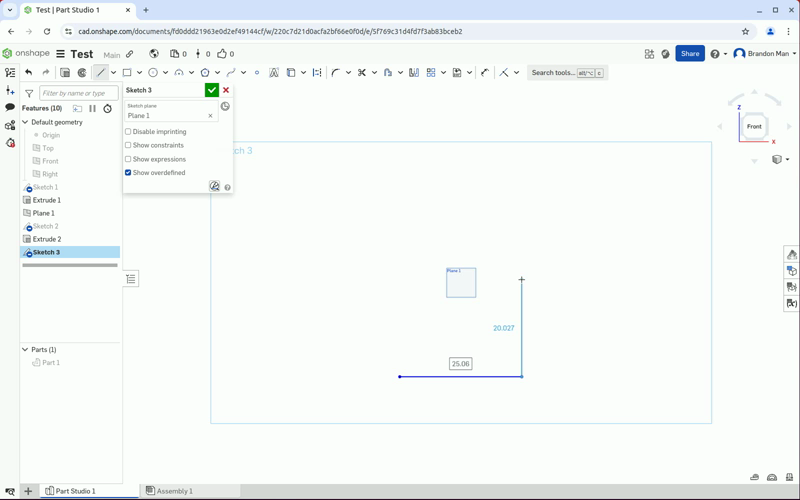
click(521, 279)
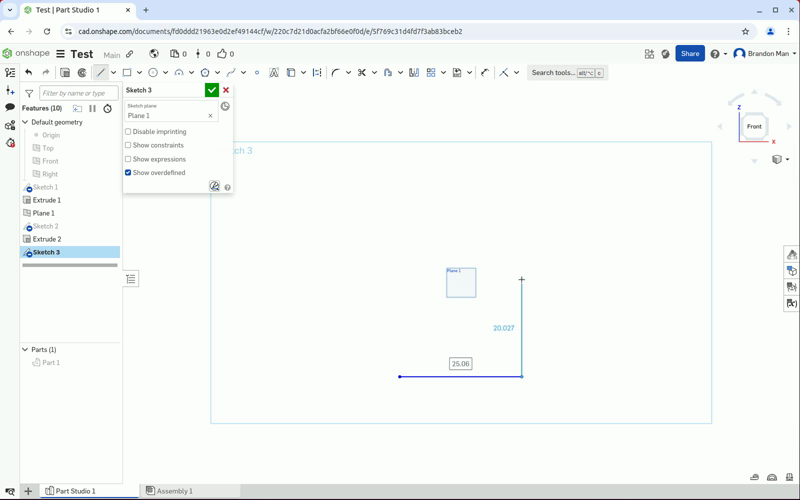
key_up(shift)
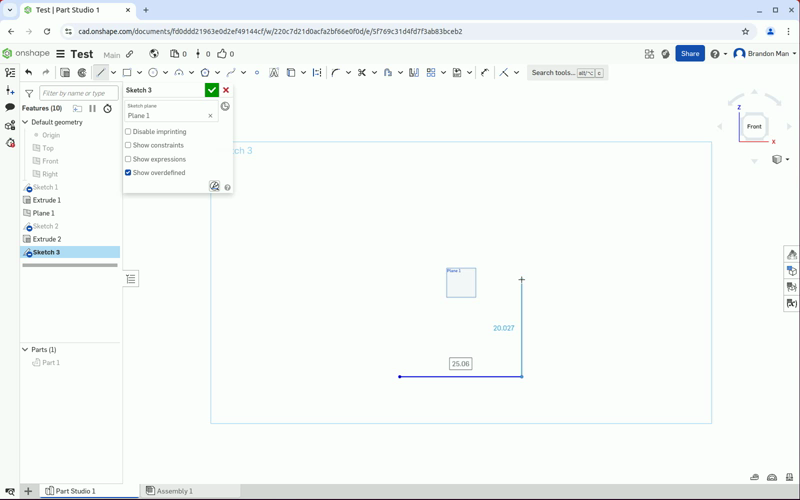
key_down(shift)
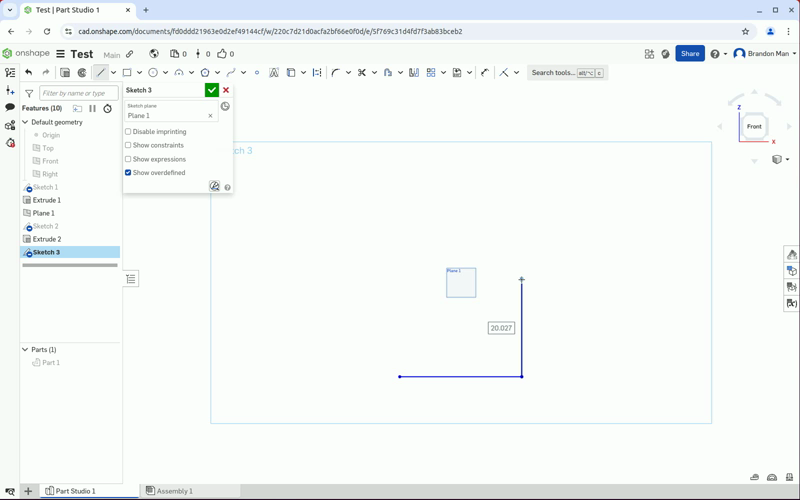
mouse_move(399, 279)
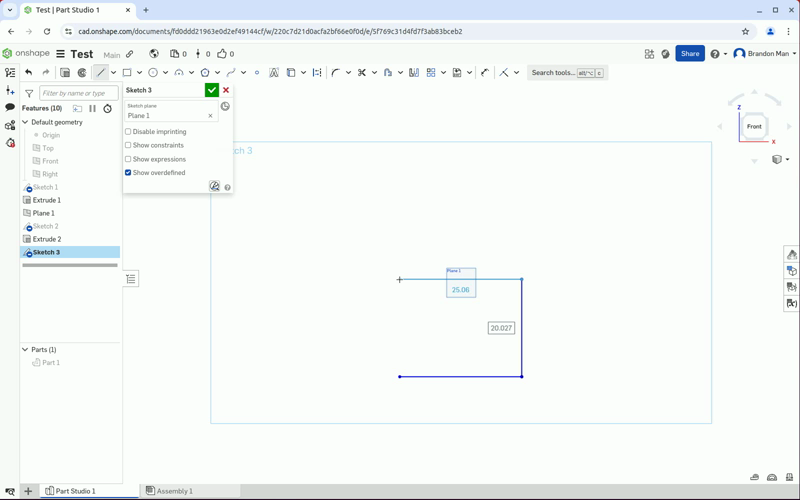
click(399, 279)
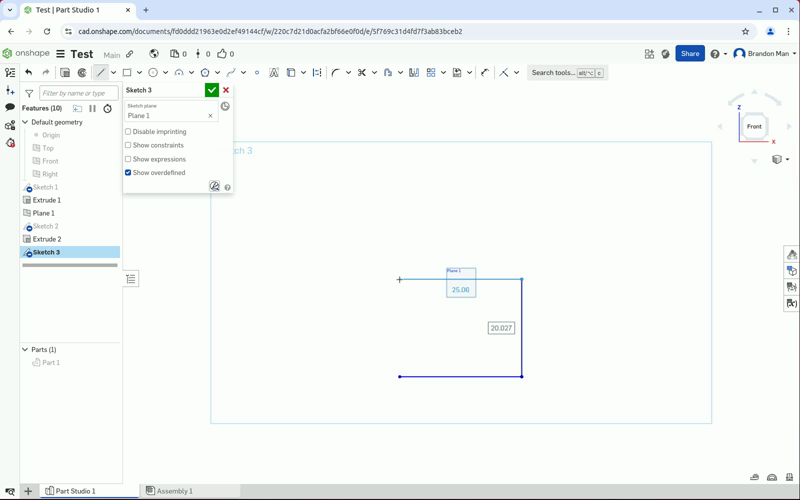
key_up(shift)
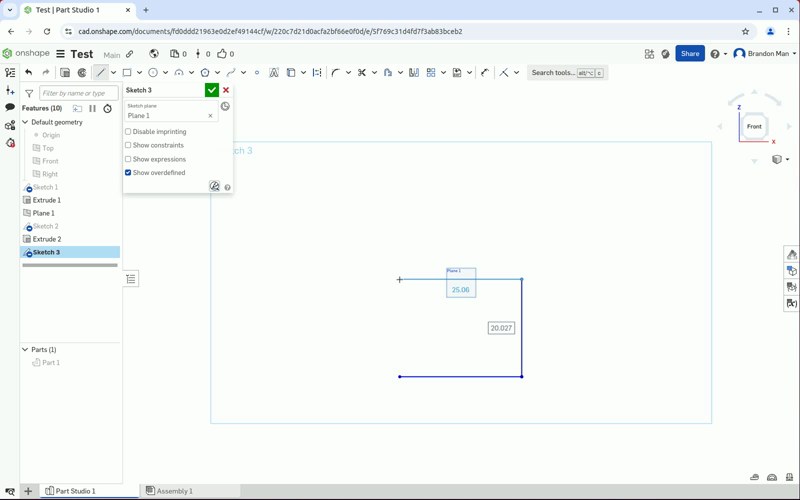
key_down(shift)
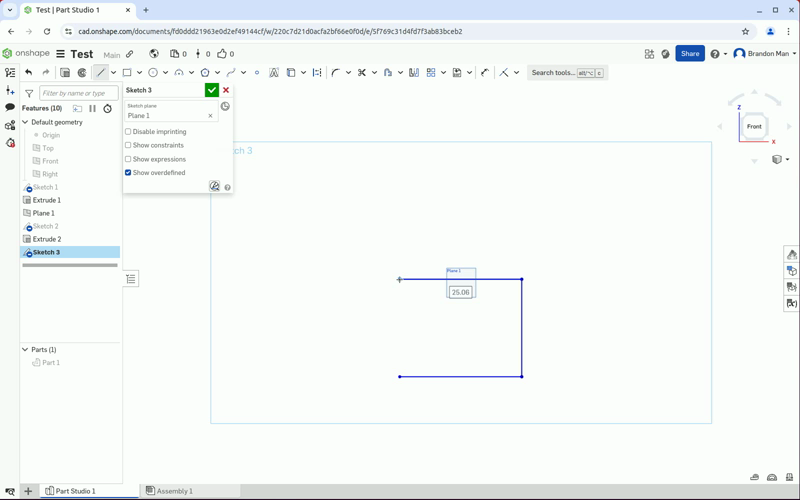
mouse_move(399, 376)
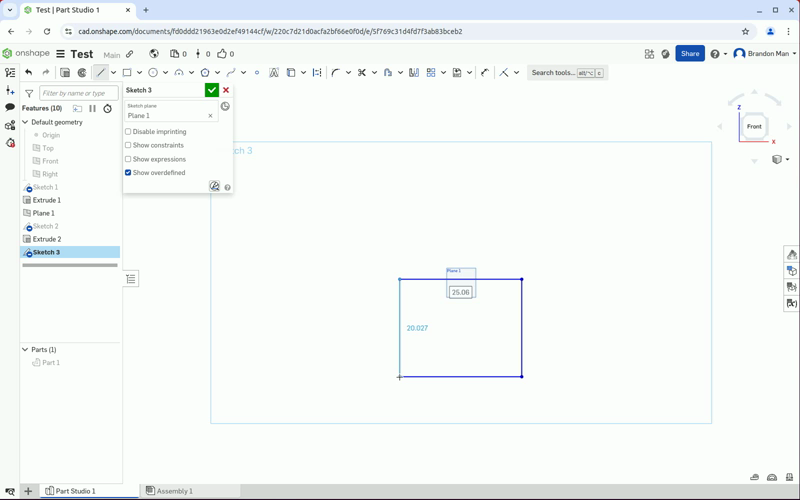
key_up(shift)
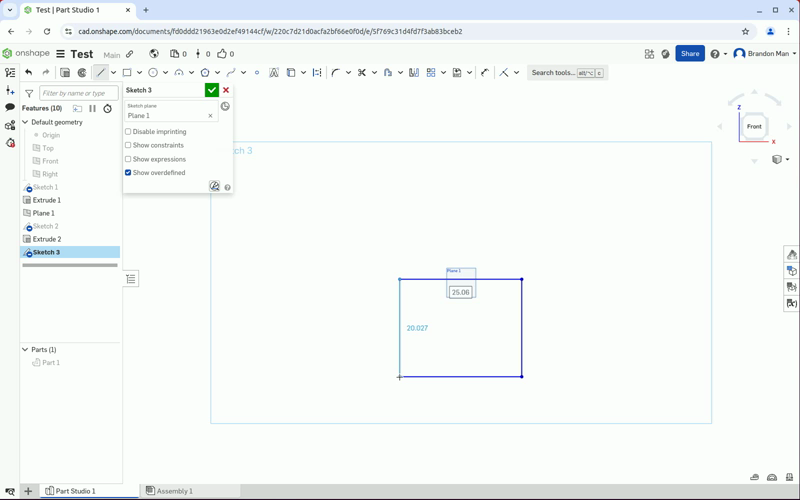
click(399, 376)
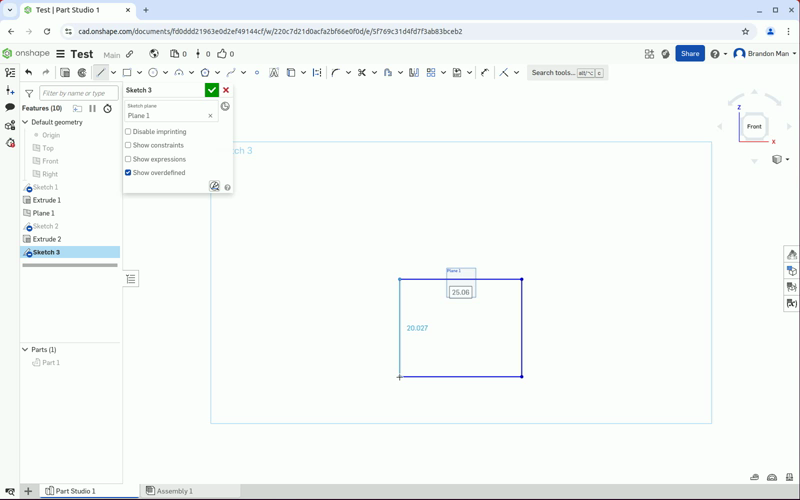
key(esc)
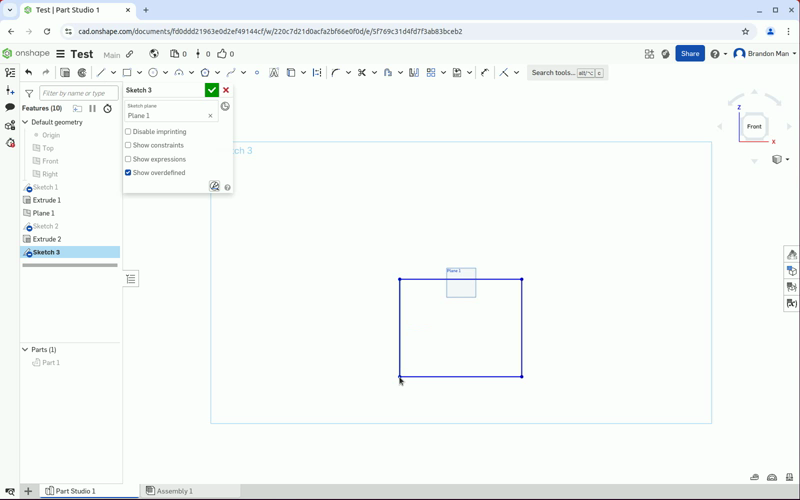
key(l)
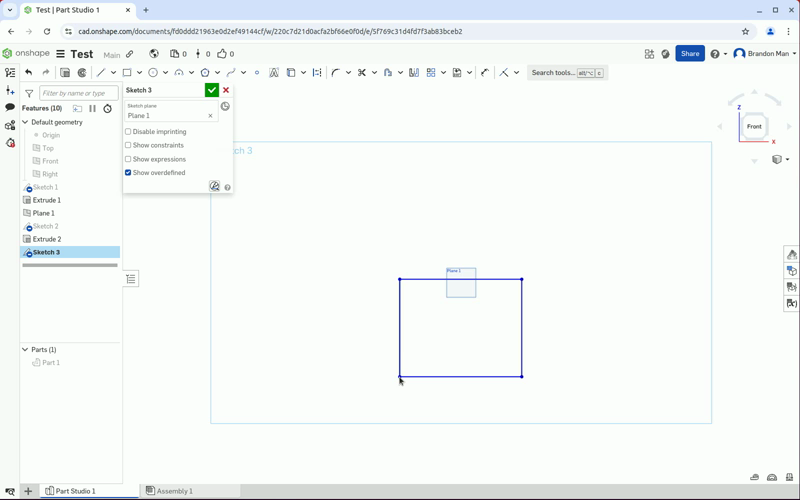
key_down(shift)
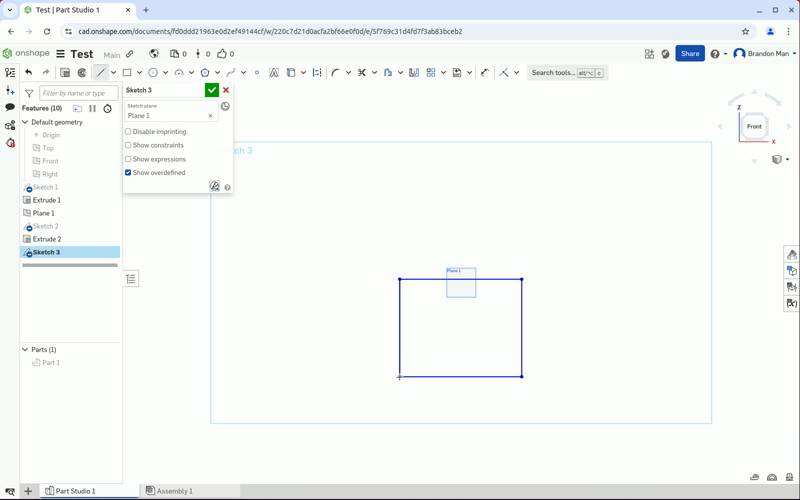
mouse_move(402, 374)
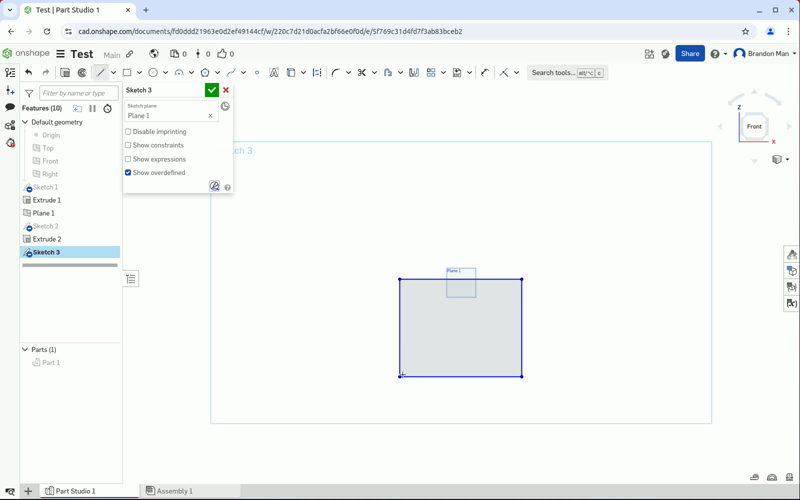
scroll(6)
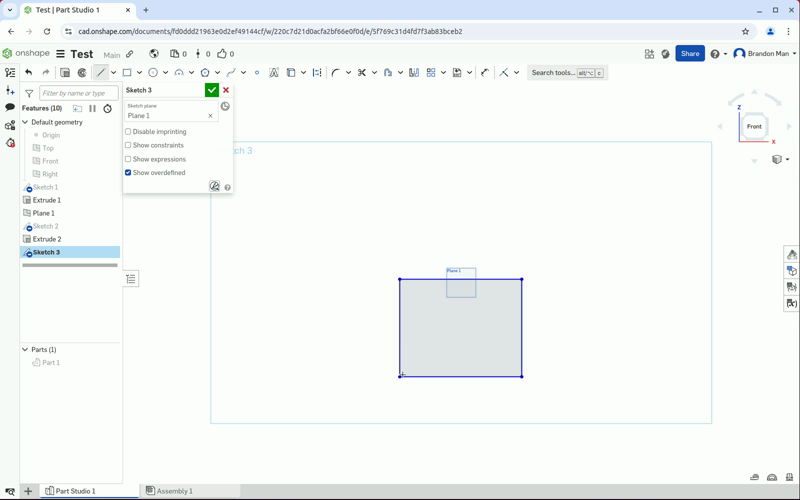
scroll(6)
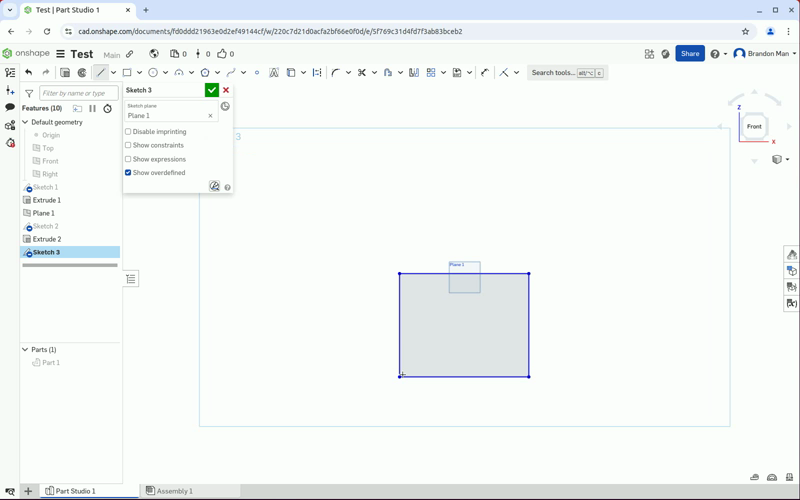
scroll(6)
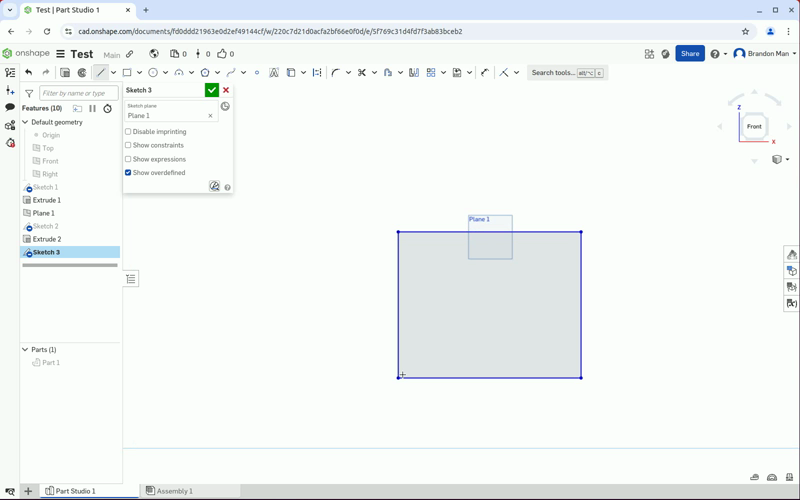
scroll(6)
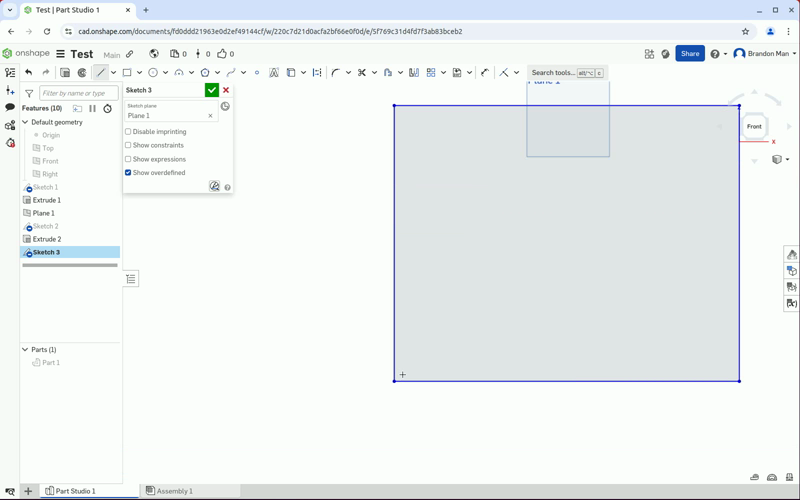
scroll(6)
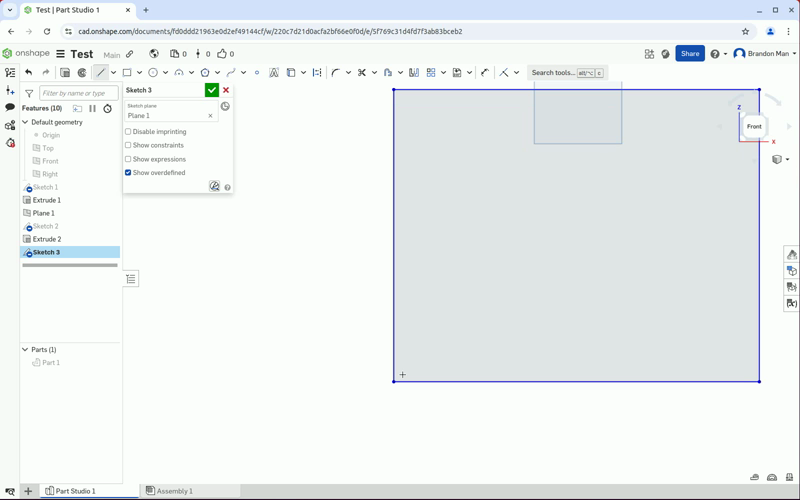
scroll(6)
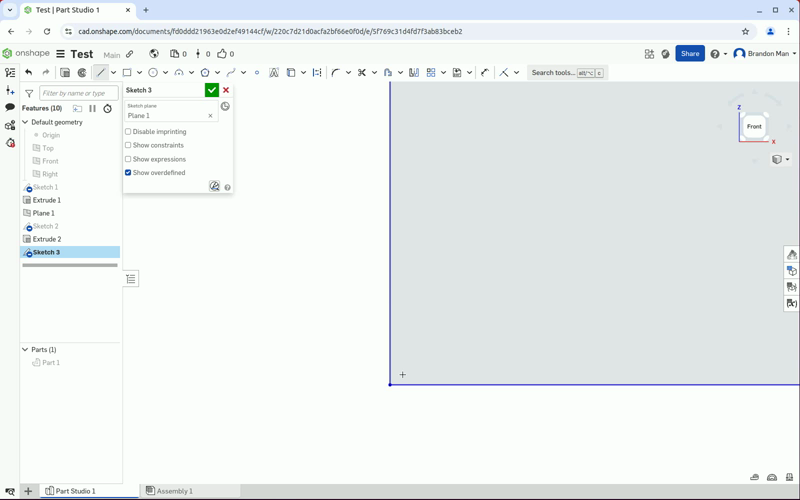
scroll(6)
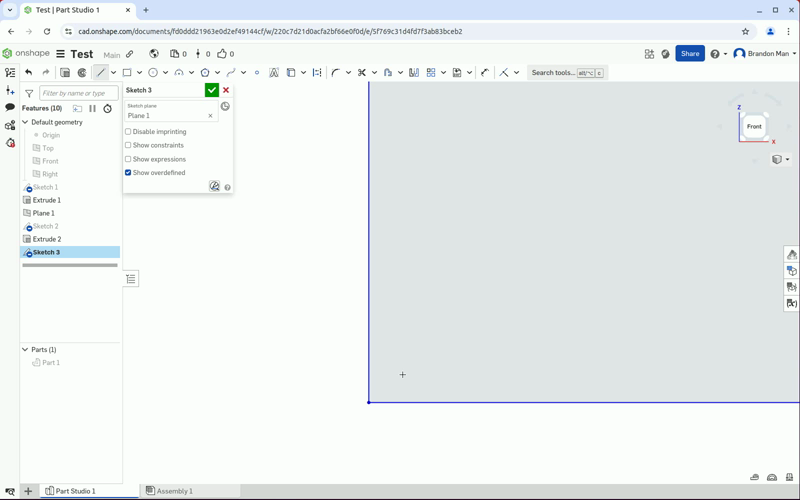
click(402, 374)
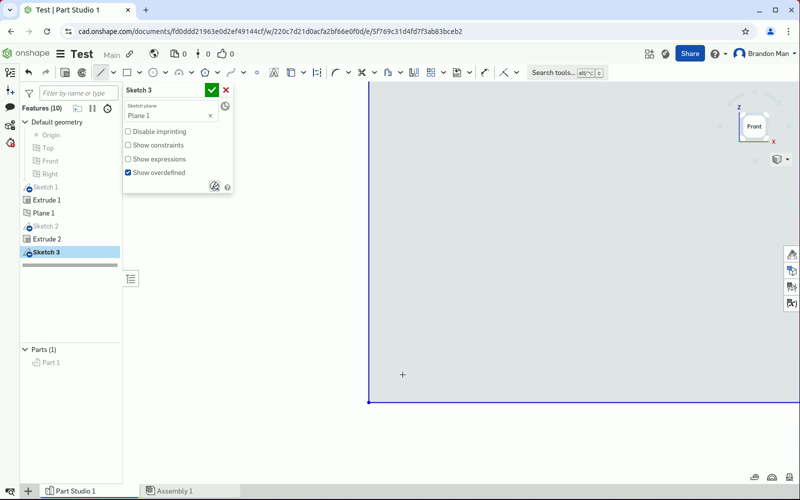
scroll(-6)
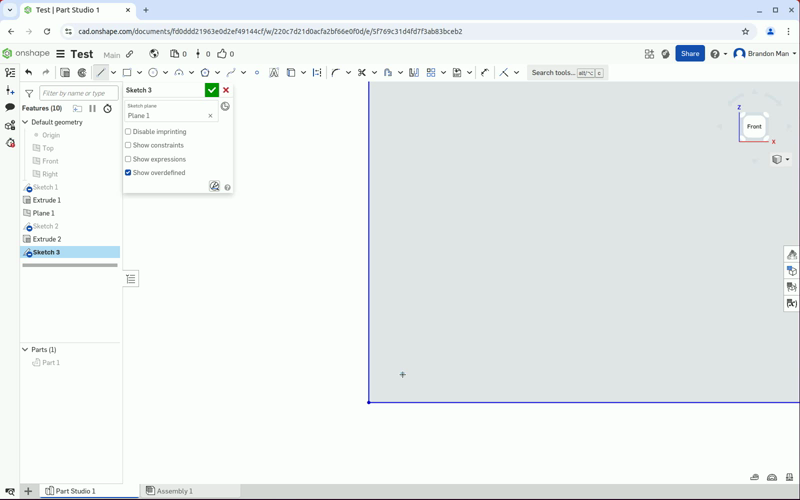
scroll(-6)
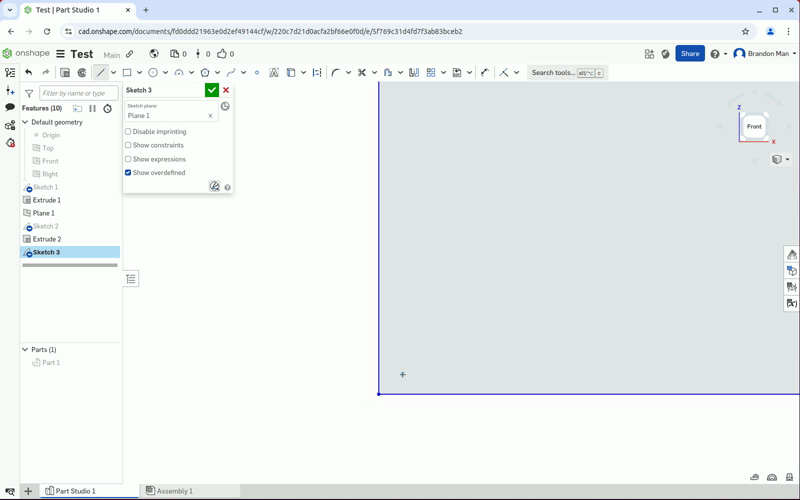
scroll(-6)
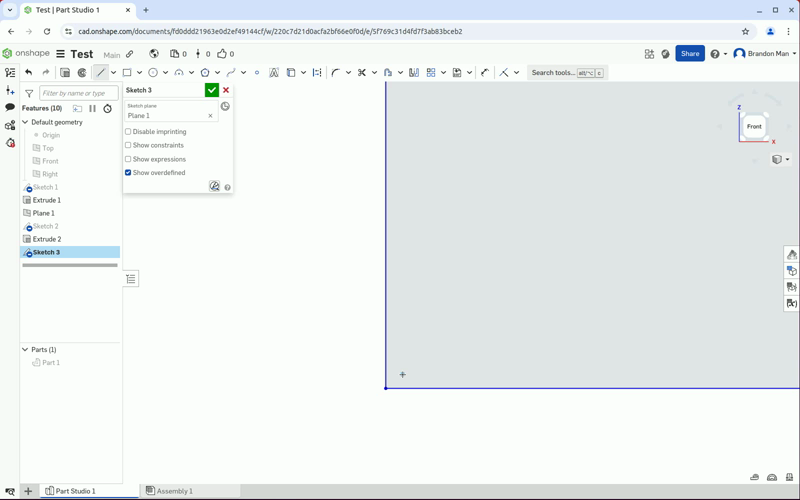
scroll(-6)
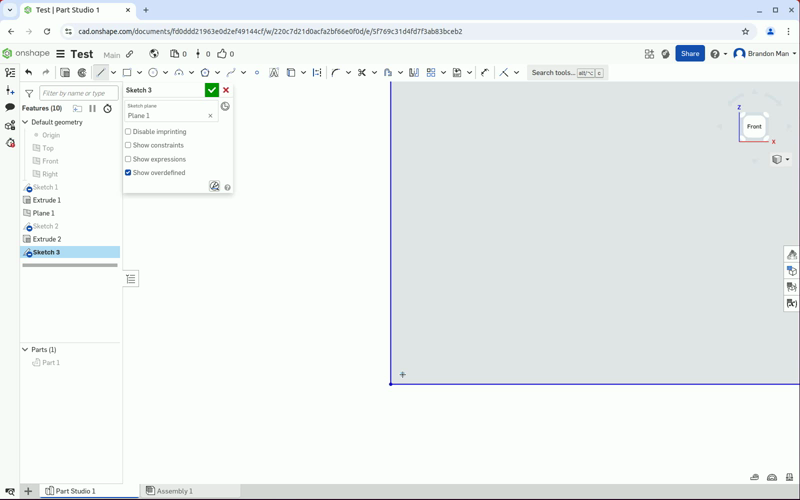
scroll(-6)
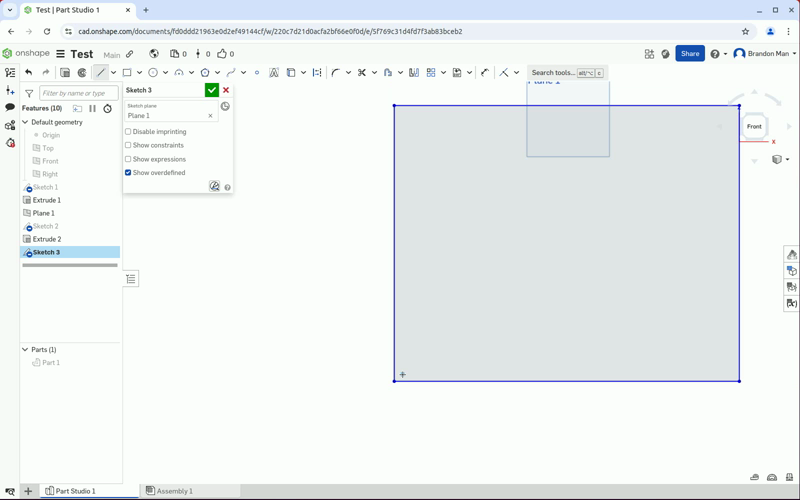
scroll(-6)
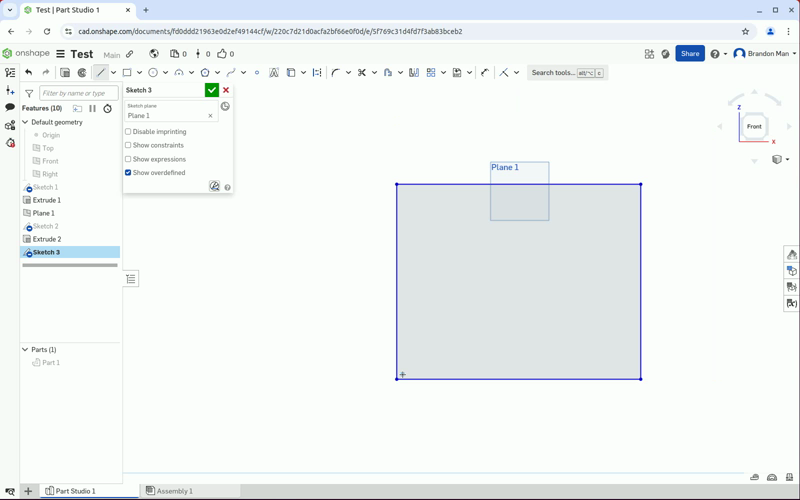
scroll(-6)
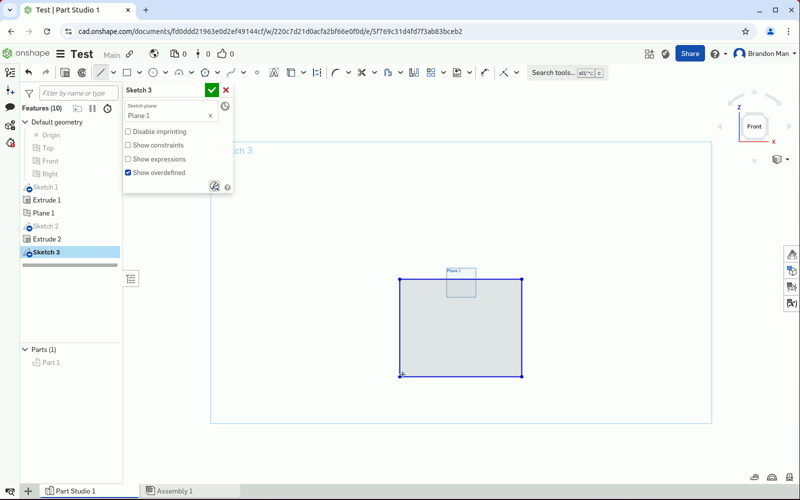
key_up(shift)
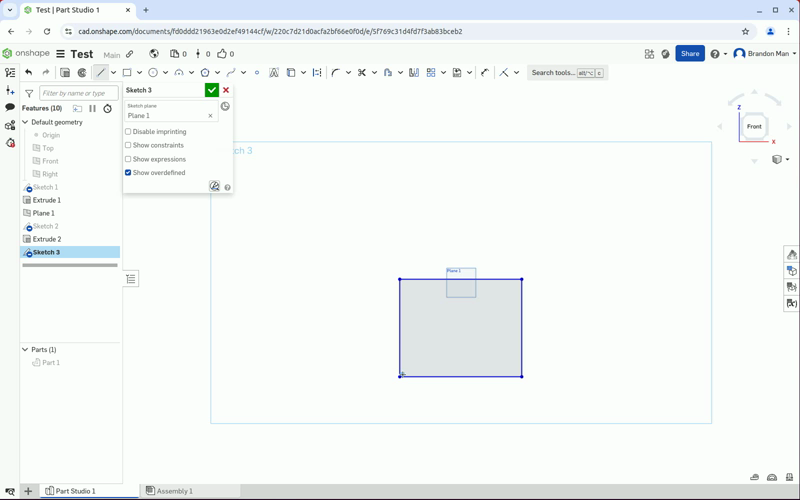
key_down(shift)
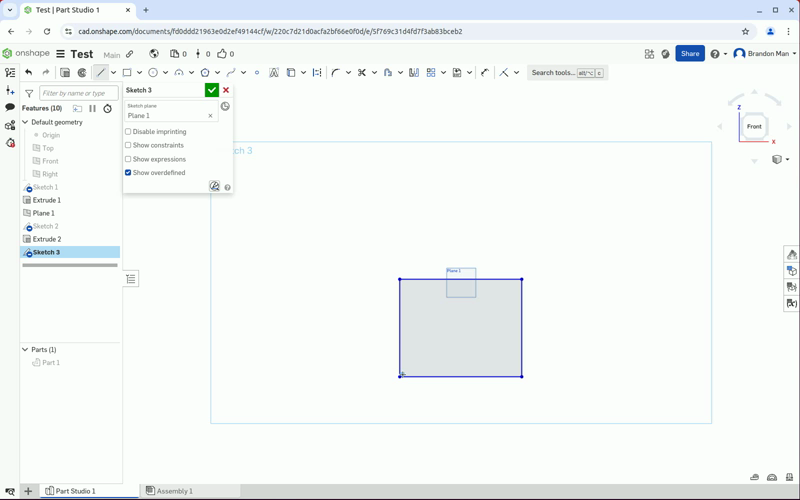
mouse_move(519, 374)
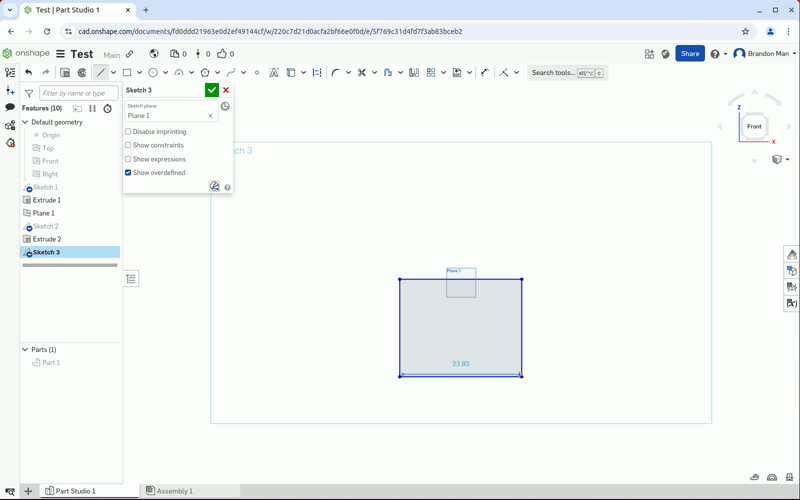
scroll(6)
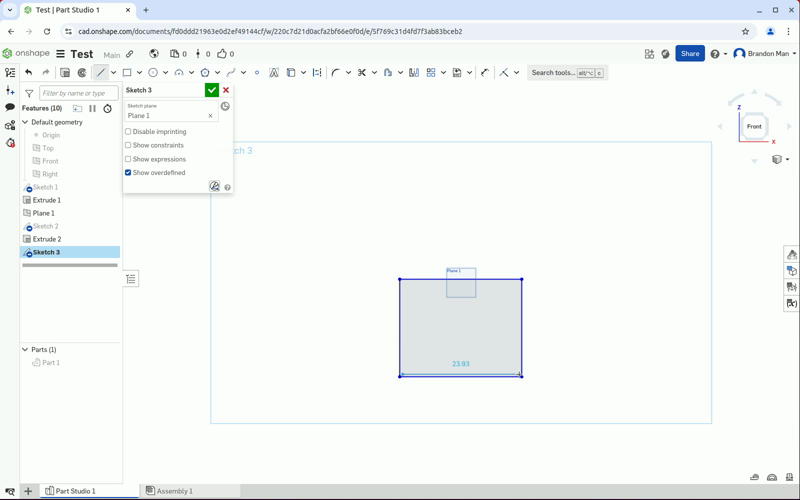
scroll(6)
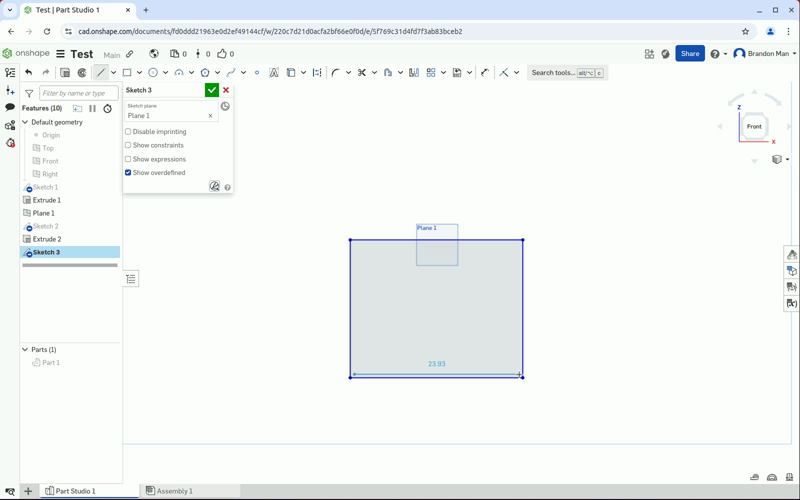
scroll(6)
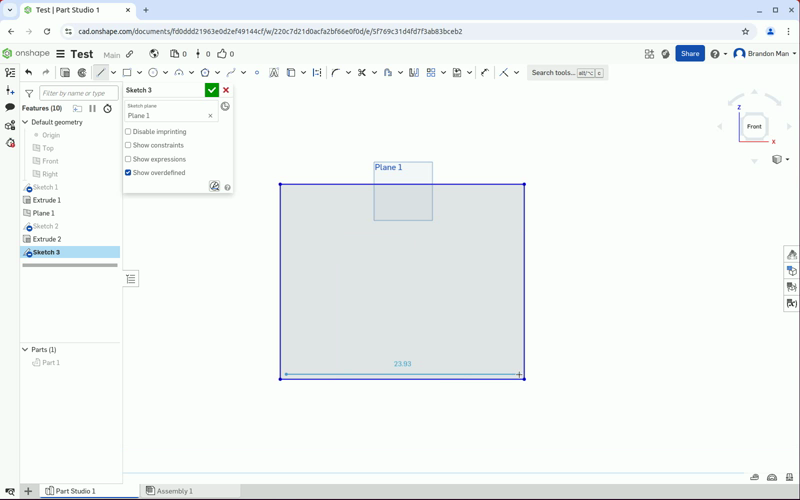
scroll(6)
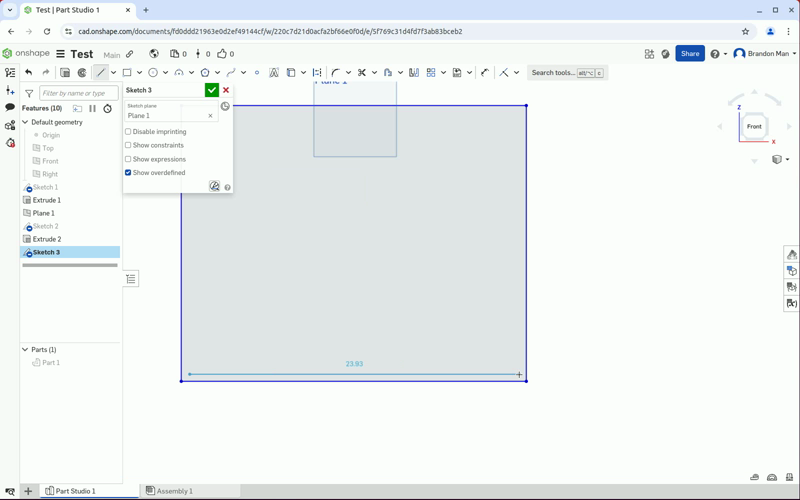
scroll(6)
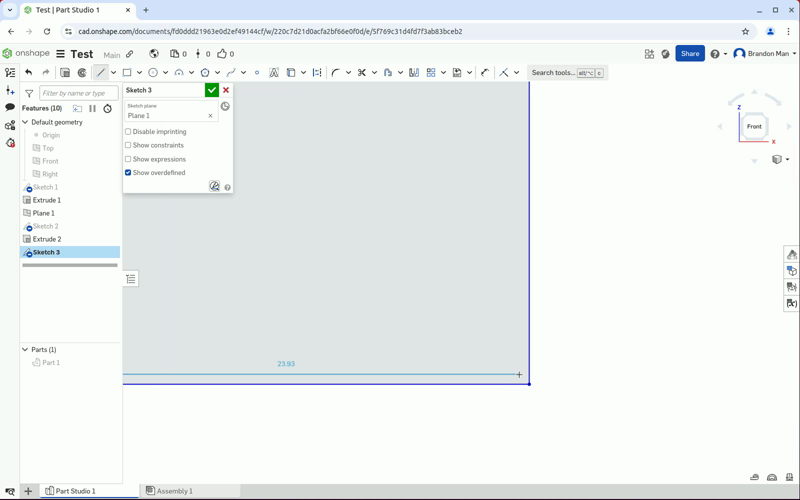
scroll(6)
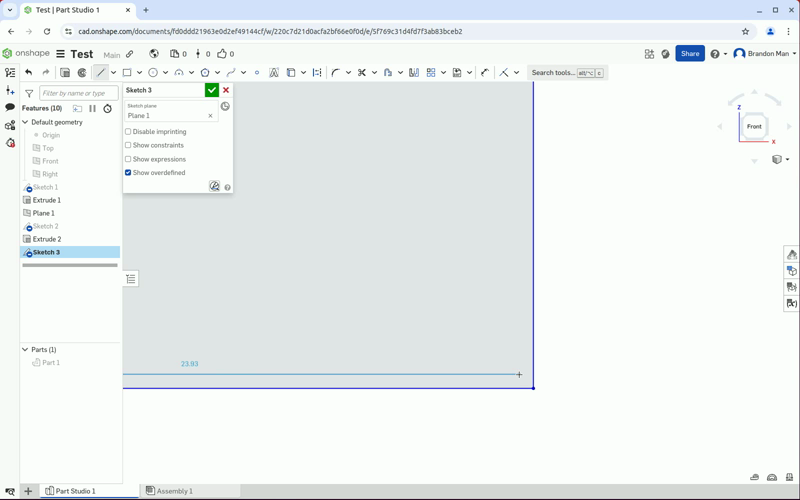
scroll(6)
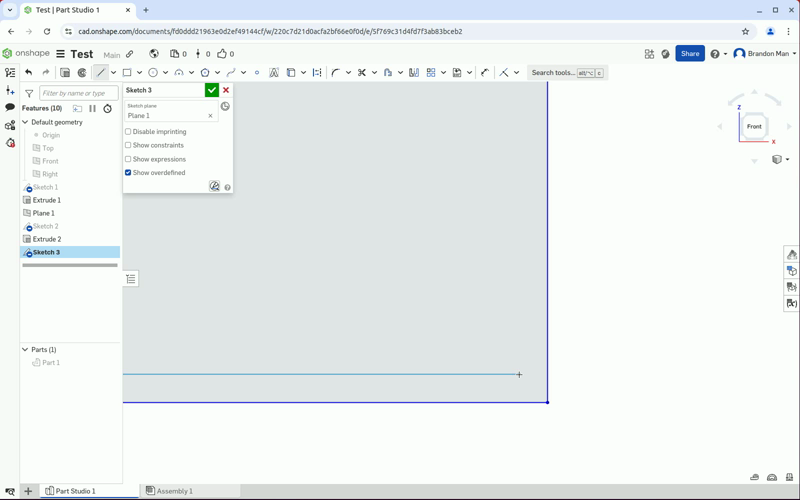
click(519, 374)
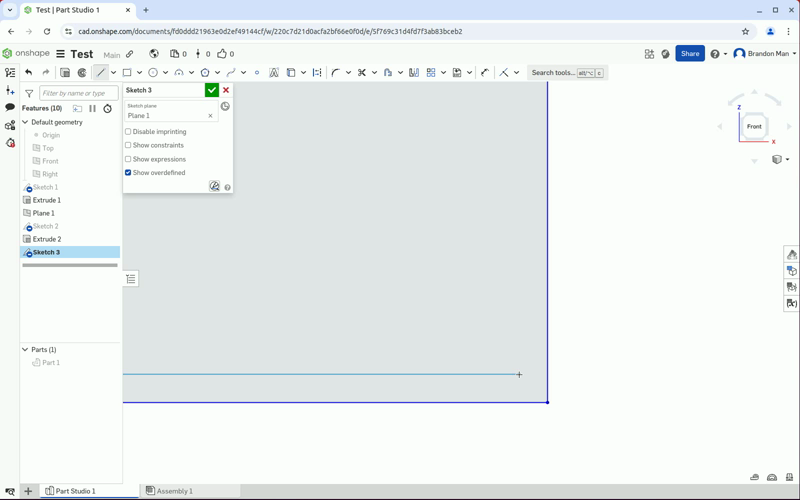
scroll(-6)
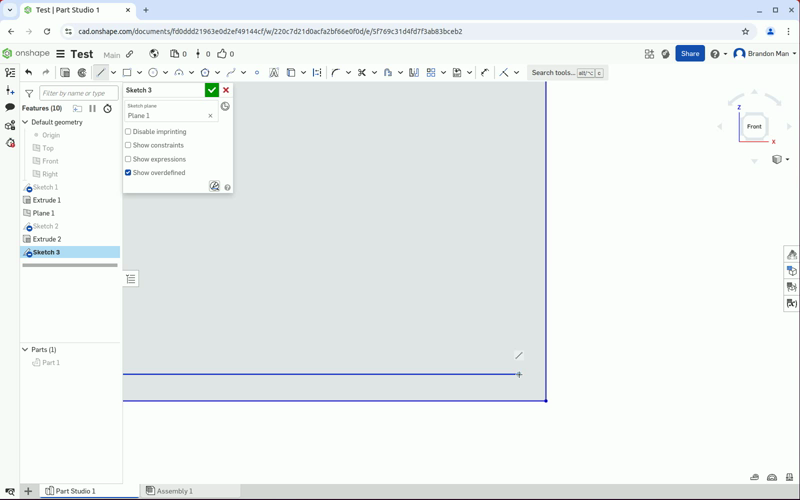
scroll(-6)
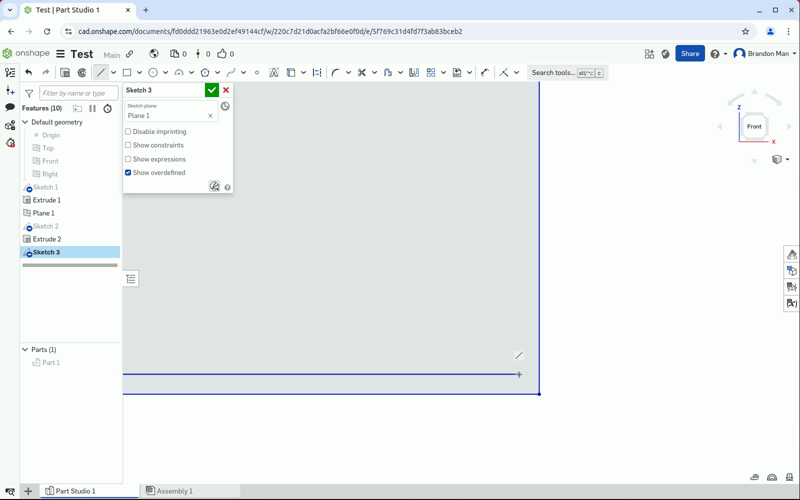
scroll(-6)
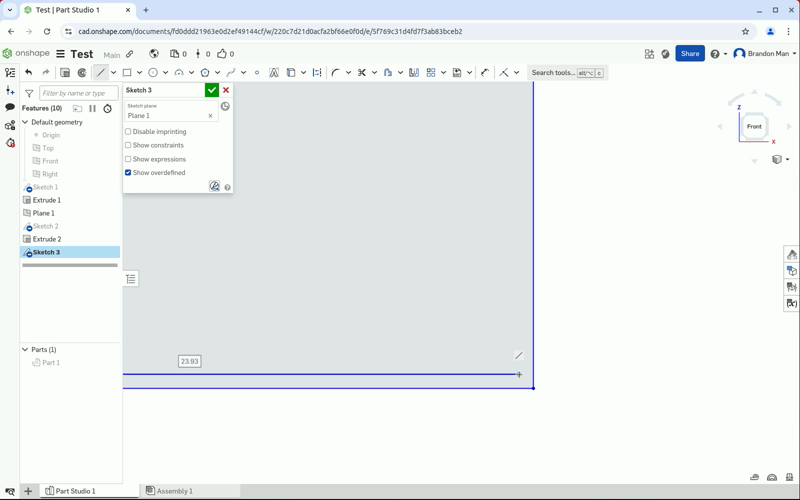
scroll(-6)
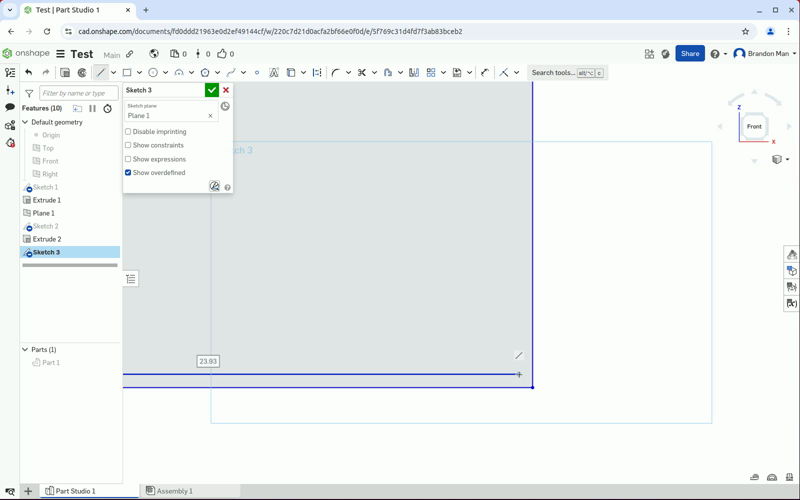
scroll(-6)
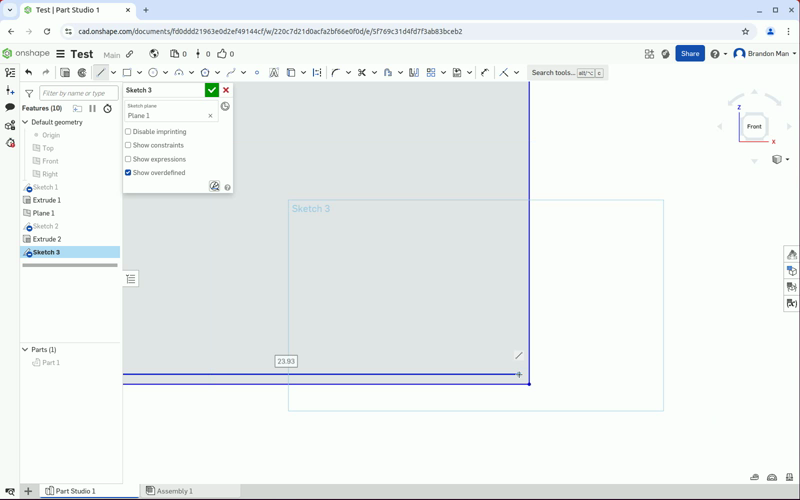
scroll(-6)
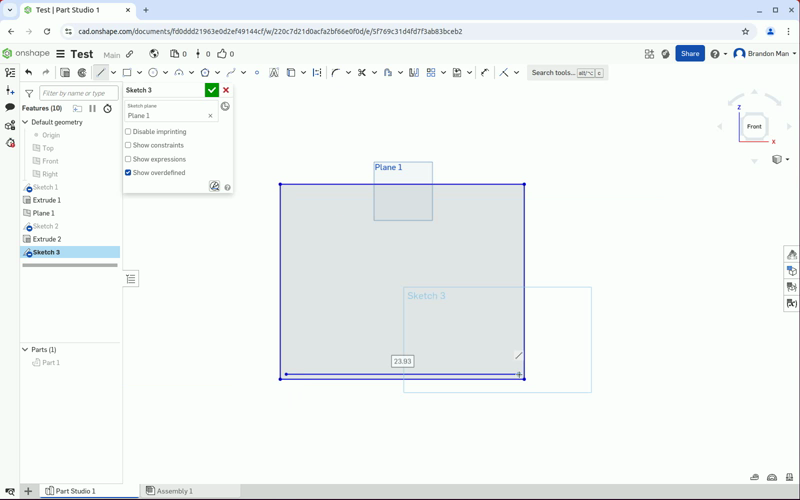
scroll(-6)
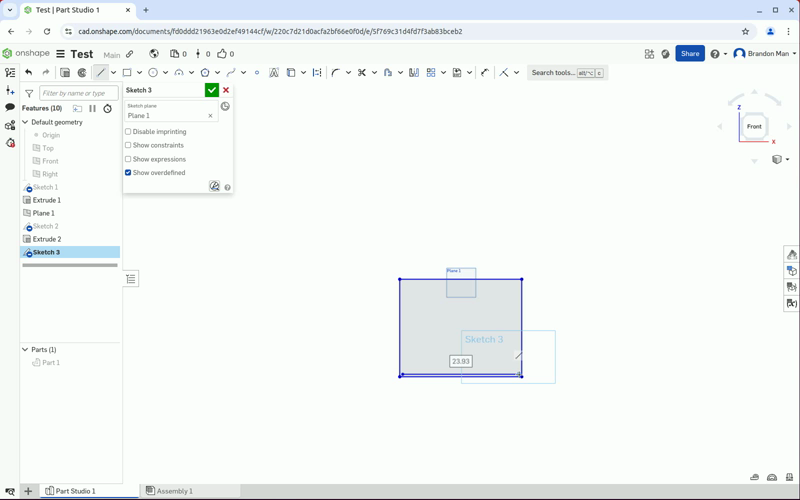
key_up(shift)
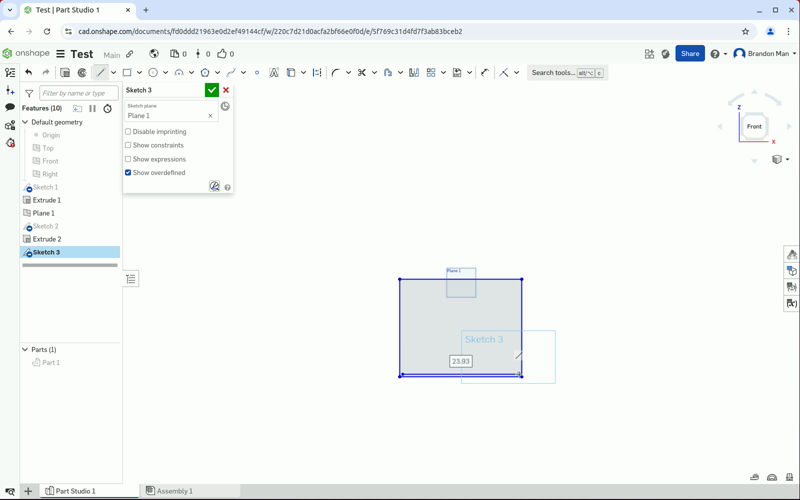
key_down(shift)
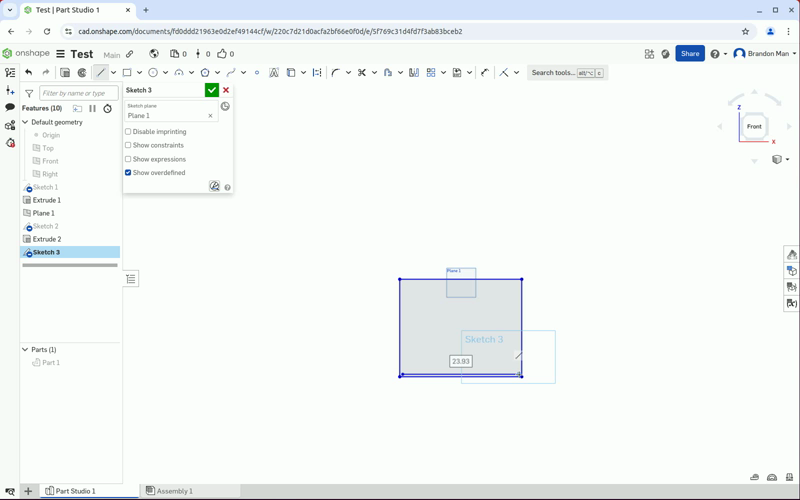
mouse_move(519, 281)
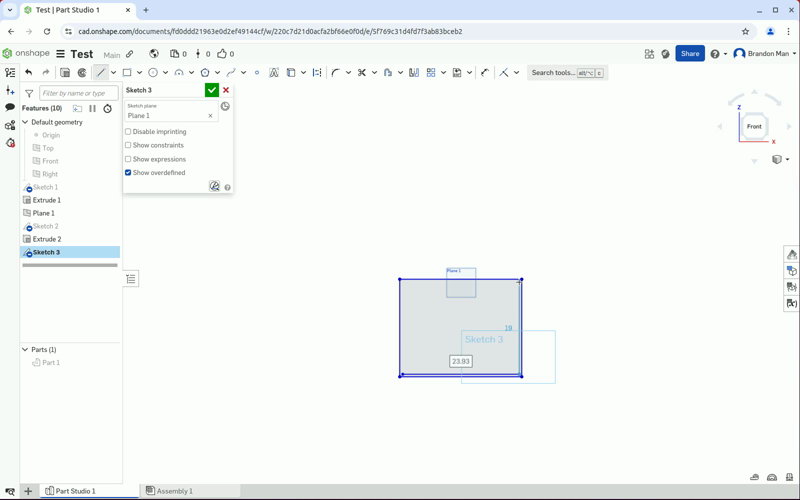
scroll(6)
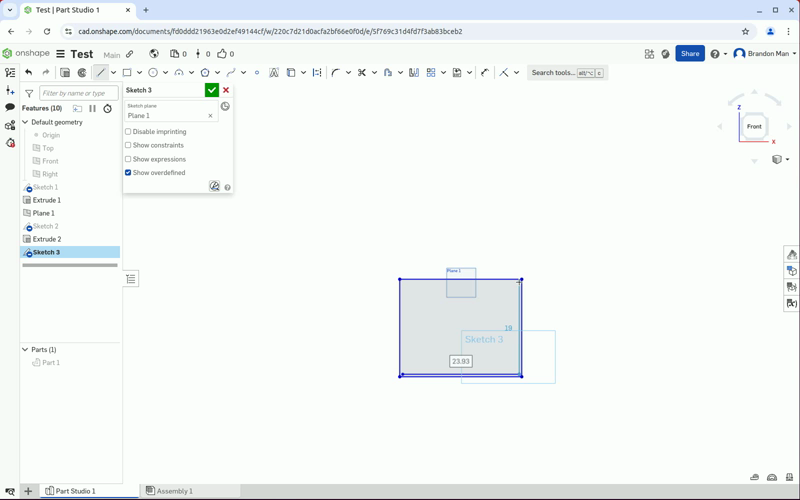
scroll(6)
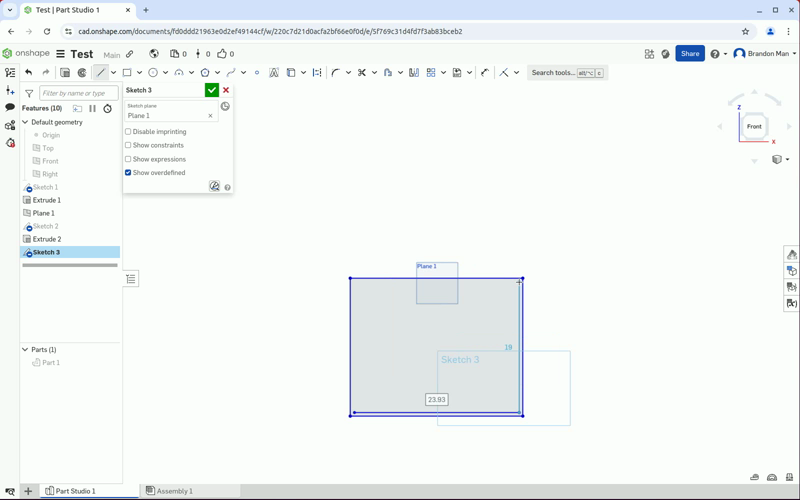
scroll(6)
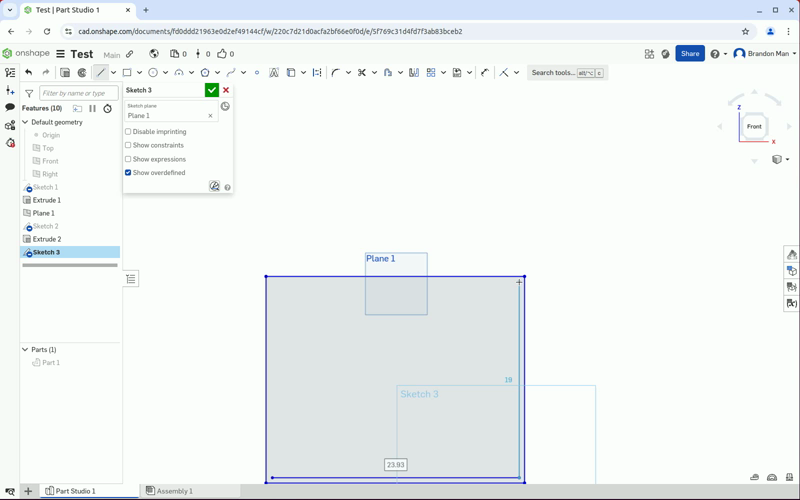
scroll(6)
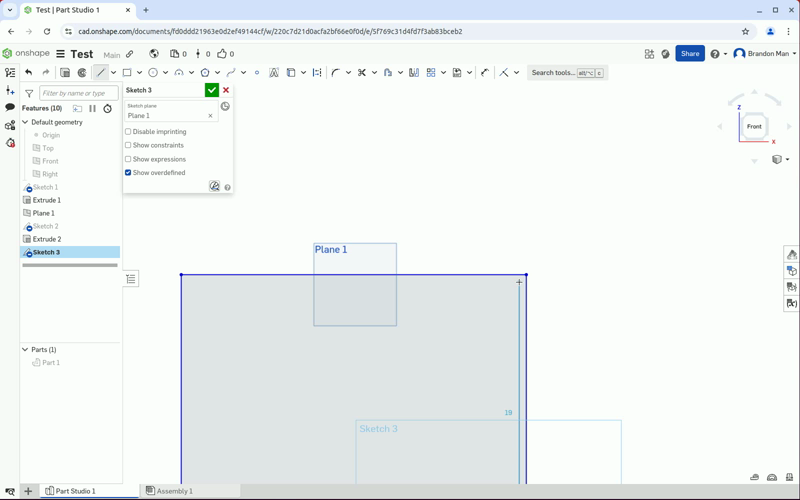
scroll(6)
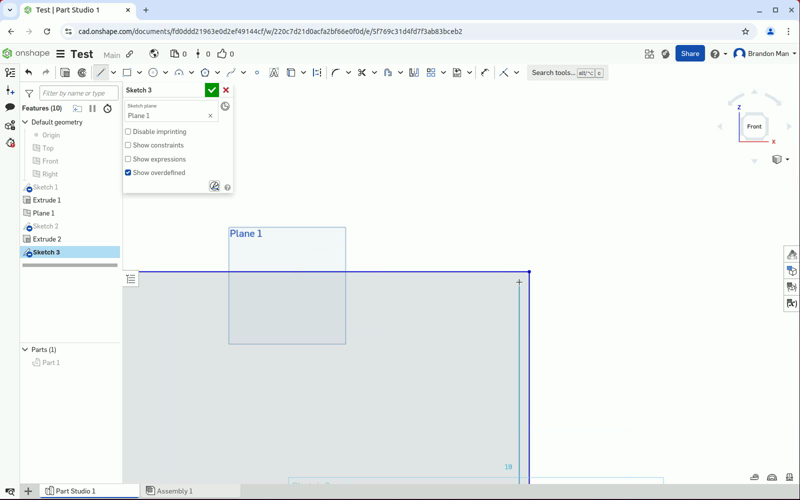
scroll(6)
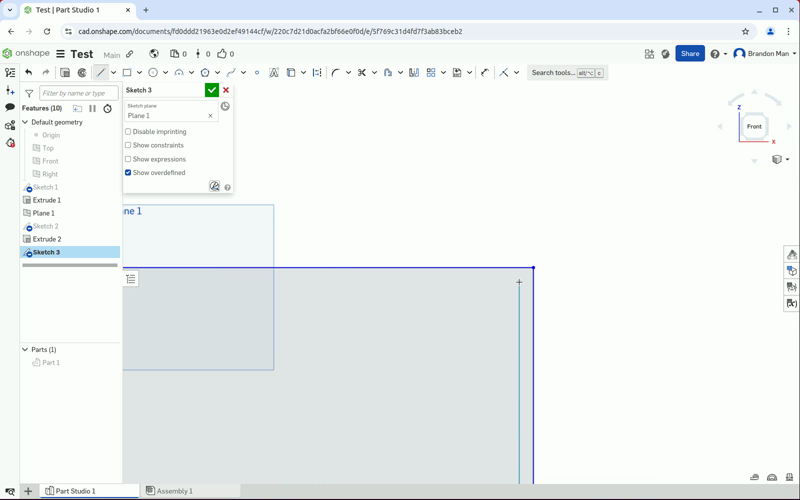
scroll(6)
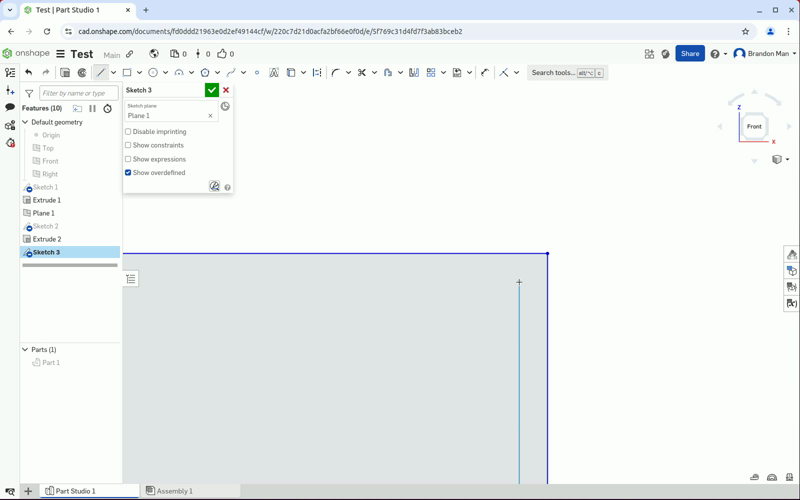
click(519, 281)
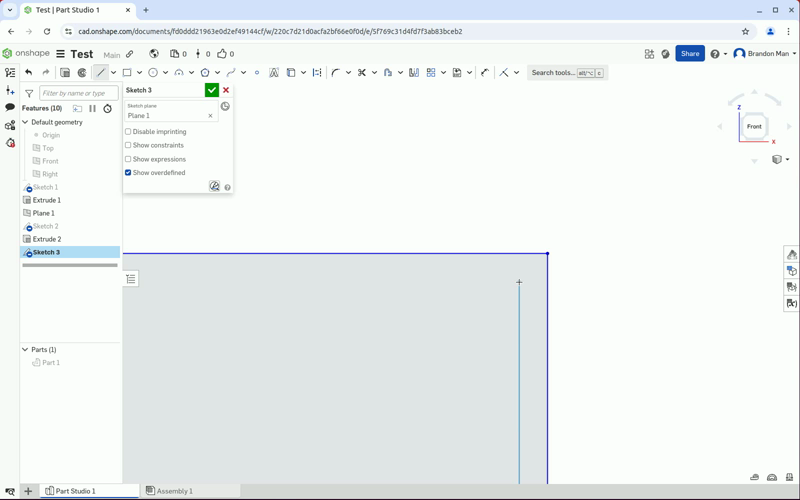
scroll(-6)
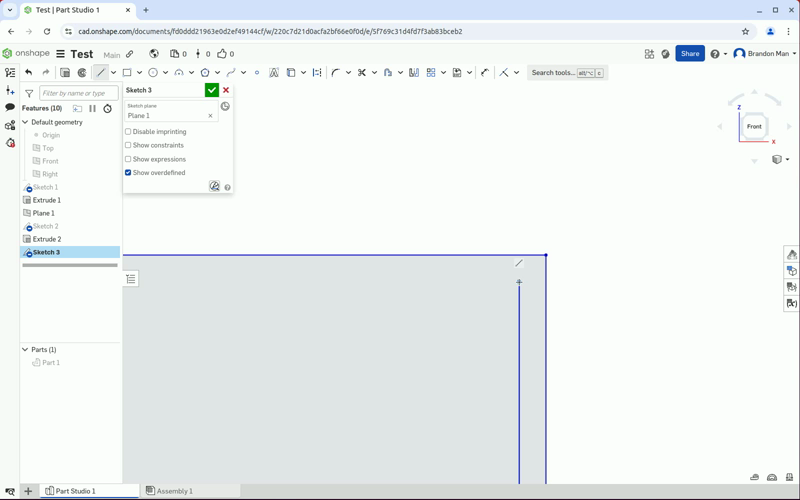
scroll(-6)
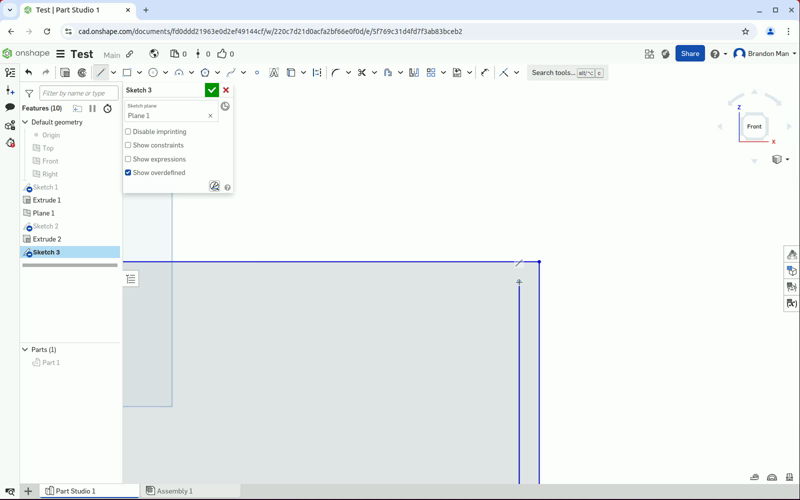
scroll(-6)
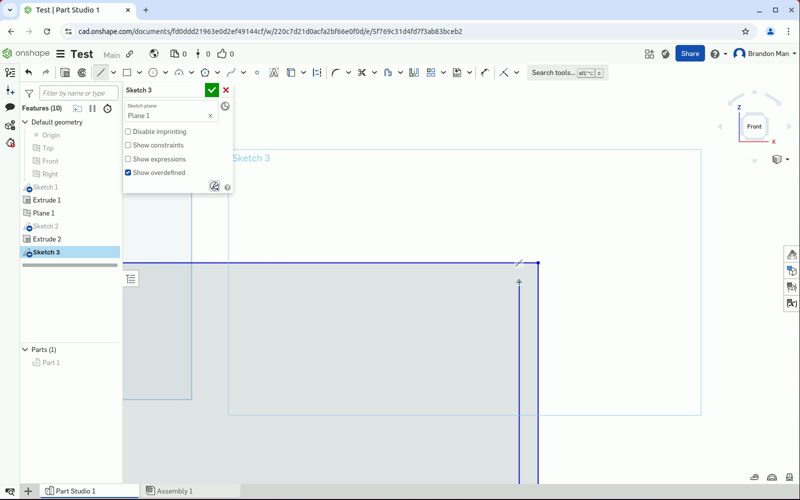
scroll(-6)
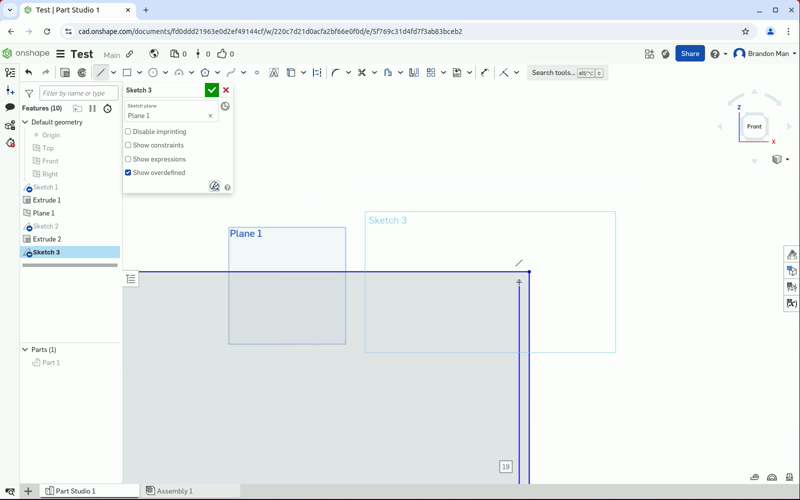
scroll(-6)
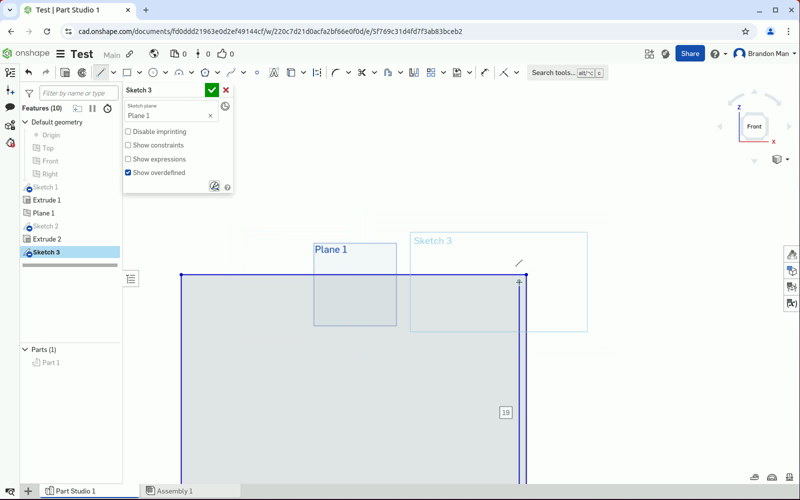
scroll(-6)
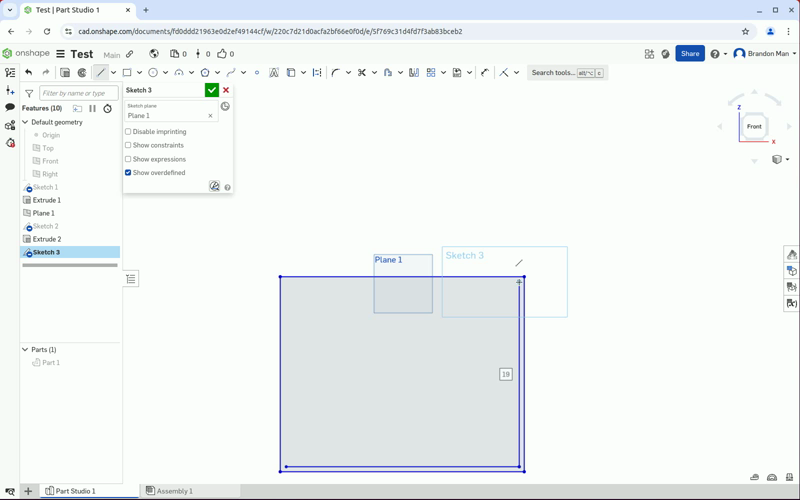
scroll(-6)
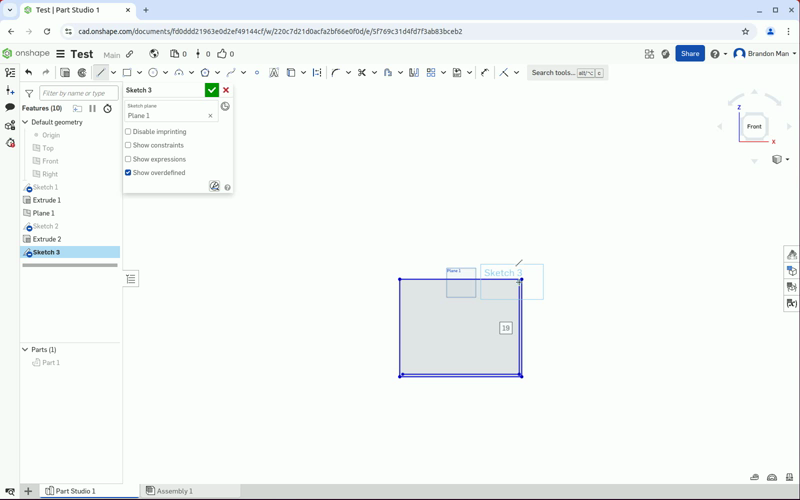
key_up(shift)
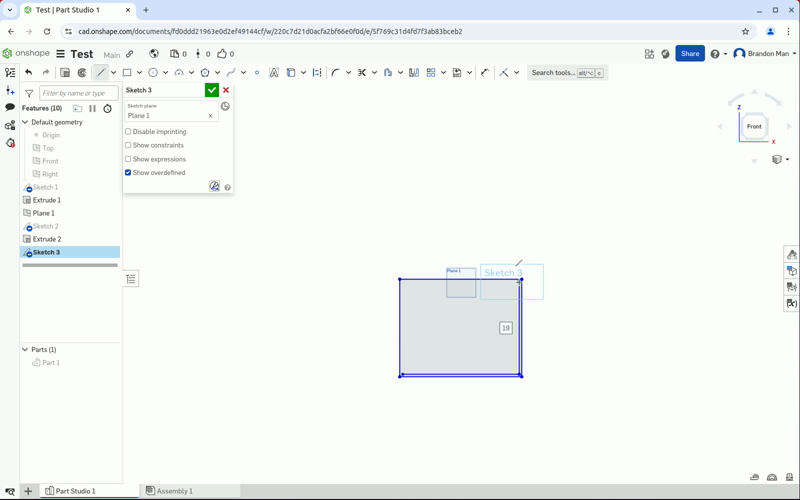
key_down(shift)
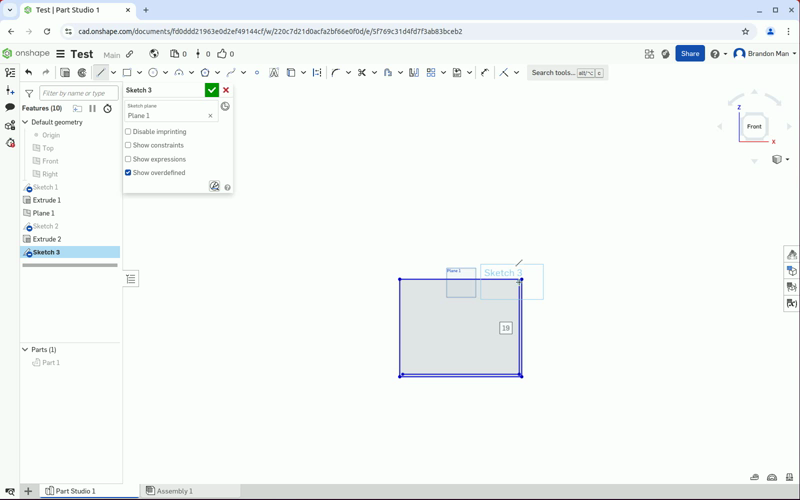
mouse_move(402, 281)
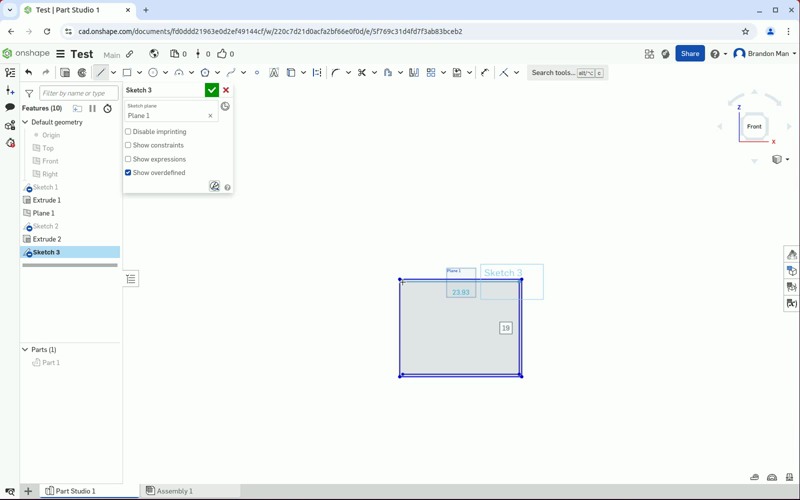
scroll(6)
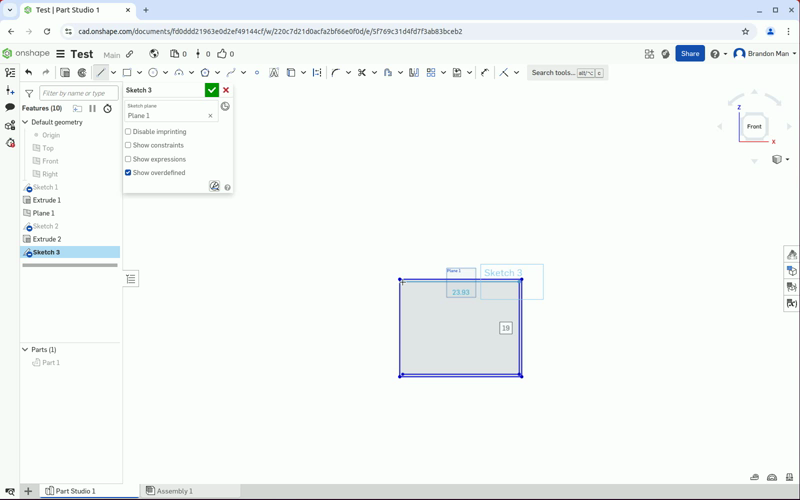
scroll(6)
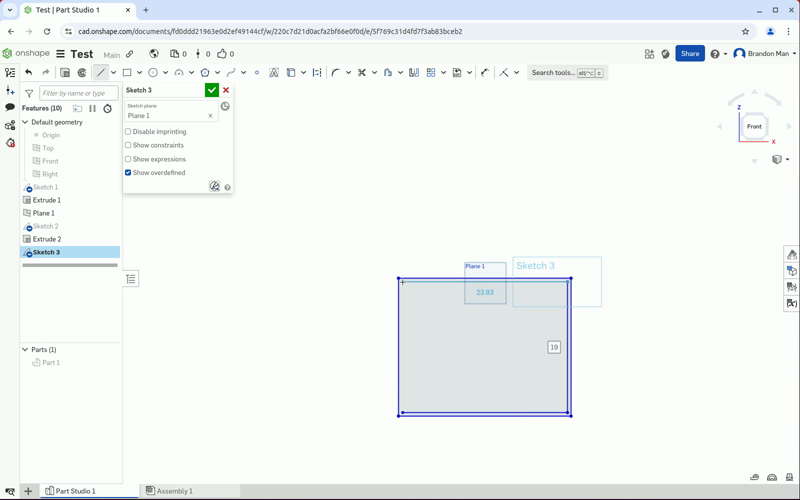
scroll(6)
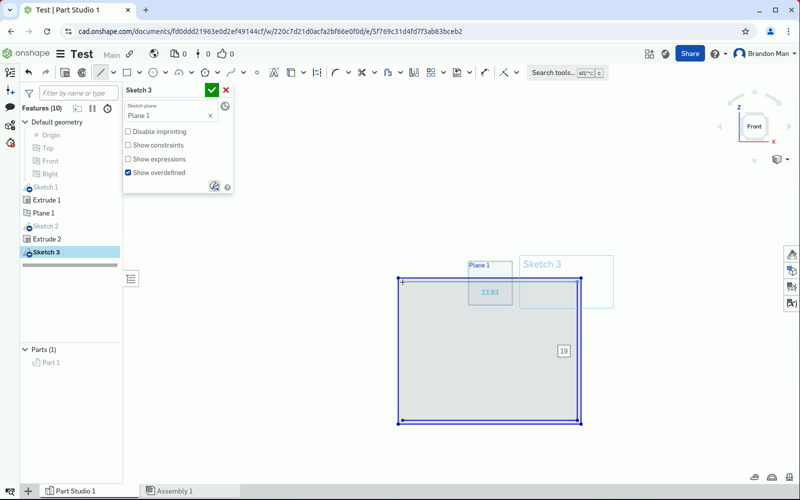
scroll(6)
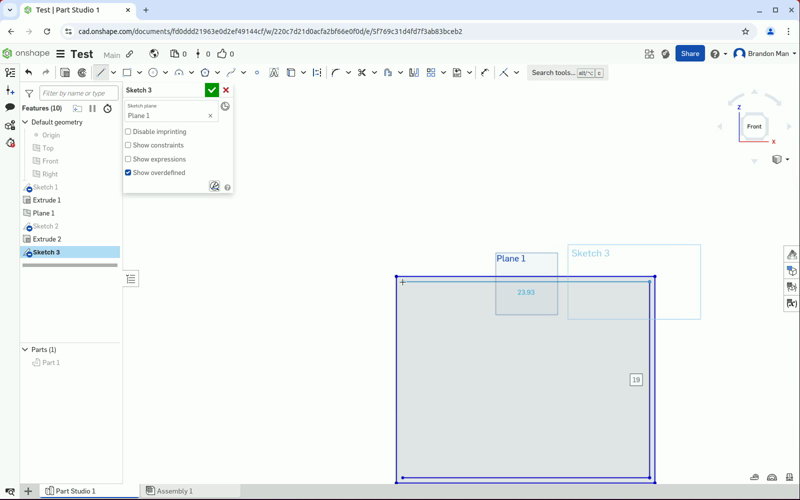
scroll(6)
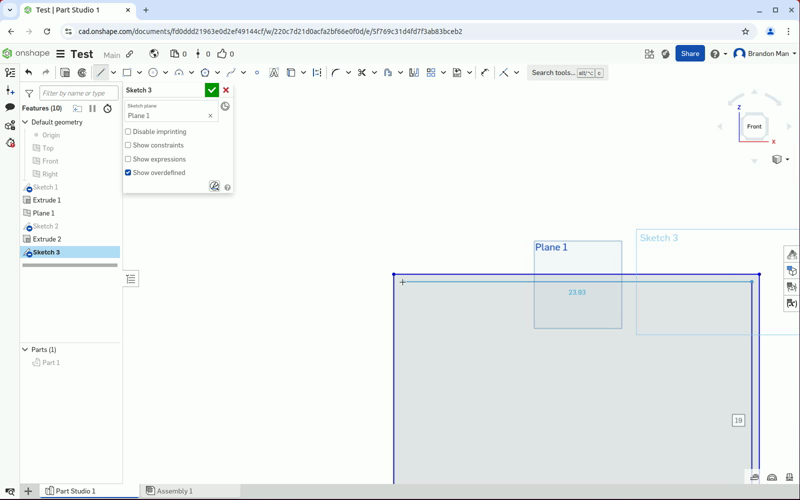
scroll(6)
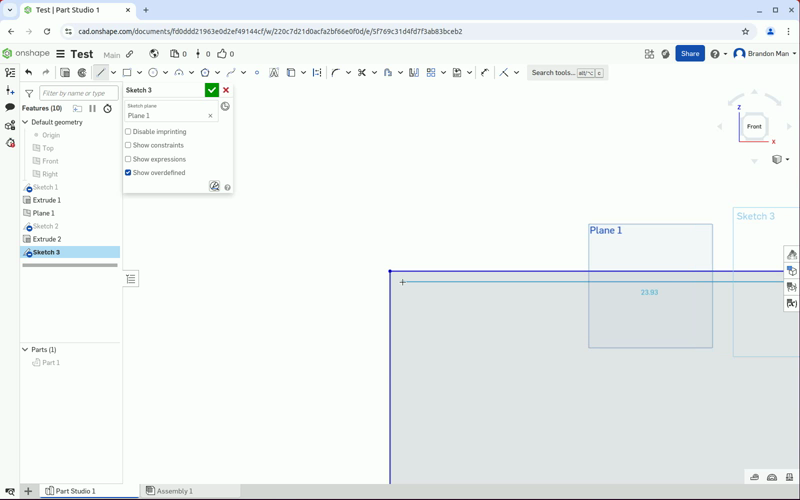
scroll(6)
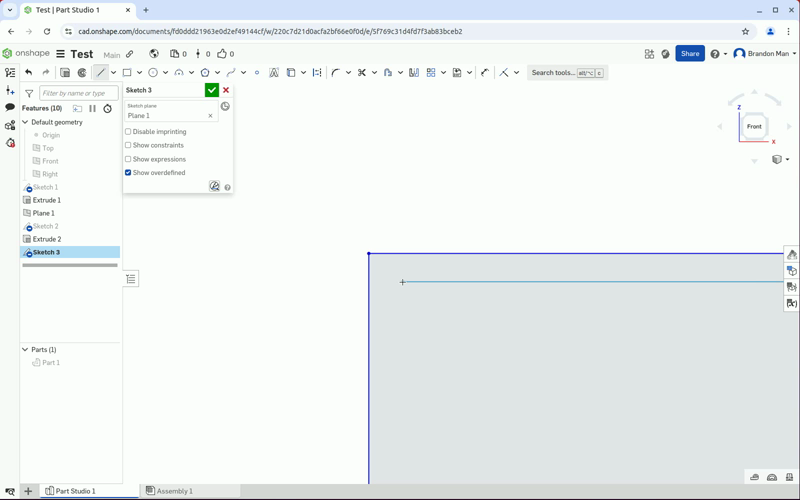
click(402, 281)
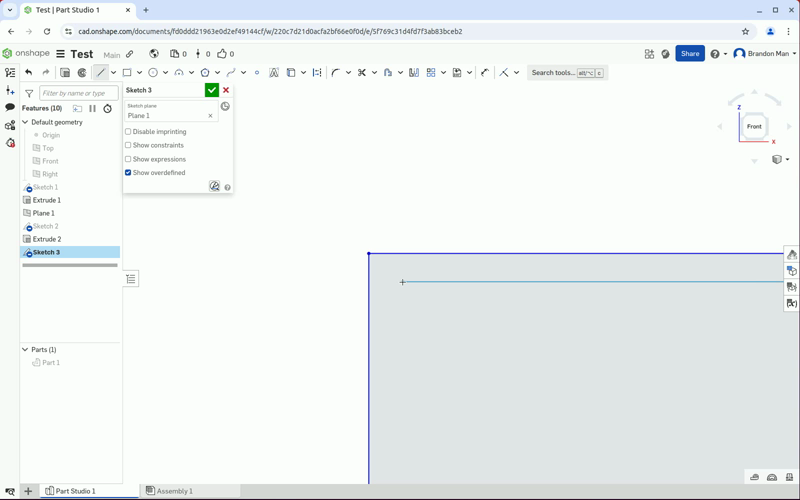
scroll(-6)
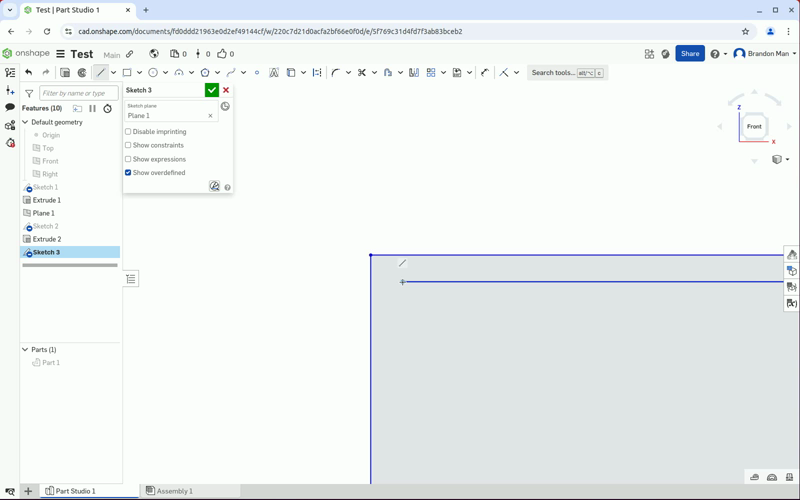
scroll(-6)
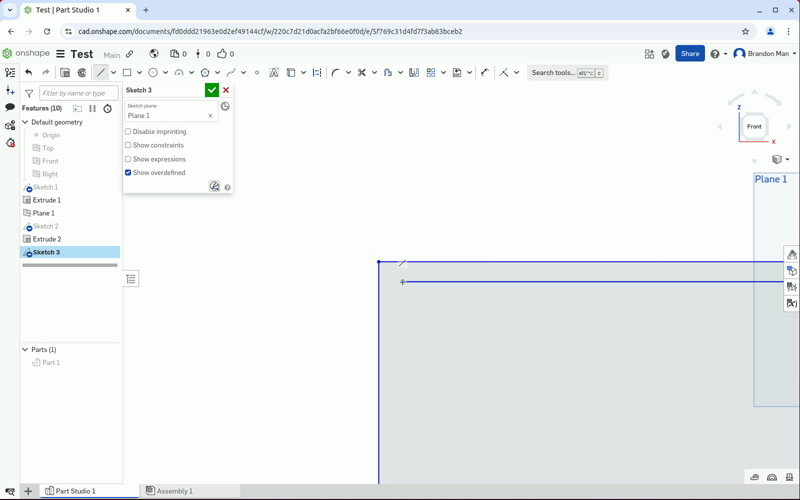
scroll(-6)
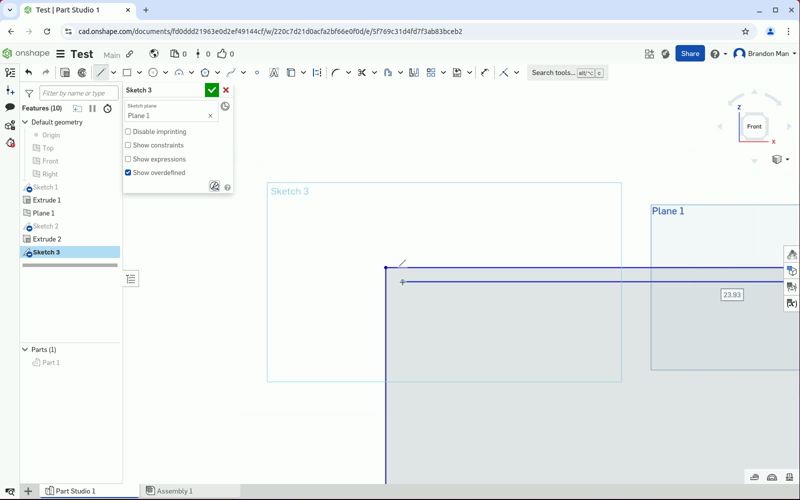
scroll(-6)
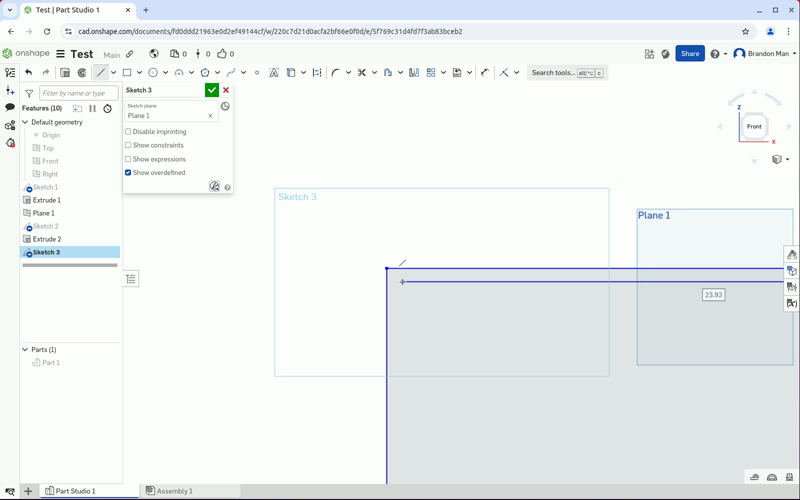
scroll(-6)
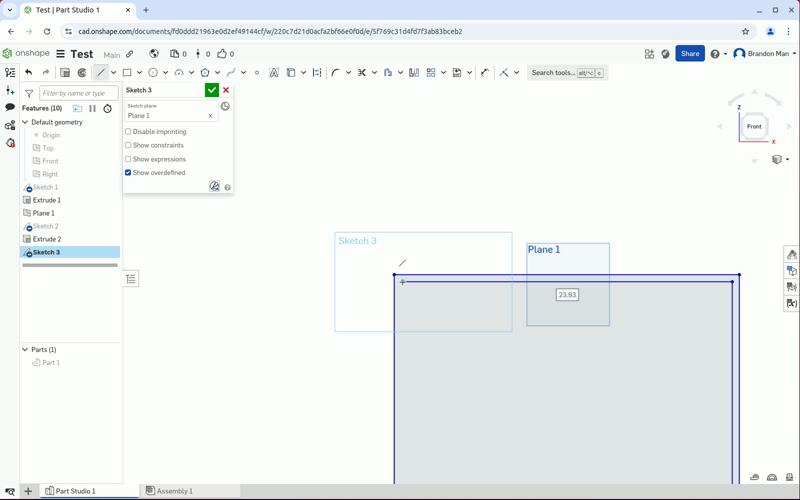
scroll(-6)
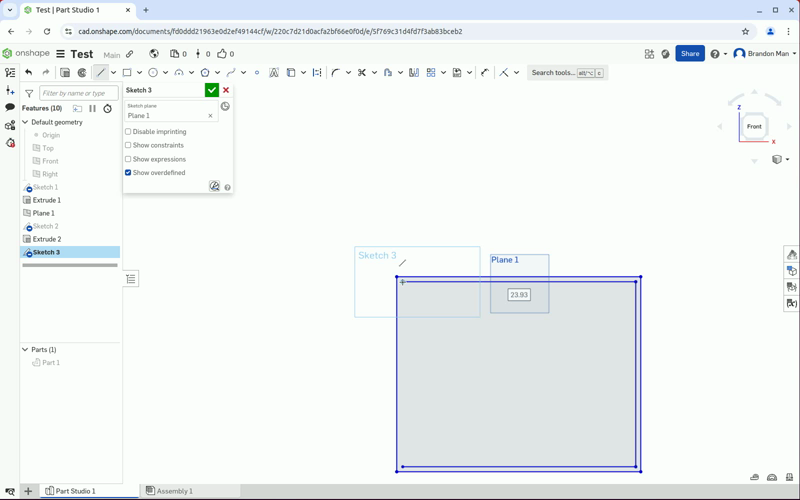
scroll(-6)
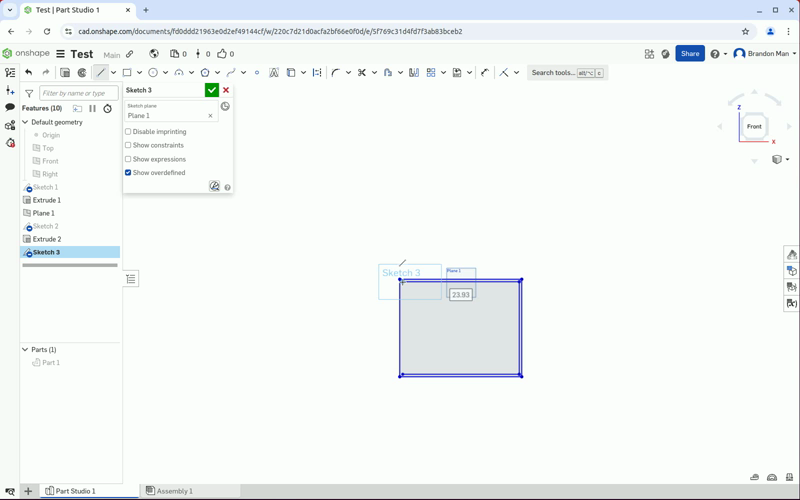
key_up(shift)
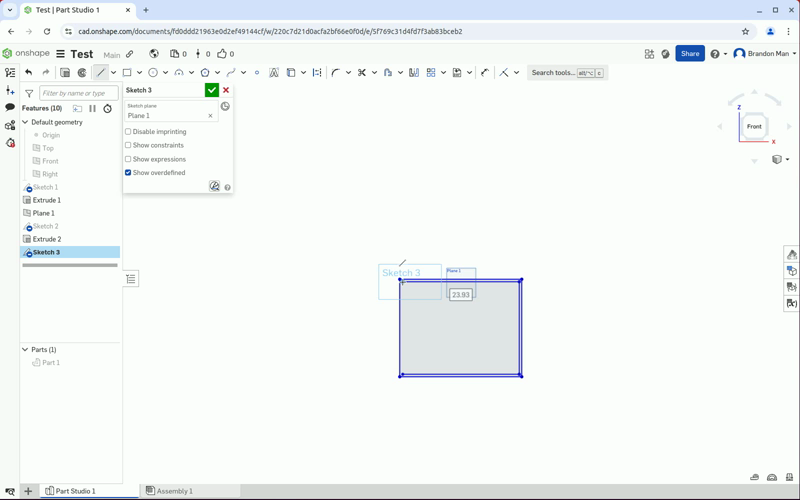
key_down(shift)
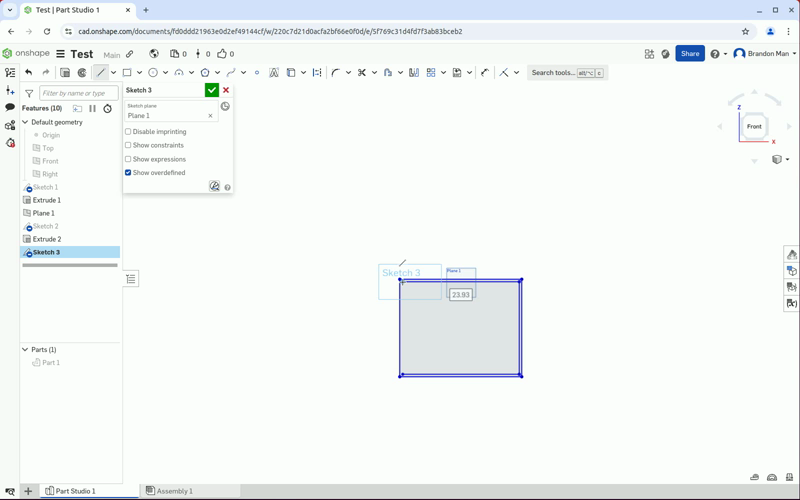
mouse_move(402, 374)
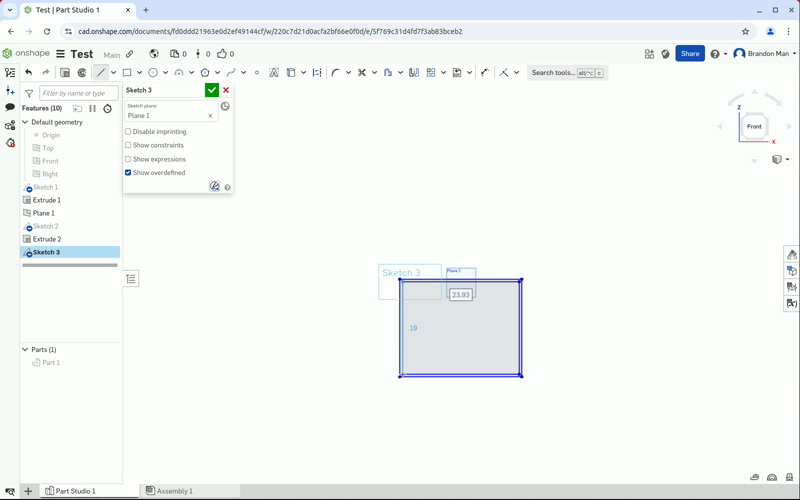
scroll(6)
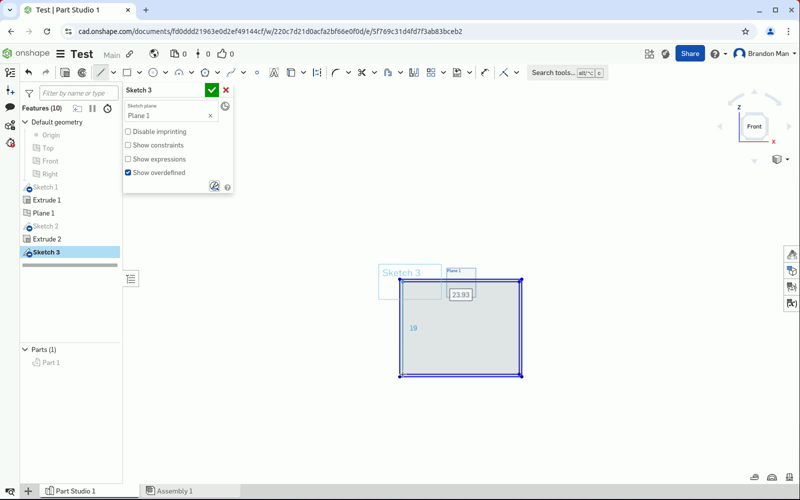
scroll(6)
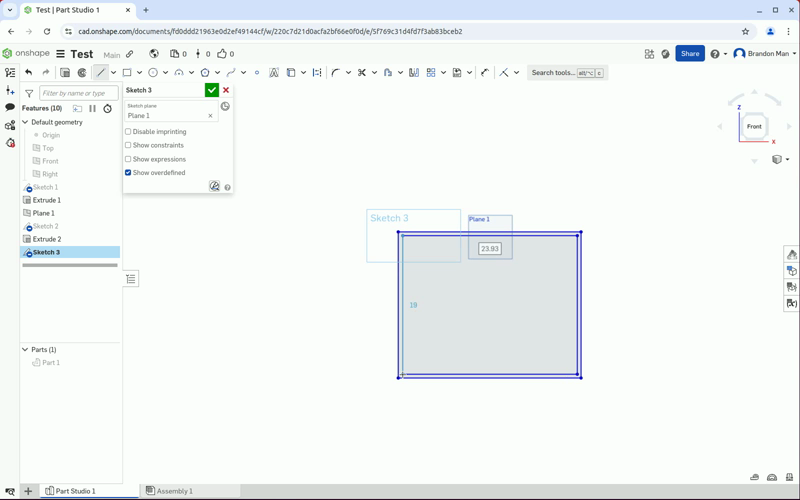
scroll(6)
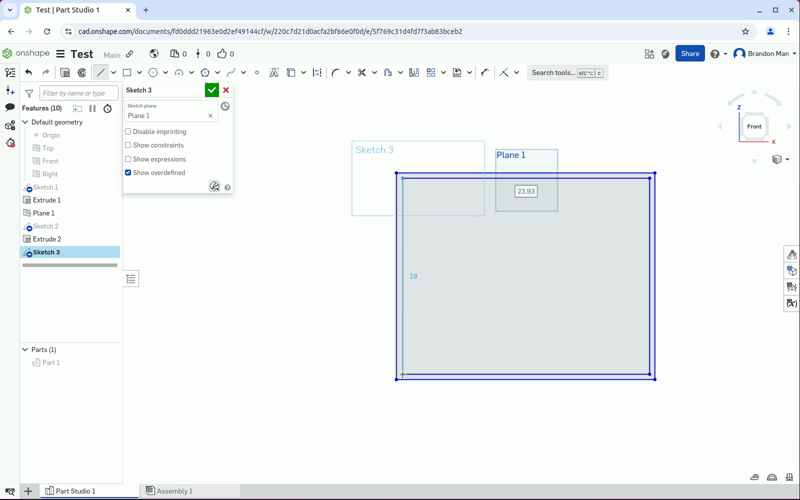
scroll(6)
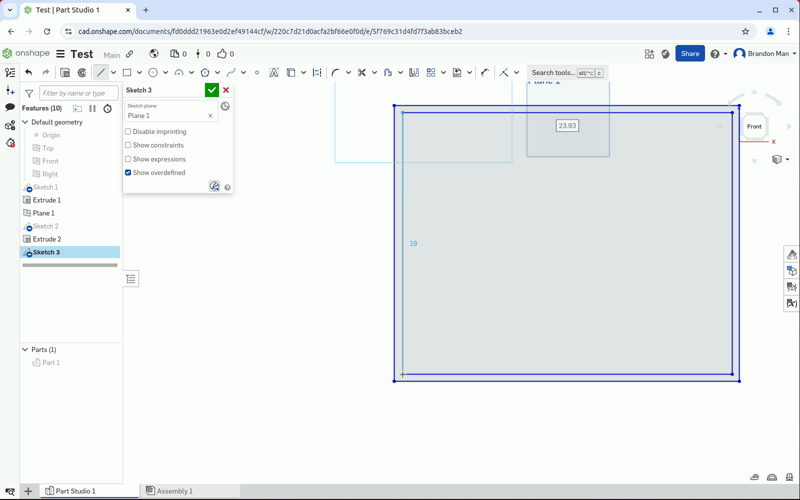
scroll(6)
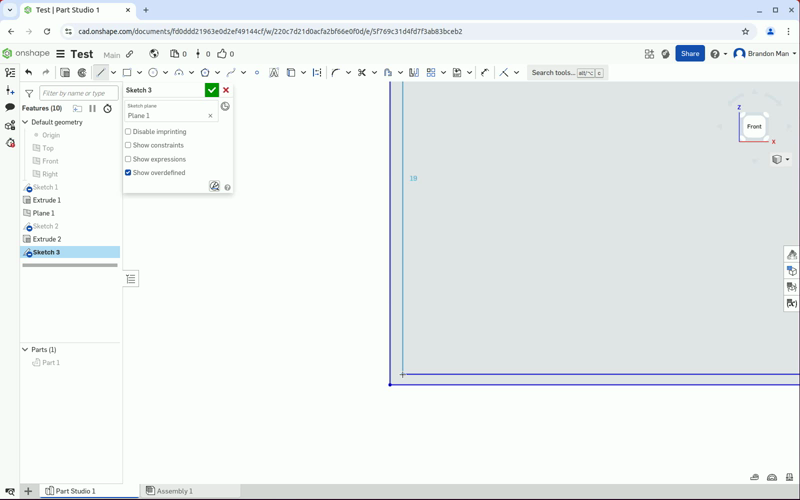
scroll(6)
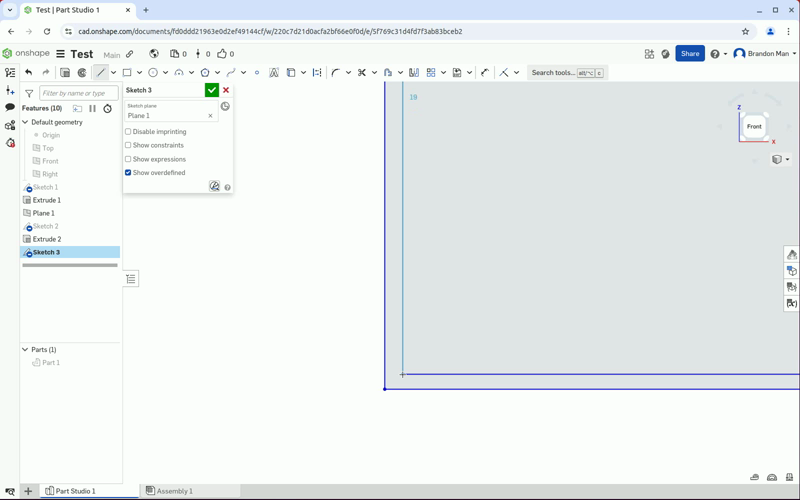
scroll(6)
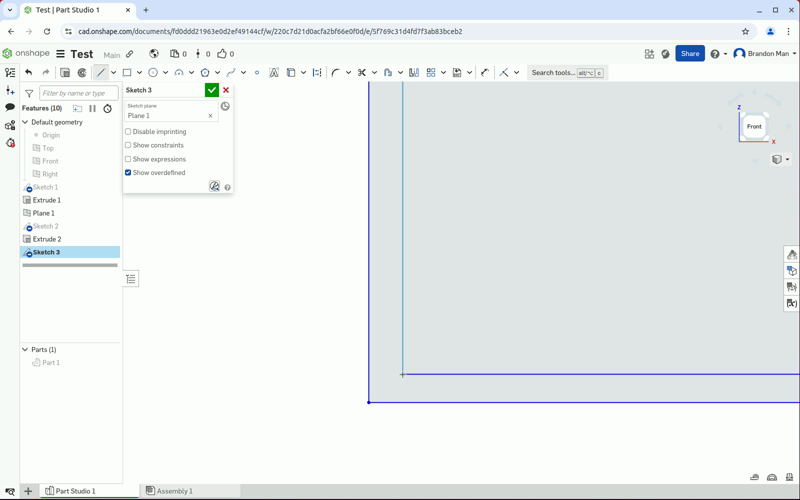
key_up(shift)
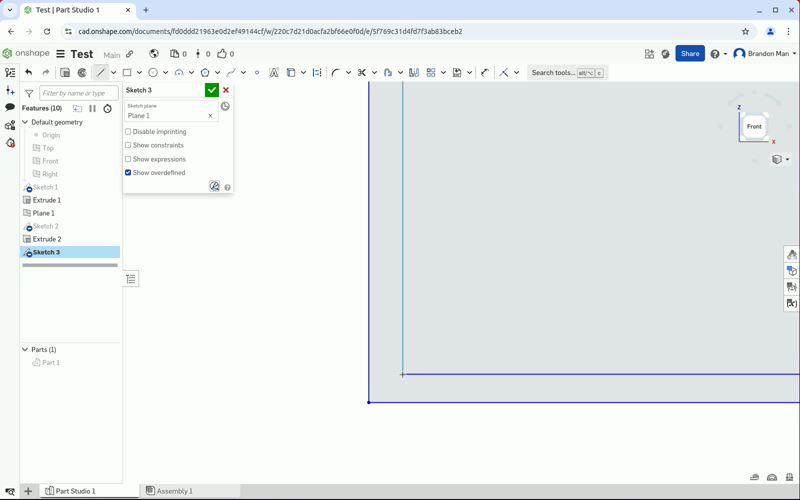
click(402, 374)
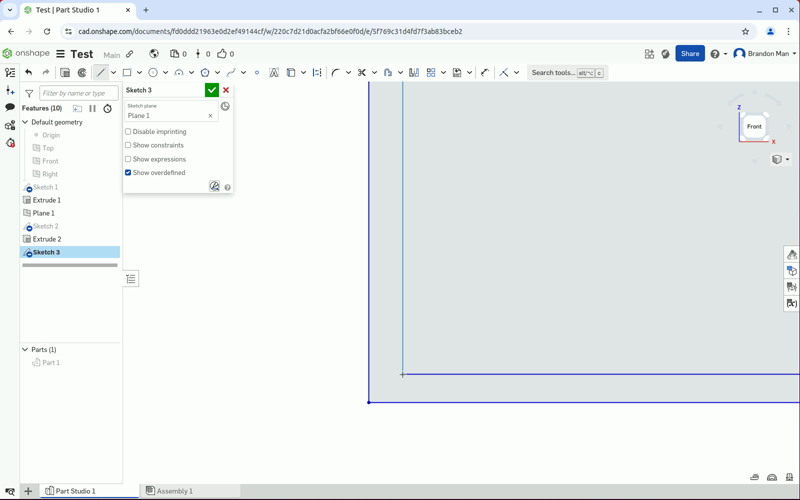
scroll(-6)
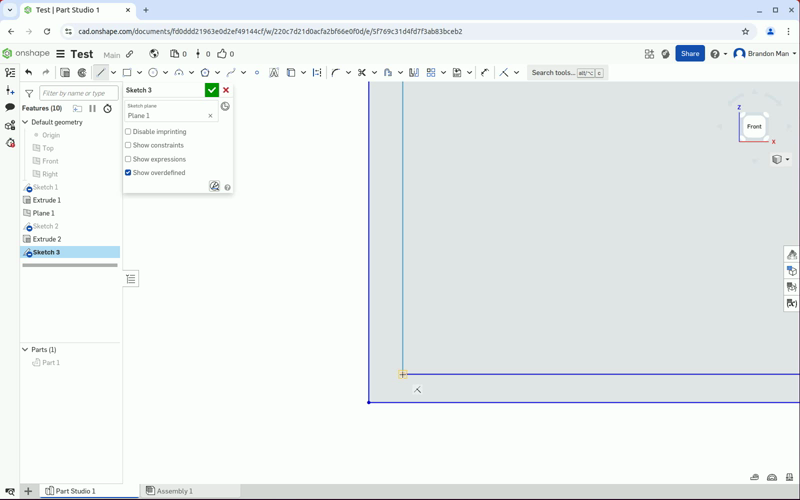
scroll(-6)
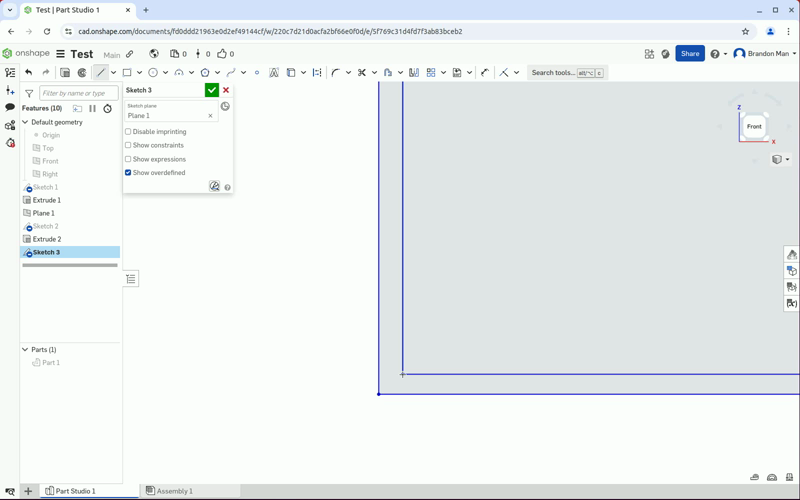
scroll(-6)
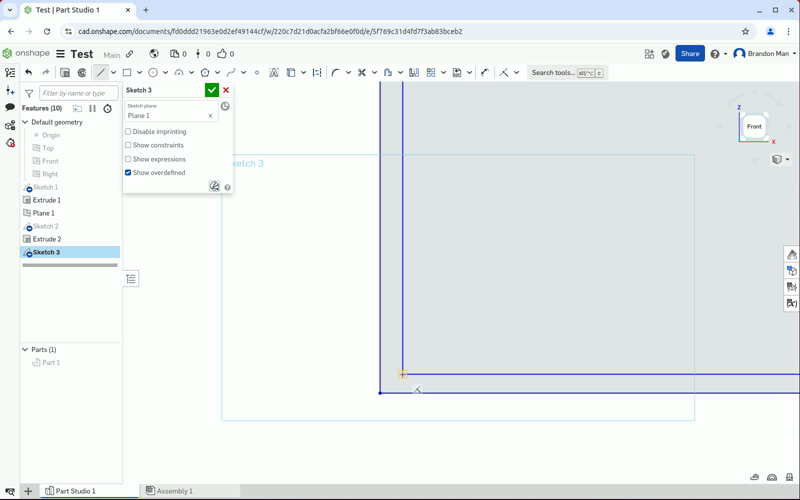
scroll(-6)
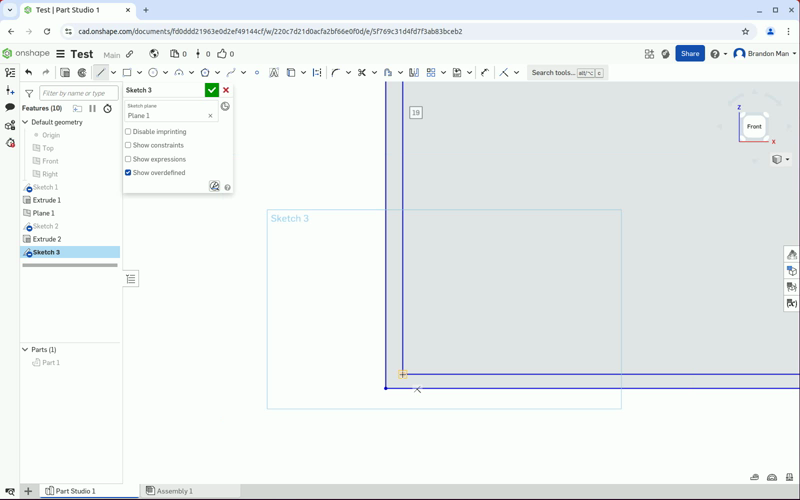
scroll(-6)
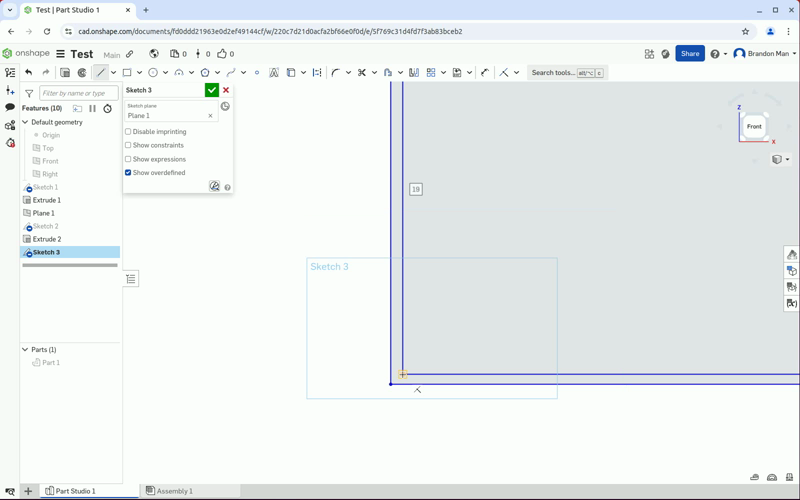
scroll(-6)
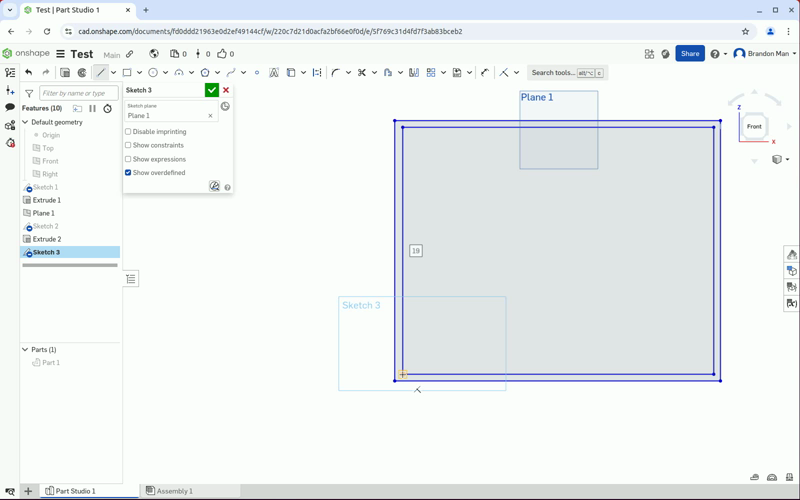
scroll(-6)
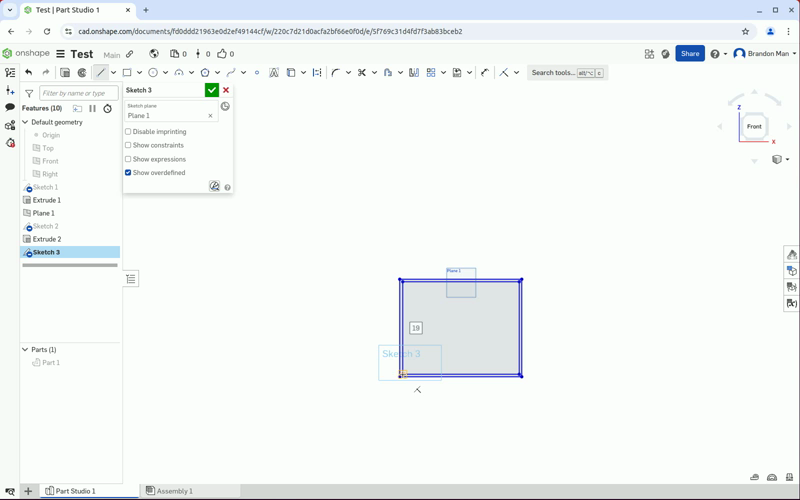
key(esc)
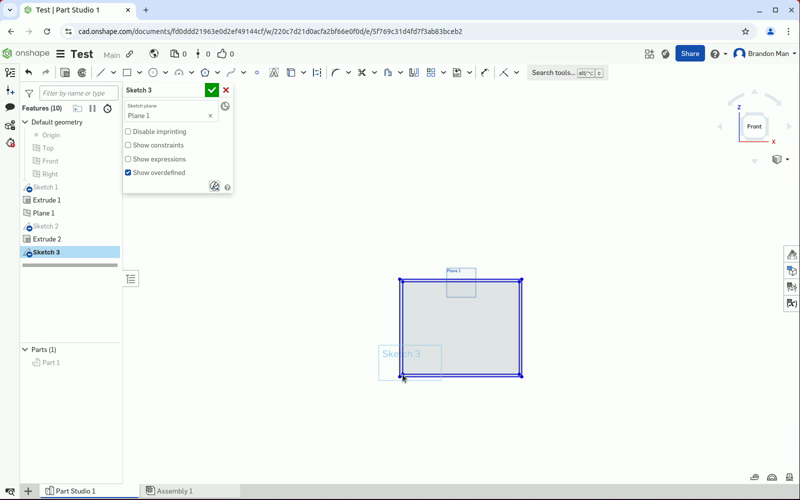
mouse_move(401, 345)
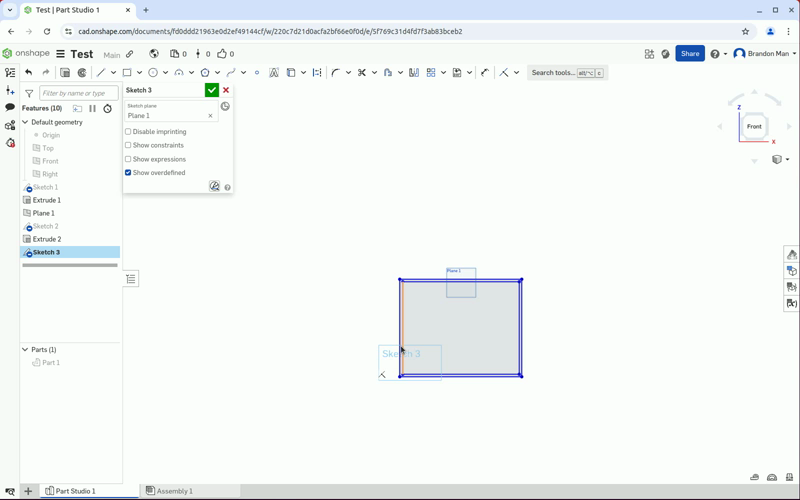
scroll(6)
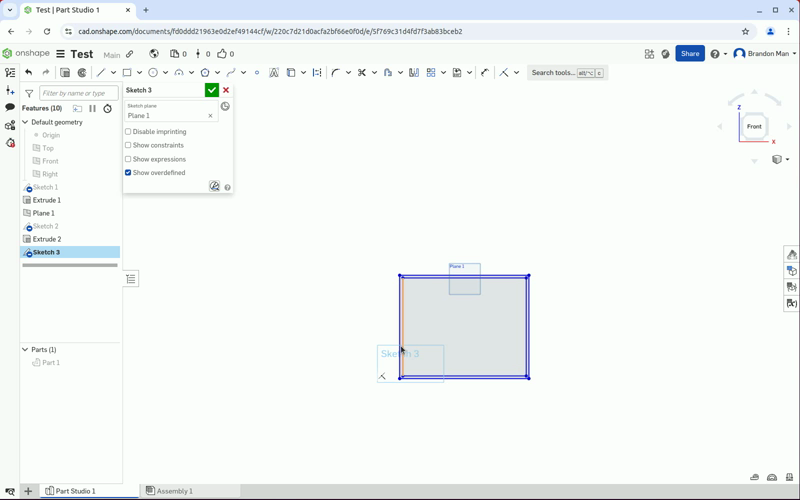
scroll(6)
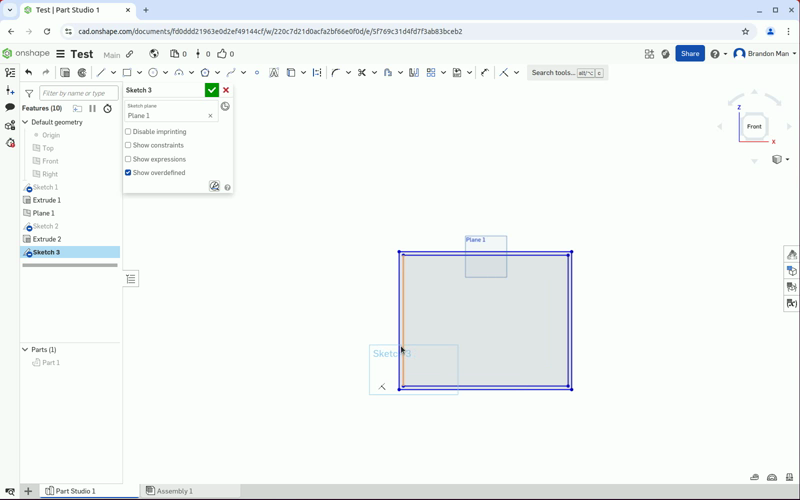
scroll(6)
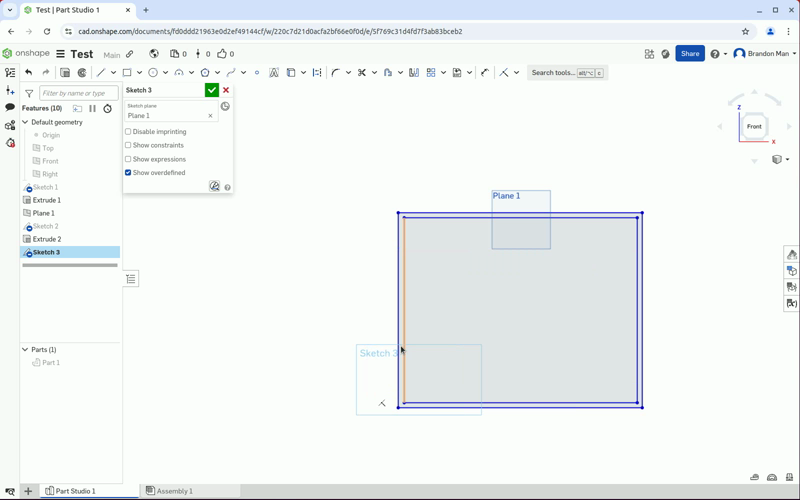
scroll(6)
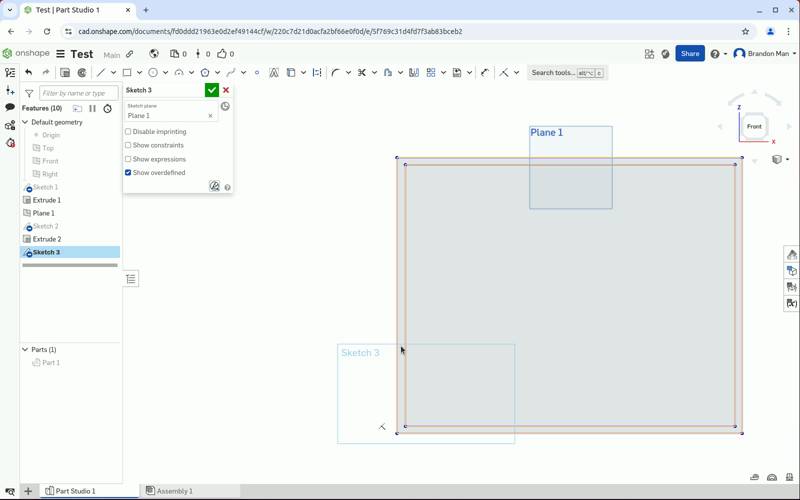
scroll(6)
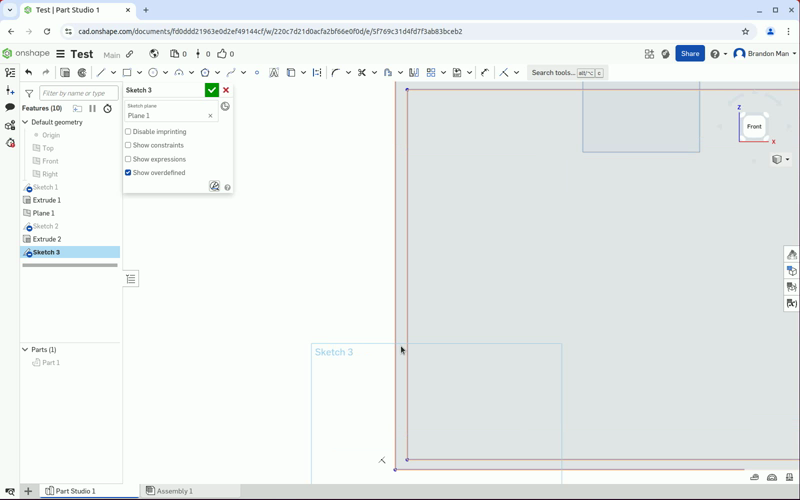
scroll(6)
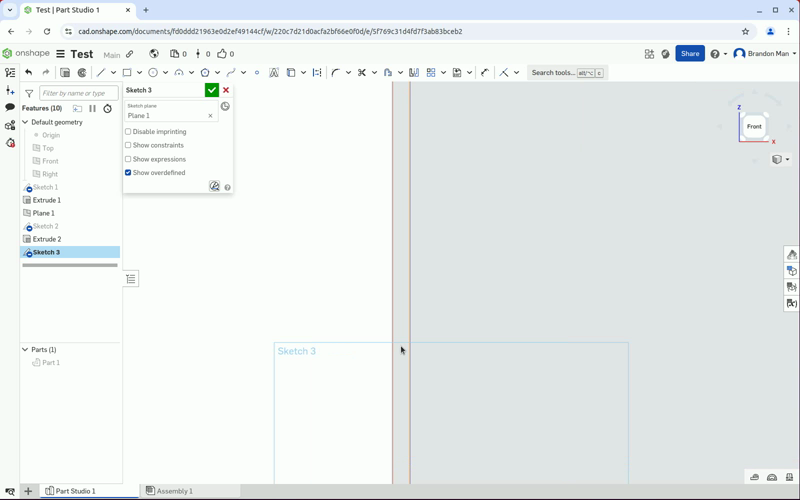
scroll(6)
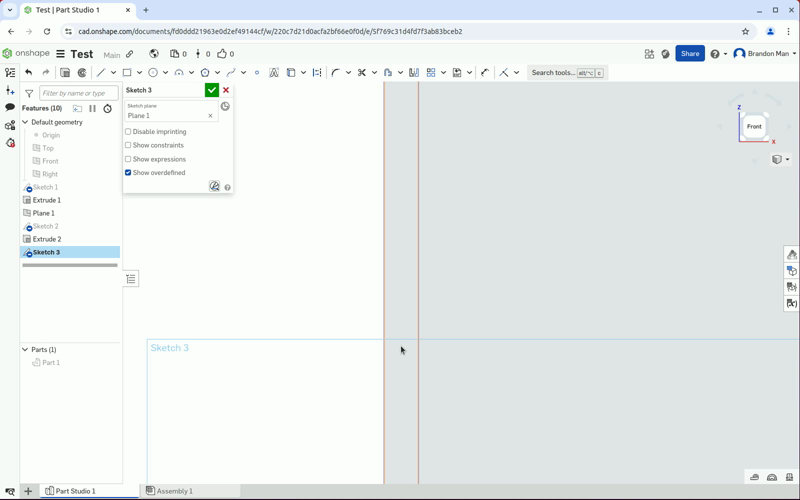
click(401, 345)
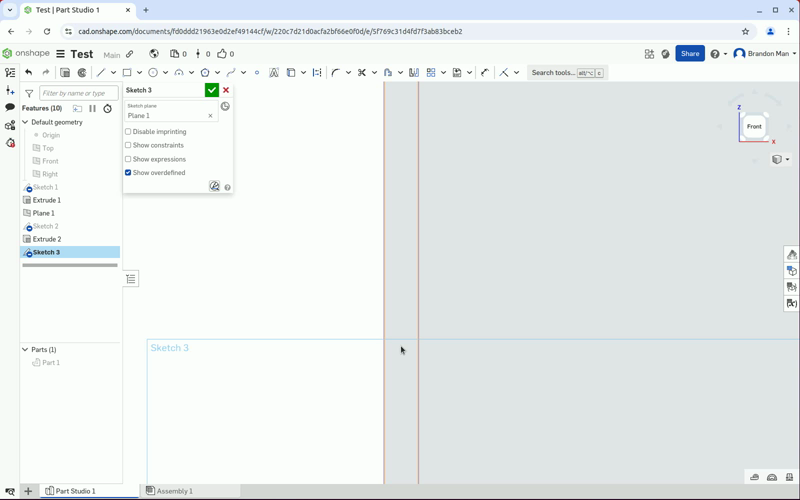
scroll(-6)
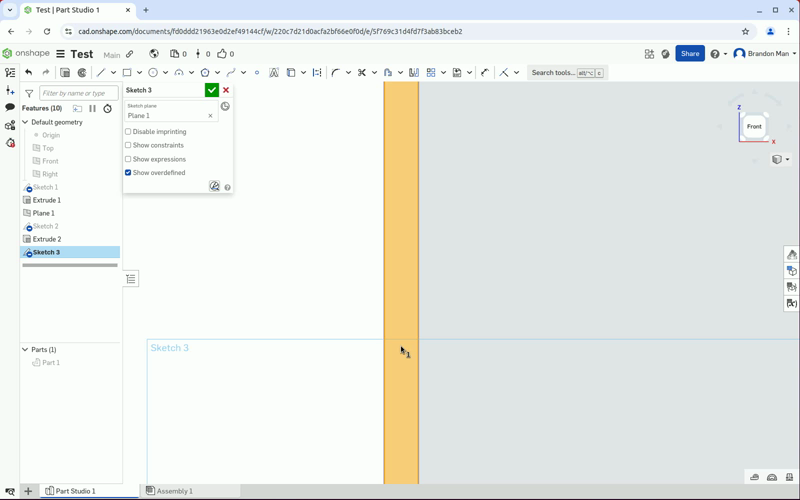
scroll(-6)
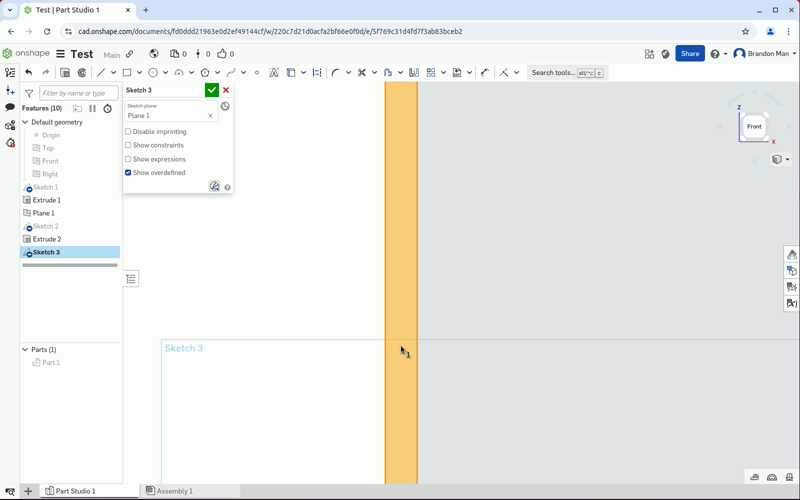
scroll(-6)
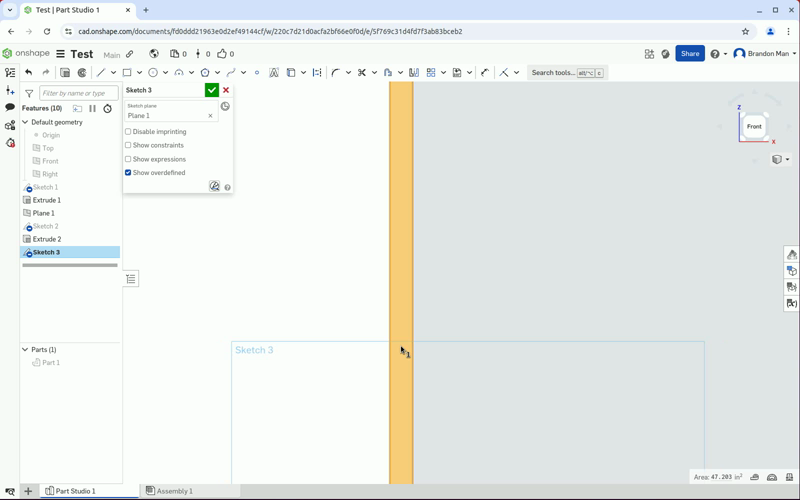
scroll(-6)
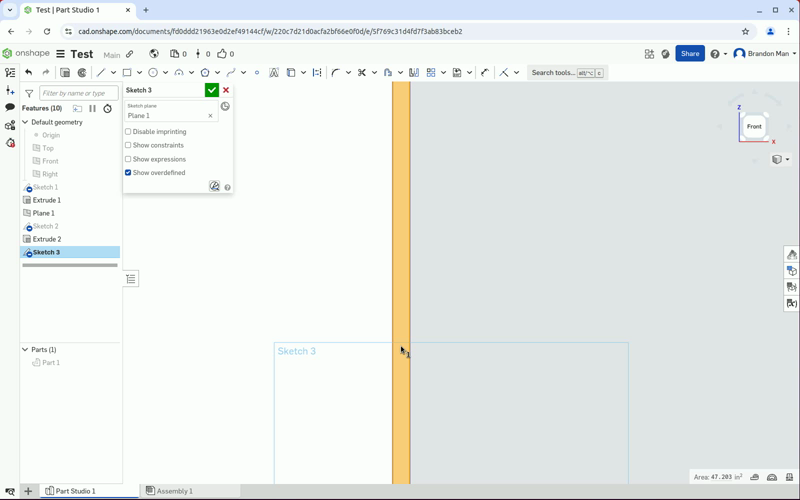
scroll(-6)
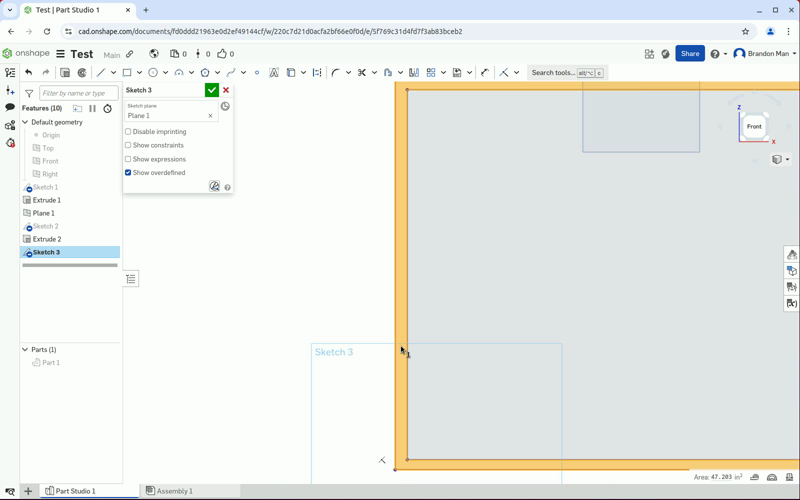
scroll(-6)
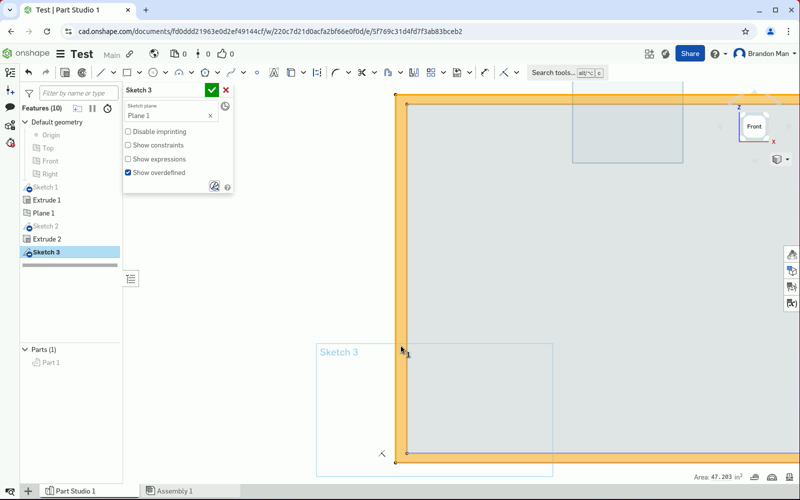
scroll(-6)
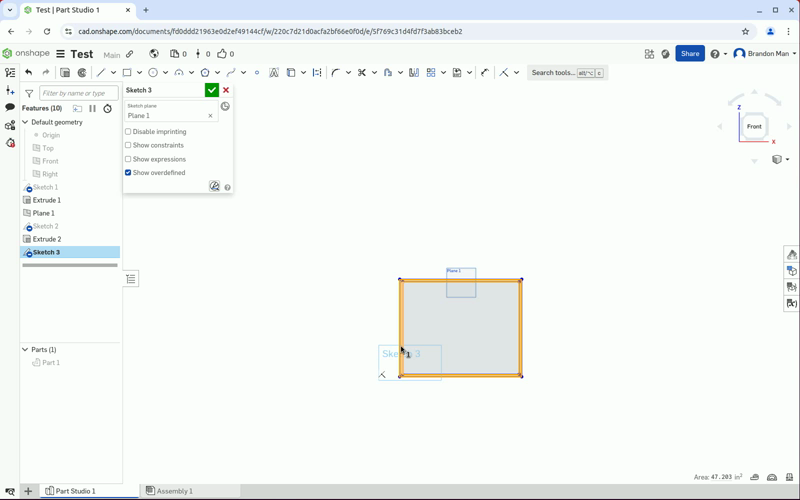
mouse_move(73, 352)
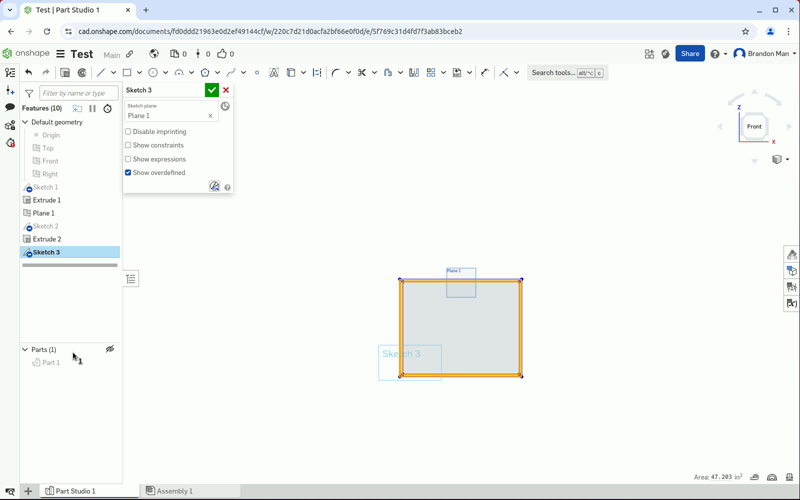
key(shift+y)
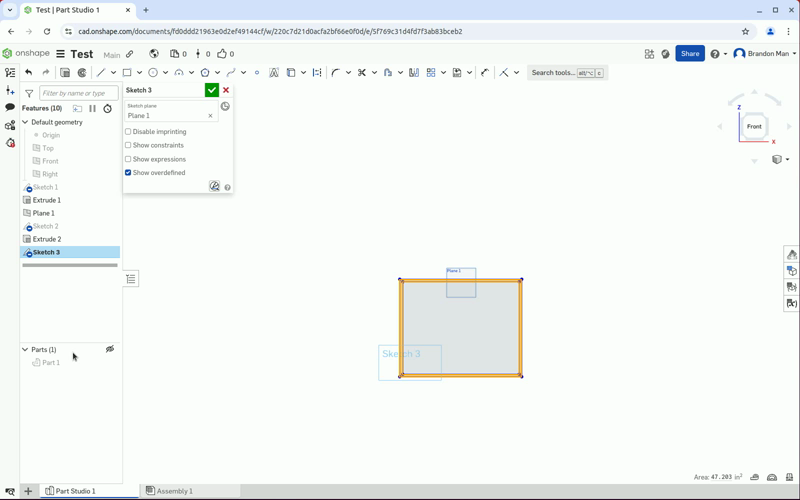
key(shift+e)
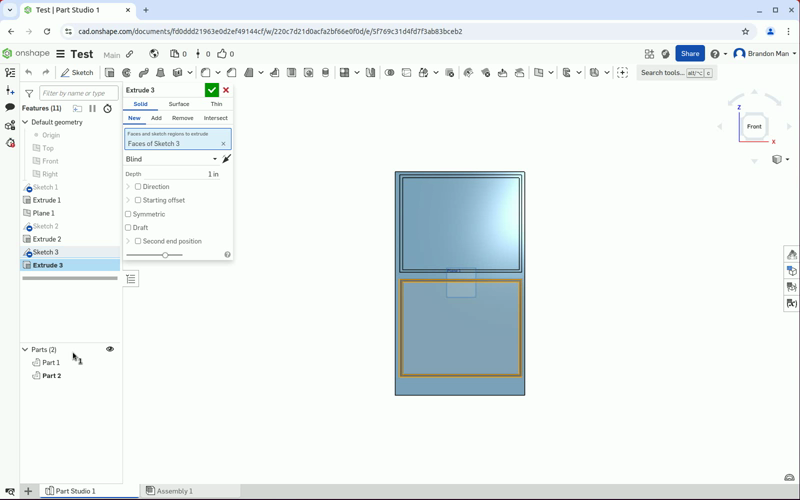
mouse_move(143, 106)
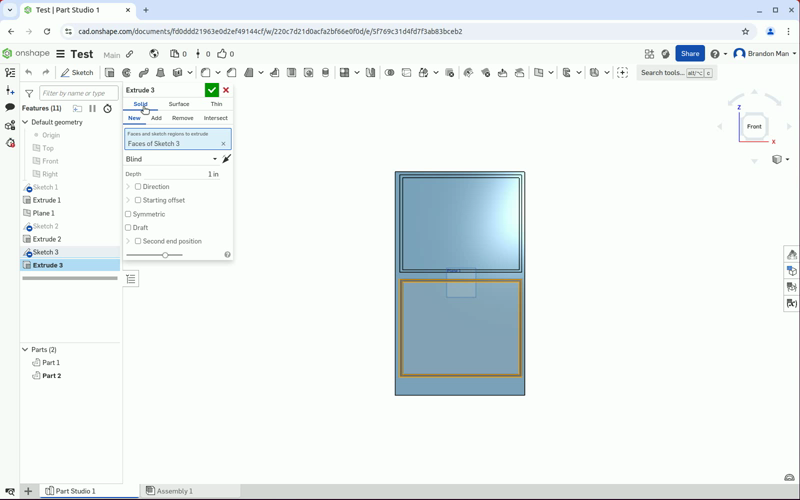
click(143, 106)
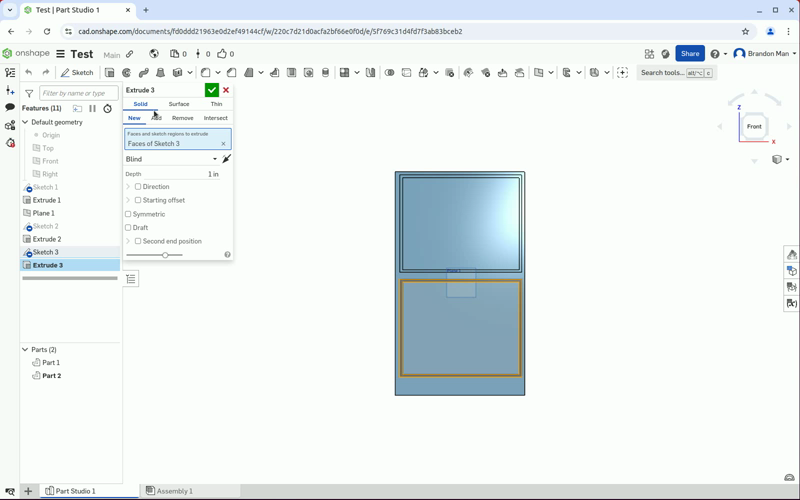
mouse_move(186, 120)
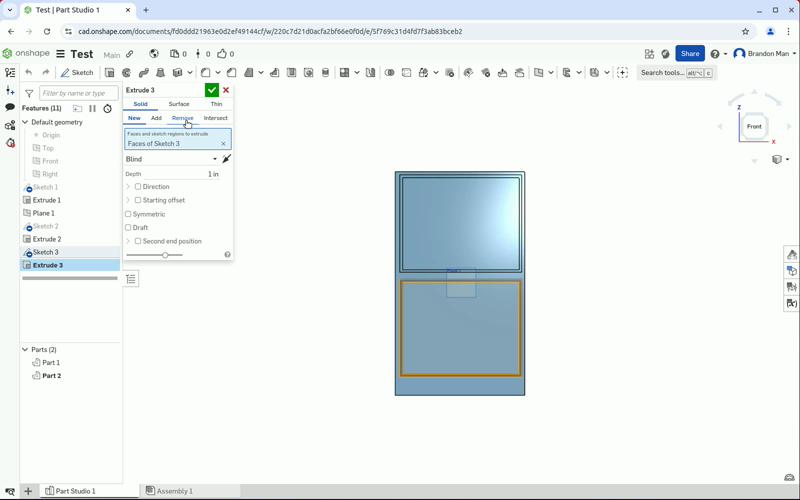
click(186, 120)
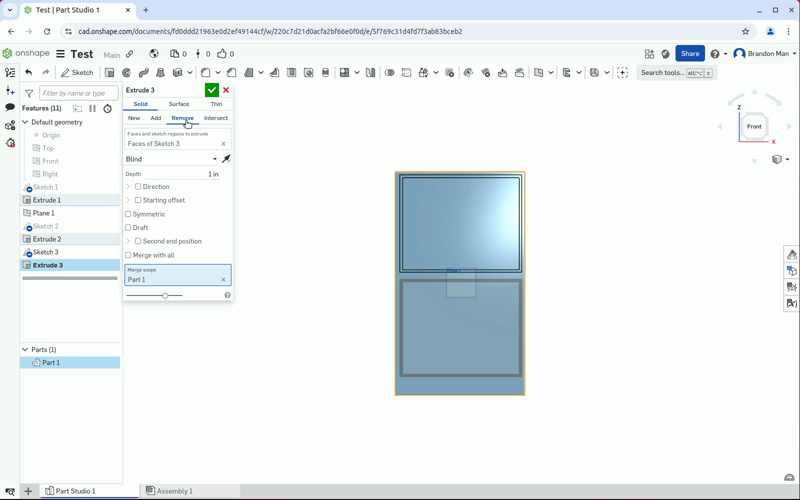
key(tab, 4)
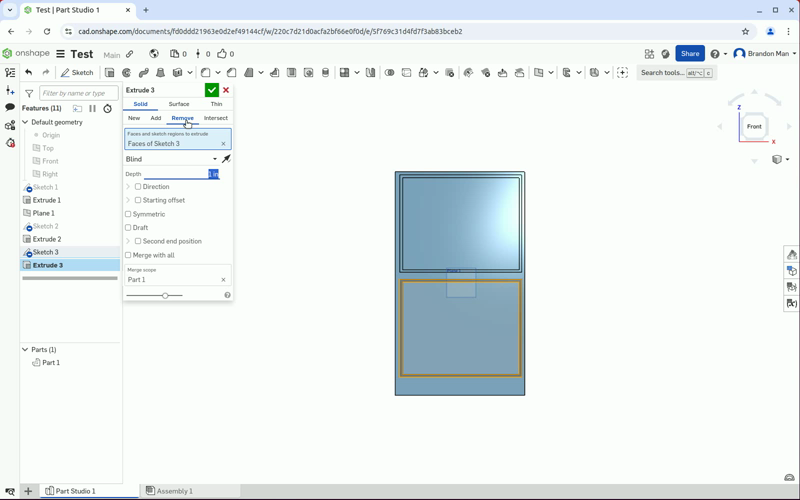
text(1.926)
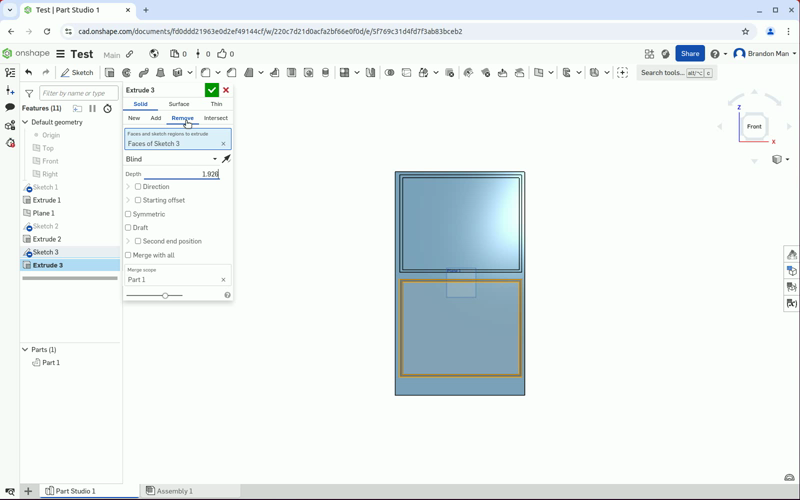
key(tab, 6)
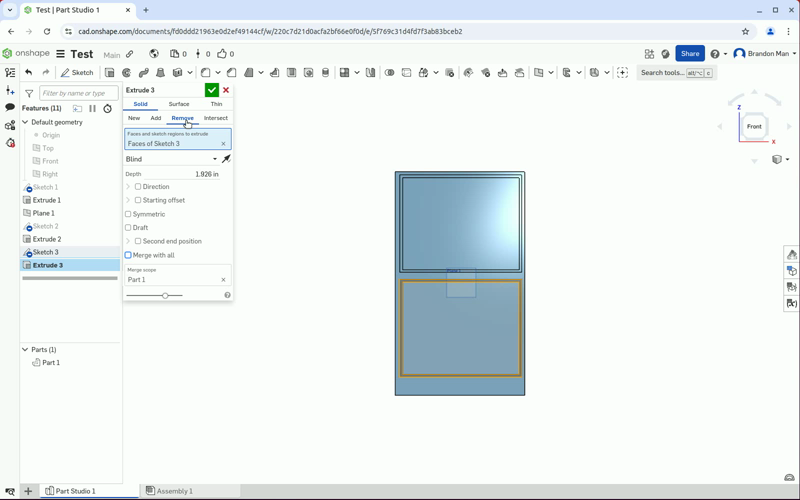
key(space)
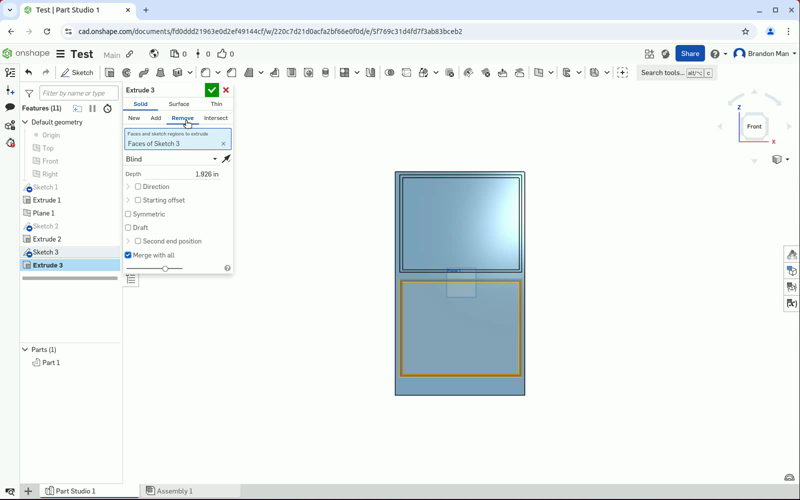
key(enter)
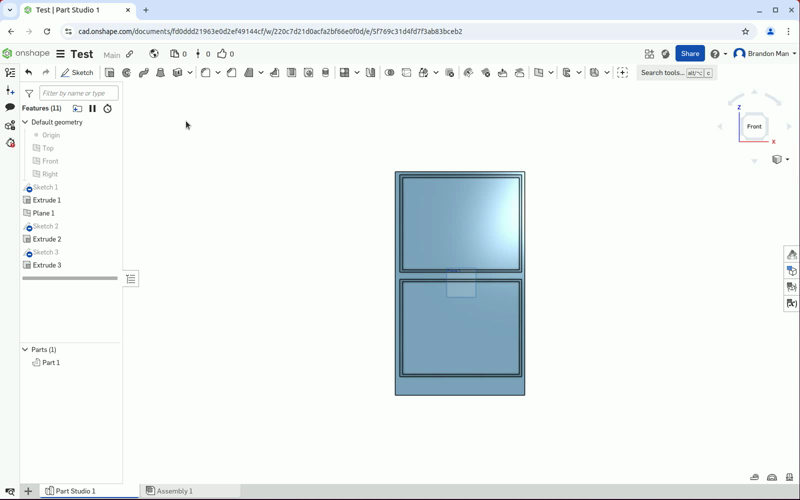
key(shift+h)
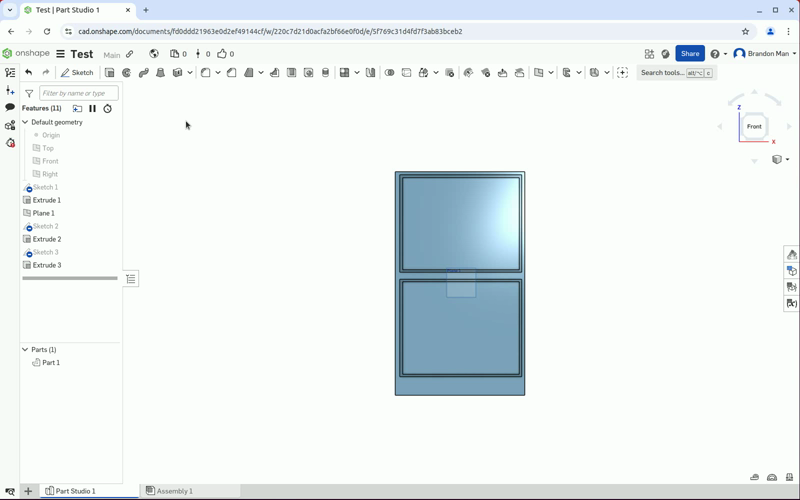
key(shift+h)
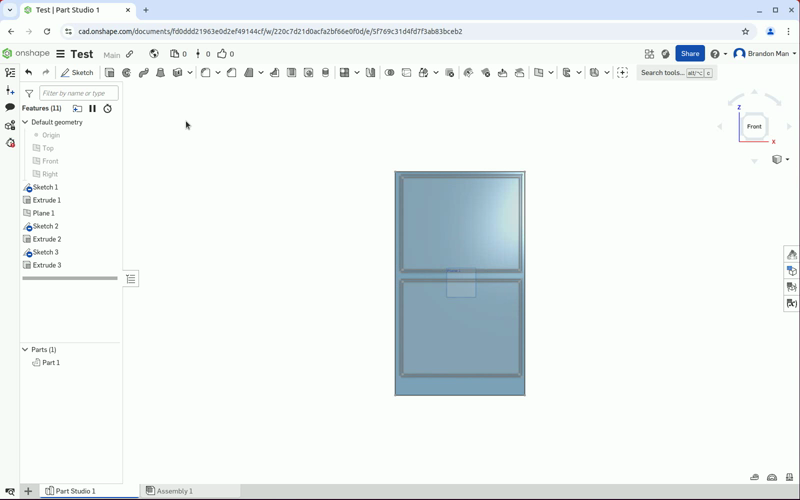
key(shift+7)
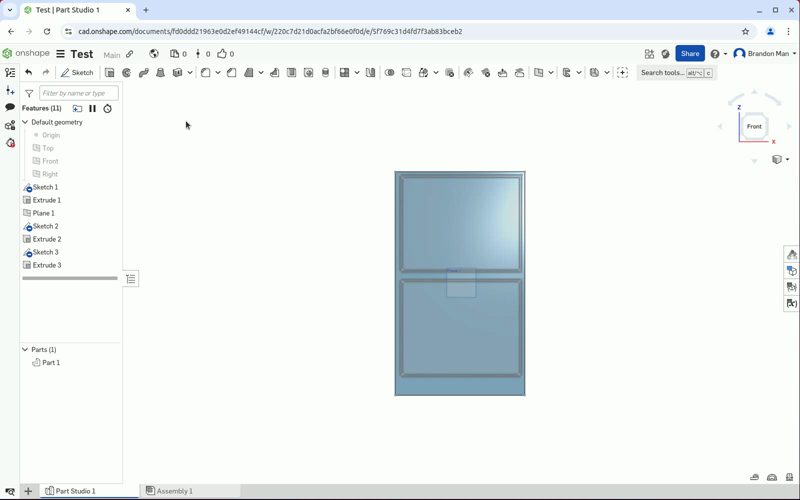
key(left, 2)
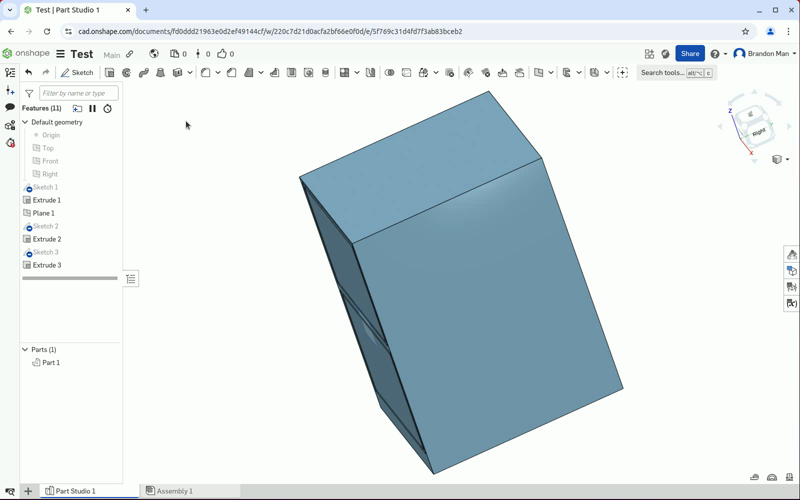
key(down, 2)
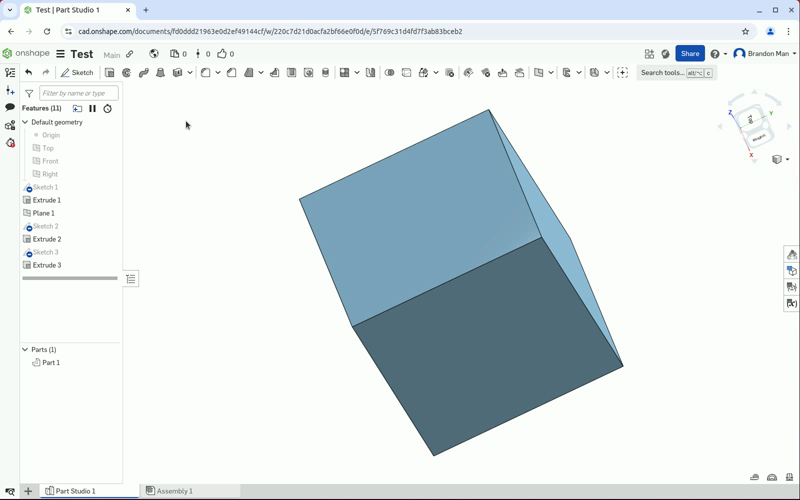
key(up, 2)
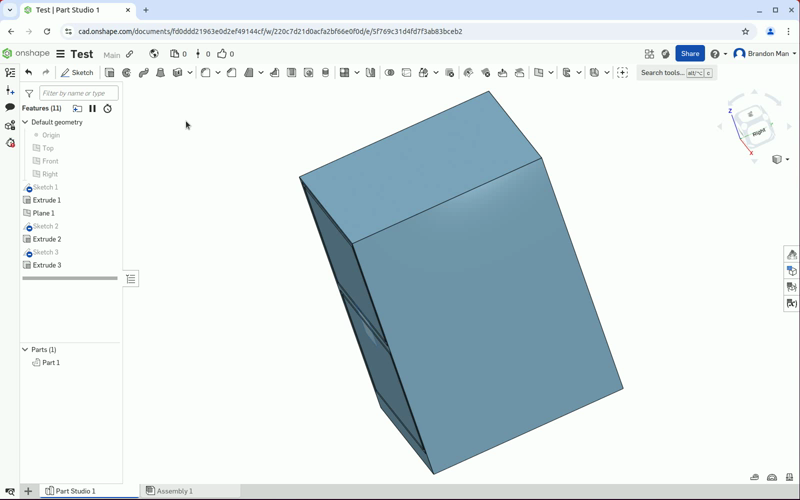
key(right, 2)
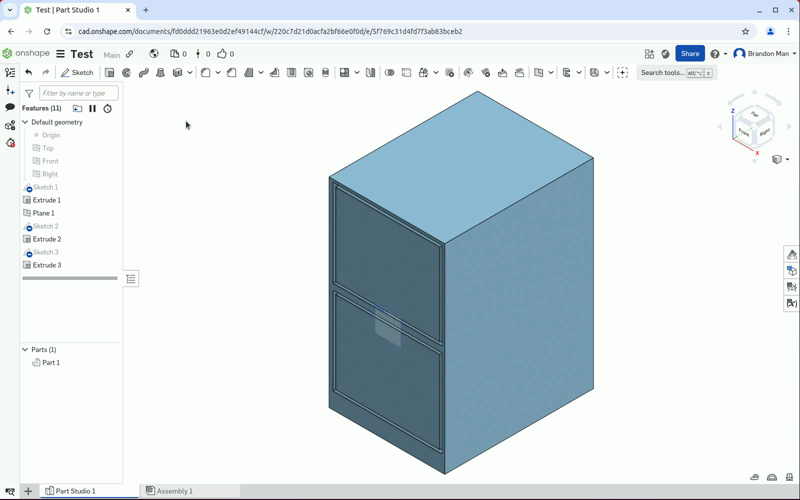
mouse_move(73, 189)
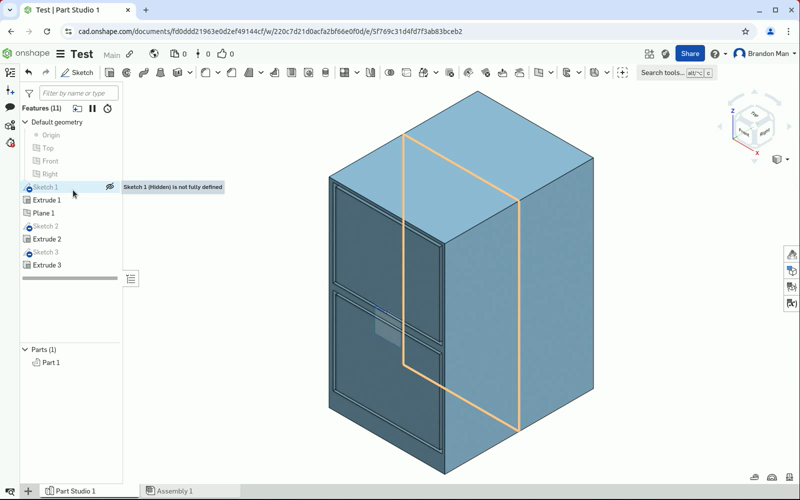
click(73, 189)